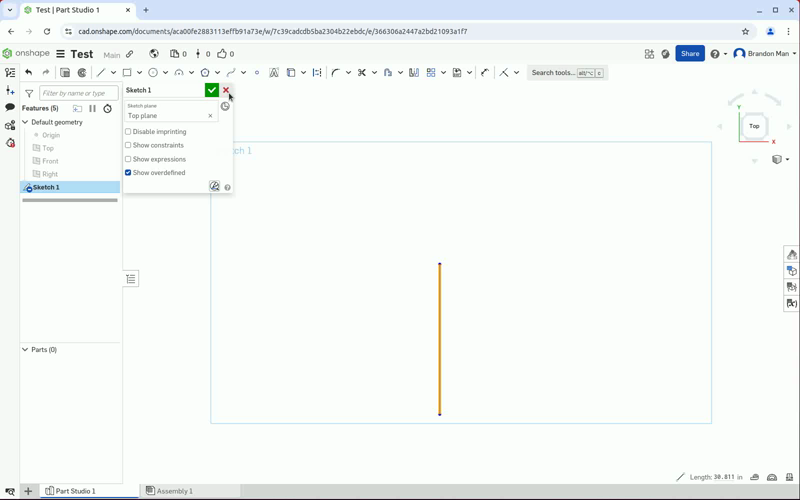
key(shift+h)
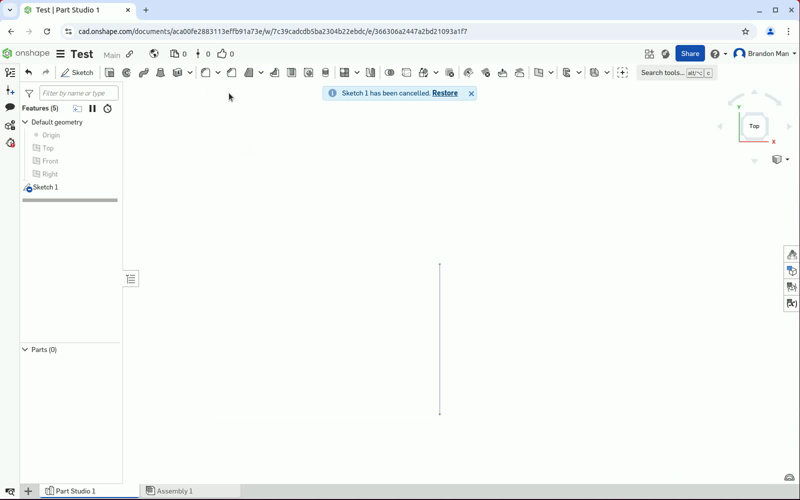
key(shift+s)
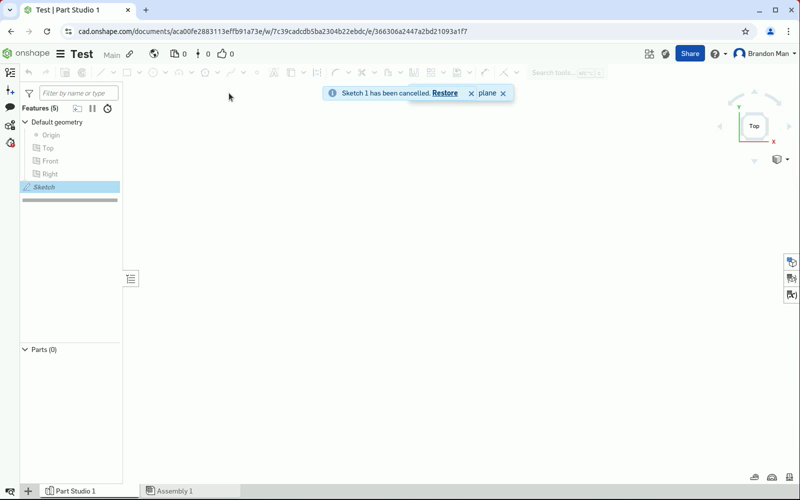
mouse_move(73, 150)
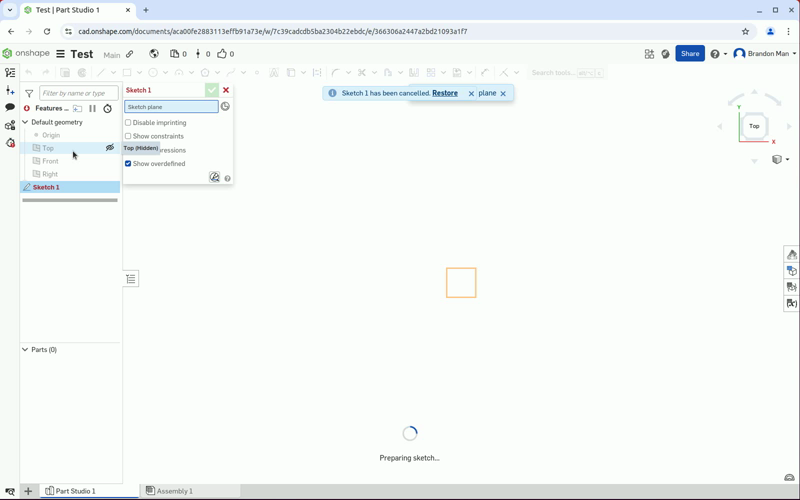
click(73, 150)
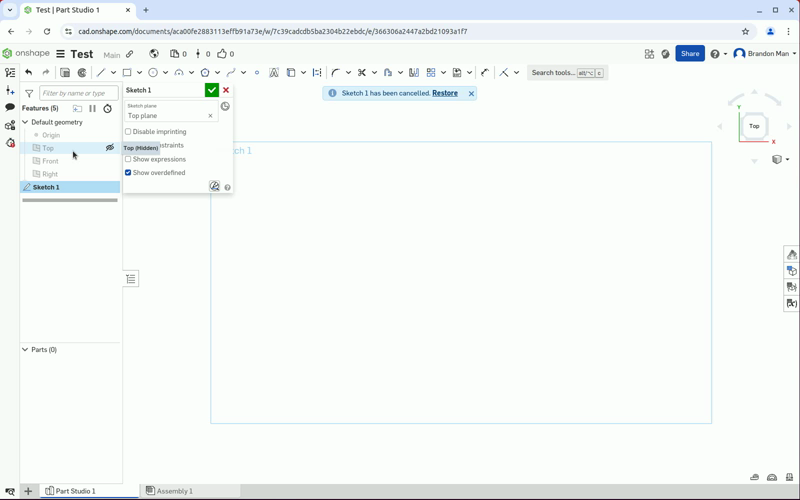
mouse_move(73, 352)
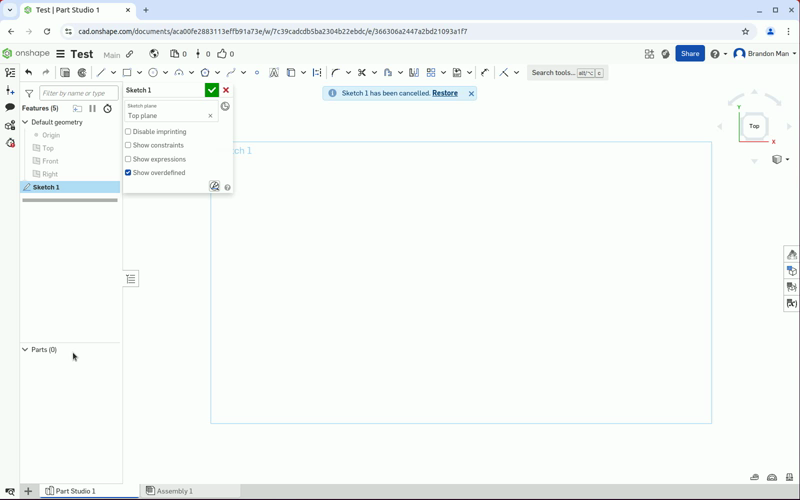
key(y)
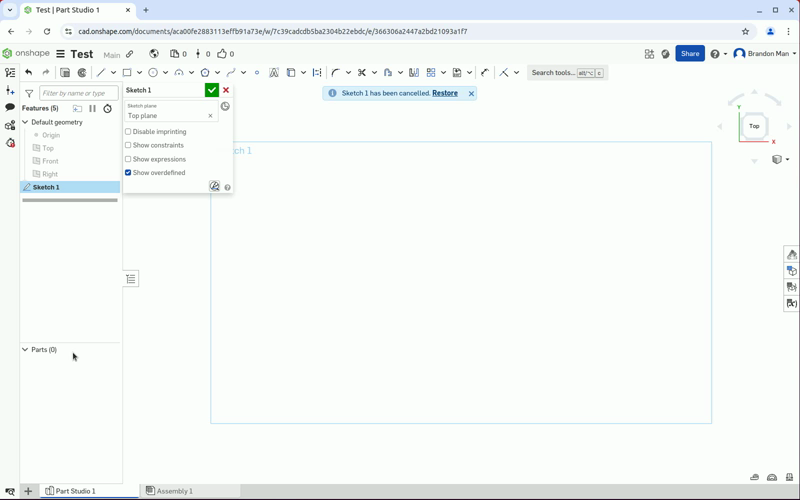
key(l)
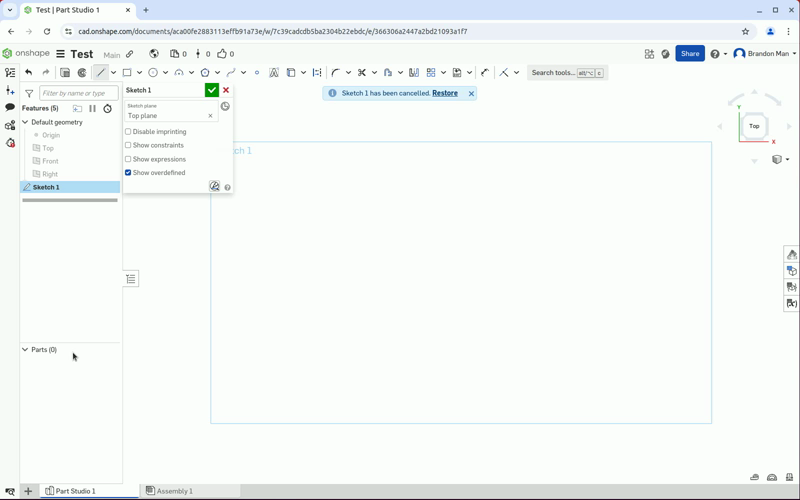
key_down(shift)
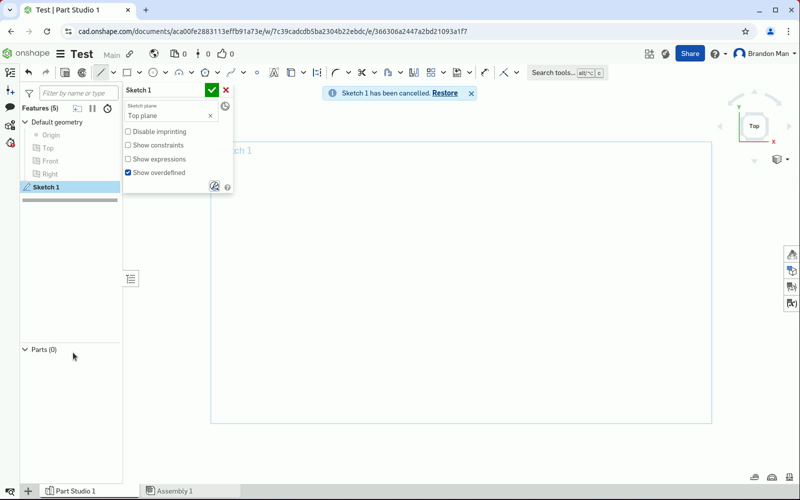
mouse_move(348, 306)
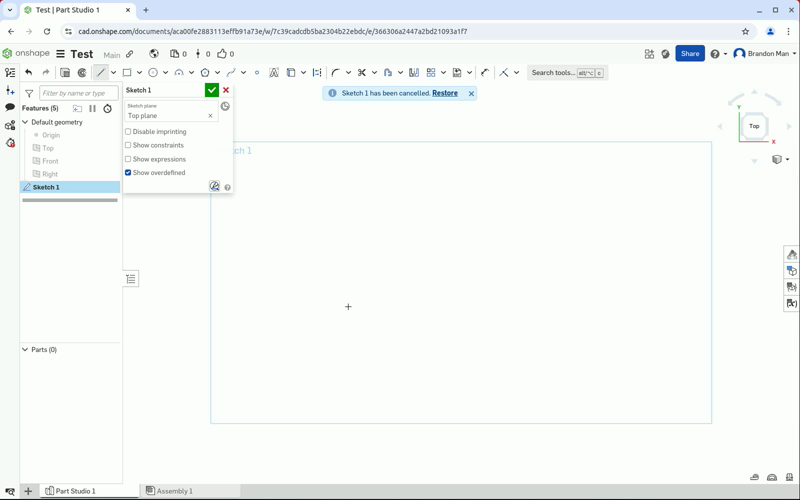
click(348, 306)
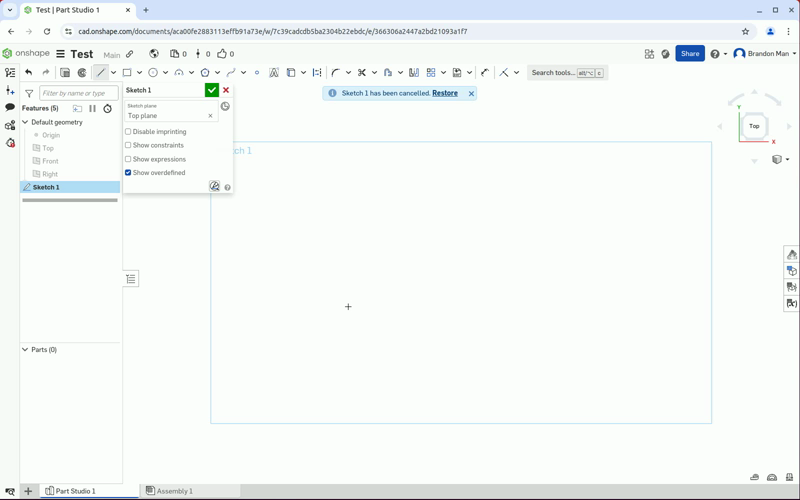
key_up(shift)
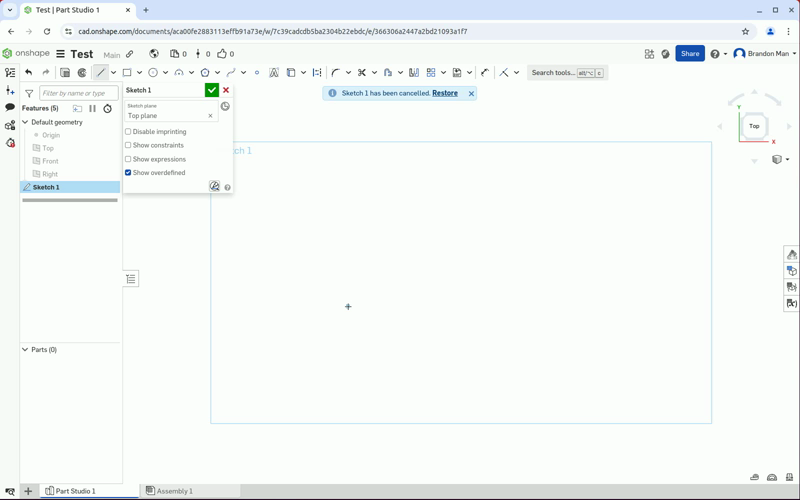
key_down(shift)
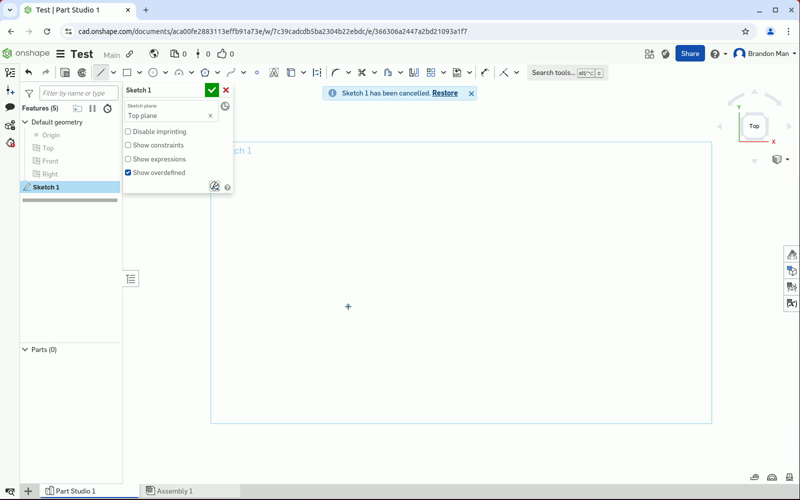
mouse_move(560, 306)
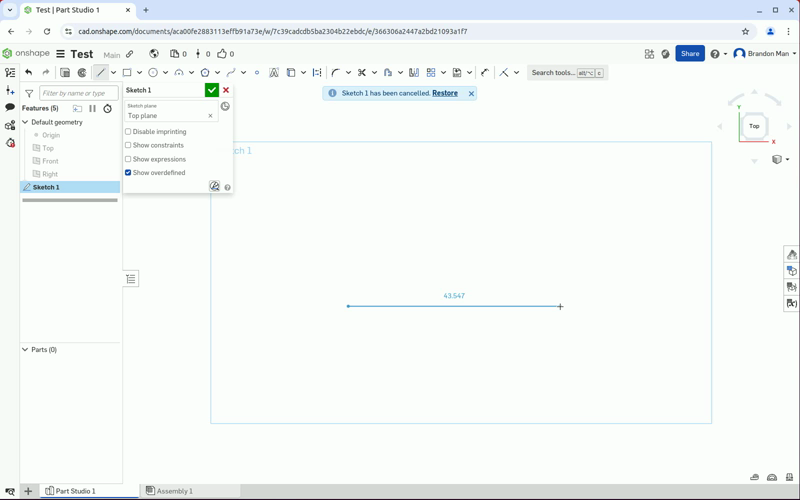
click(560, 306)
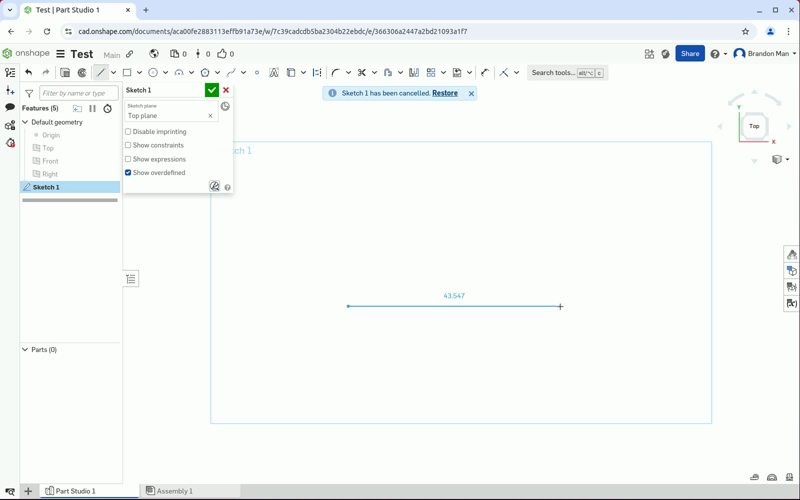
key_up(shift)
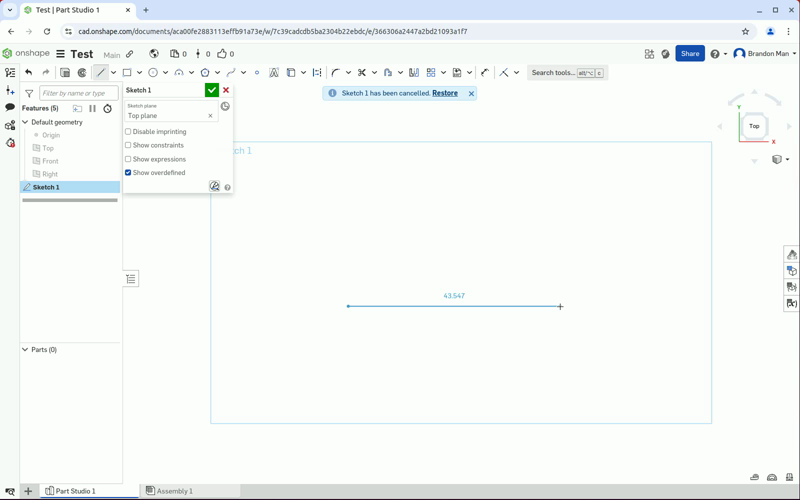
key_down(shift)
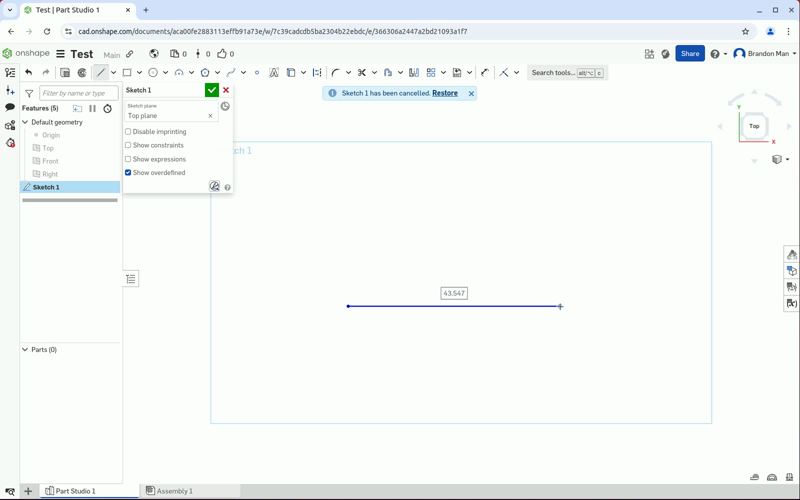
mouse_move(589, 306)
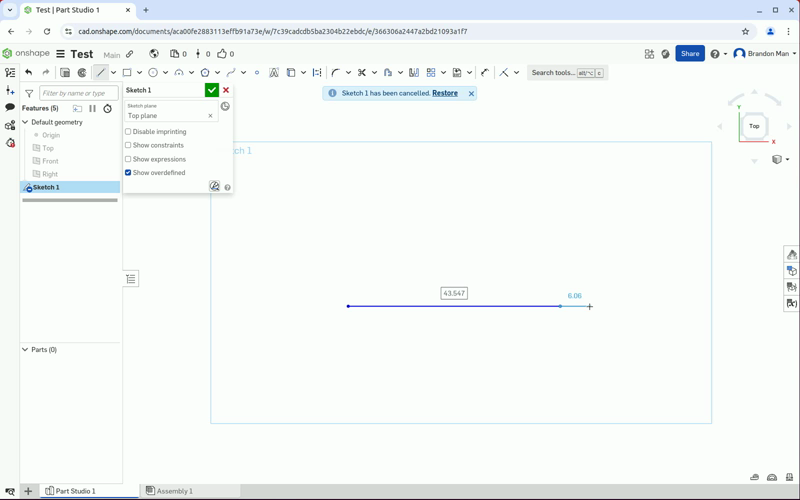
mouse_move(560, 277)
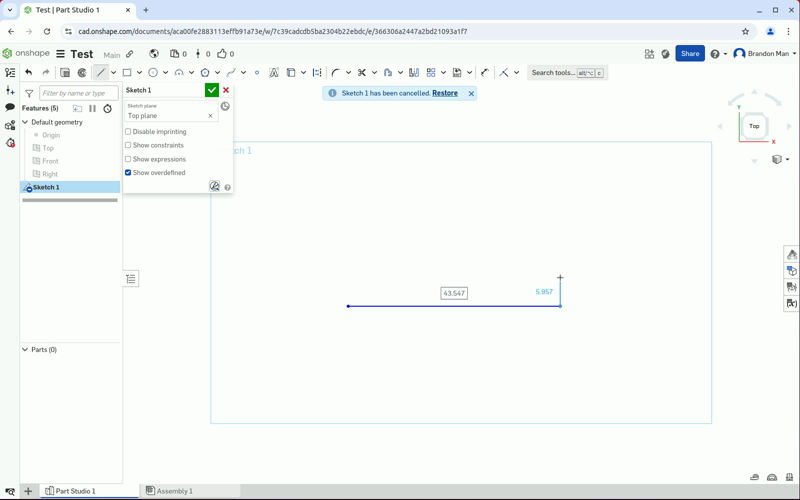
click(560, 277)
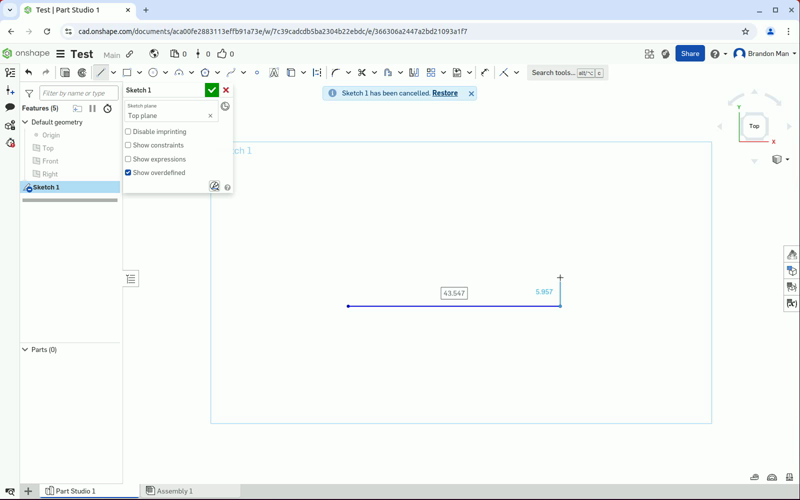
key_up(shift)
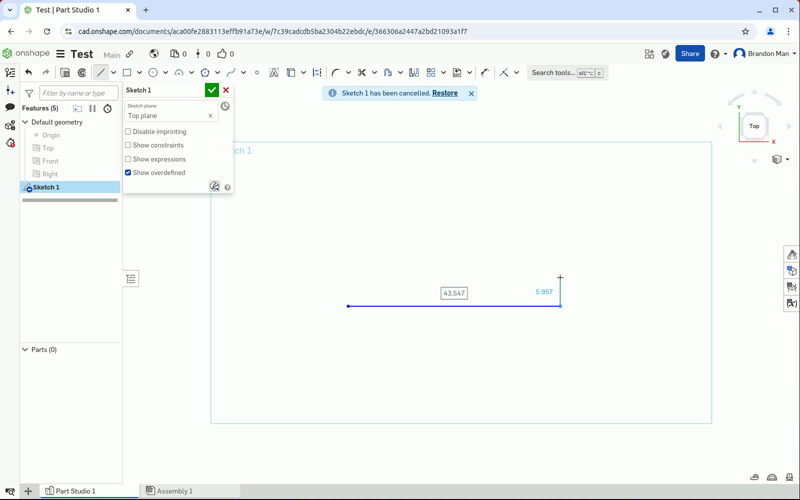
key_down(shift)
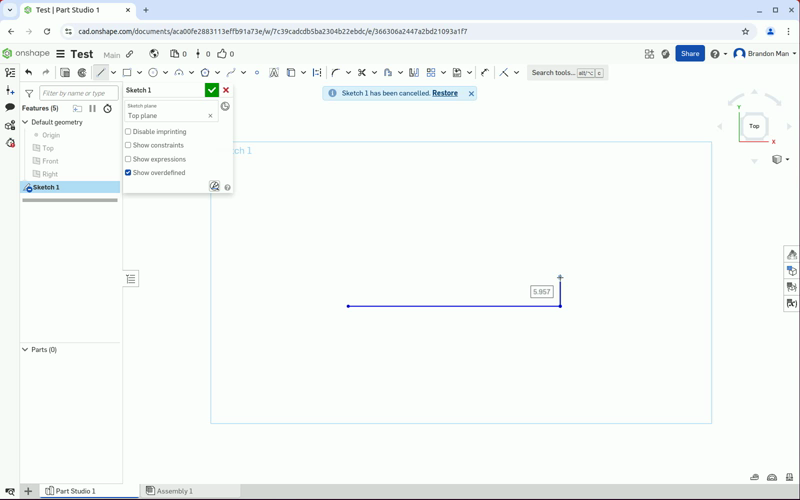
mouse_move(348, 277)
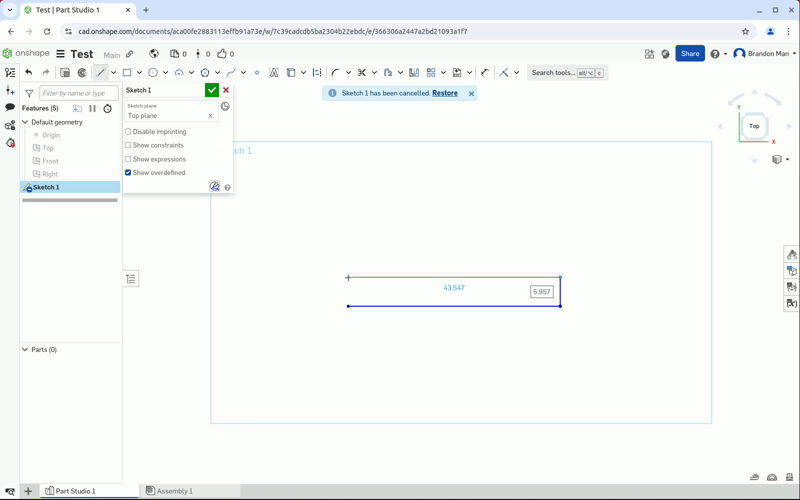
click(348, 277)
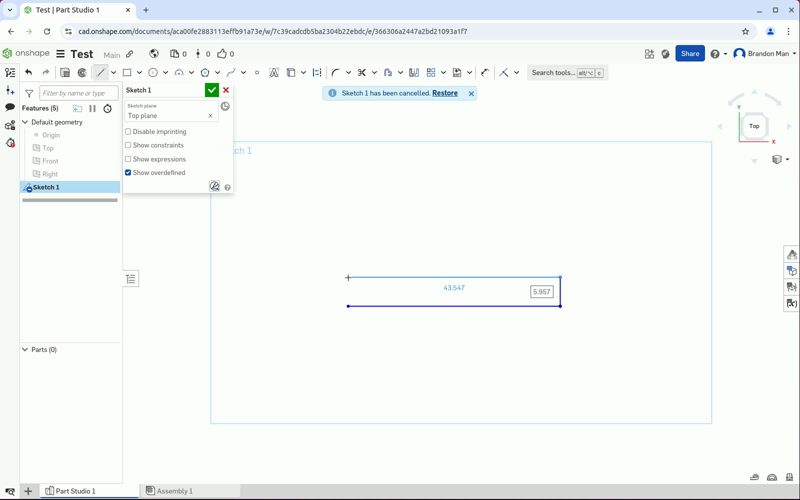
key_up(shift)
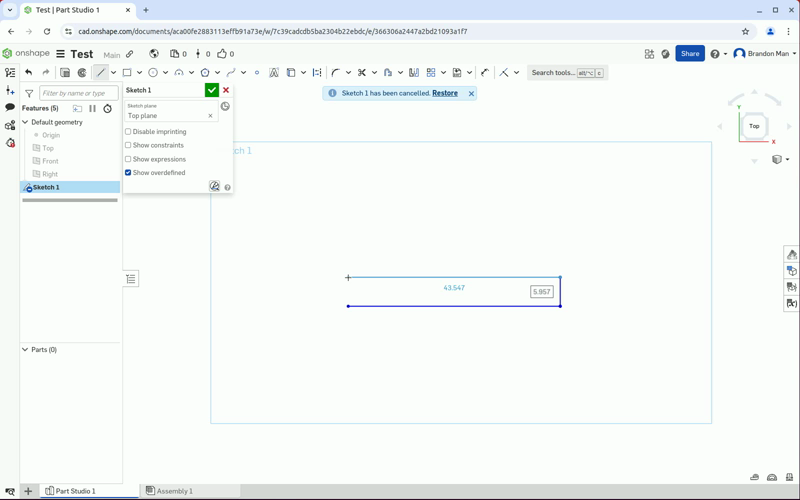
mouse_move(378, 277)
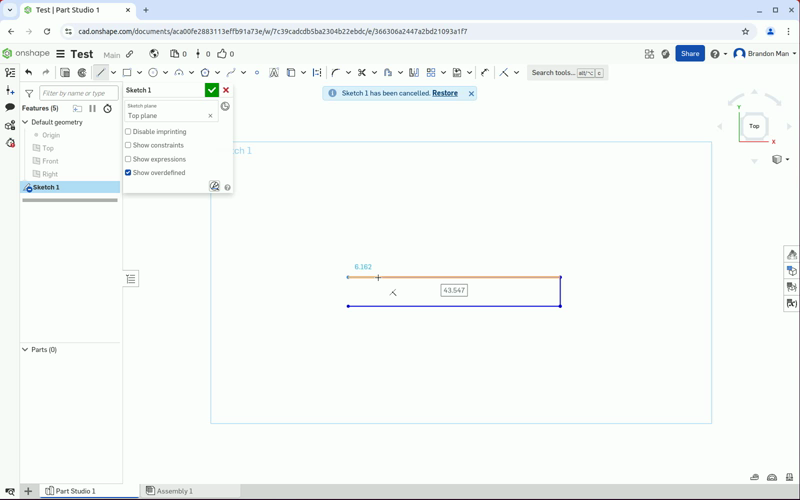
key_down(shift)
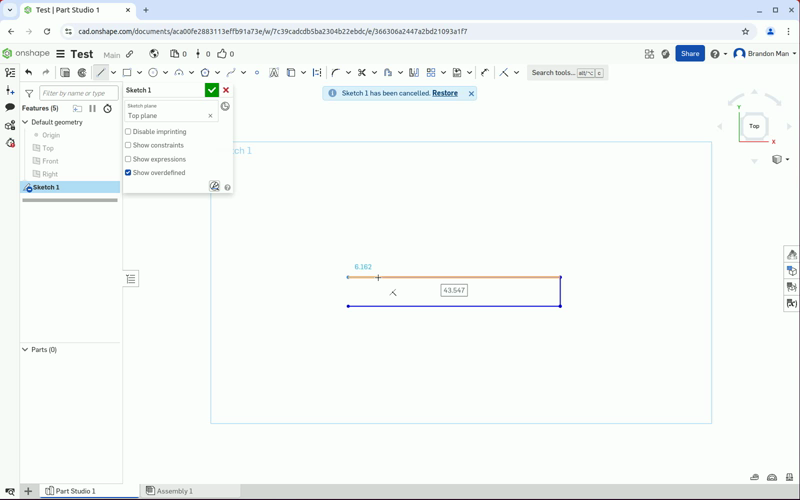
mouse_move(348, 306)
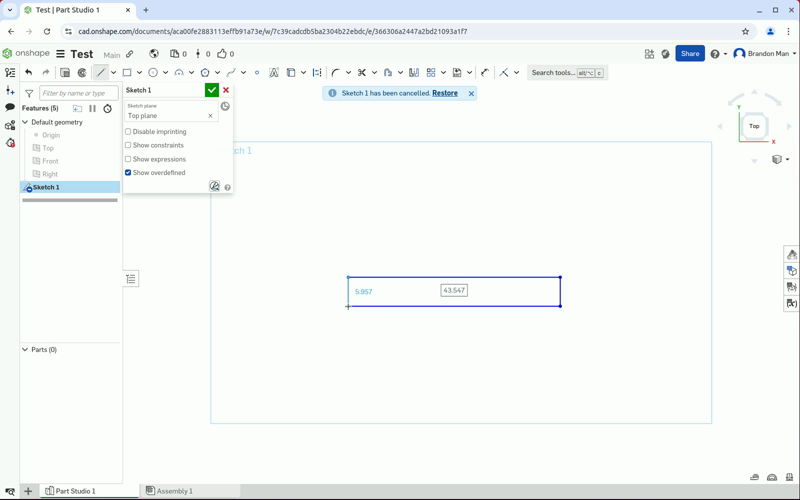
key_up(shift)
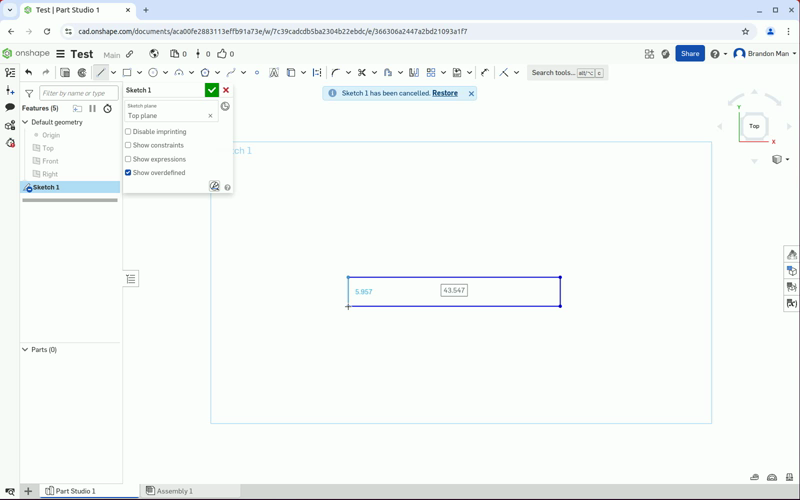
click(348, 306)
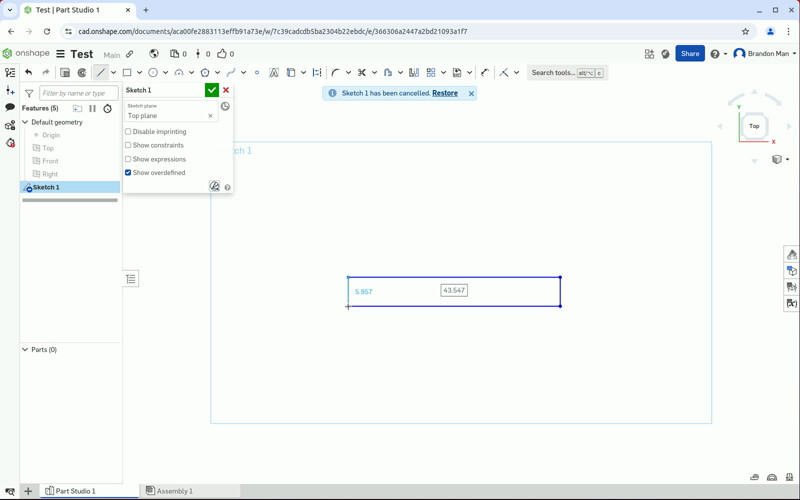
key(esc)
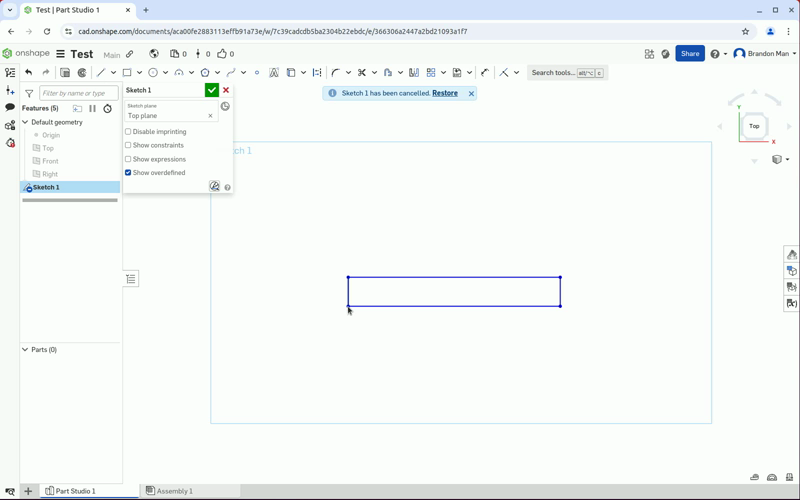
mouse_move(376, 297)
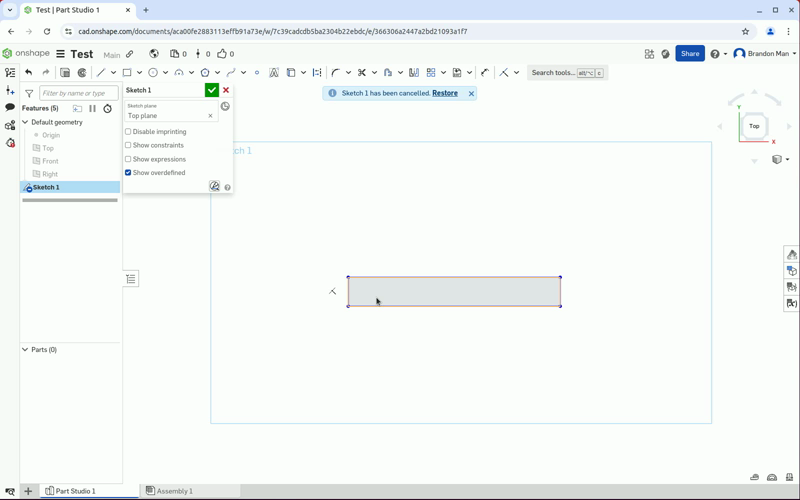
click(376, 297)
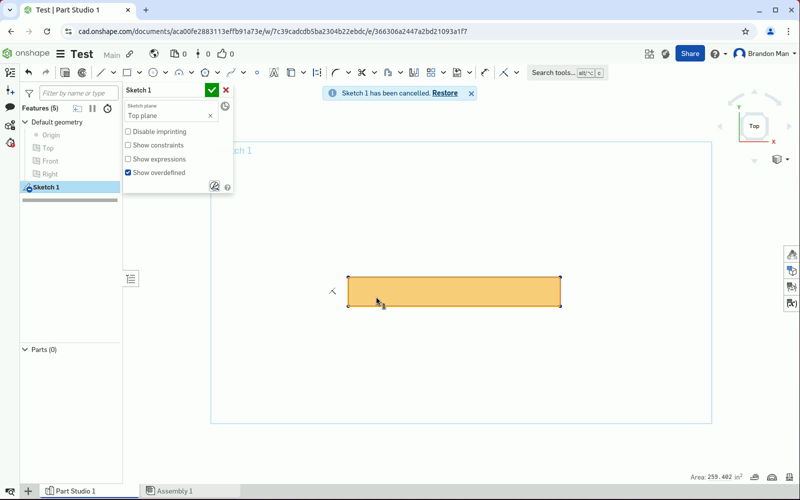
mouse_move(73, 352)
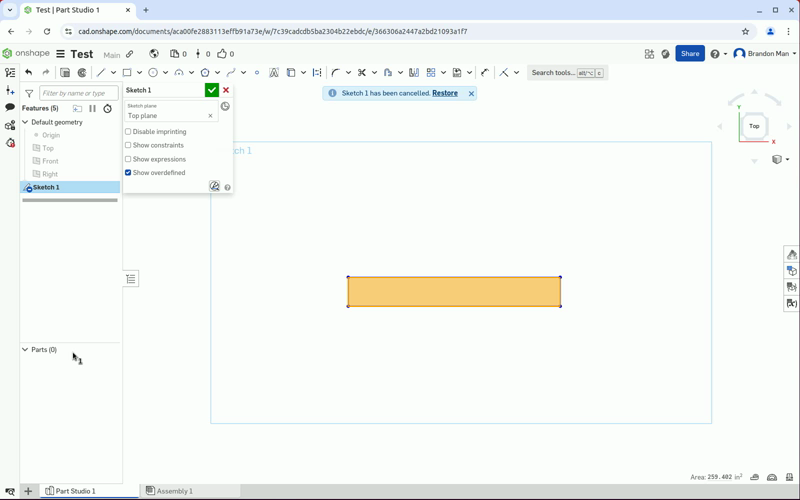
key(shift+y)
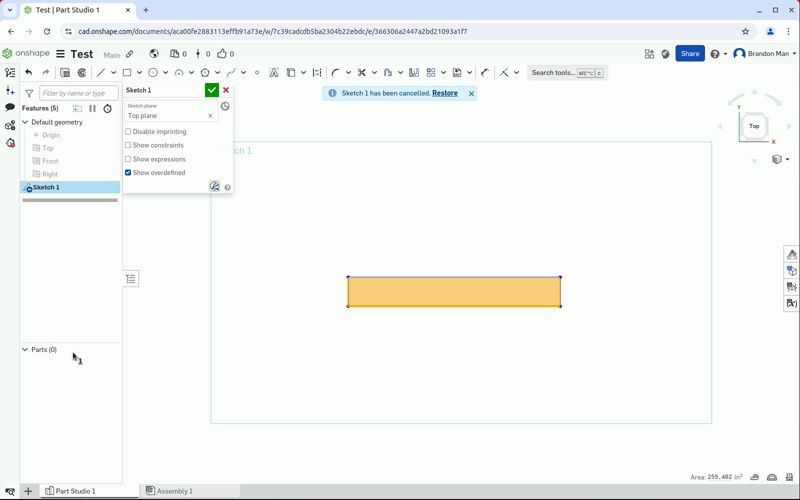
key(shift+e)
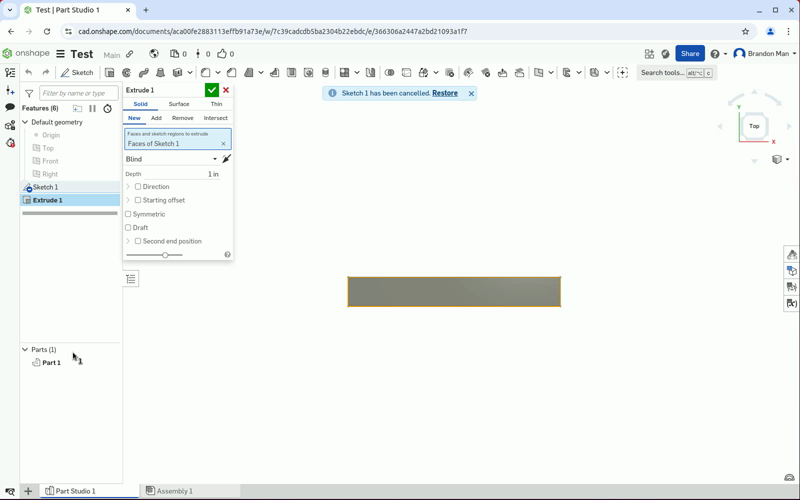
mouse_move(143, 106)
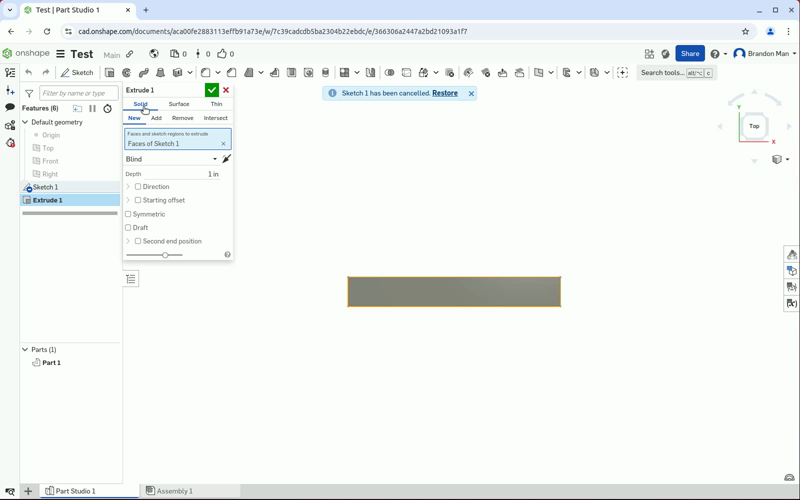
click(143, 106)
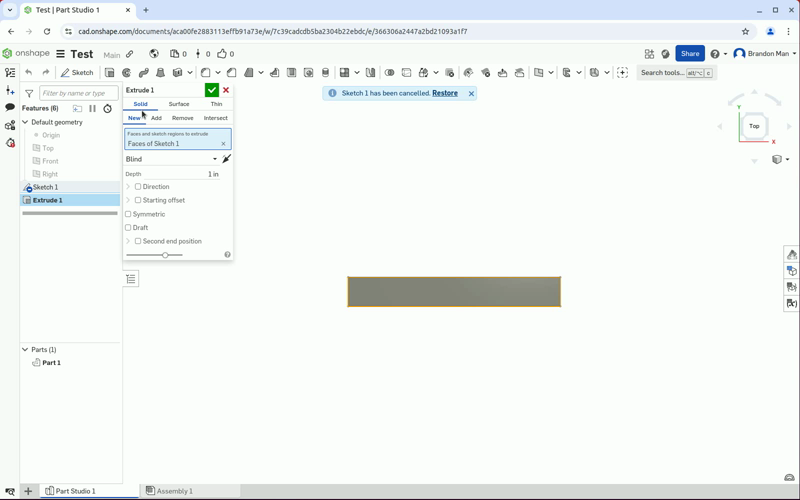
mouse_move(137, 120)
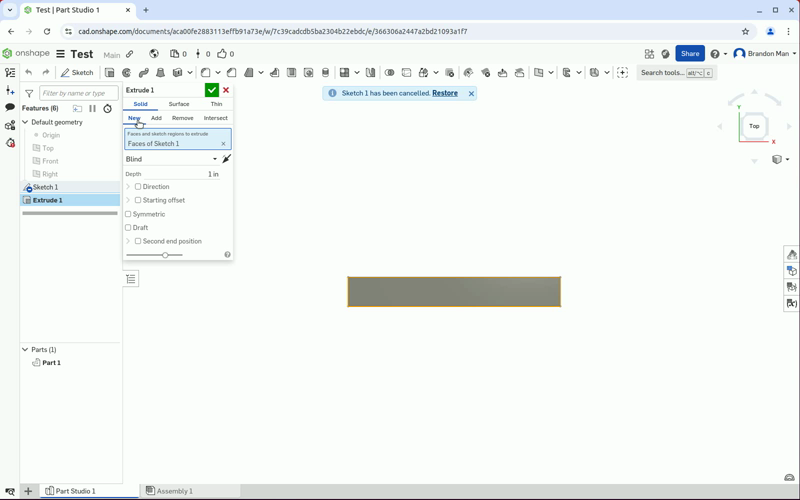
click(137, 120)
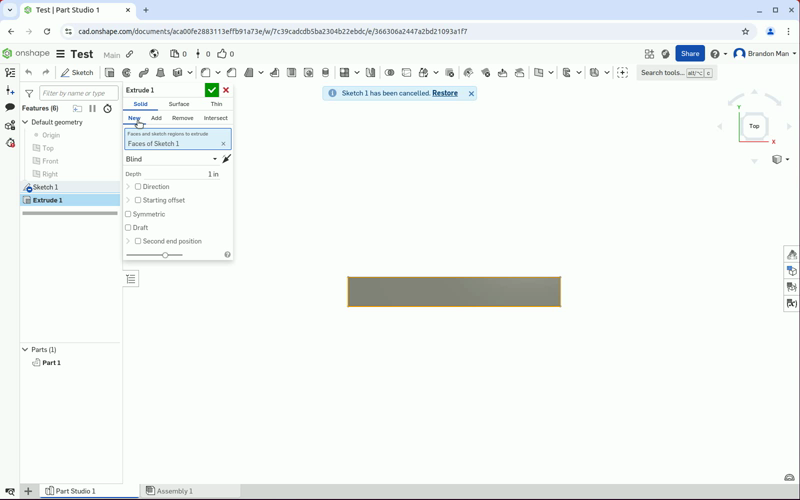
key(tab, 4)
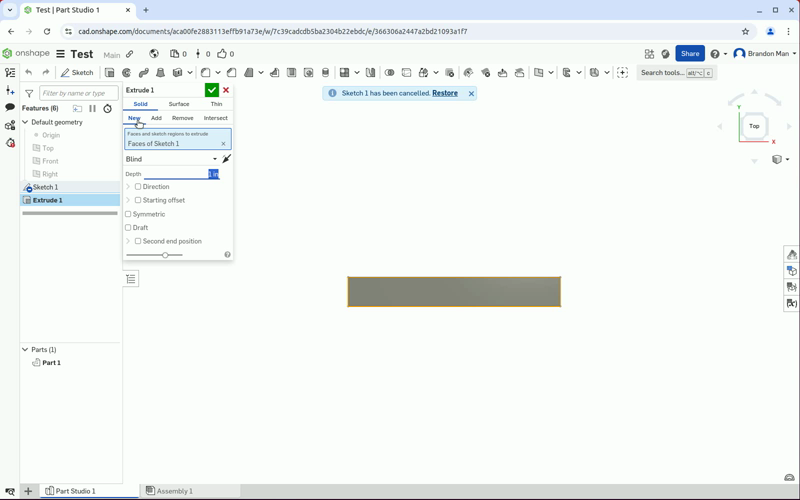
text(7.221)
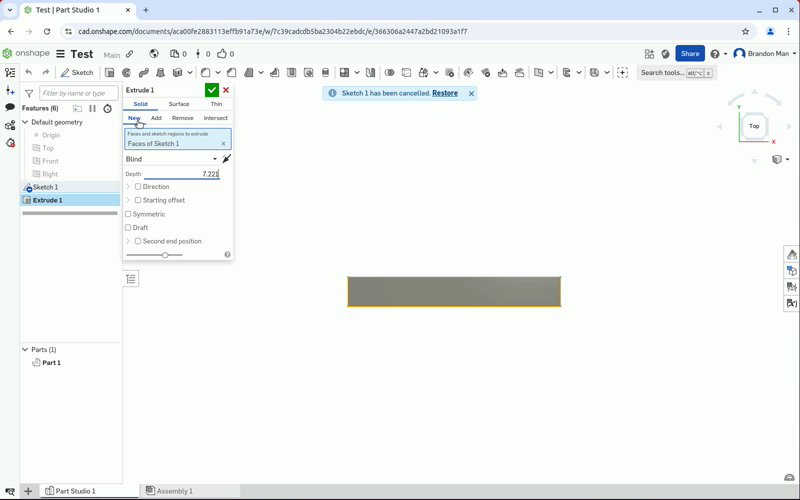
key(enter)
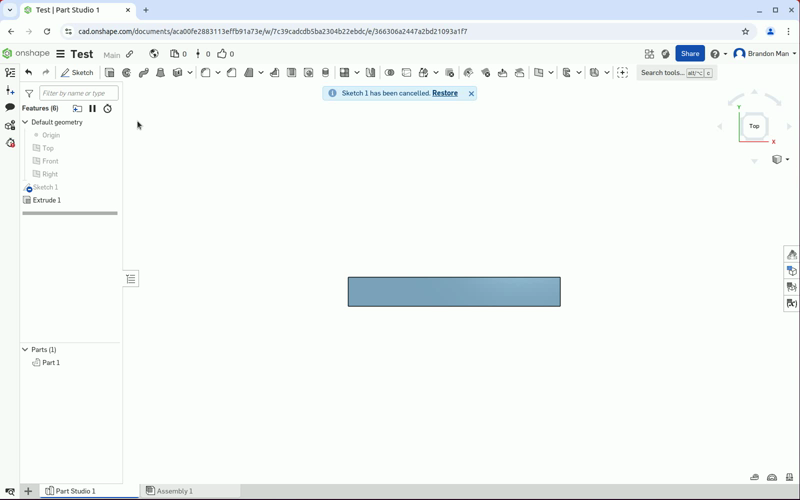
key(shift+h)
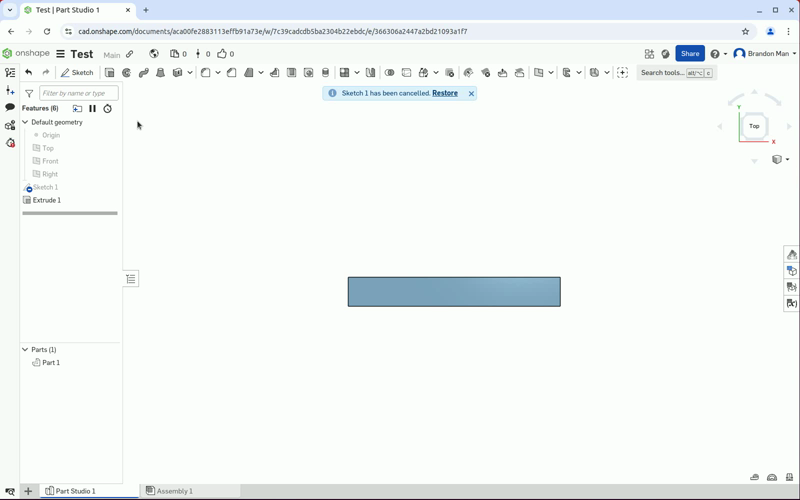
key(shift+h)
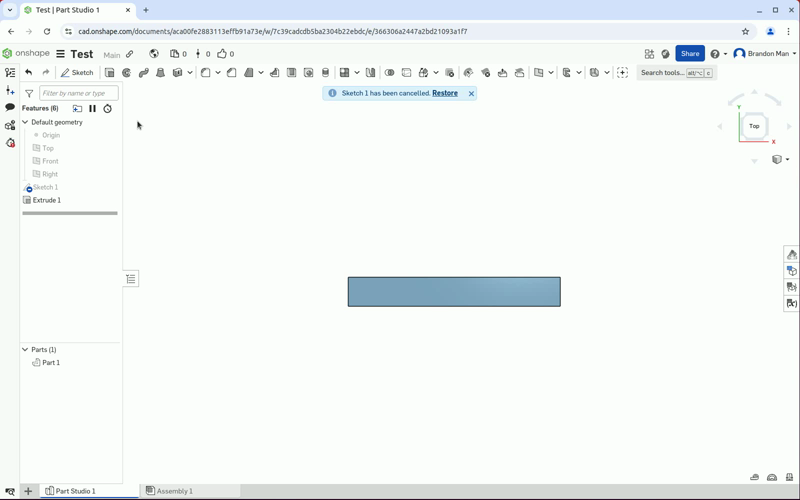
mouse_move(73, 189)
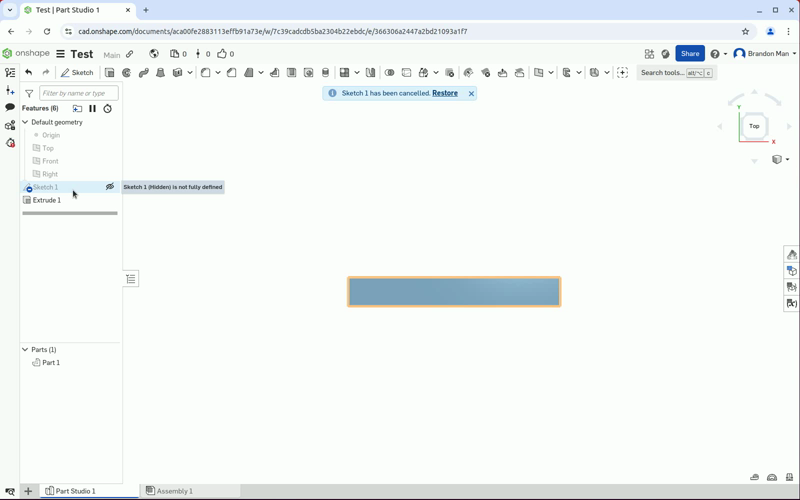
click(73, 189)
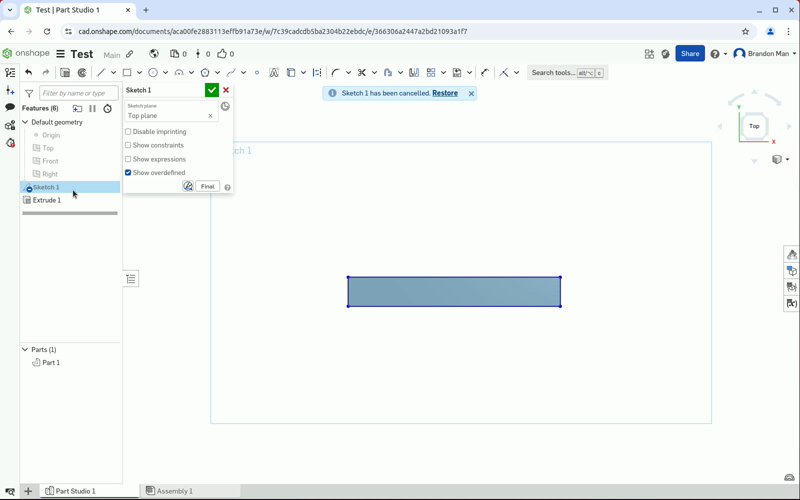
mouse_move(229, 92)
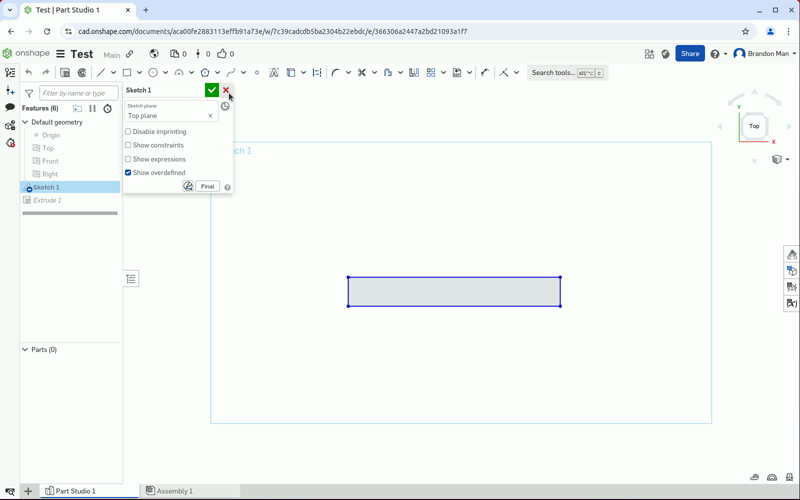
click(229, 92)
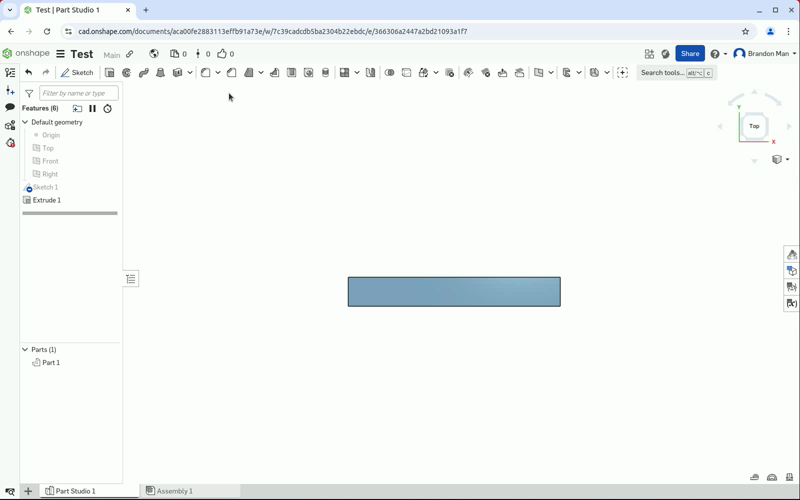
mouse_move(73, 352)
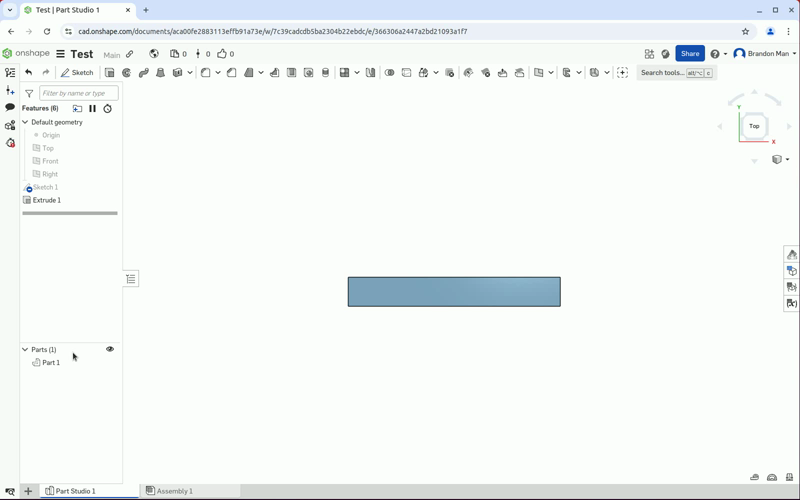
key(y)
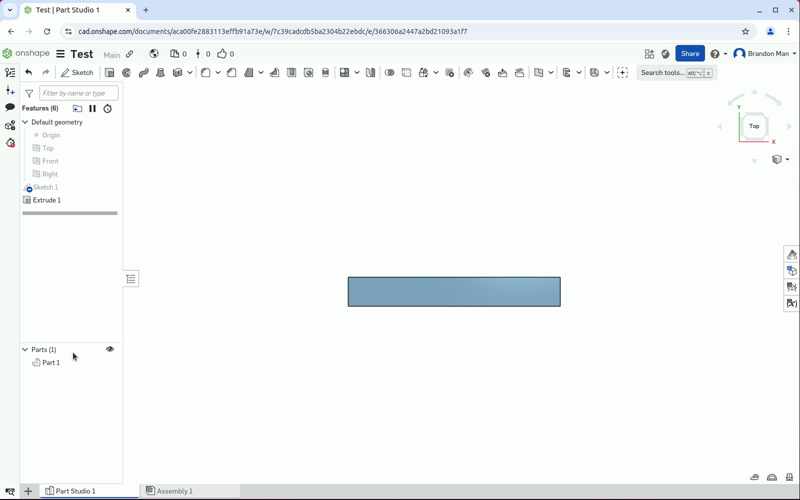
key(shift+p)
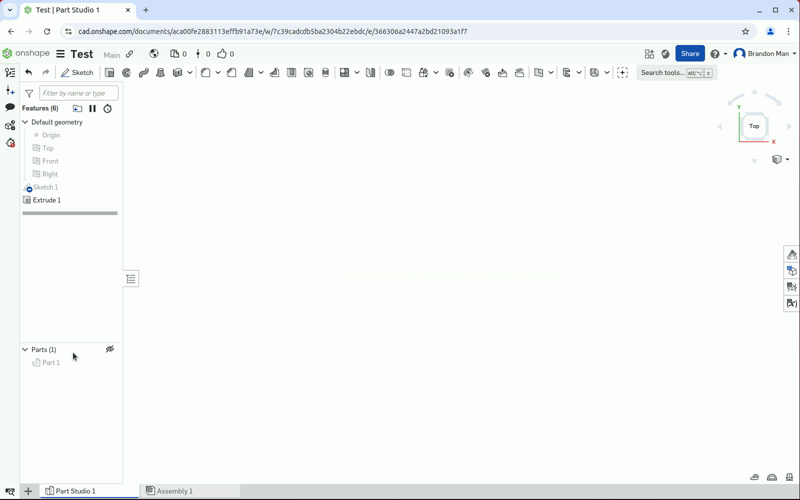
key(space)
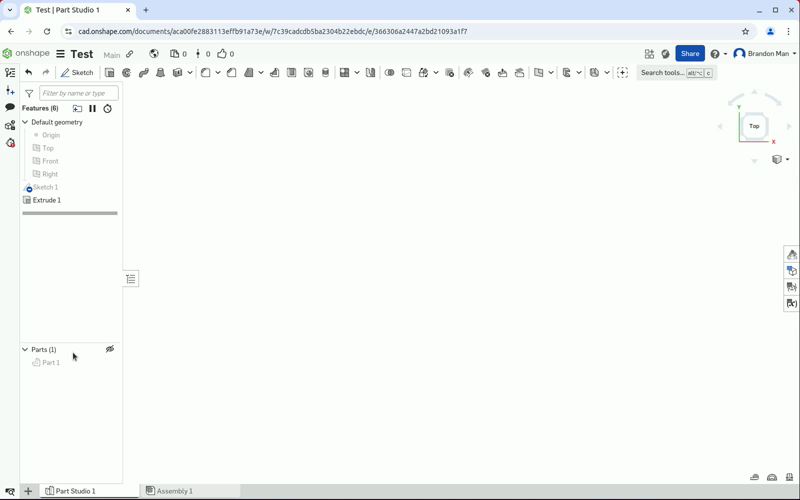
key_down(shift)
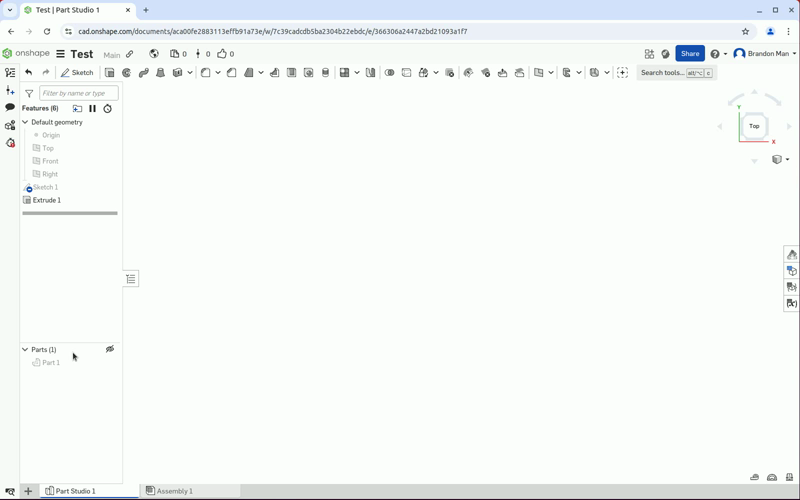
key(up)
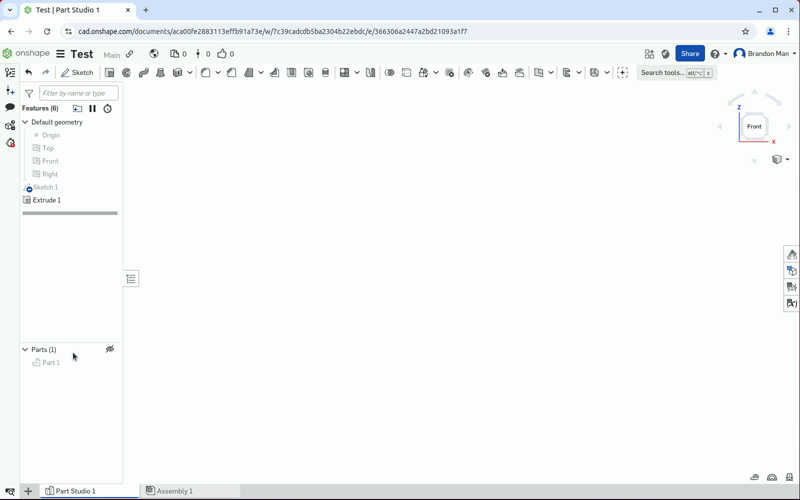
key_up(shift)
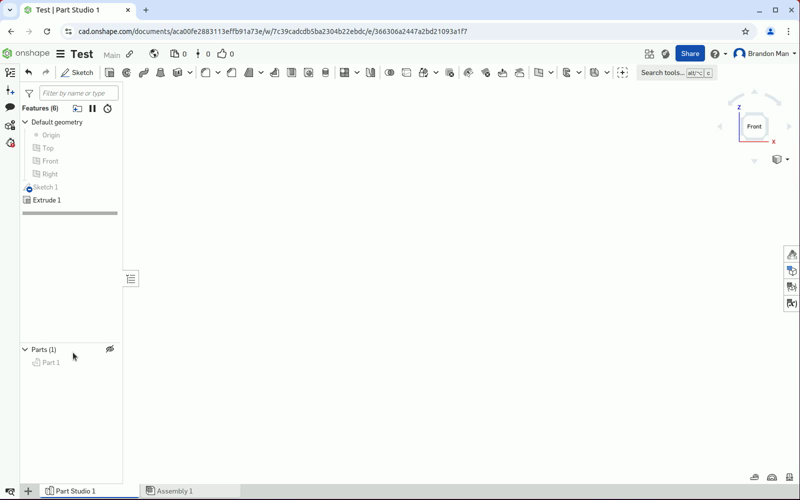
mouse_move(73, 352)
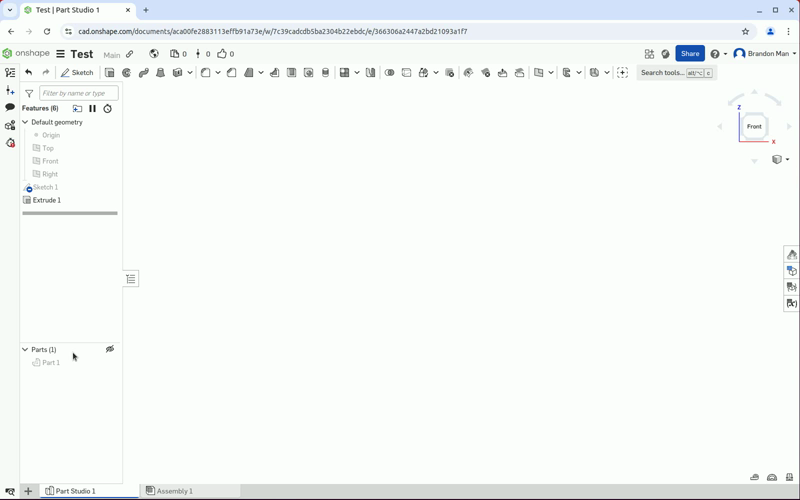
key(shift+y)
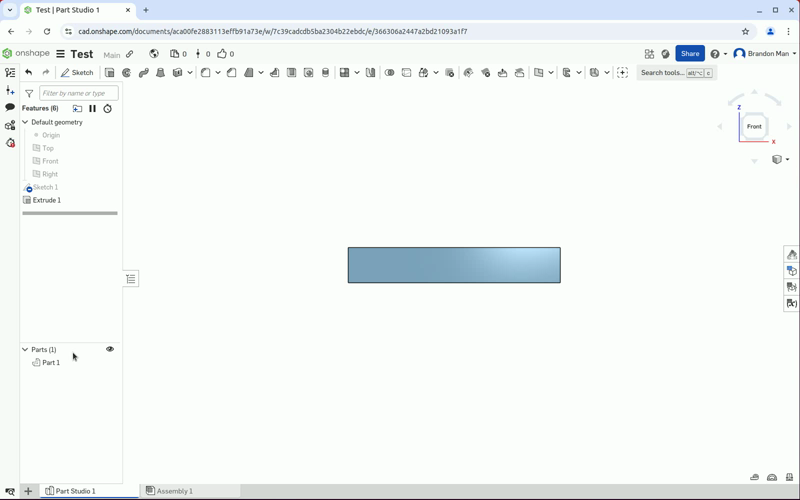
mouse_move(541, 75)
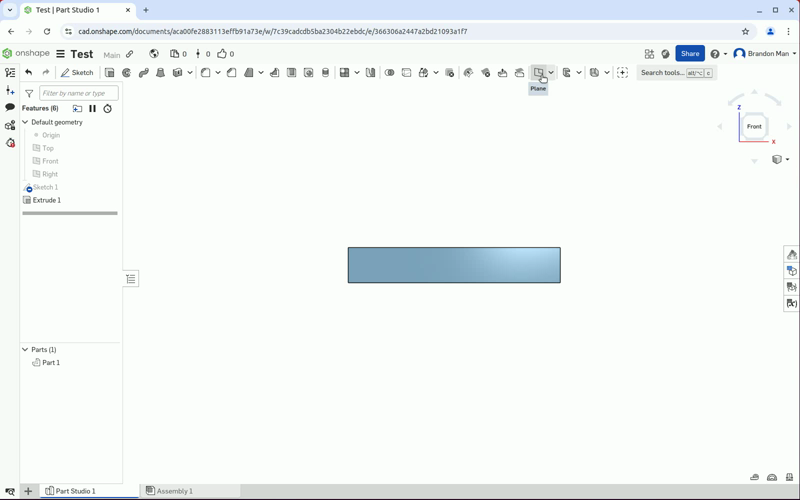
click(541, 75)
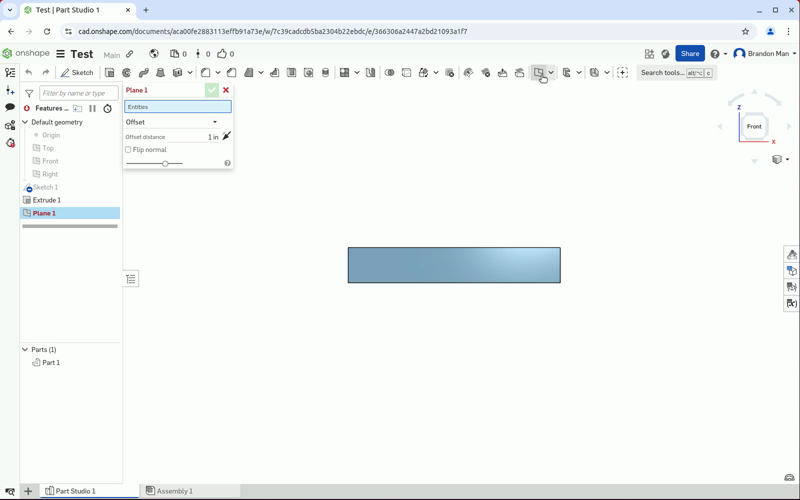
mouse_move(73, 163)
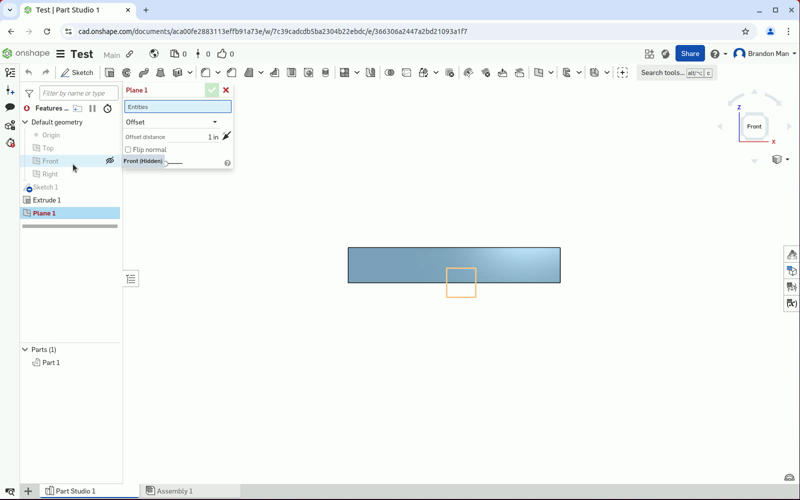
click(73, 163)
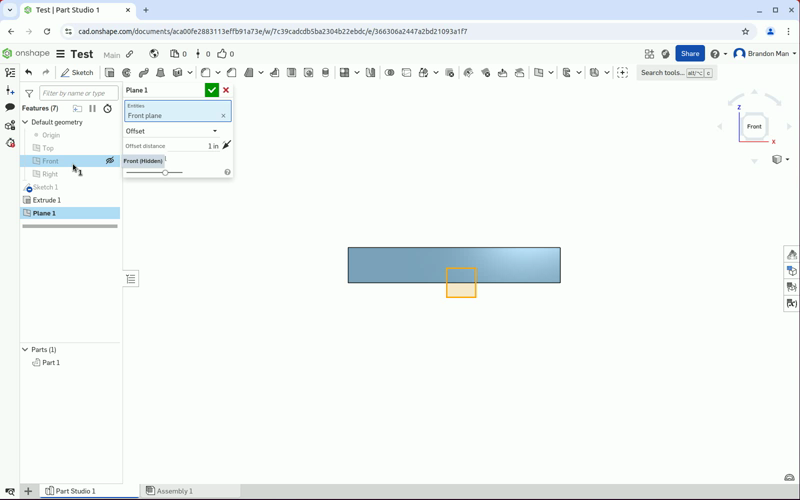
key(tab, 2)
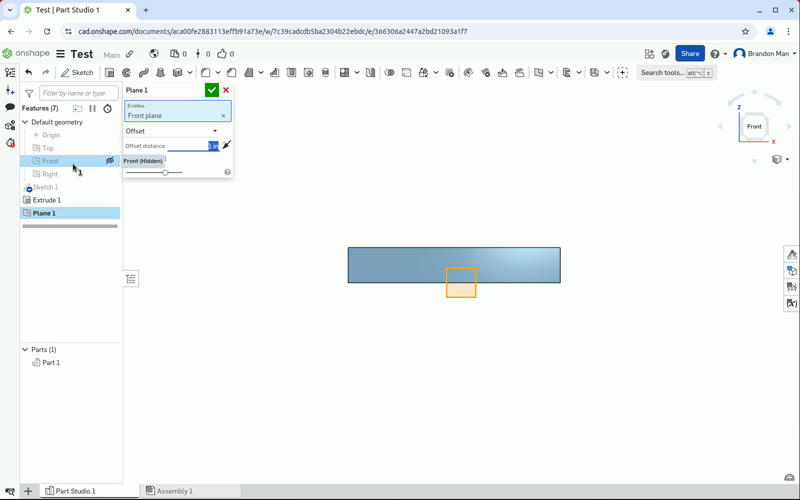
text(4.807)
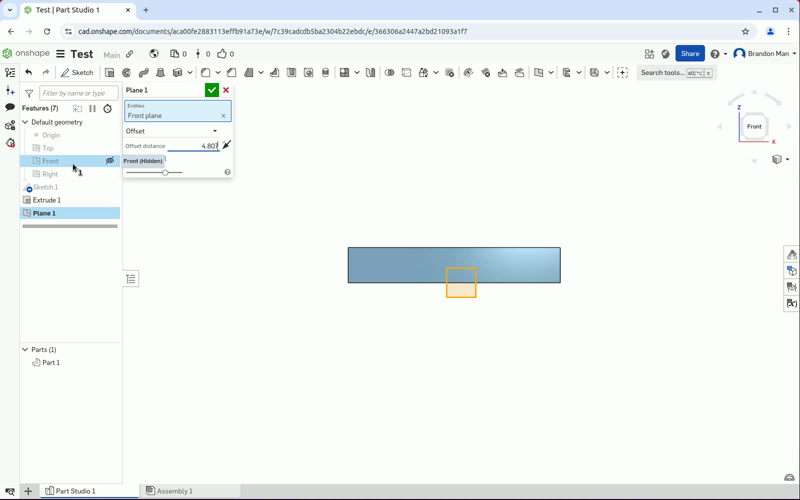
key(enter, 2)
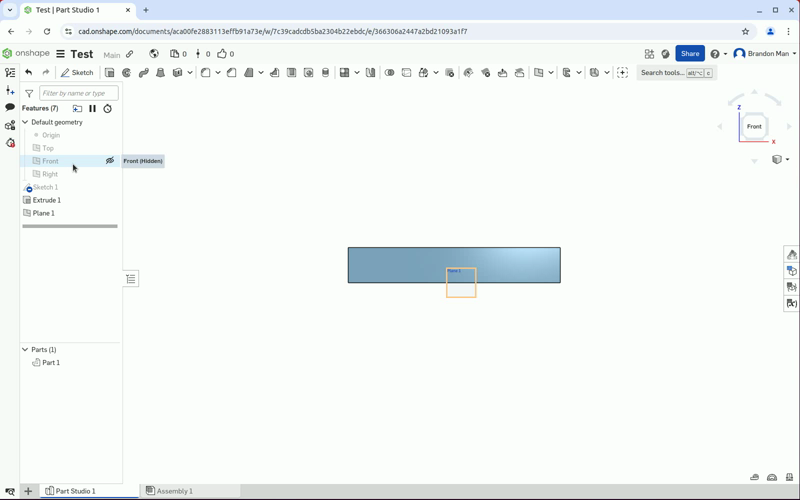
key(shift+s)
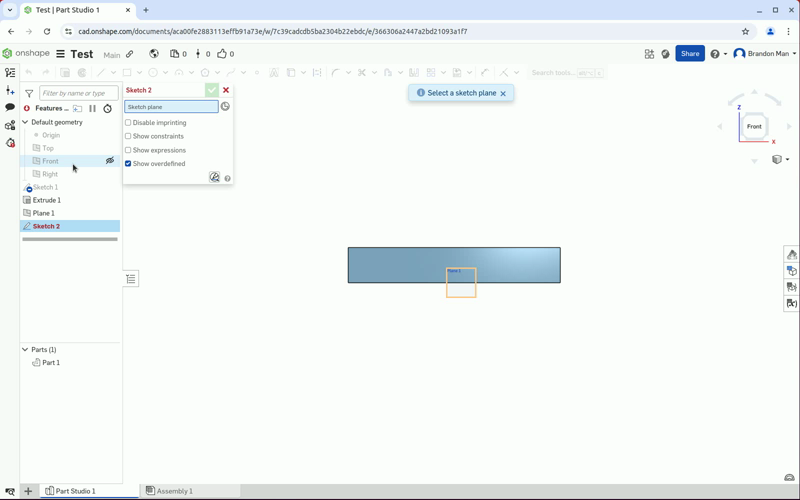
mouse_move(73, 215)
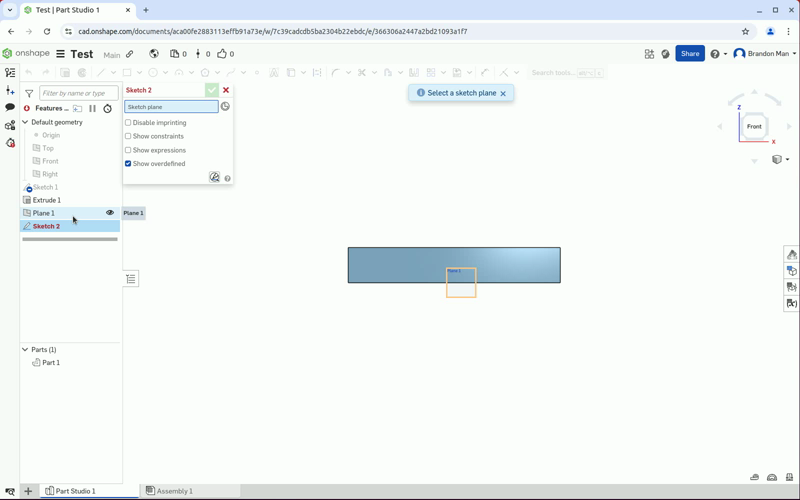
click(73, 215)
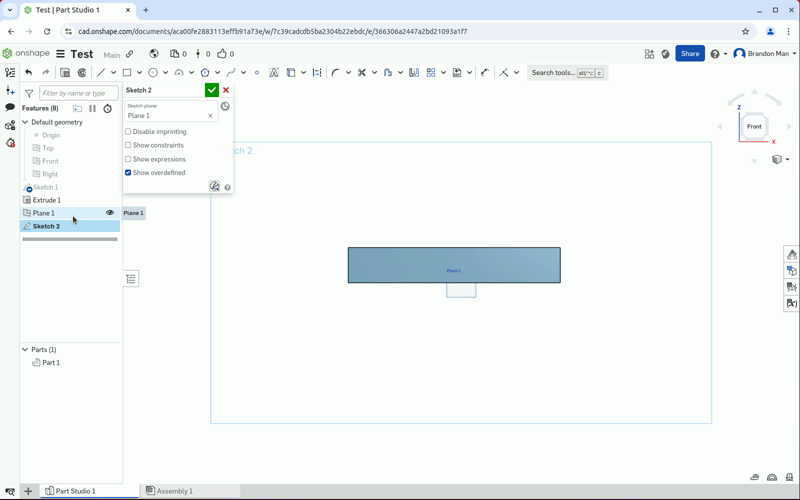
mouse_move(73, 352)
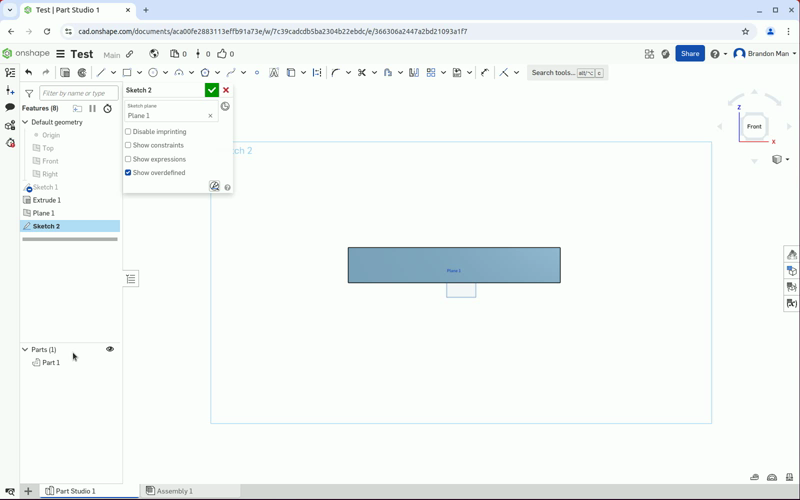
key(y)
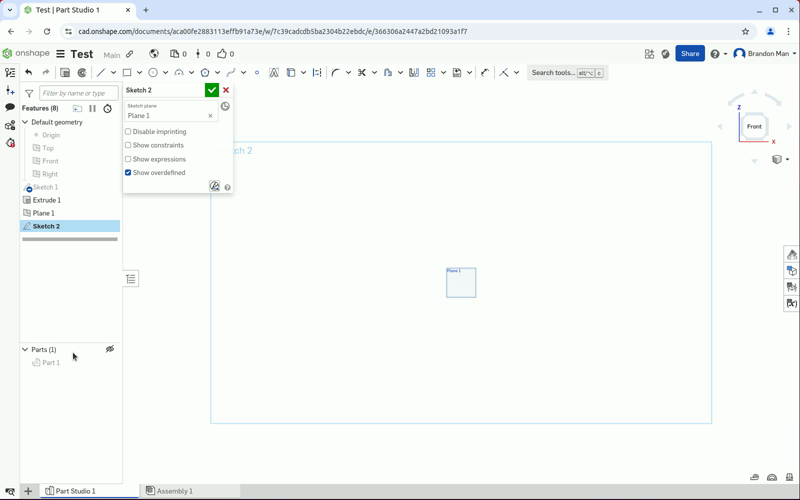
key(l)
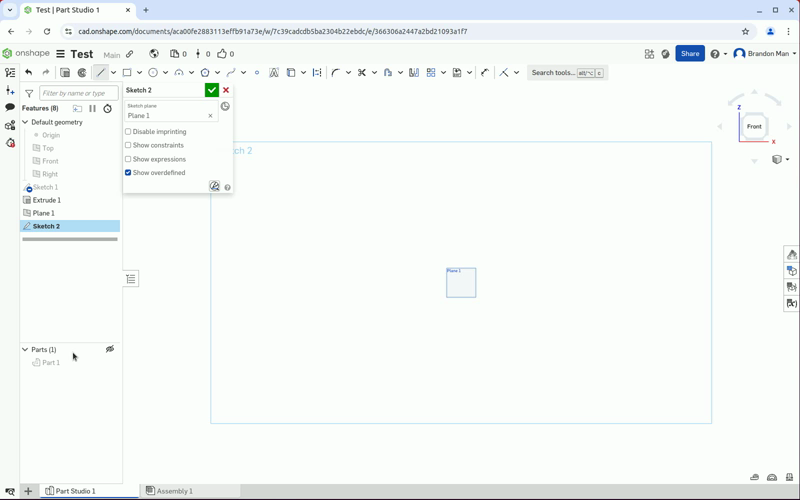
key_down(shift)
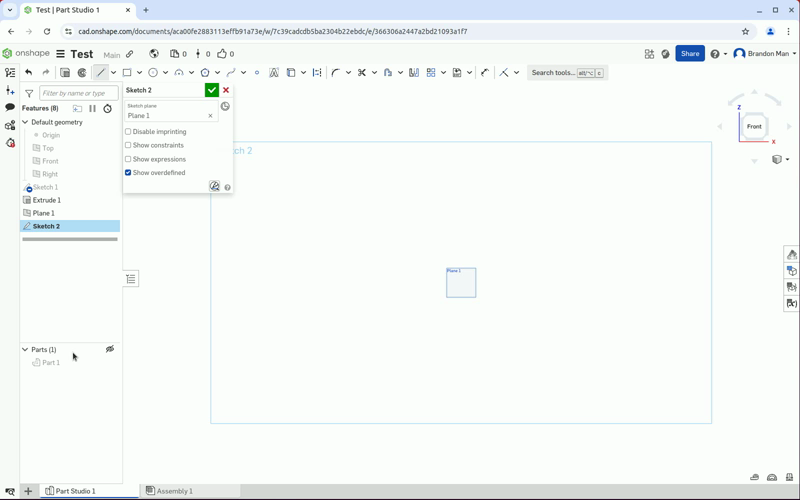
mouse_move(348, 282)
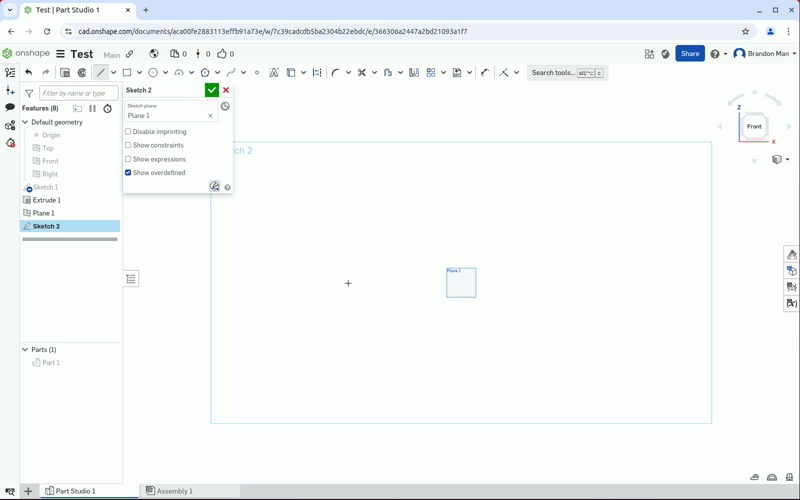
click(348, 282)
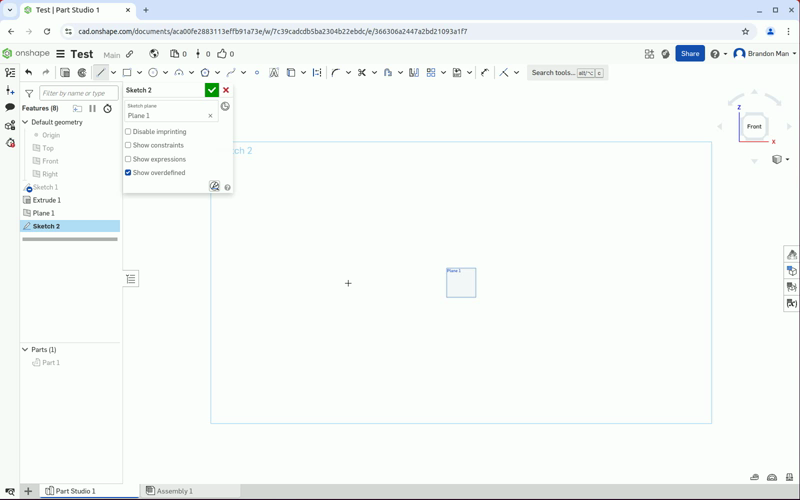
key_up(shift)
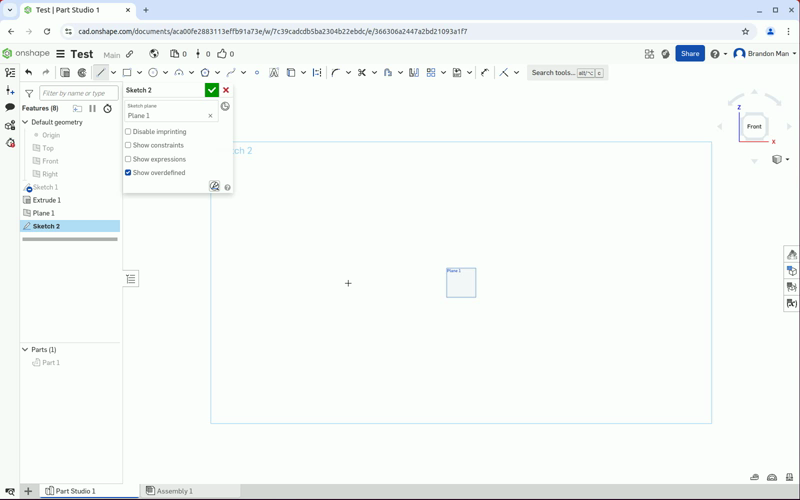
key_down(shift)
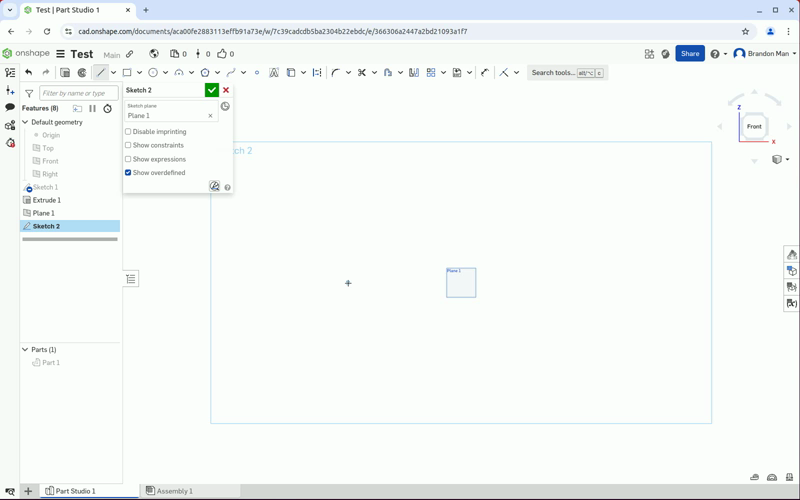
mouse_move(560, 282)
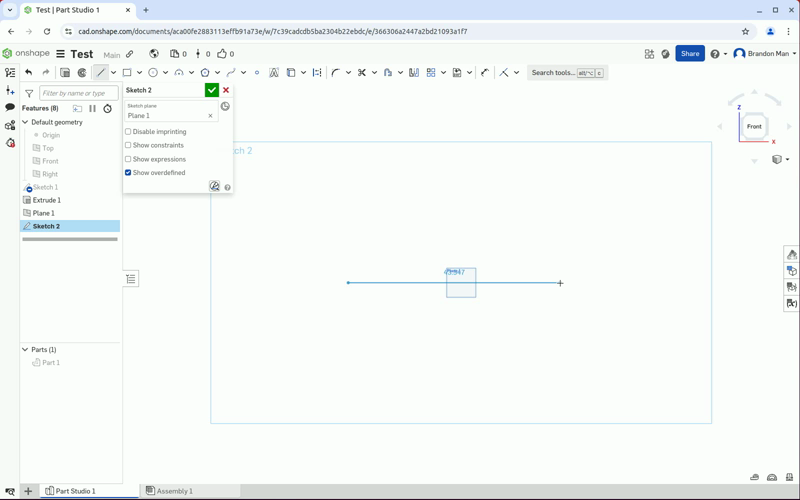
click(560, 282)
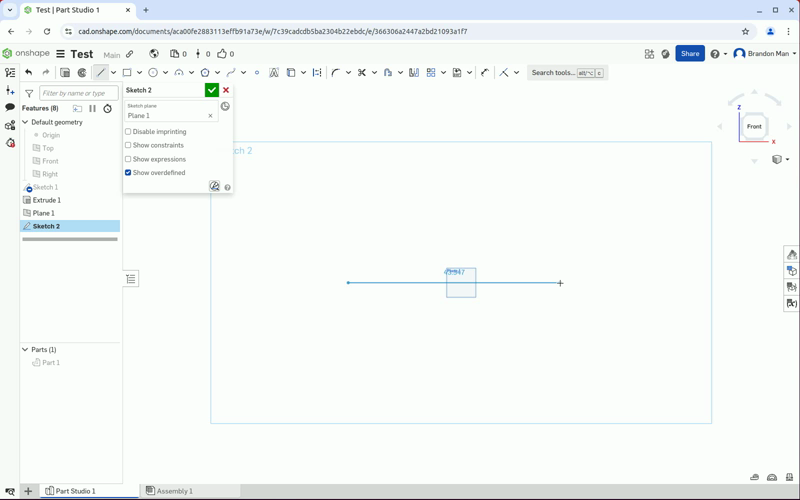
key_up(shift)
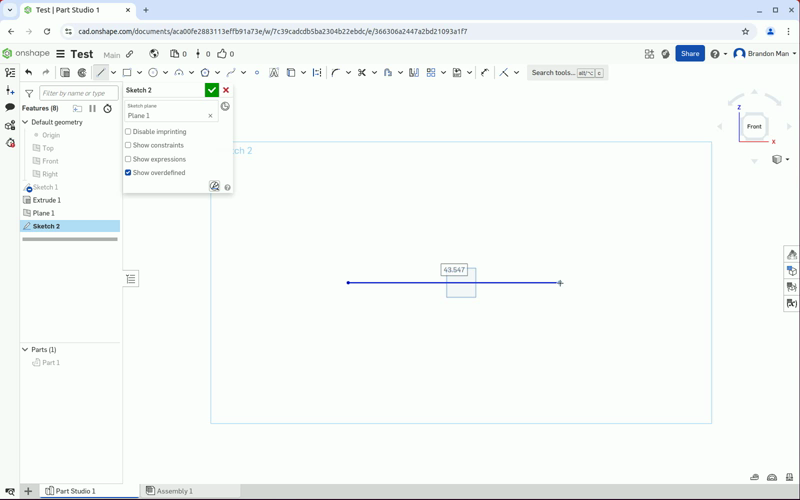
key(esc)
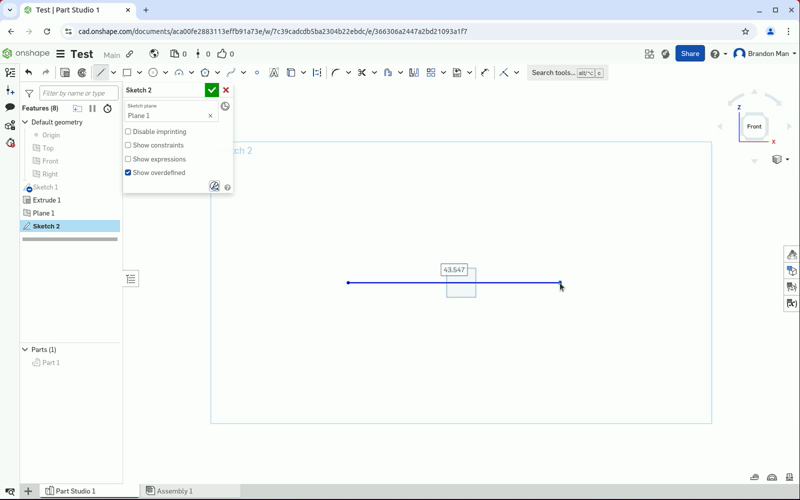
key(a)
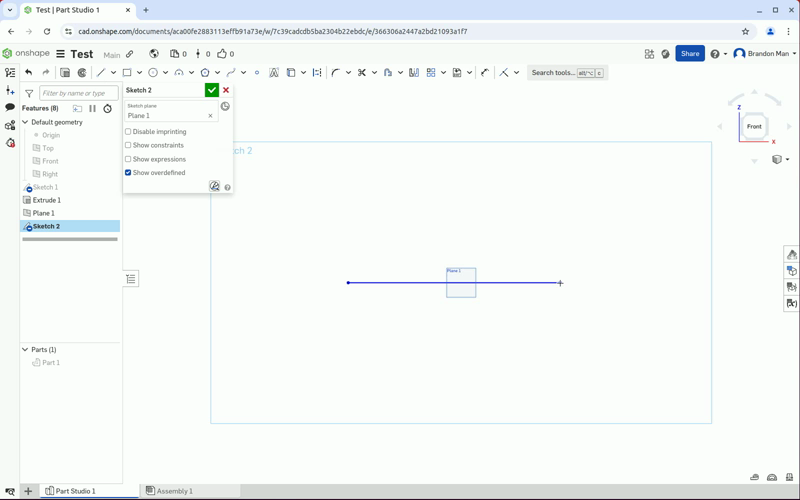
mouse_move(560, 282)
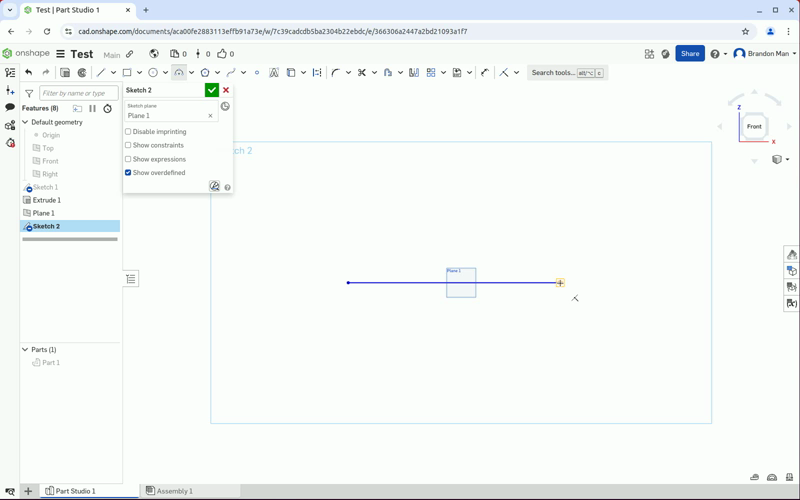
click(560, 282)
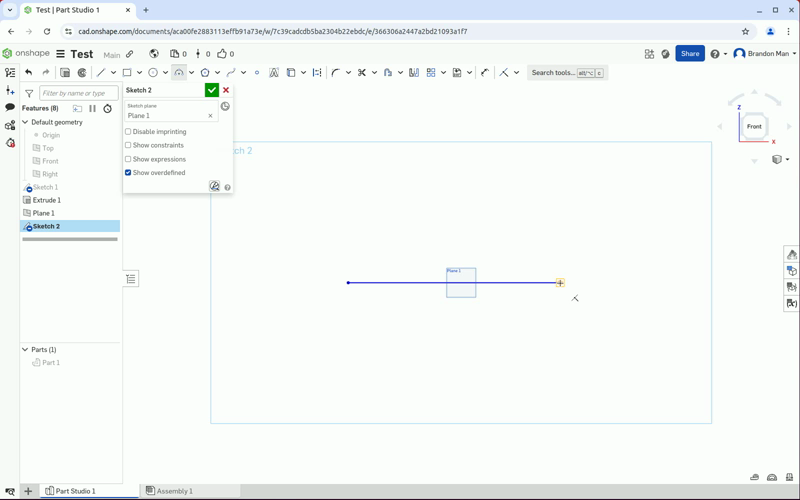
mouse_move(348, 282)
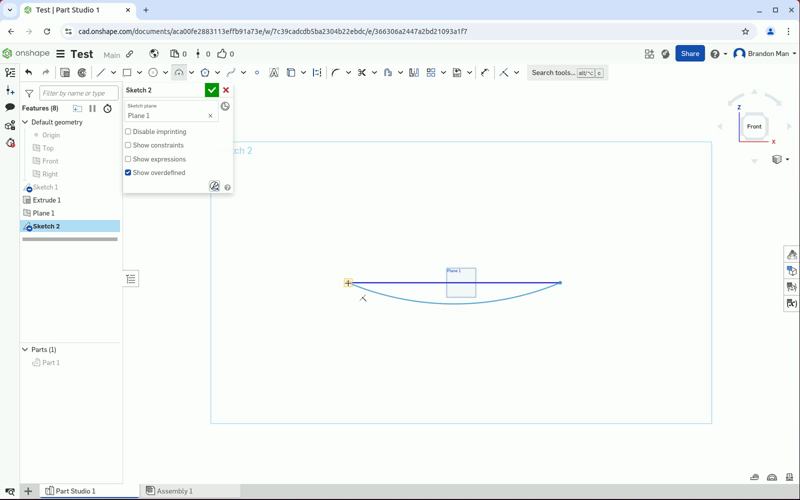
click(348, 282)
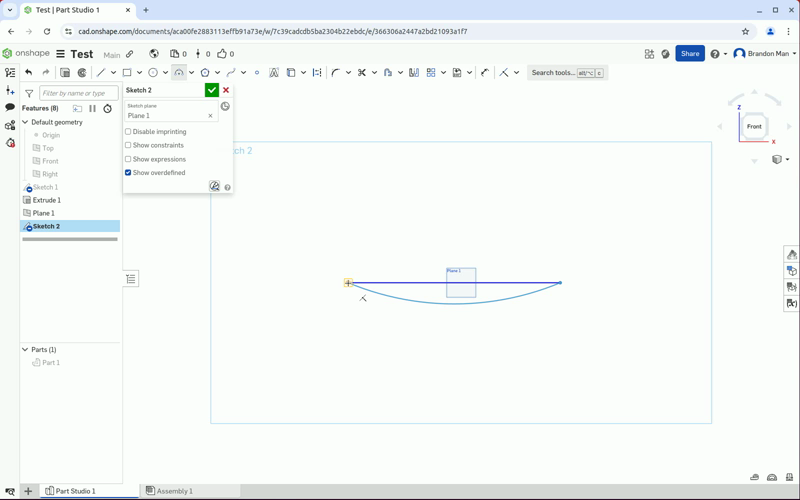
key_down(shift)
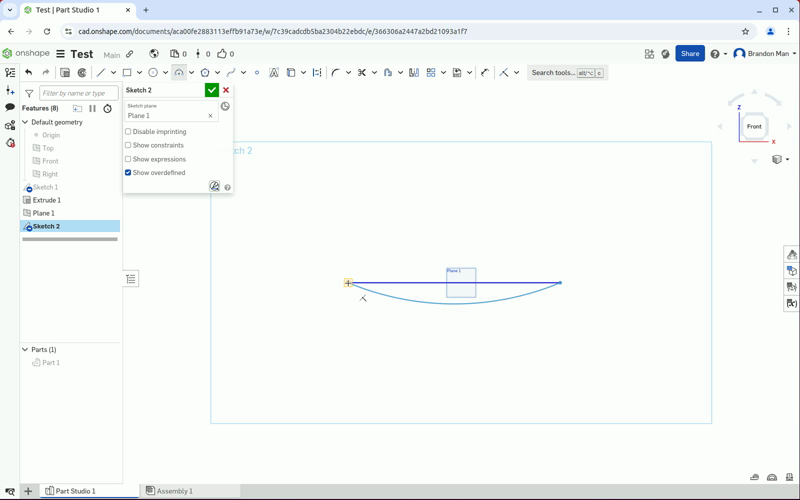
mouse_move(454, 264)
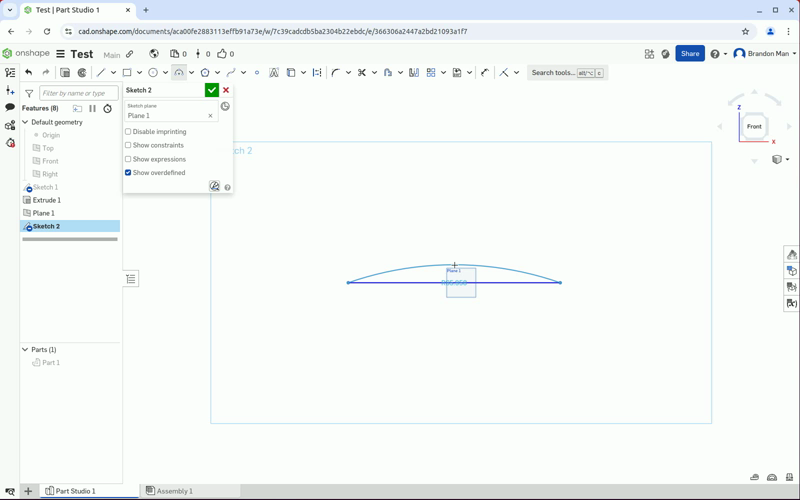
click(454, 264)
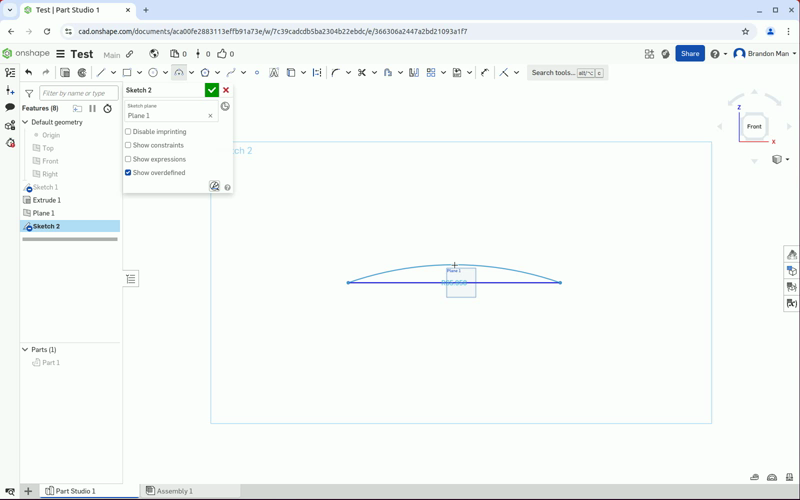
key_up(shift)
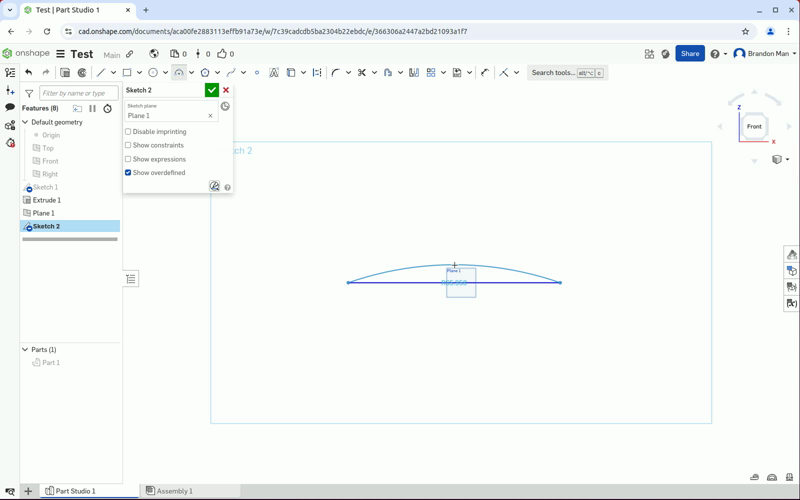
key(esc)
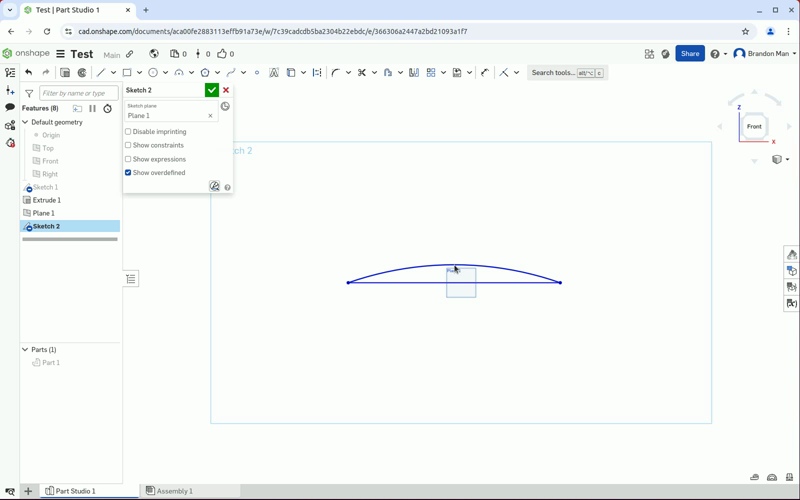
mouse_move(498, 278)
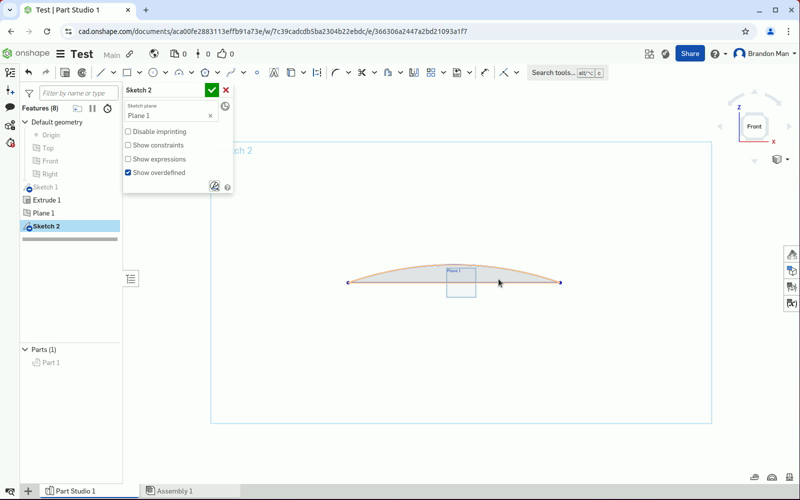
click(498, 278)
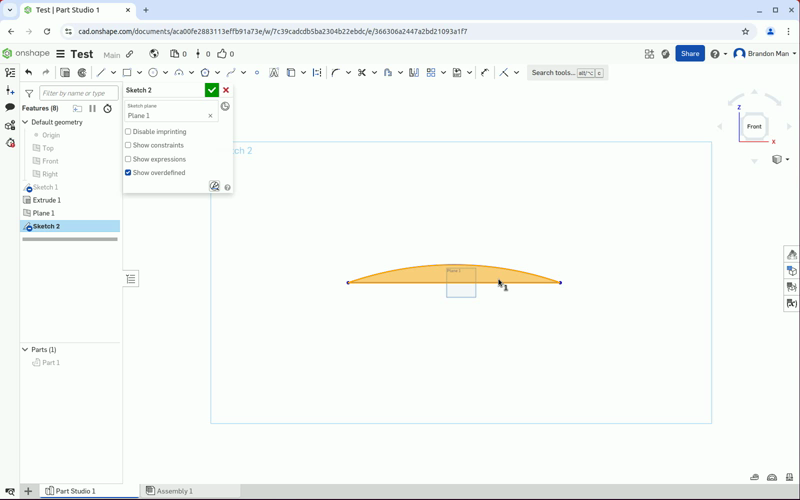
mouse_move(73, 352)
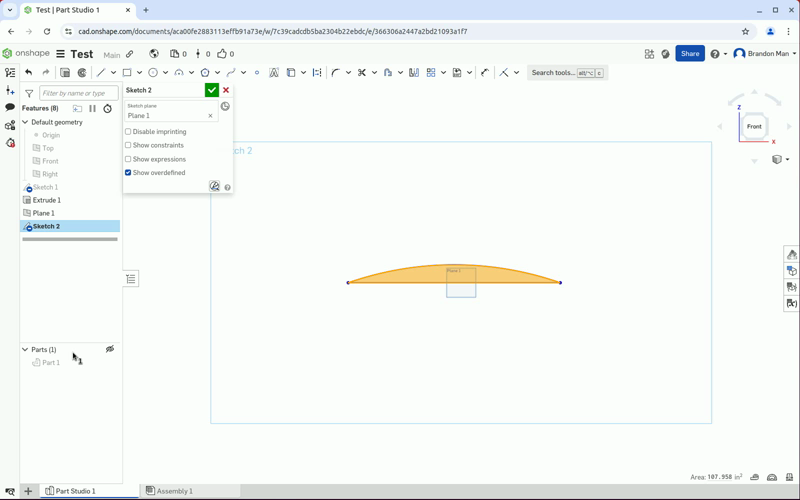
key(shift+y)
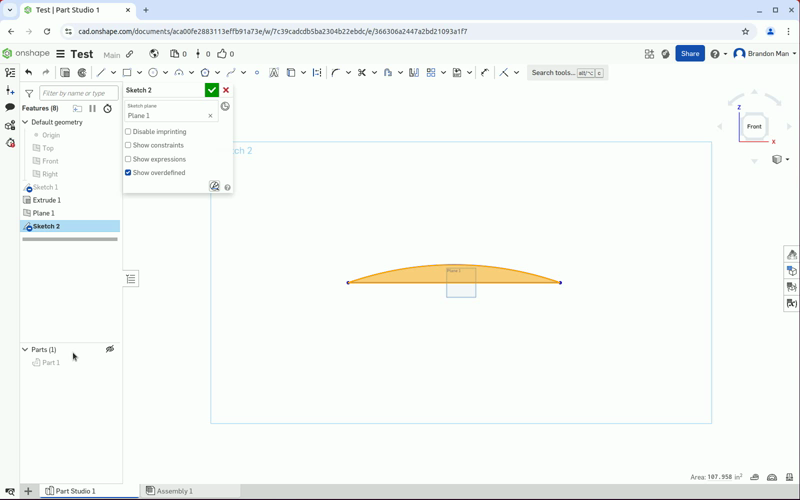
key(shift+e)
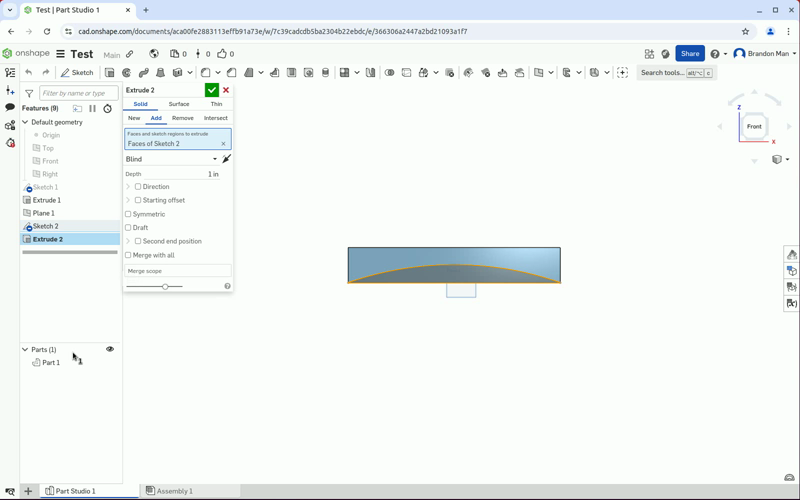
mouse_move(143, 106)
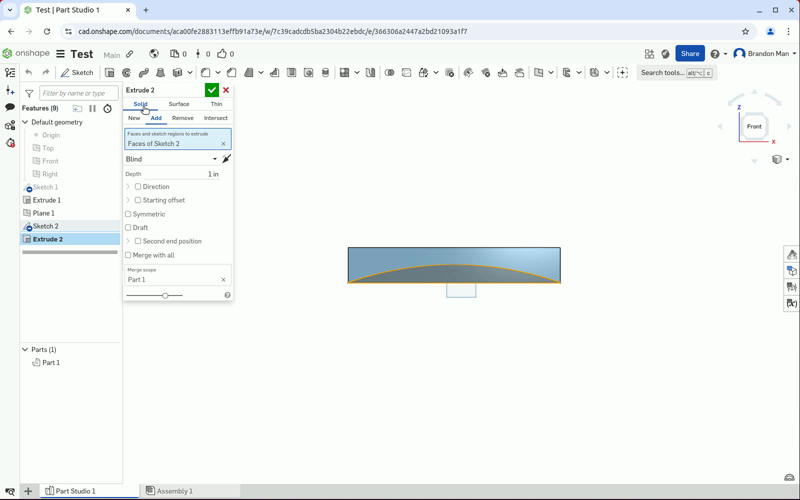
click(143, 106)
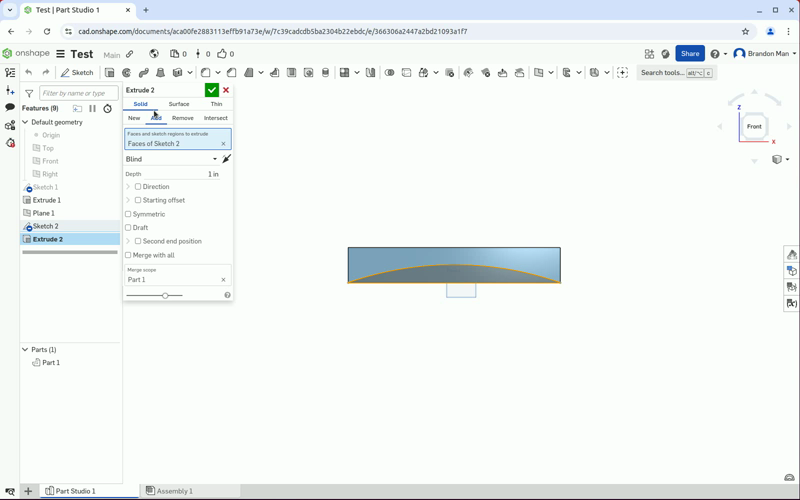
mouse_move(186, 120)
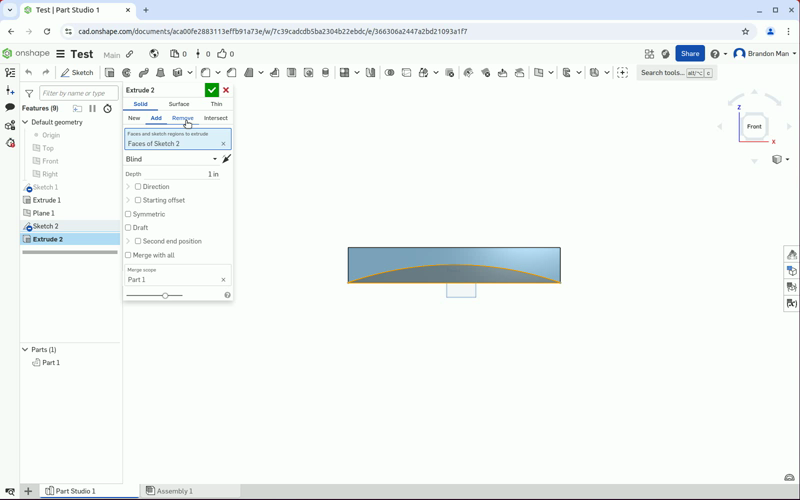
click(186, 120)
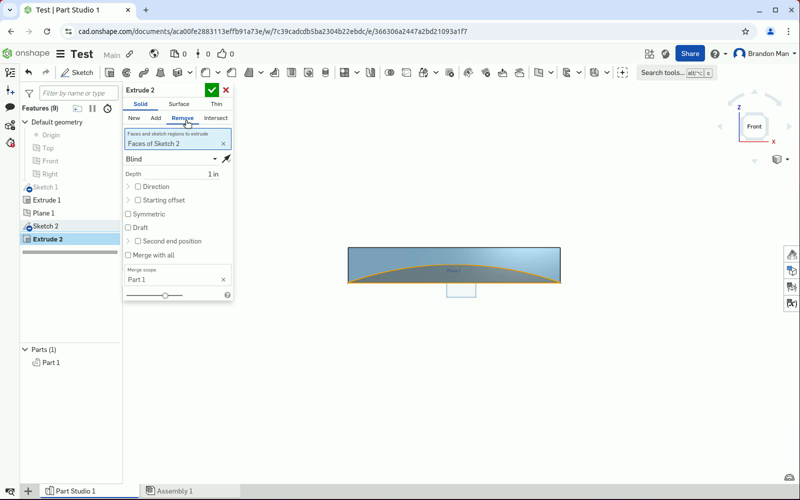
key(tab, 4)
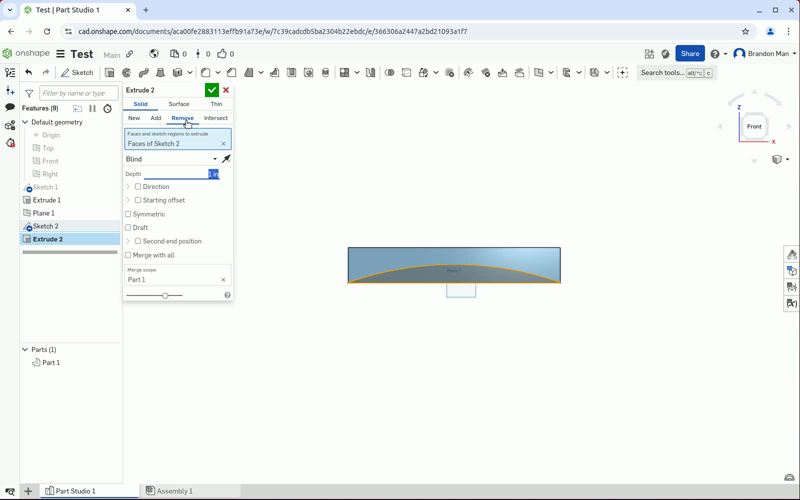
text(6.018)
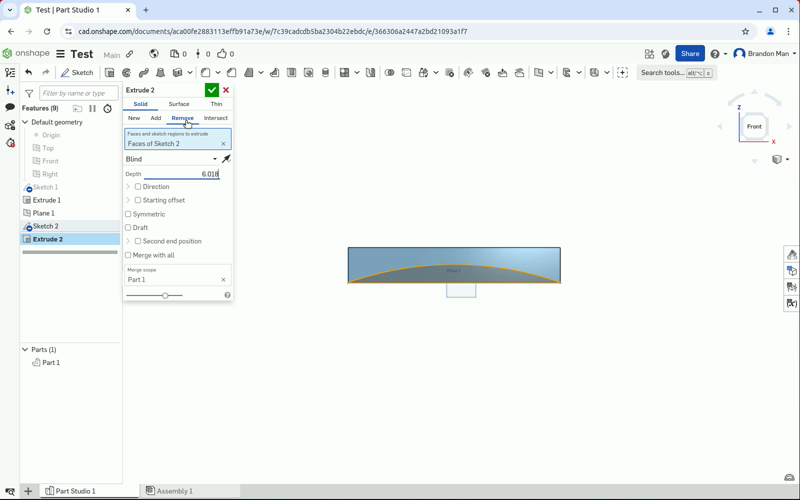
key(tab, 6)
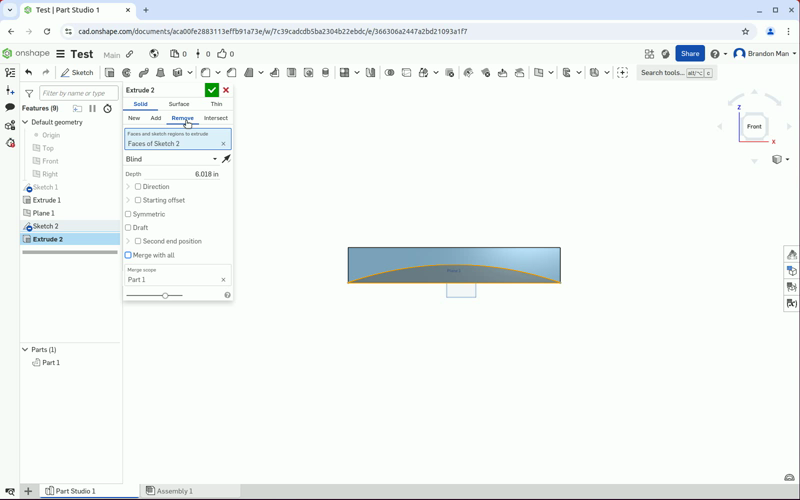
key(space)
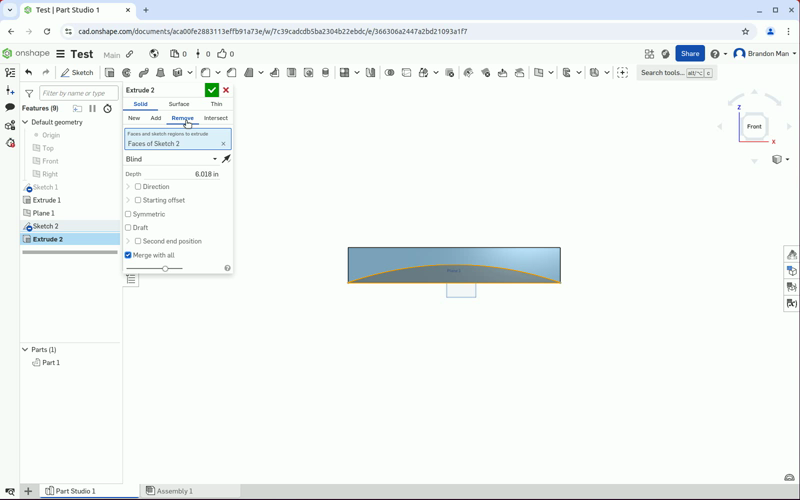
key(enter)
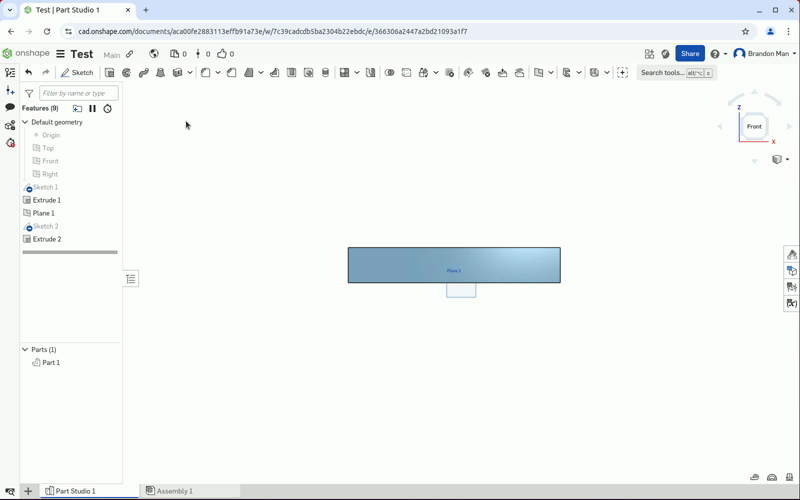
key(shift+h)
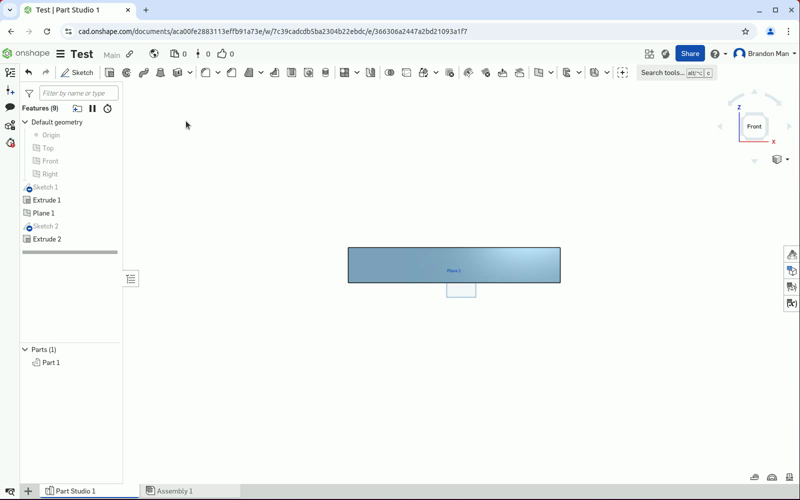
key(shift+h)
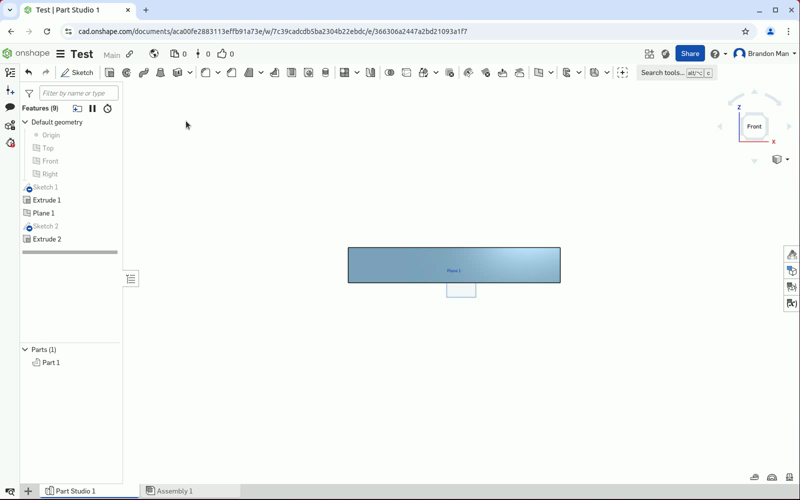
mouse_move(73, 189)
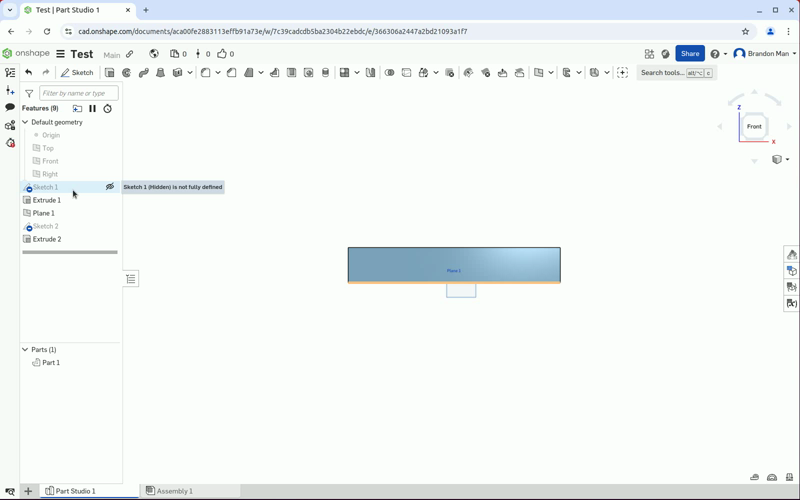
click(73, 189)
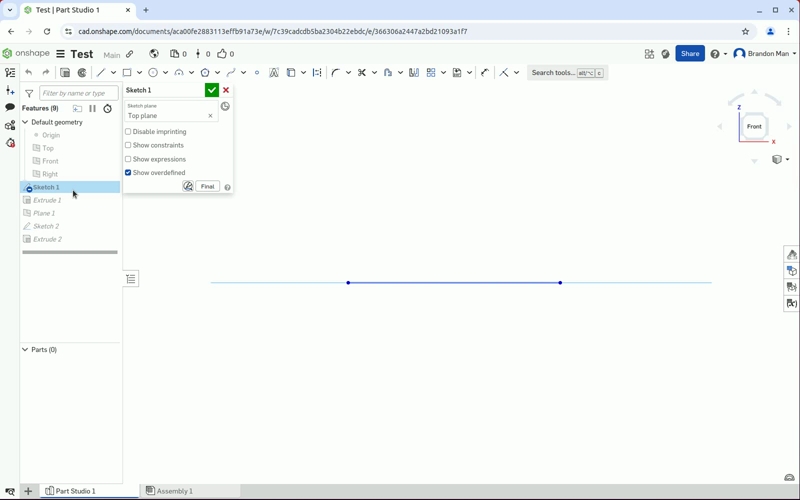
mouse_move(229, 92)
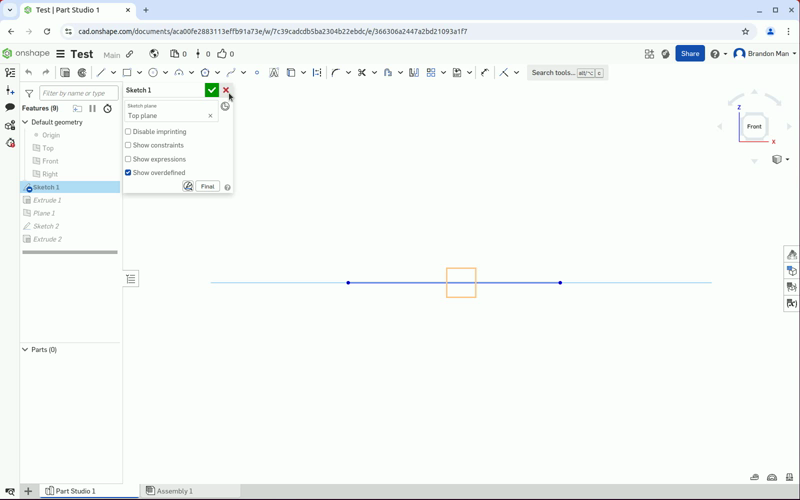
click(229, 92)
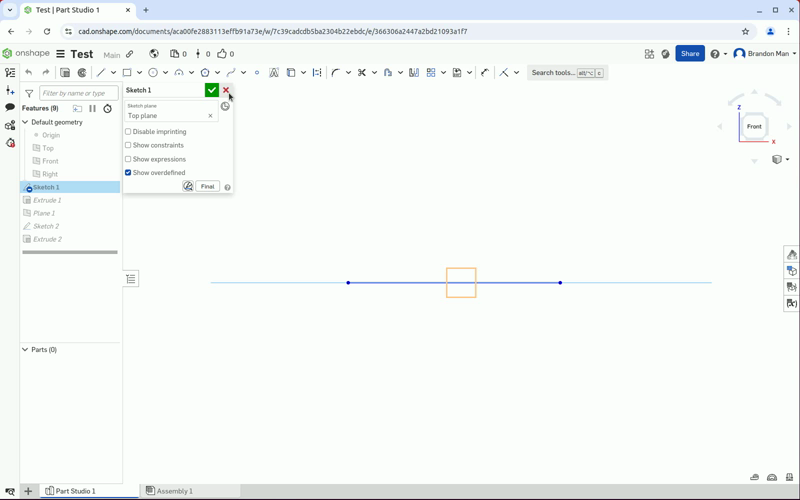
key(shift+s)
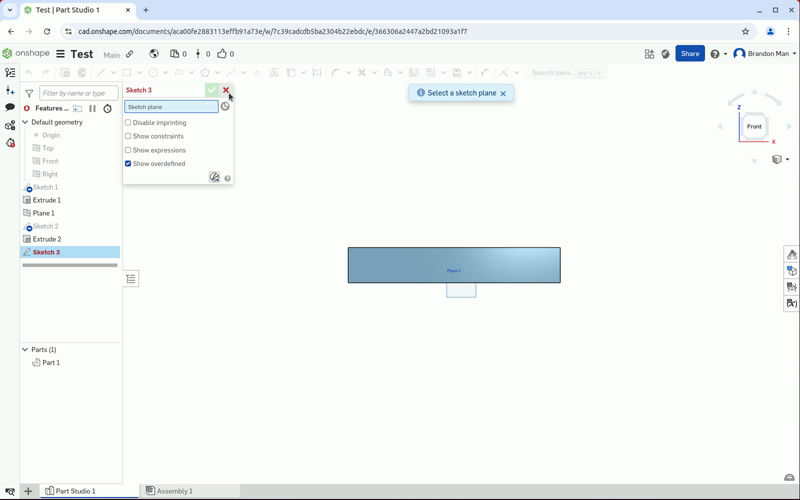
mouse_move(73, 163)
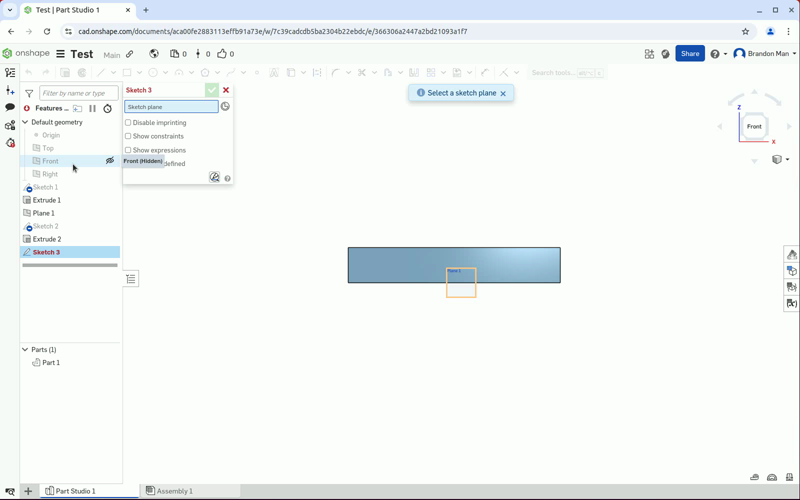
click(73, 163)
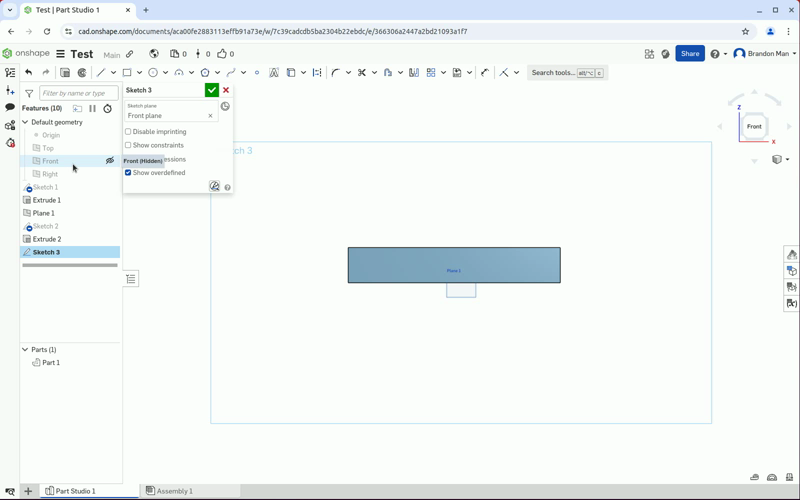
mouse_move(73, 352)
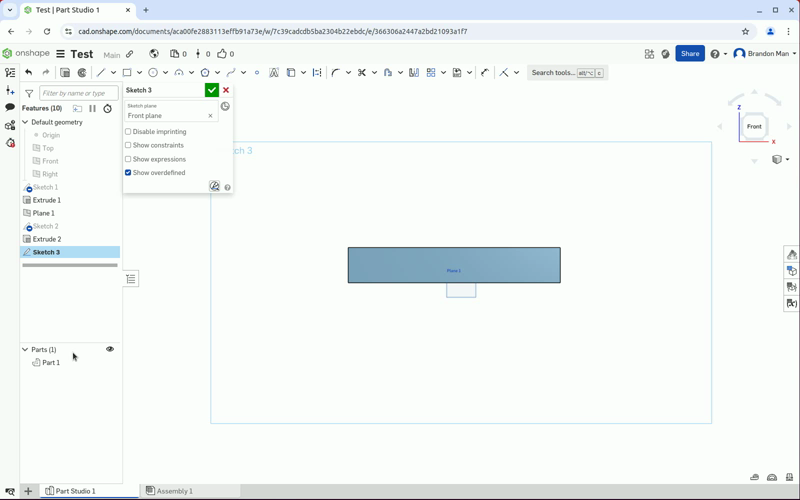
key(y)
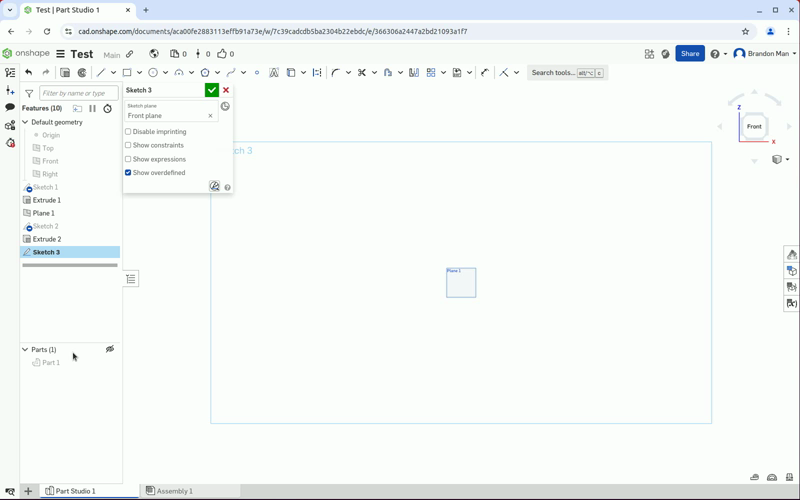
key(c)
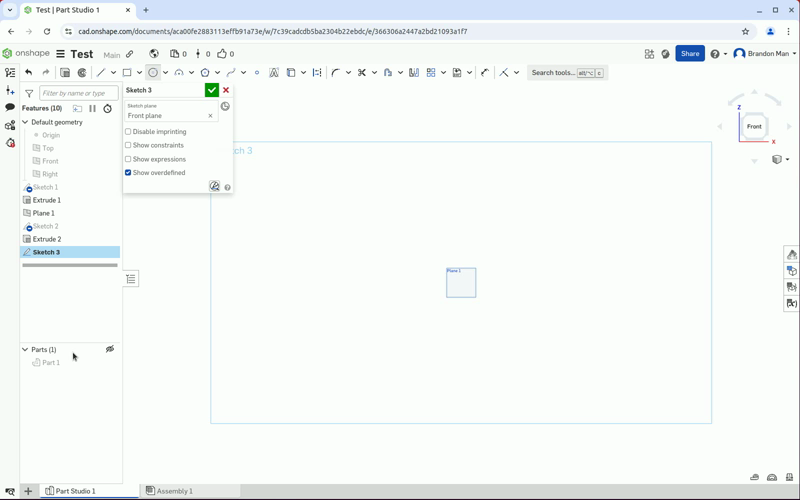
key_down(shift)
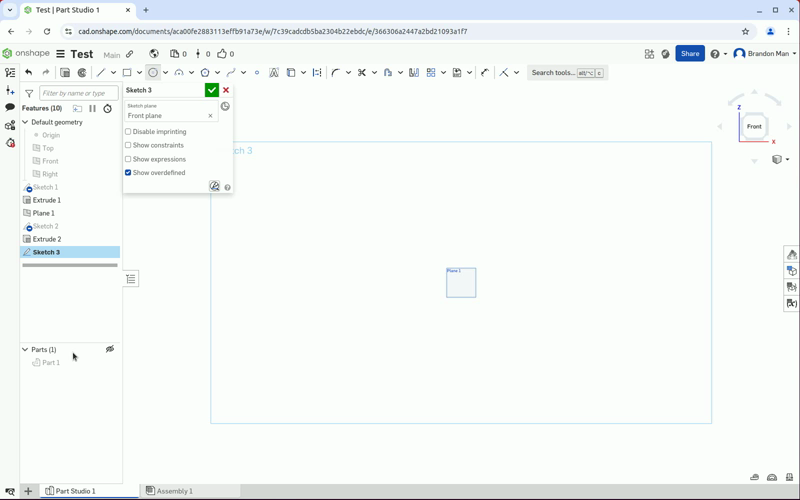
mouse_move(393, 238)
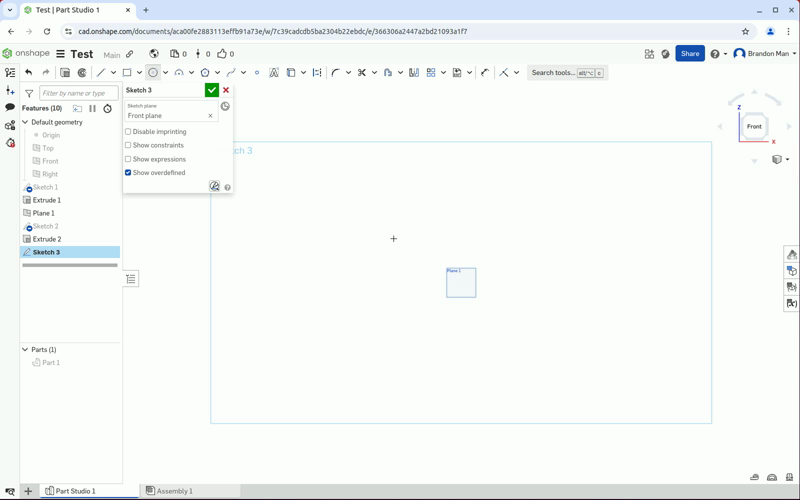
click(393, 238)
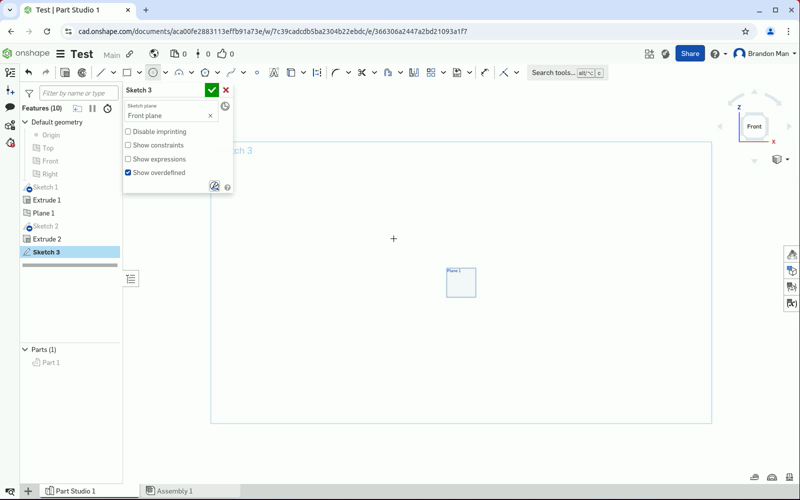
key_up(shift)
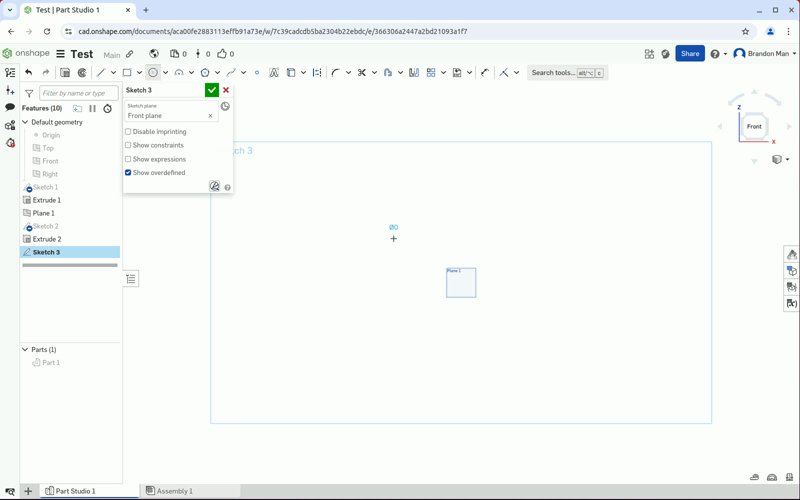
mouse_move(400, 238)
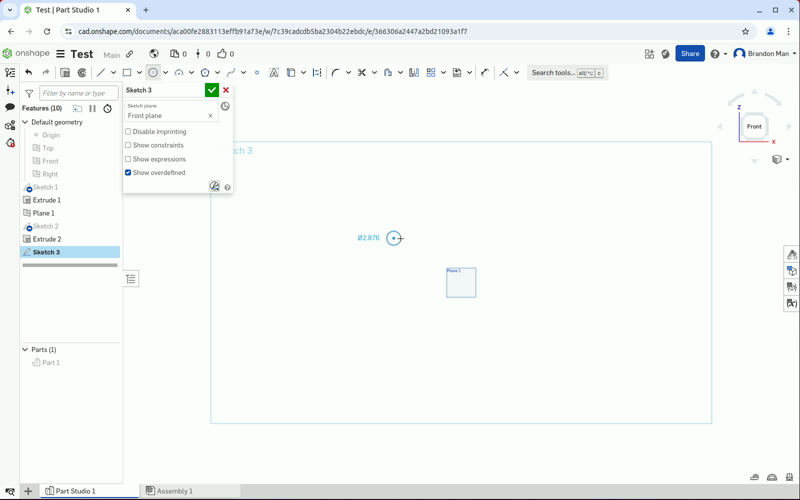
click(400, 238)
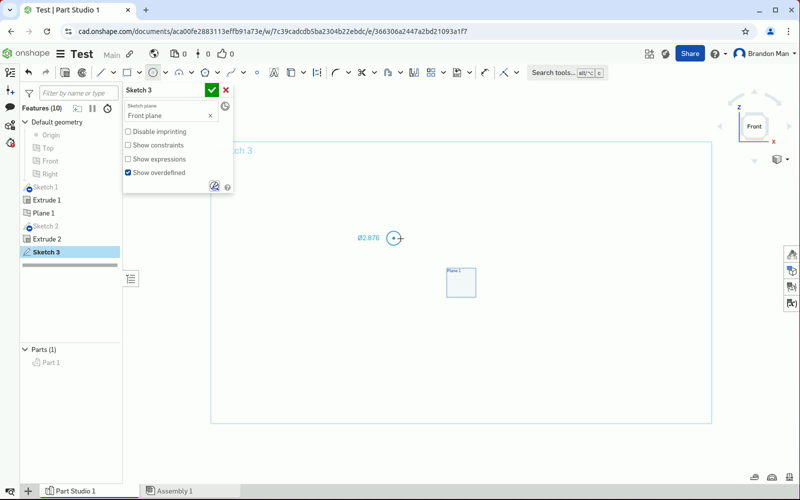
key(esc)
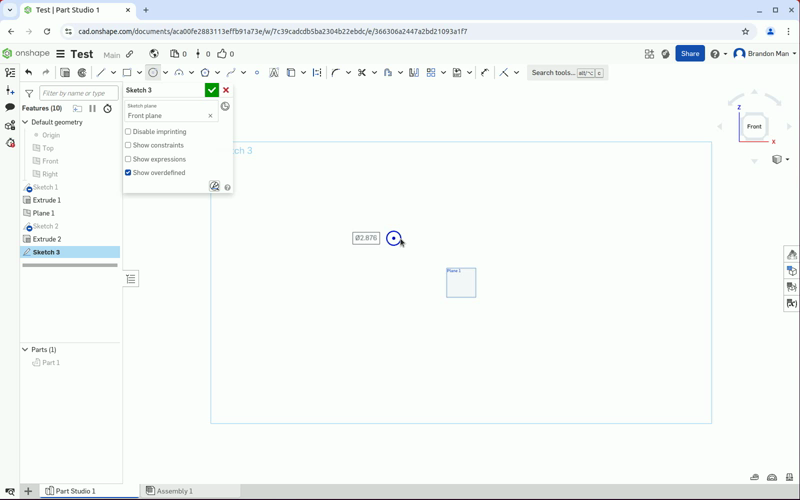
mouse_move(395, 234)
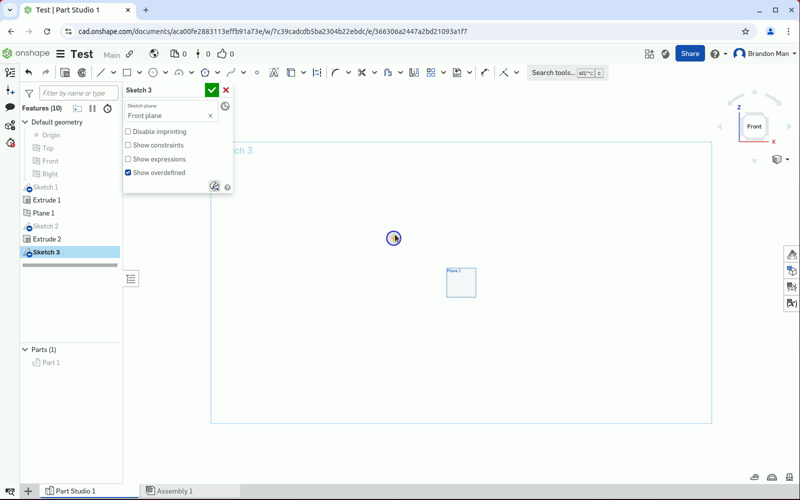
scroll(6)
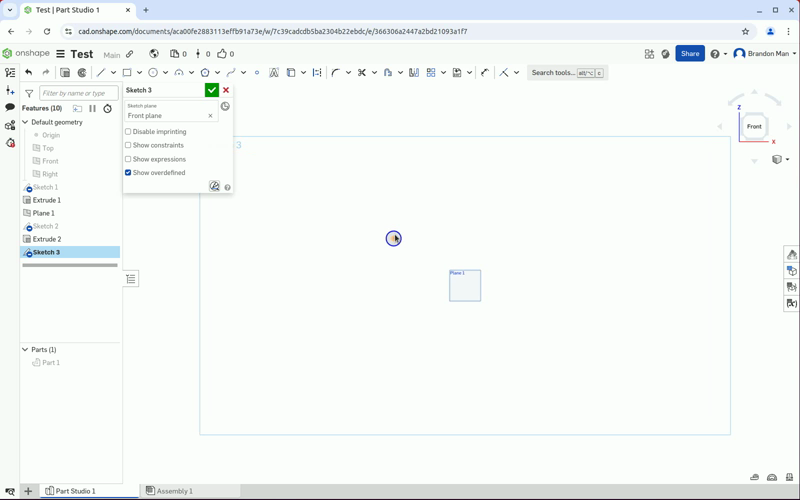
scroll(6)
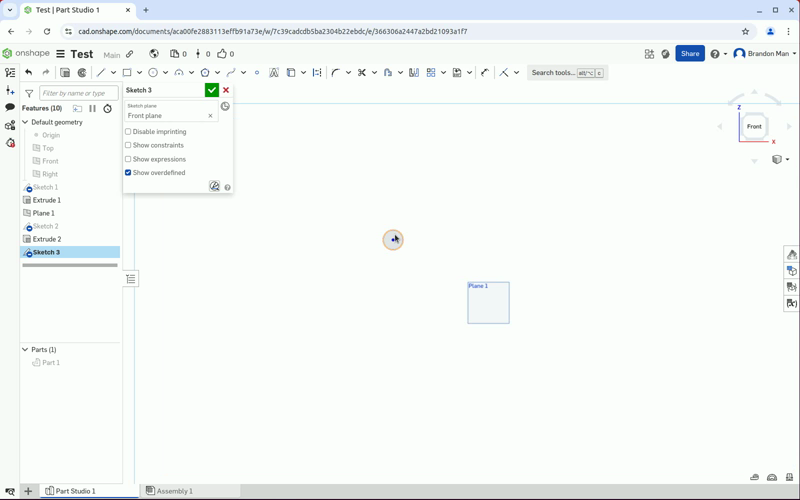
scroll(6)
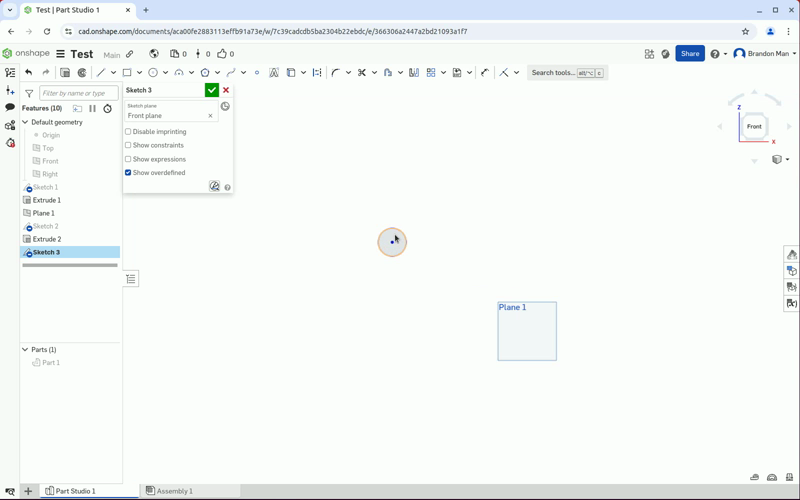
scroll(6)
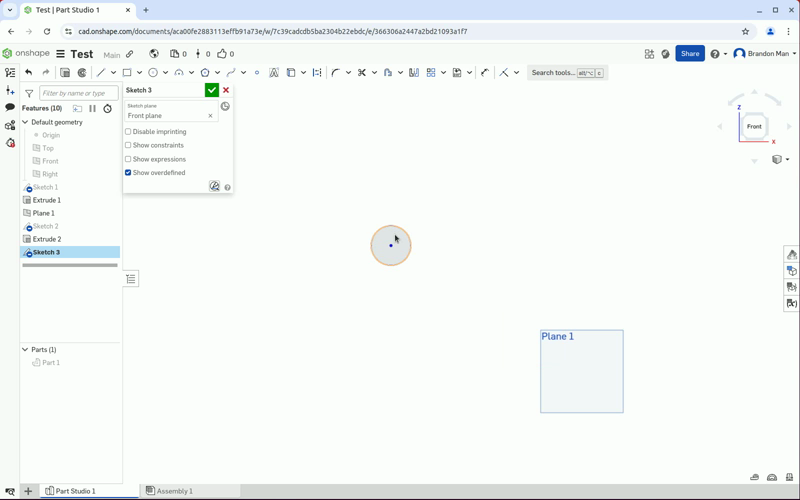
scroll(6)
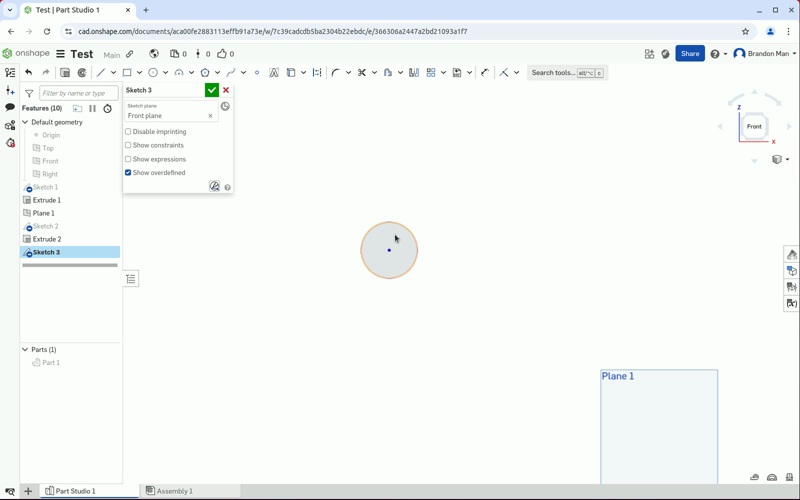
scroll(6)
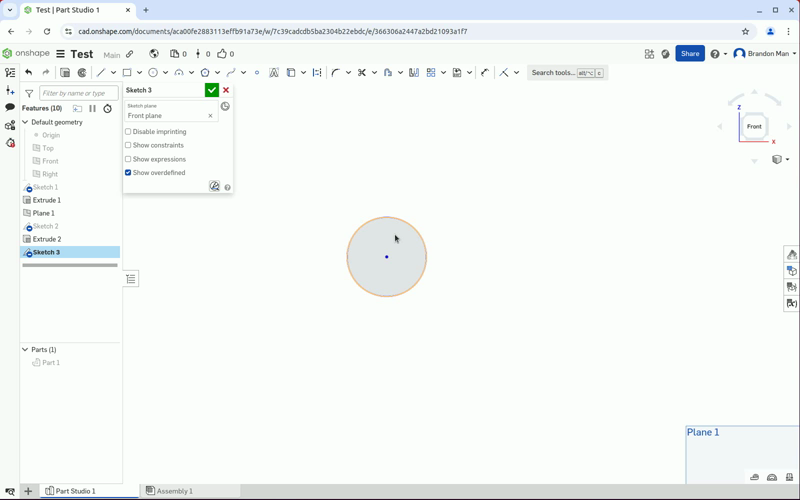
scroll(6)
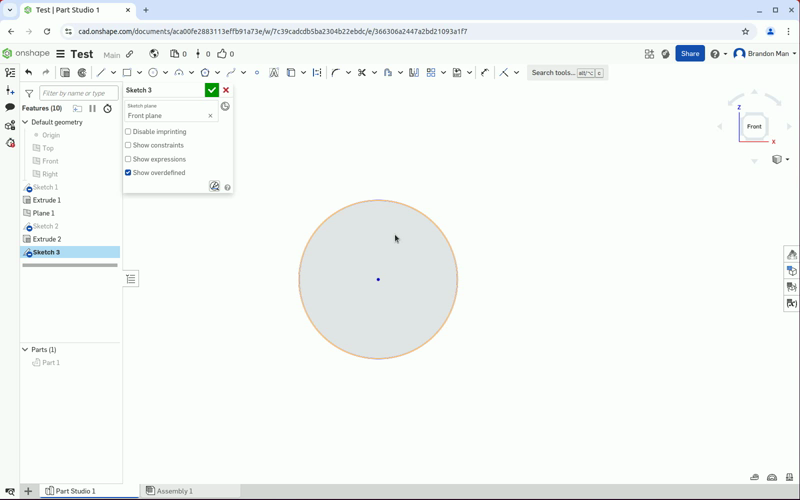
click(395, 234)
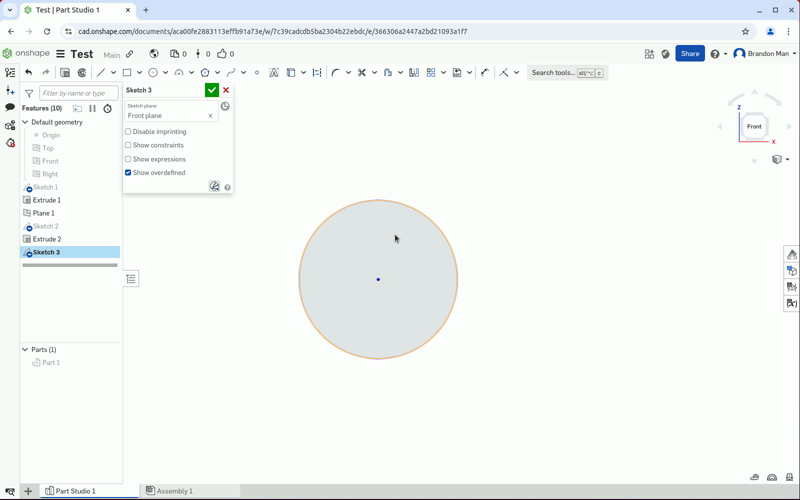
scroll(-6)
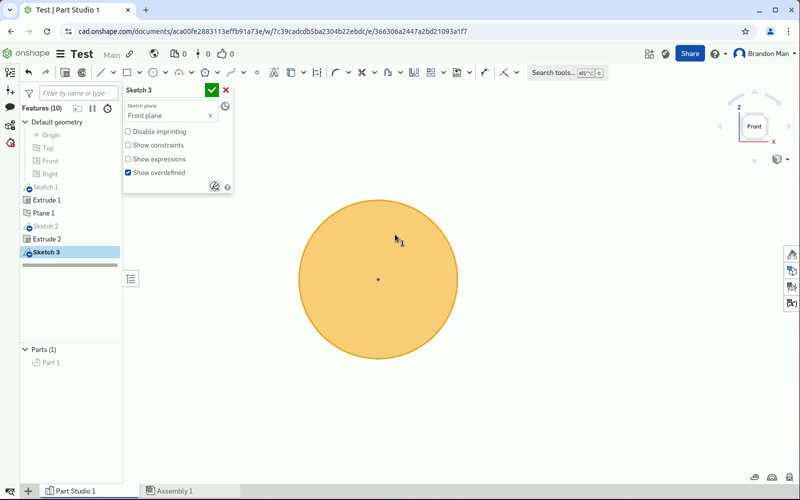
scroll(-6)
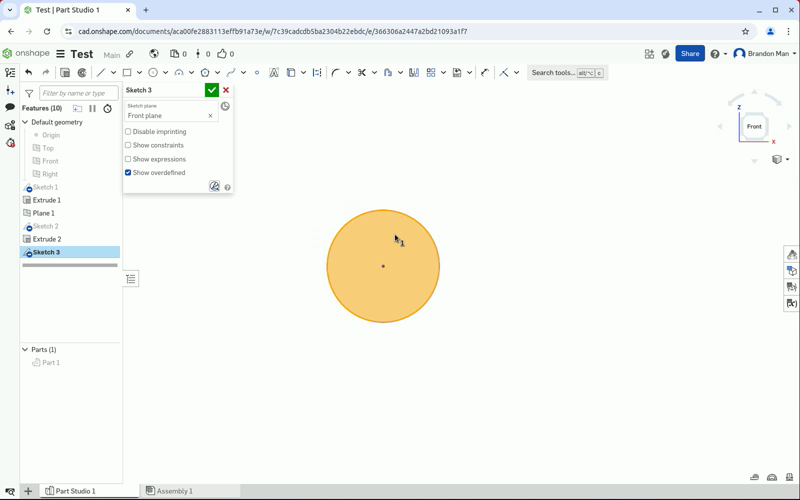
scroll(-6)
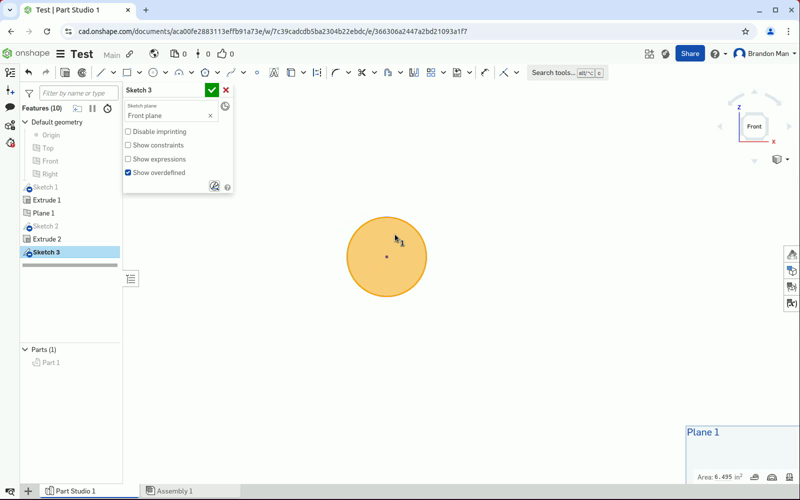
scroll(-6)
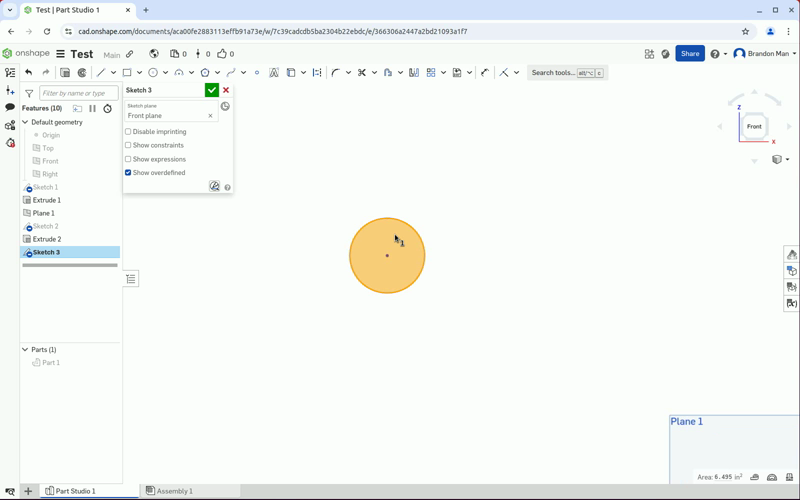
scroll(-6)
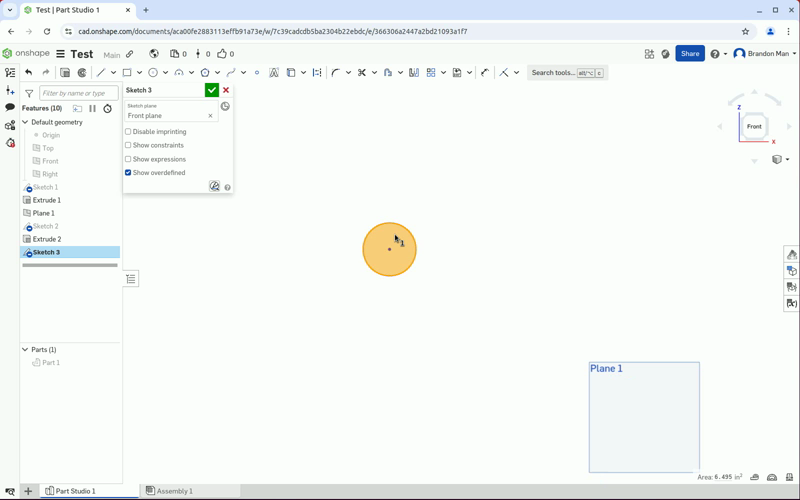
scroll(-6)
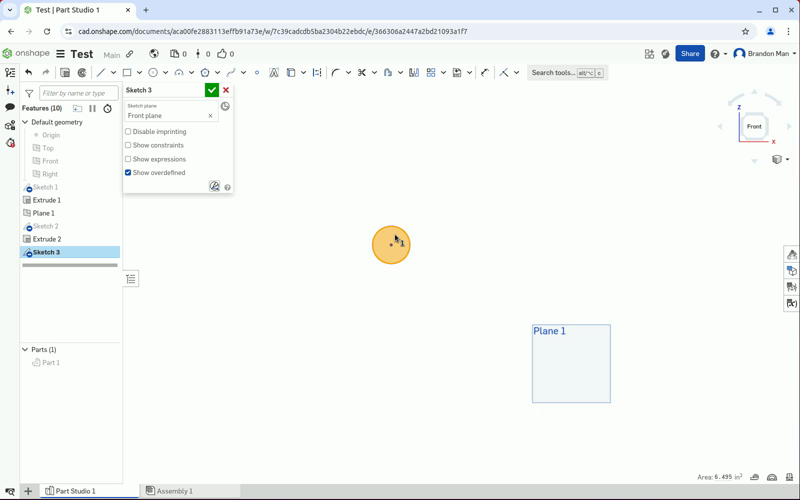
scroll(-6)
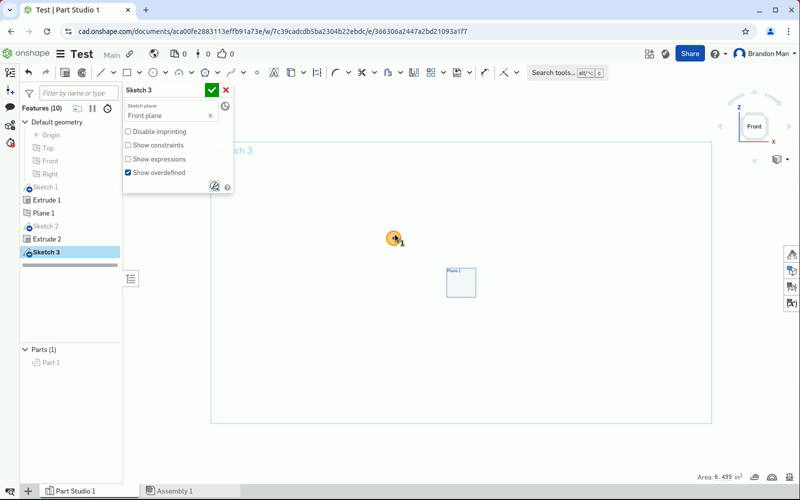
mouse_move(73, 352)
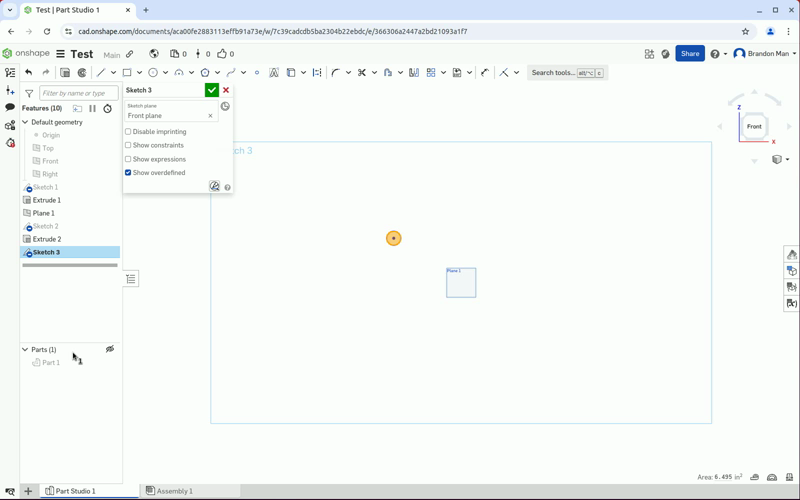
key(shift+y)
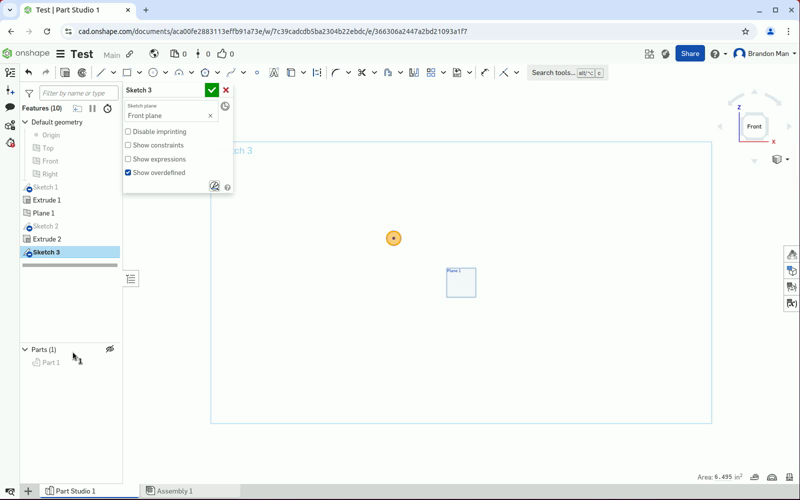
key(shift+e)
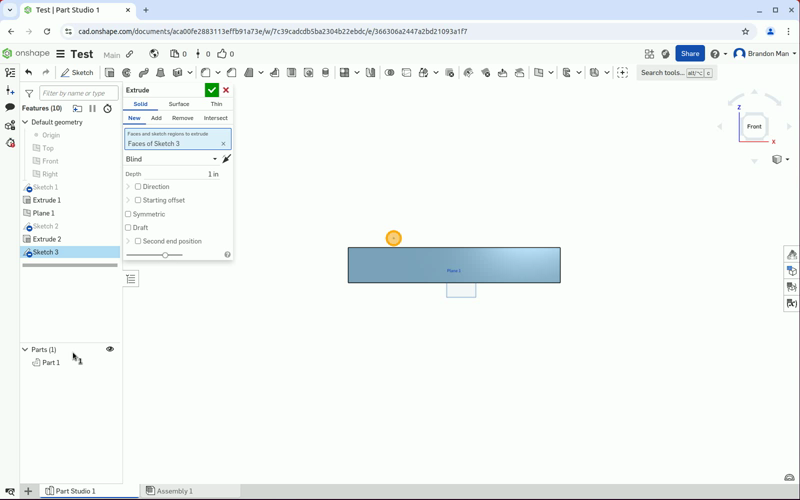
mouse_move(143, 106)
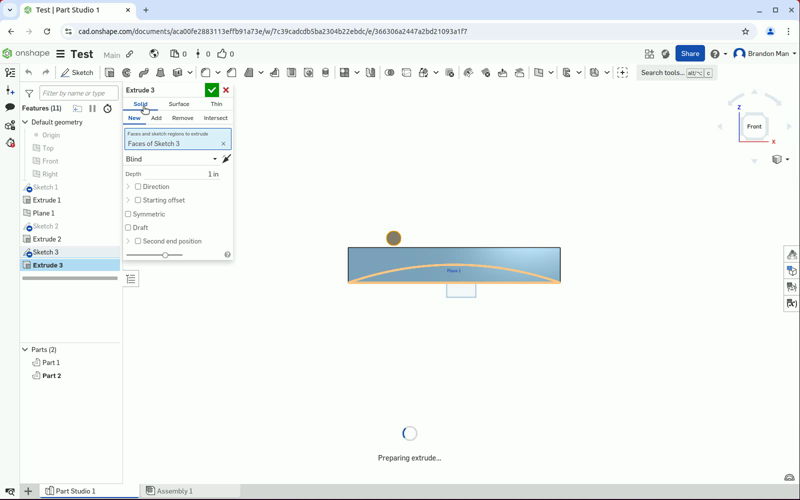
click(143, 106)
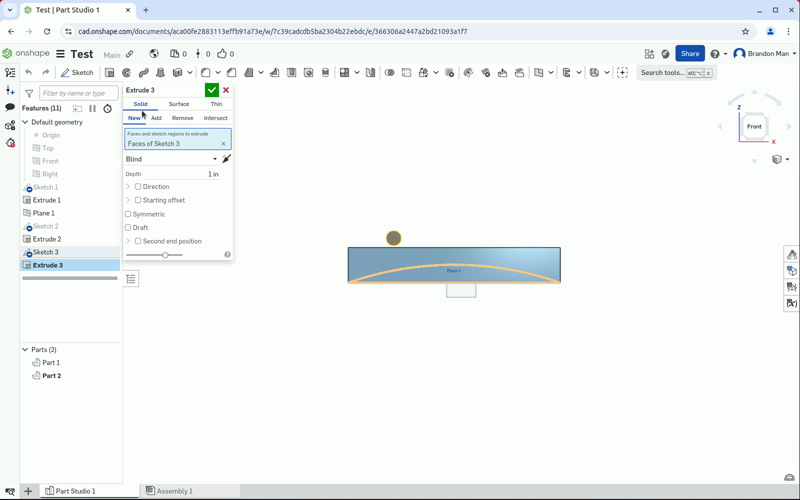
mouse_move(137, 120)
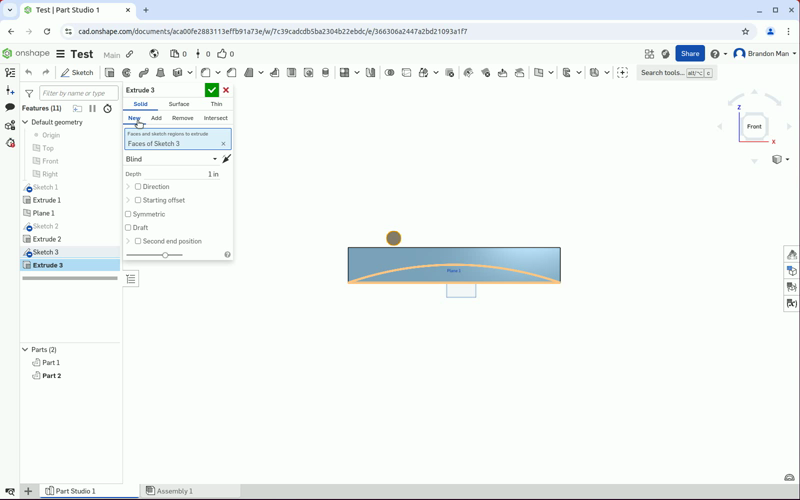
click(137, 120)
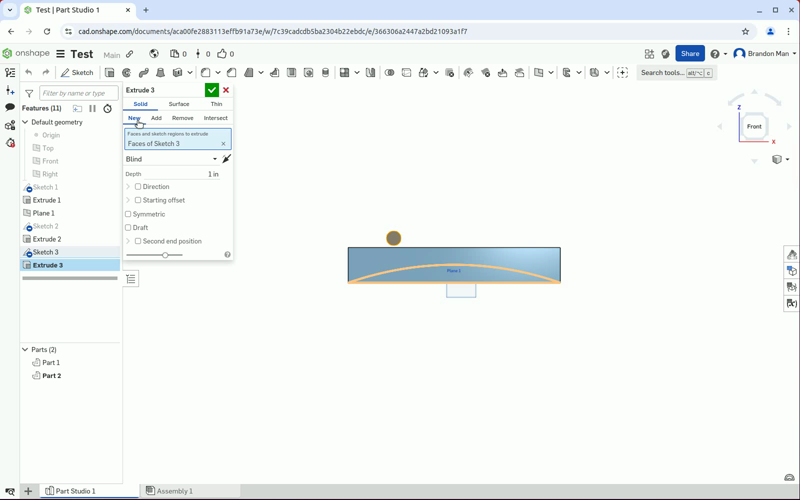
key(tab, 4)
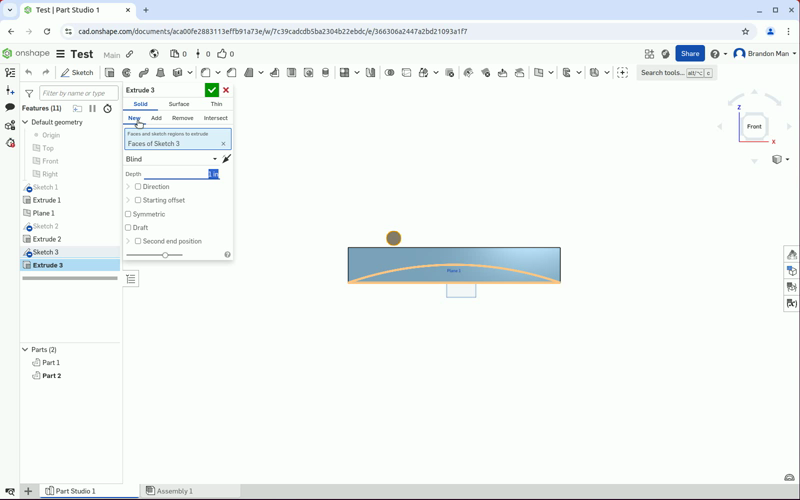
text(6.018)
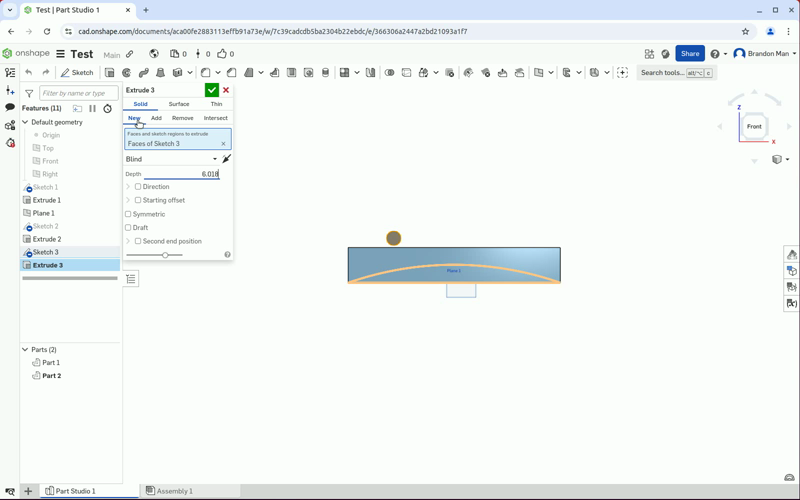
key(enter)
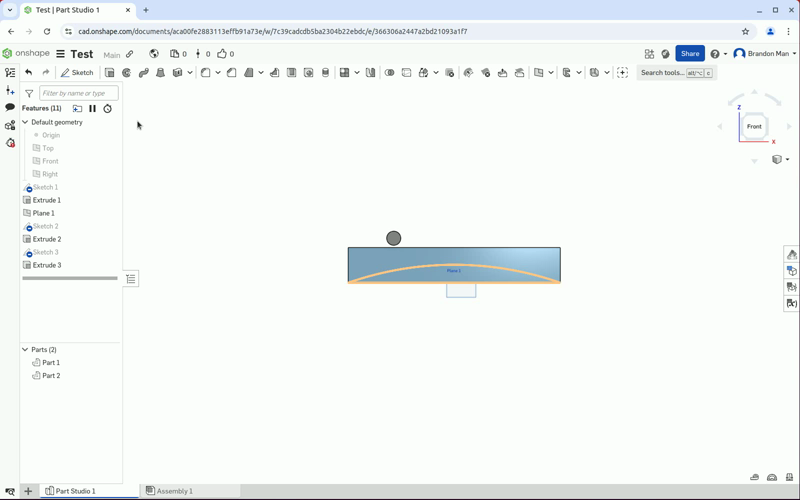
key(shift+h)
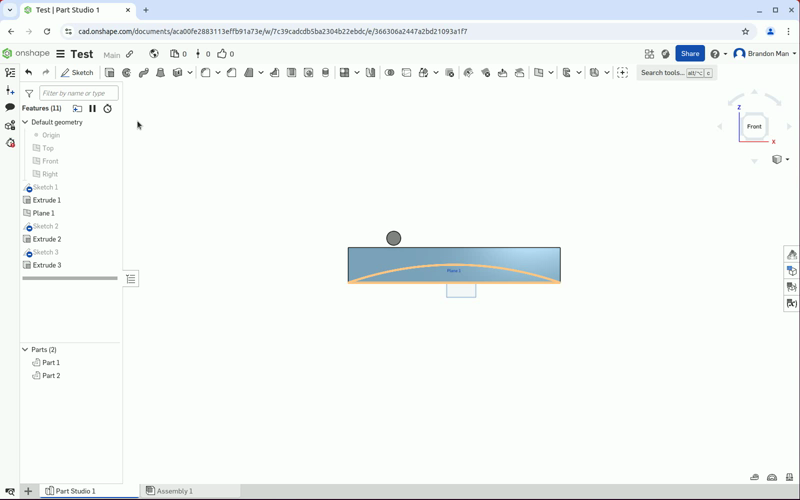
key(shift+h)
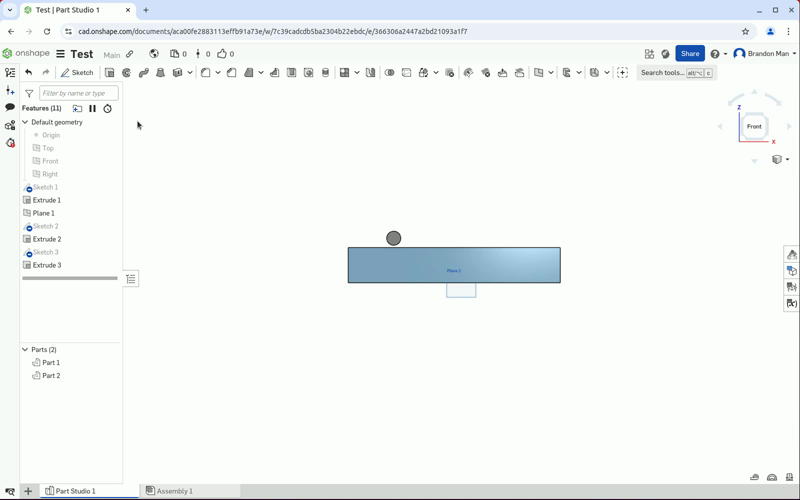
mouse_move(73, 189)
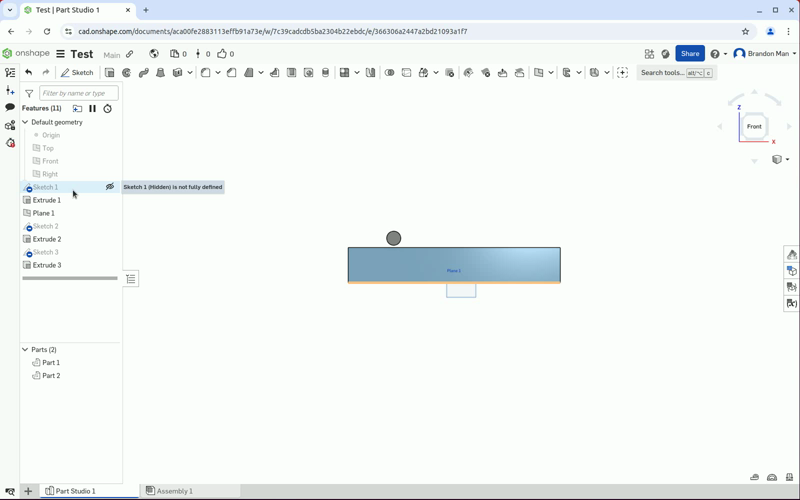
click(73, 189)
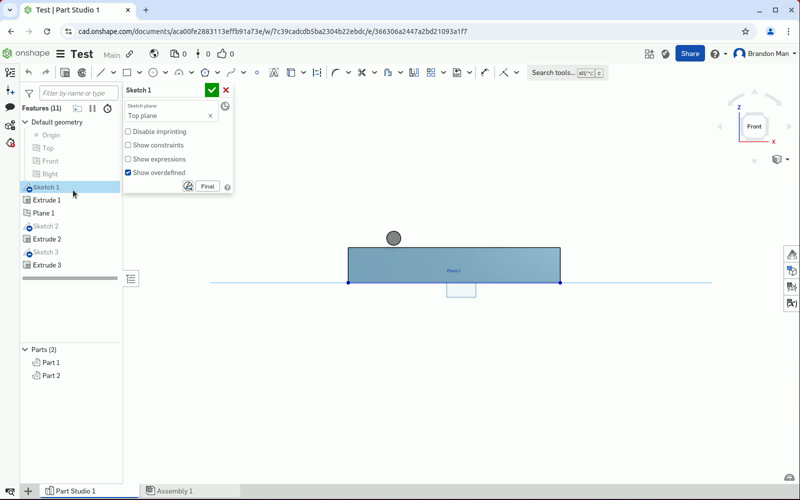
mouse_move(229, 92)
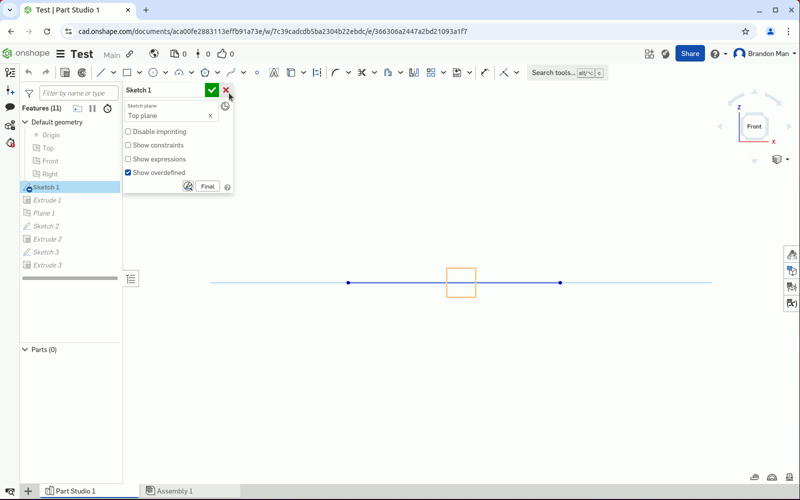
click(229, 92)
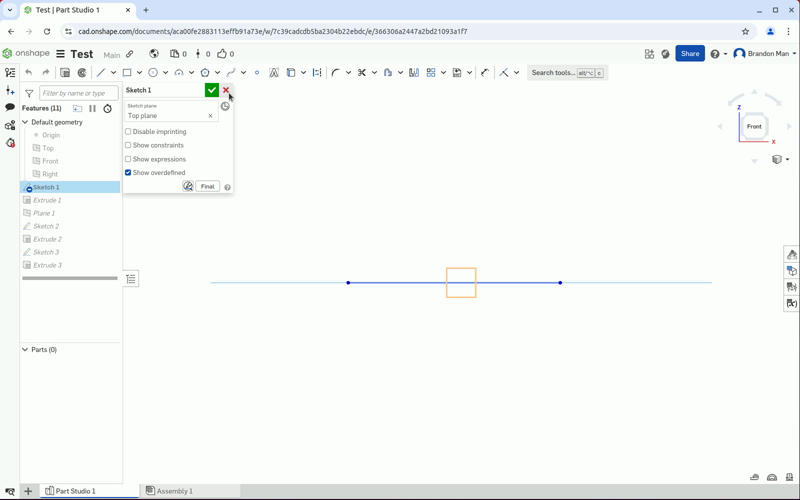
key(shift+s)
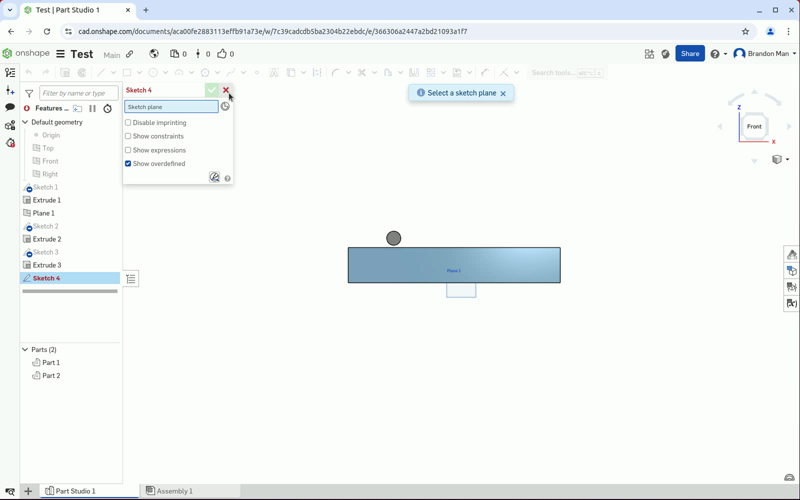
mouse_move(73, 163)
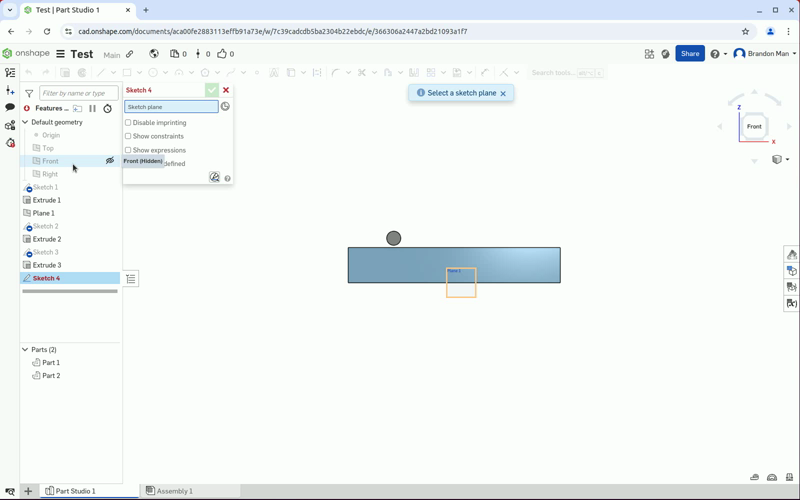
click(73, 163)
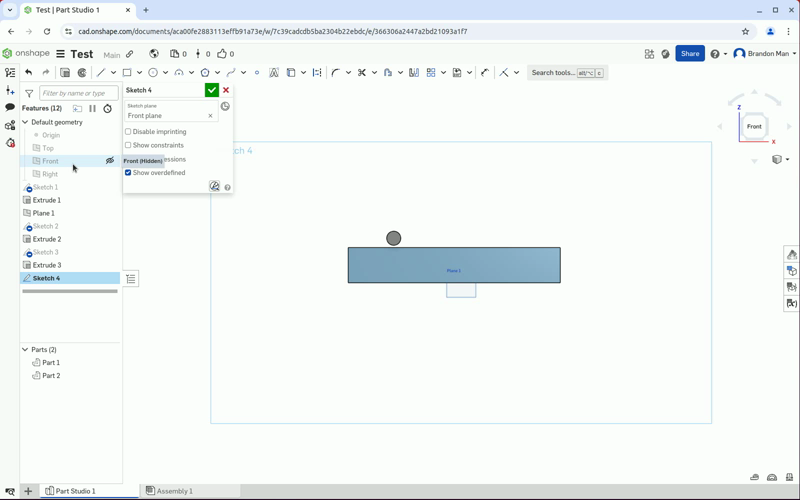
mouse_move(73, 352)
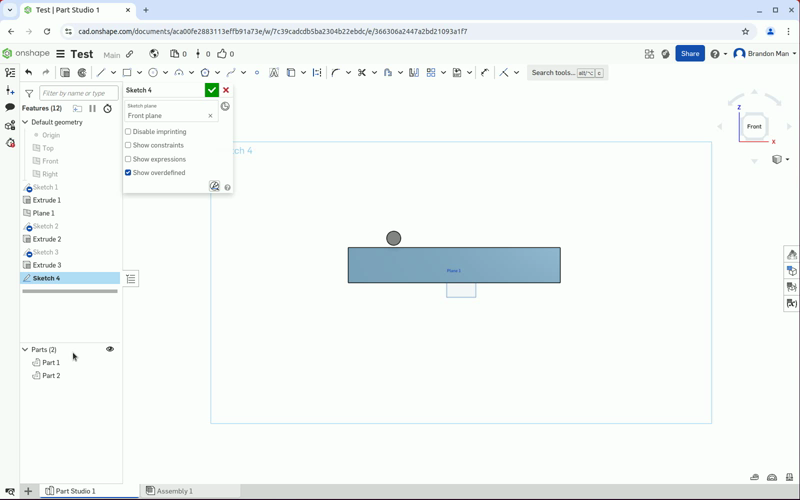
key(y)
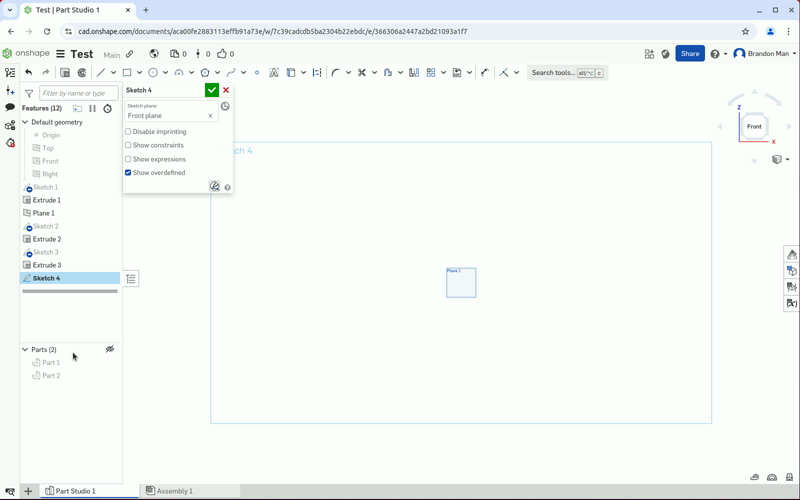
key(c)
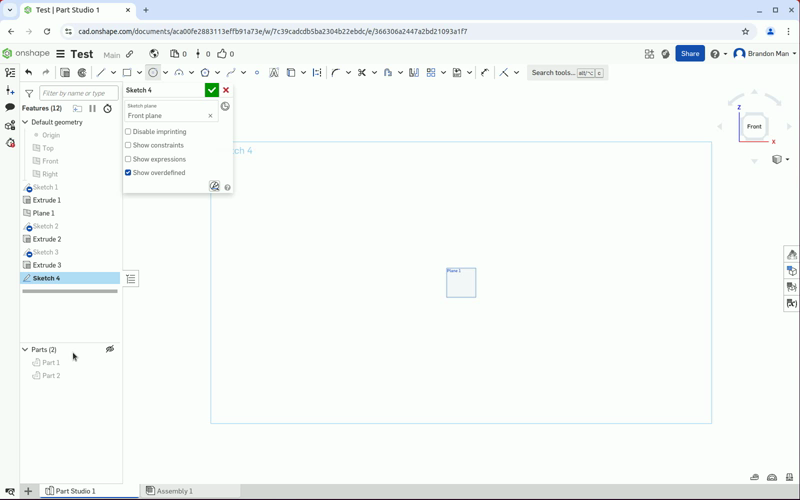
key_down(shift)
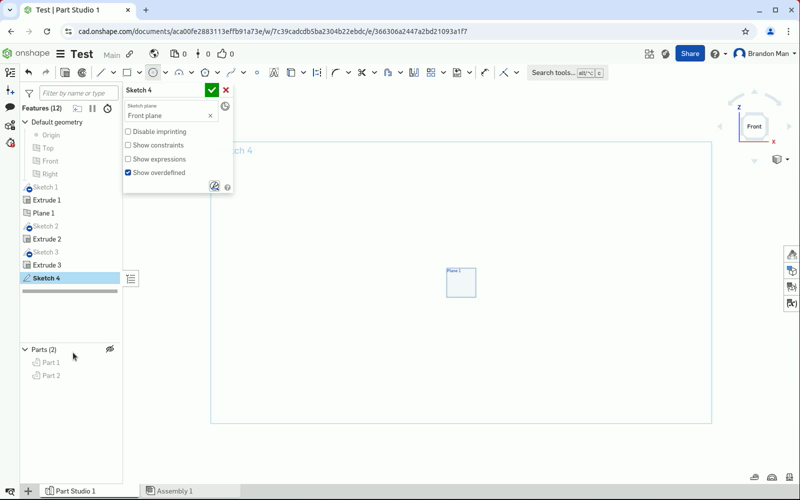
mouse_move(518, 238)
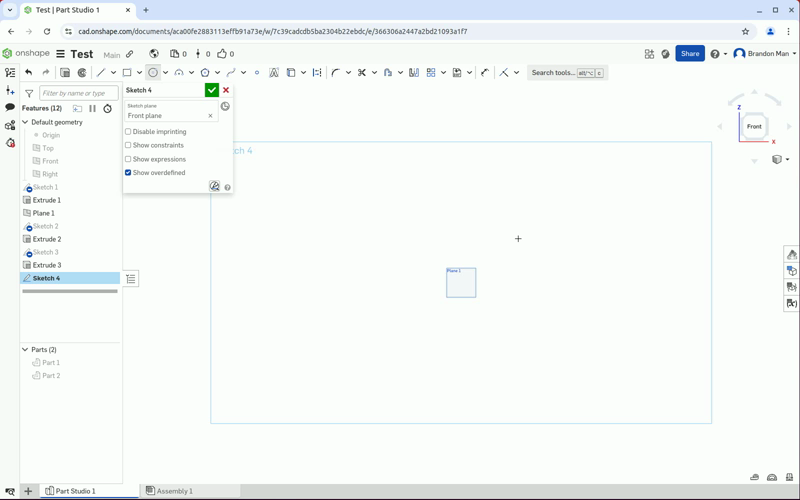
click(518, 238)
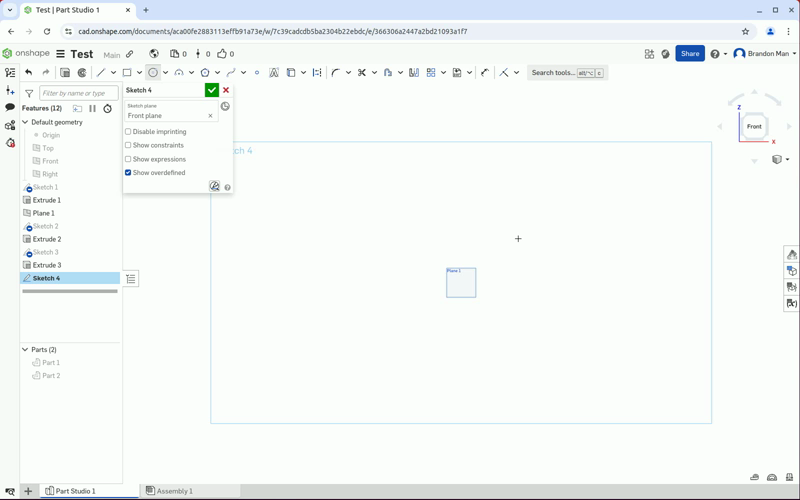
key_up(shift)
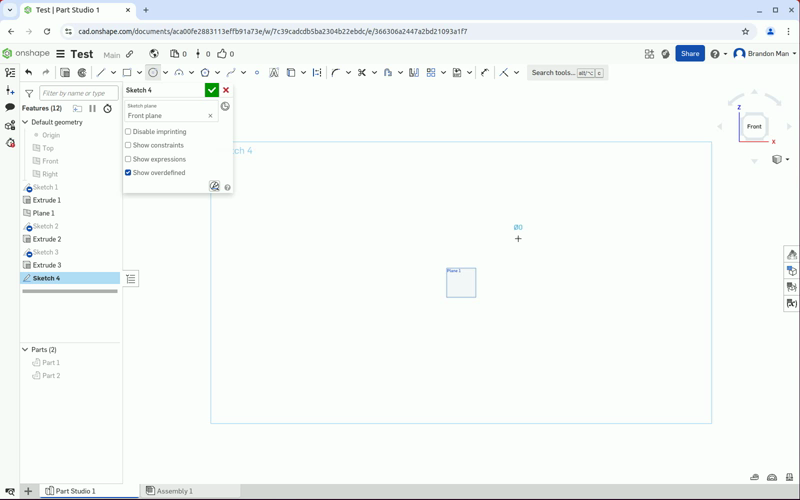
mouse_move(525, 238)
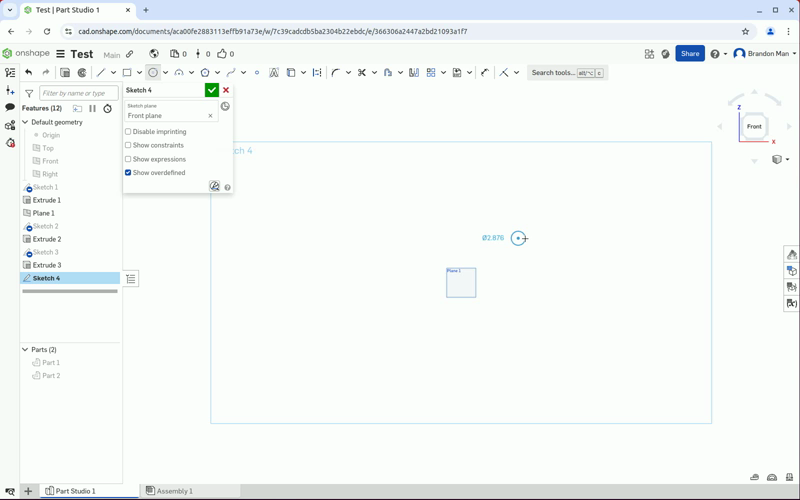
click(525, 238)
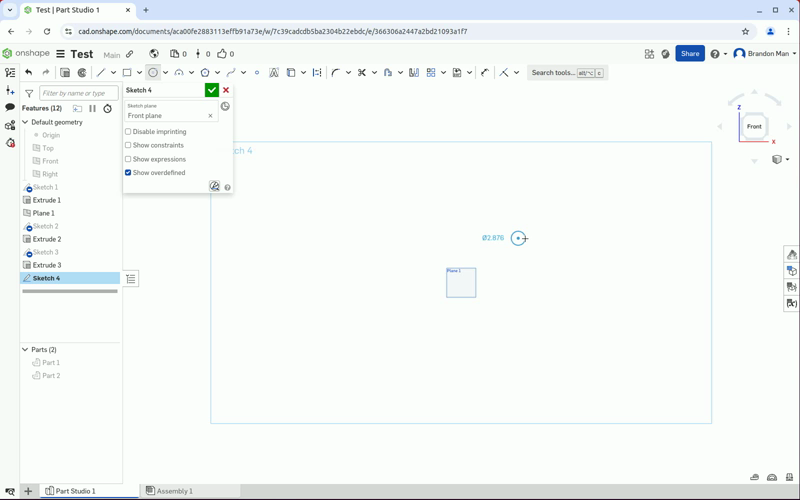
key(esc)
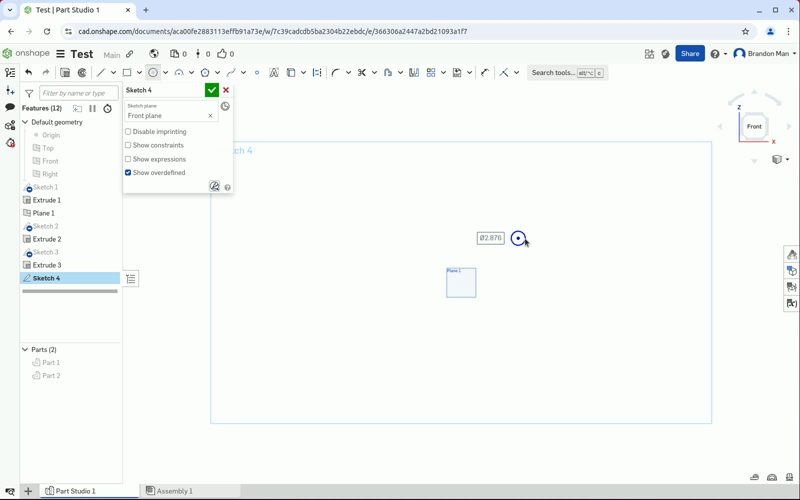
mouse_move(511, 236)
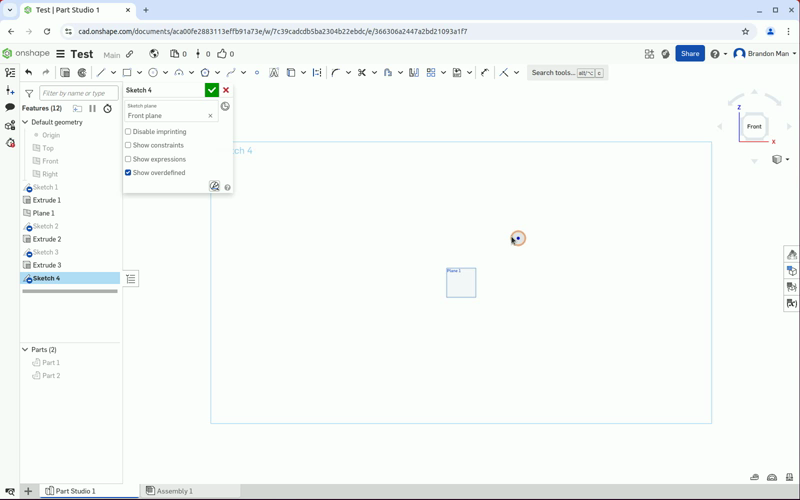
scroll(6)
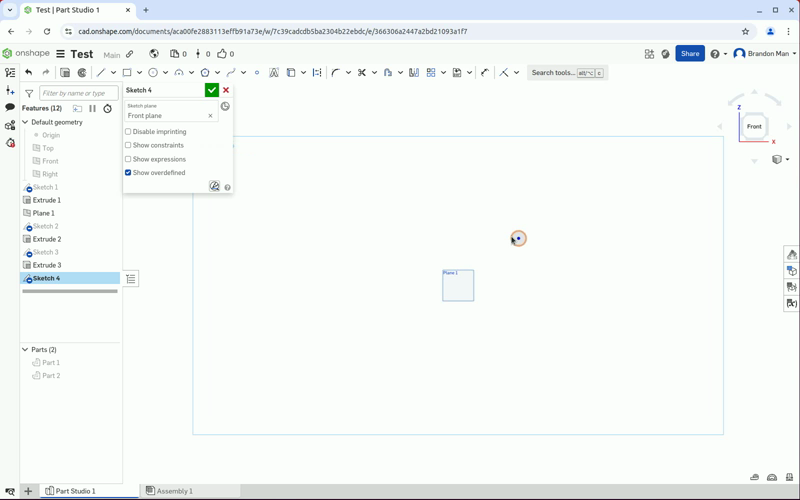
scroll(6)
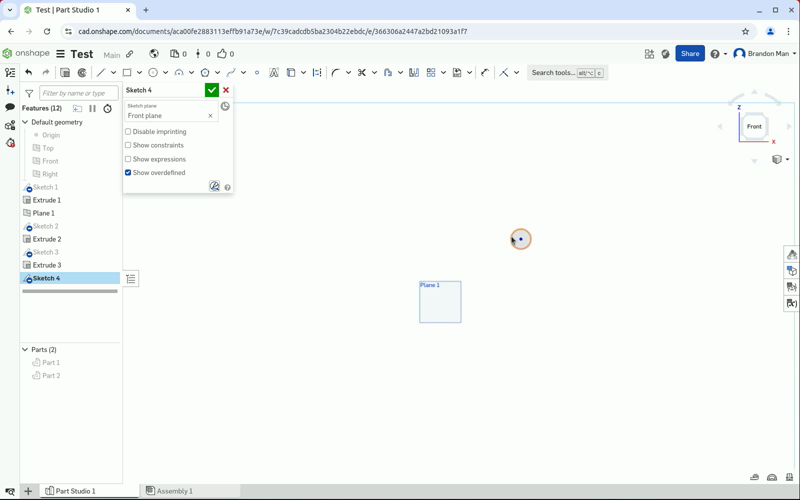
scroll(6)
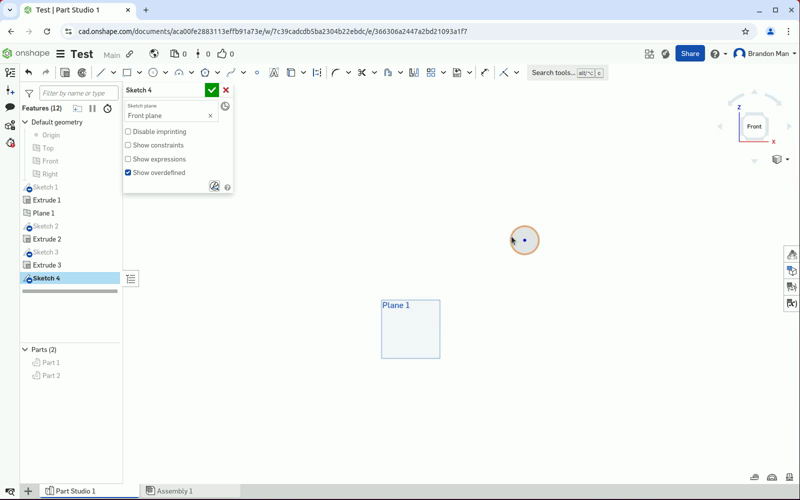
scroll(6)
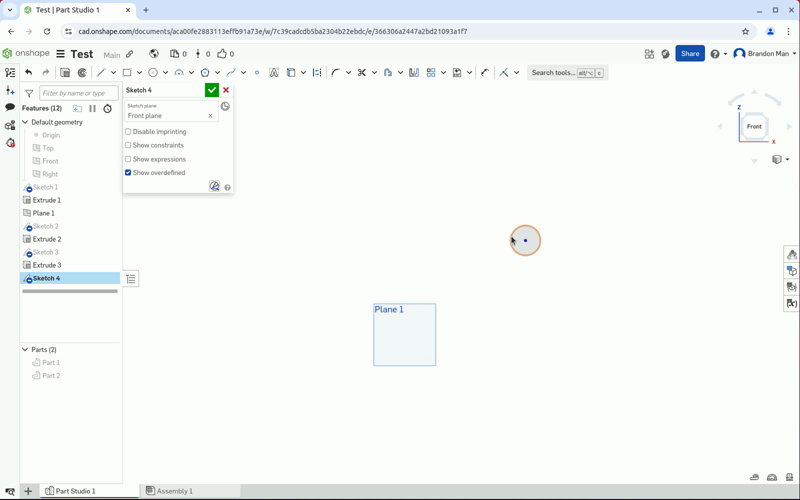
scroll(6)
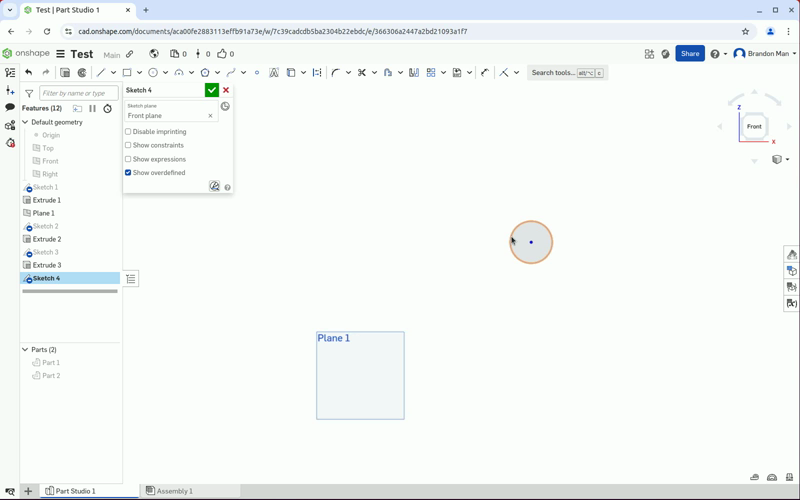
scroll(6)
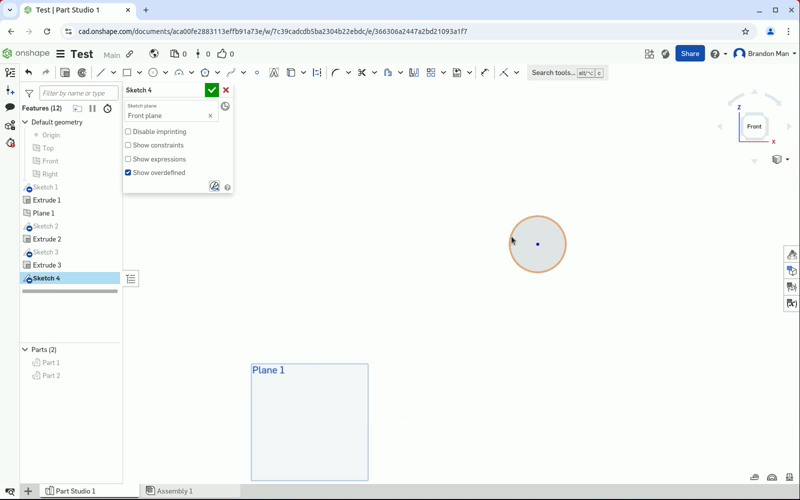
scroll(6)
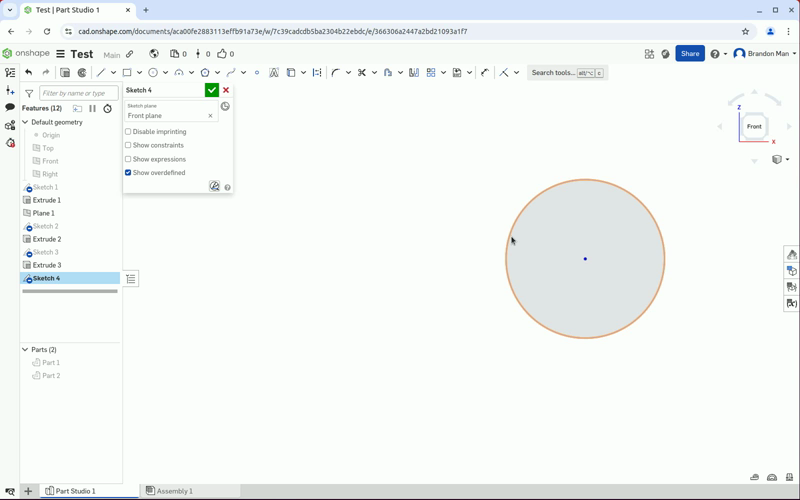
click(511, 236)
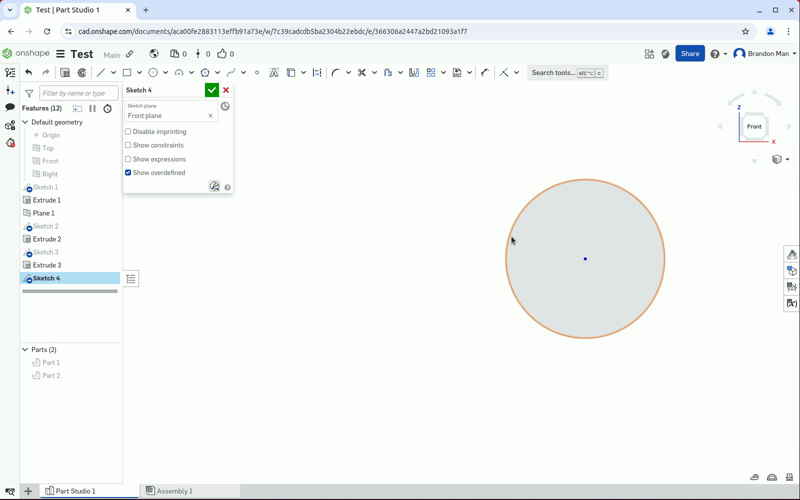
scroll(-6)
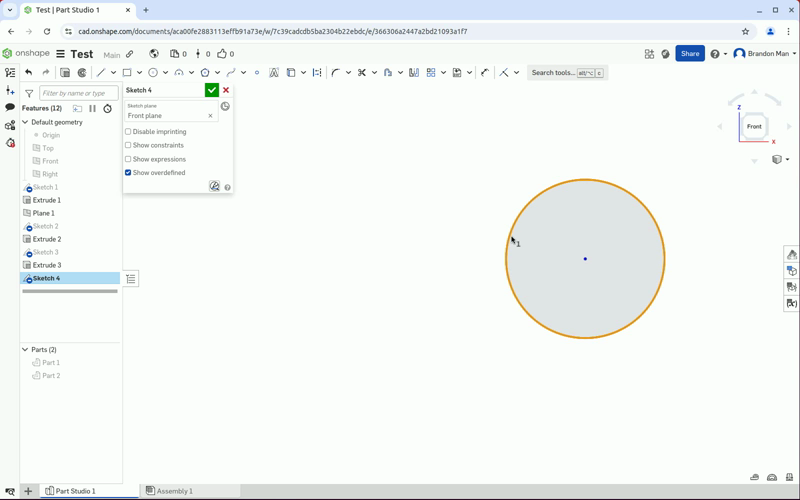
scroll(-6)
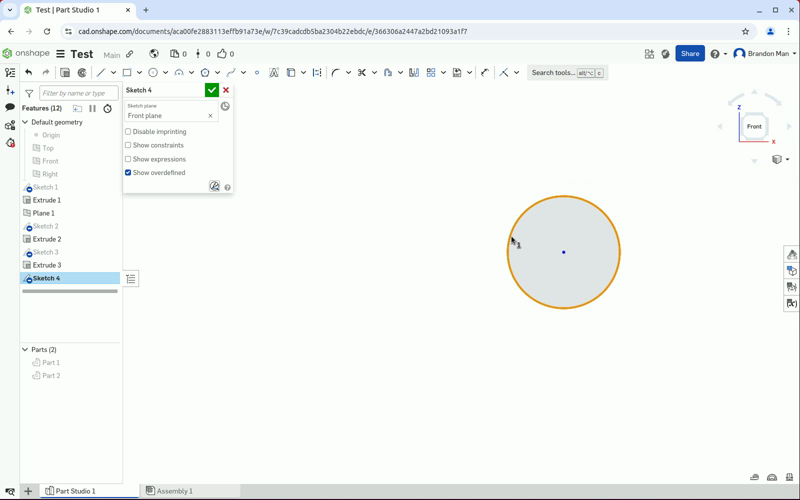
scroll(-6)
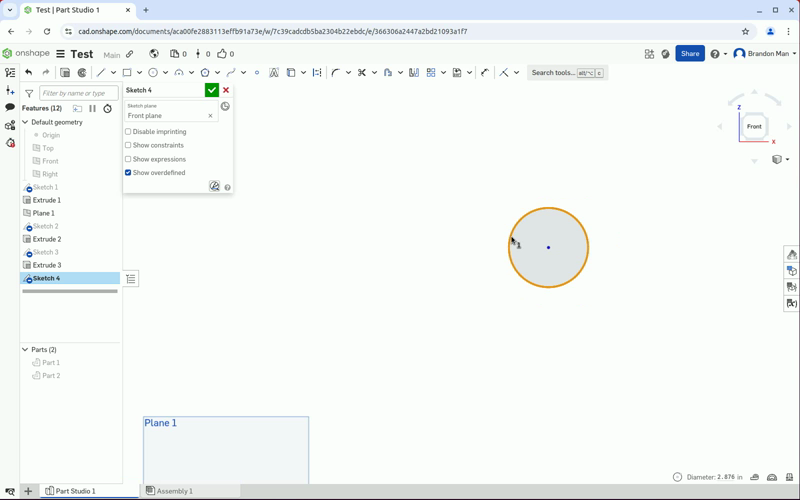
scroll(-6)
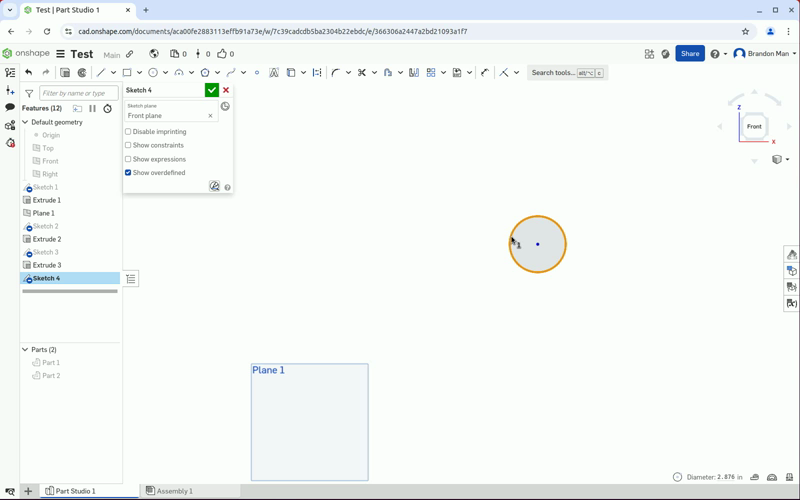
scroll(-6)
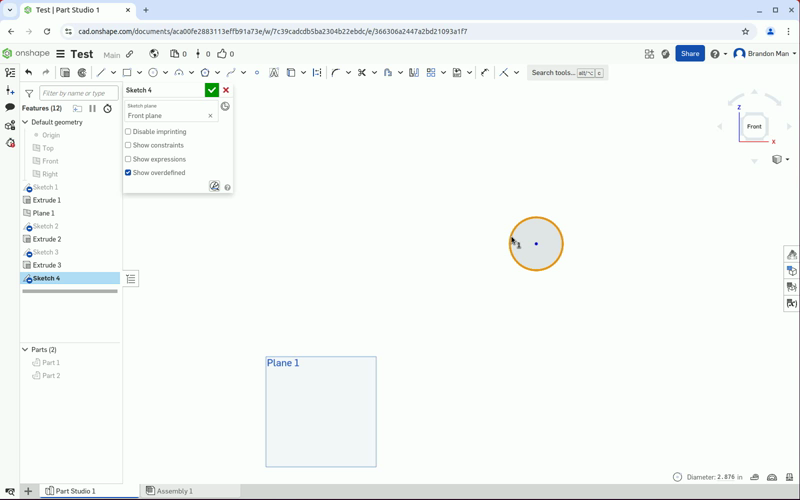
scroll(-6)
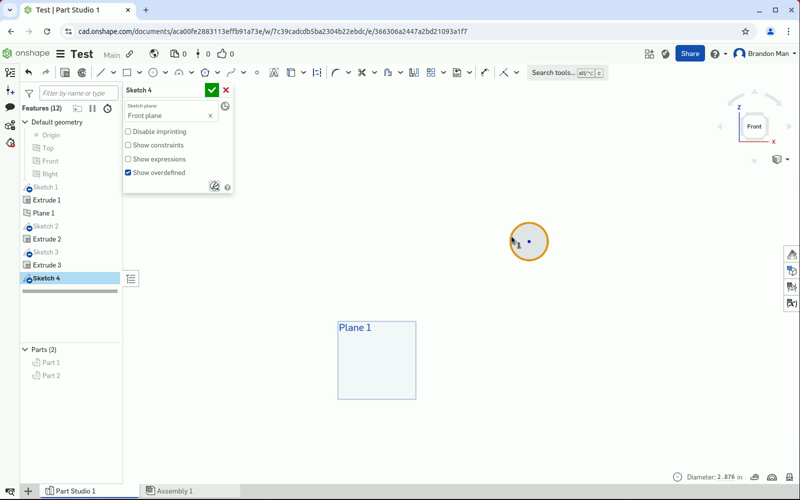
scroll(-6)
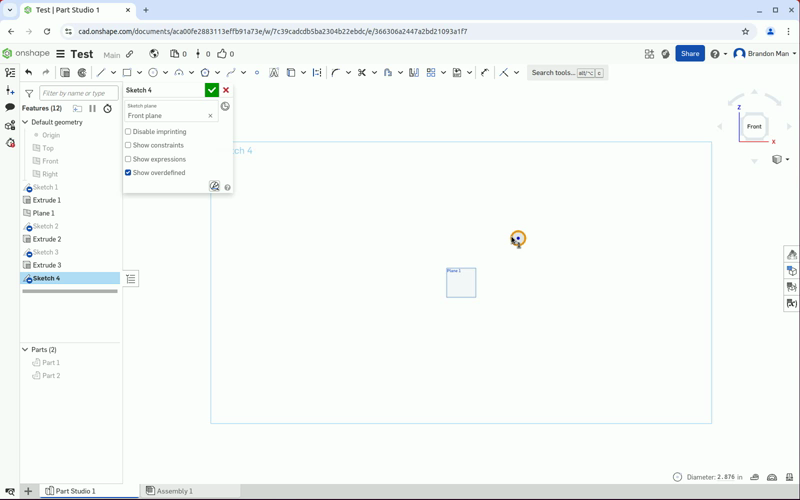
mouse_move(73, 352)
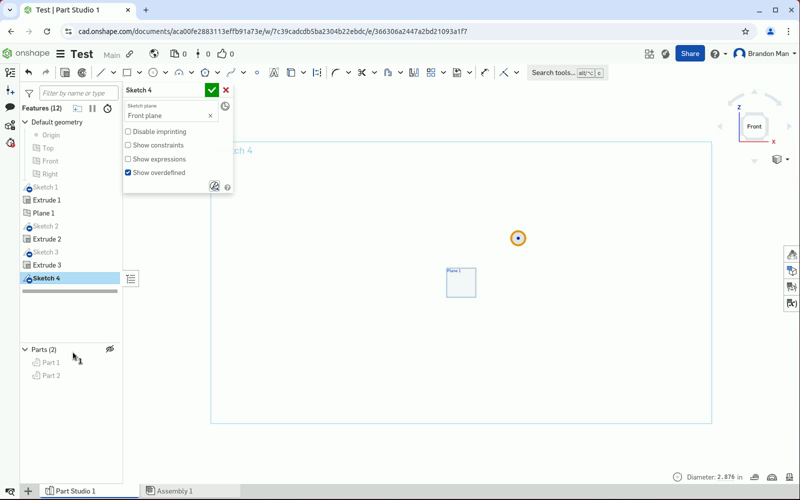
key(shift+y)
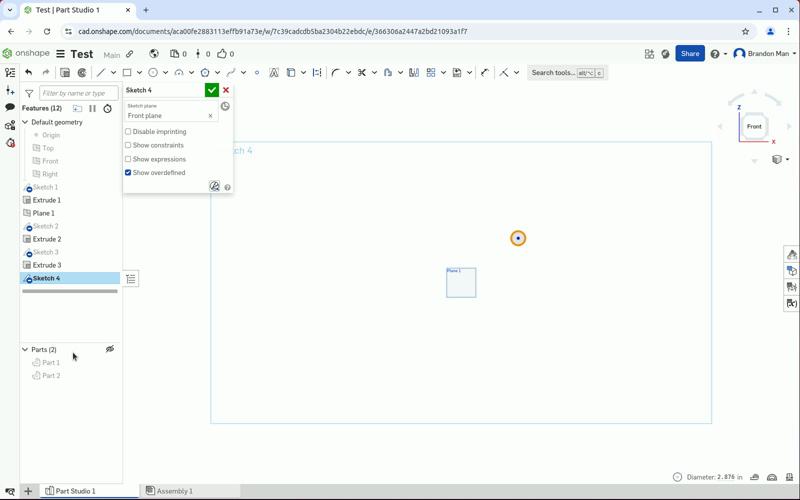
key(shift+e)
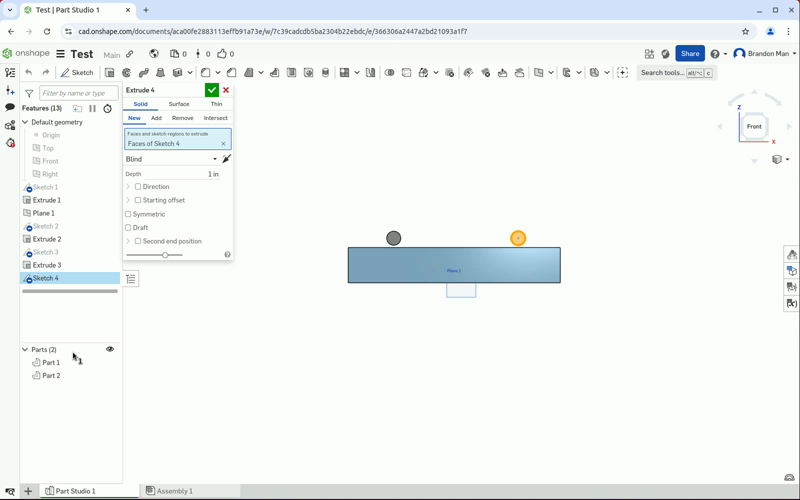
mouse_move(143, 106)
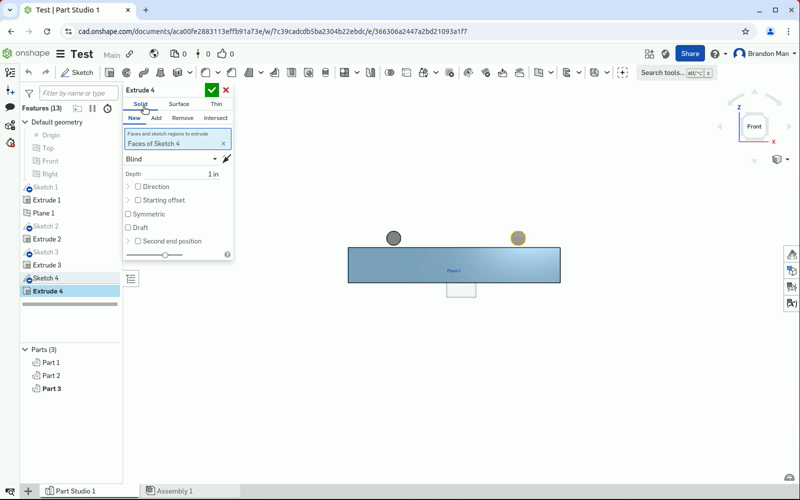
click(143, 106)
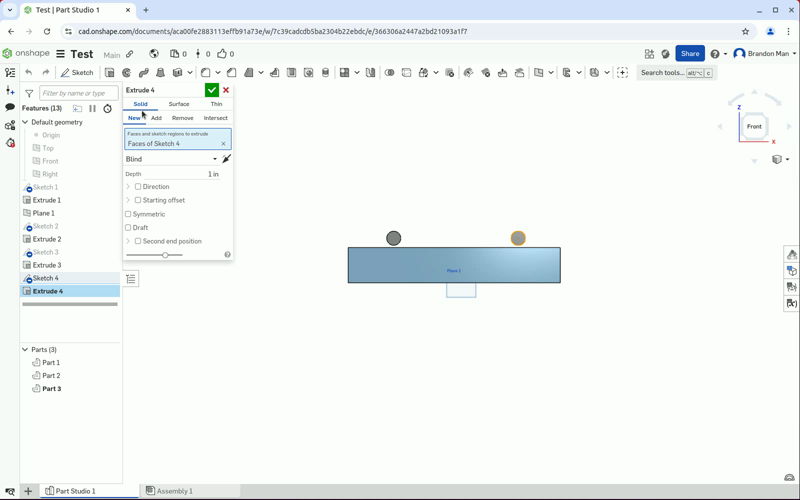
mouse_move(137, 120)
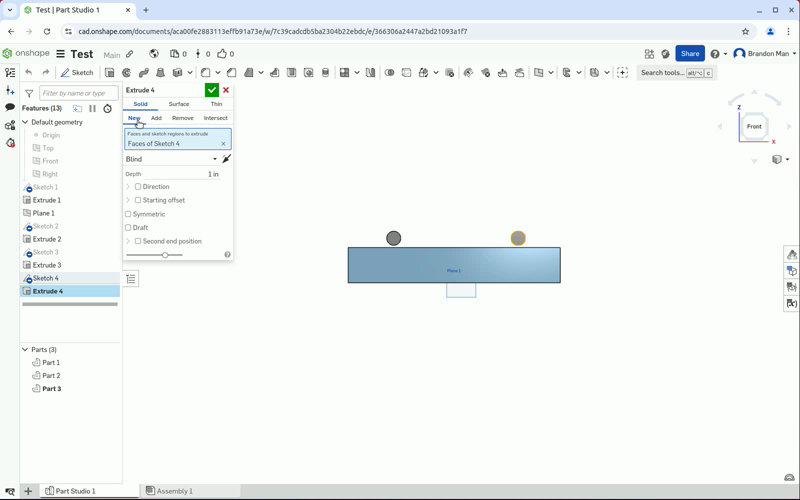
click(137, 120)
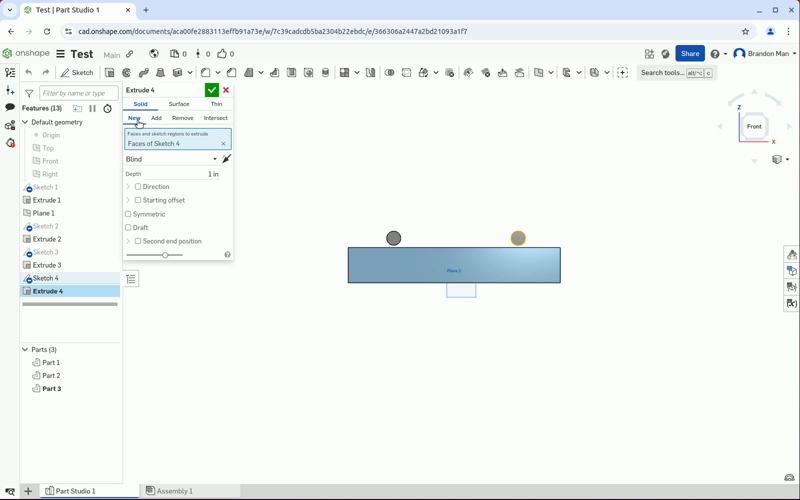
key(tab, 4)
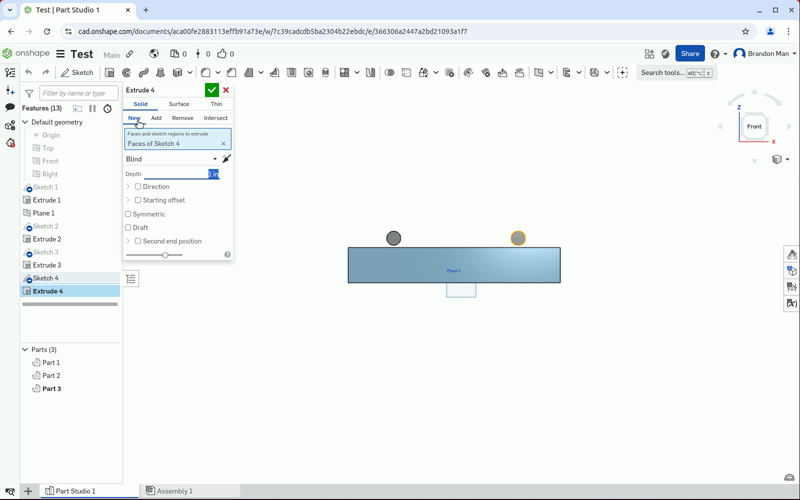
text(6.018)
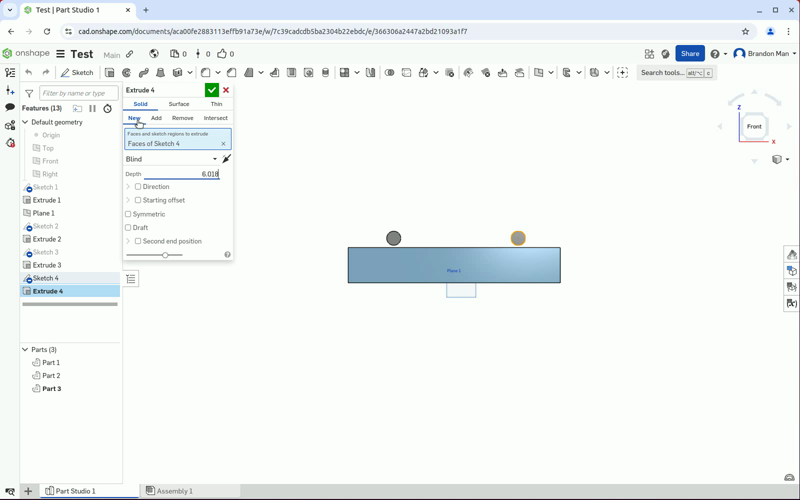
key(enter)
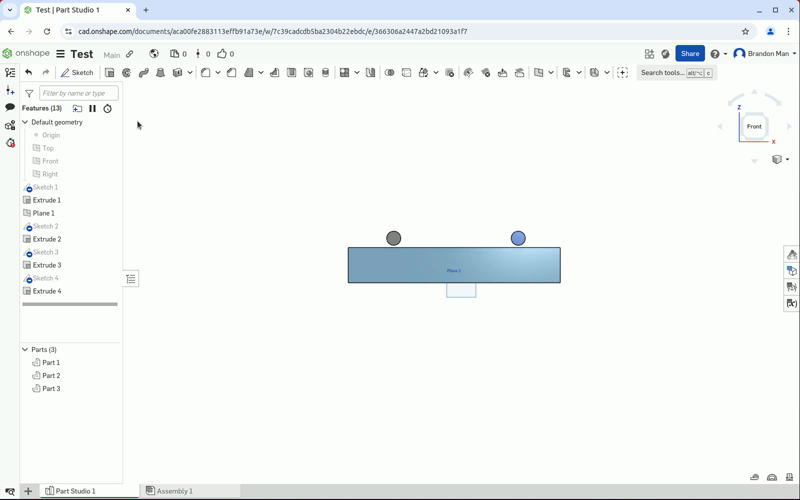
key(shift+h)
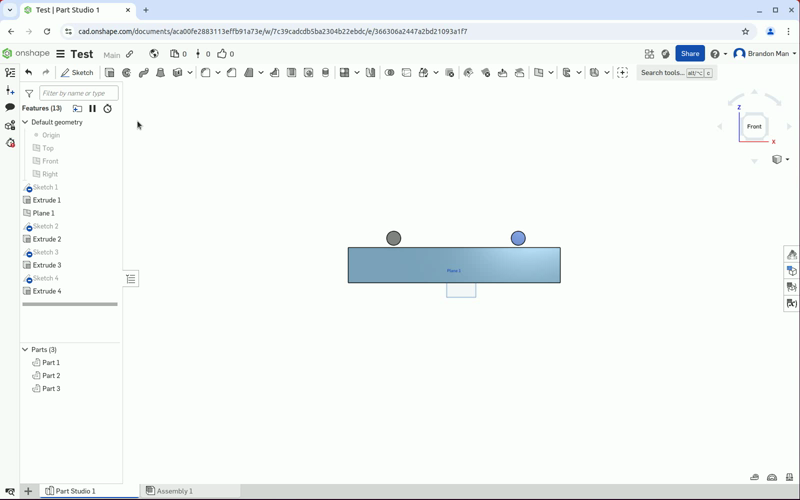
key(shift+h)
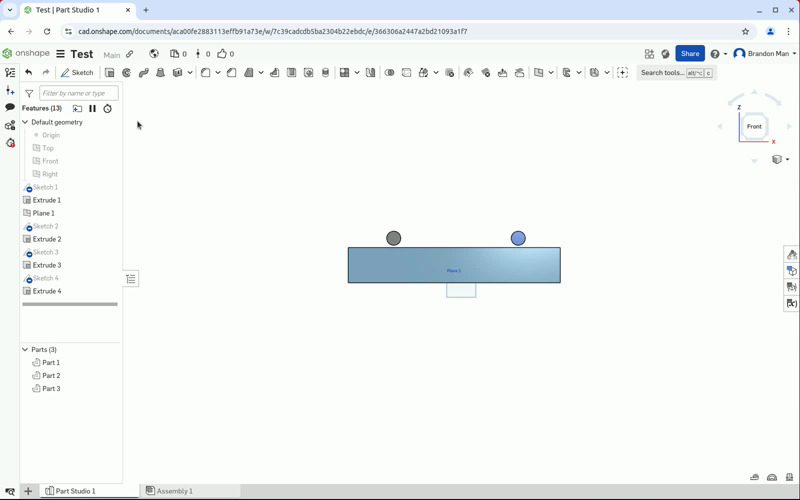
mouse_move(73, 189)
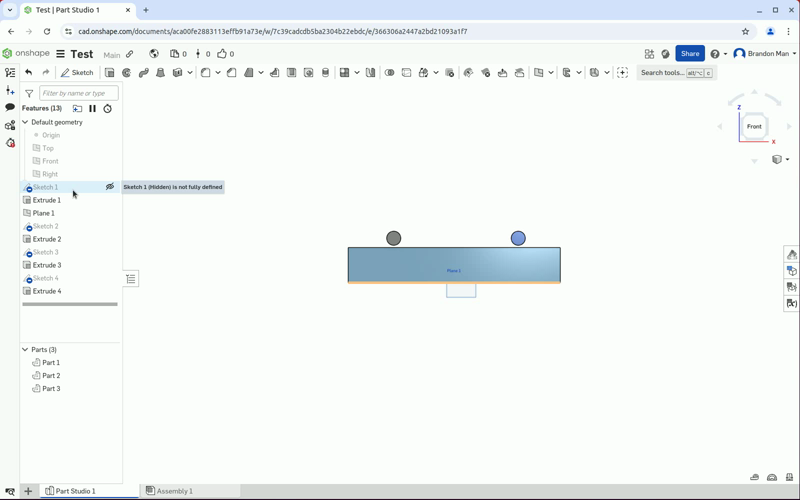
click(73, 189)
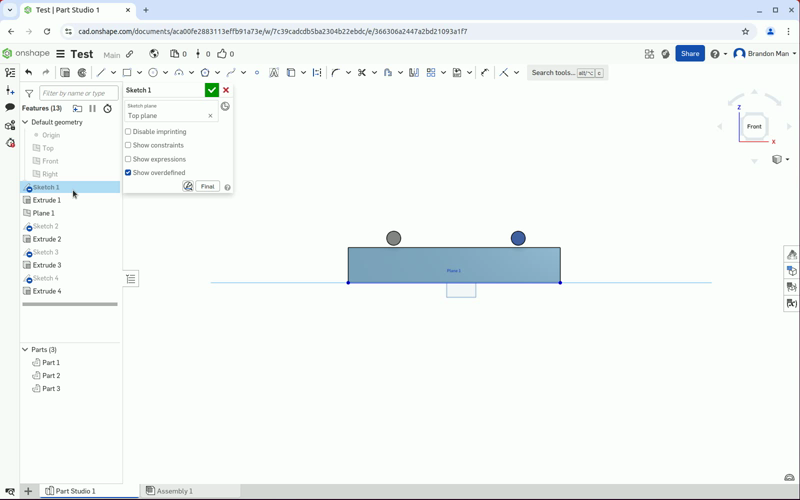
mouse_move(229, 92)
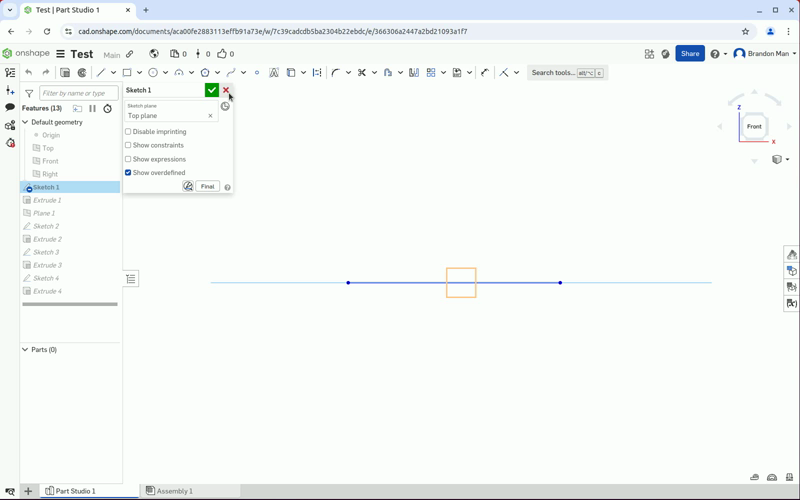
click(229, 92)
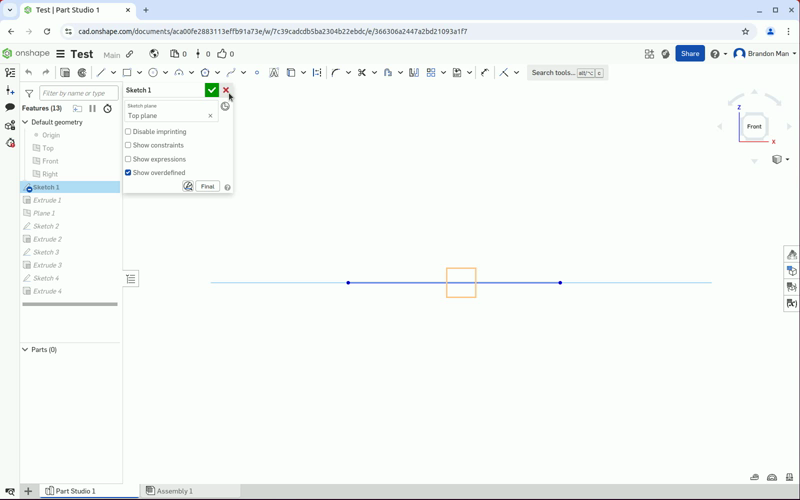
key(shift+s)
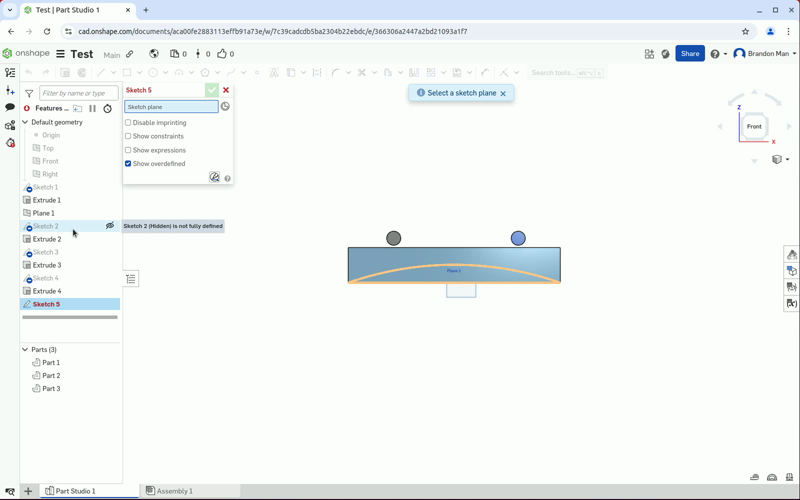
scroll(3)
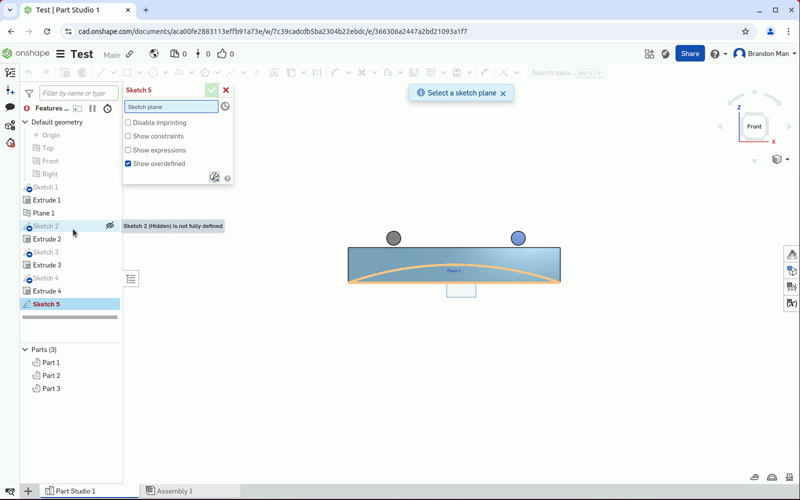
mouse_move(73, 163)
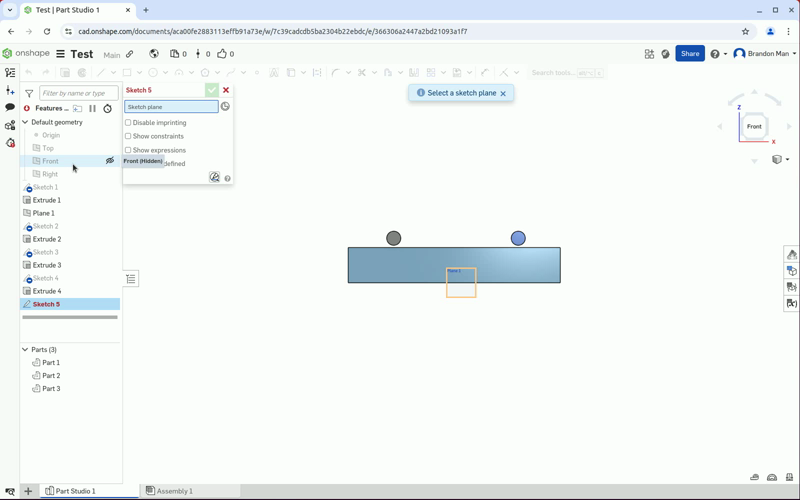
click(73, 163)
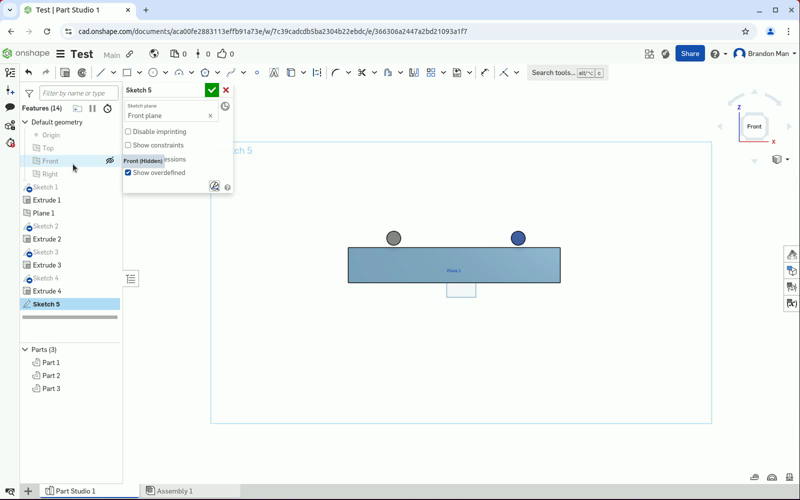
mouse_move(73, 352)
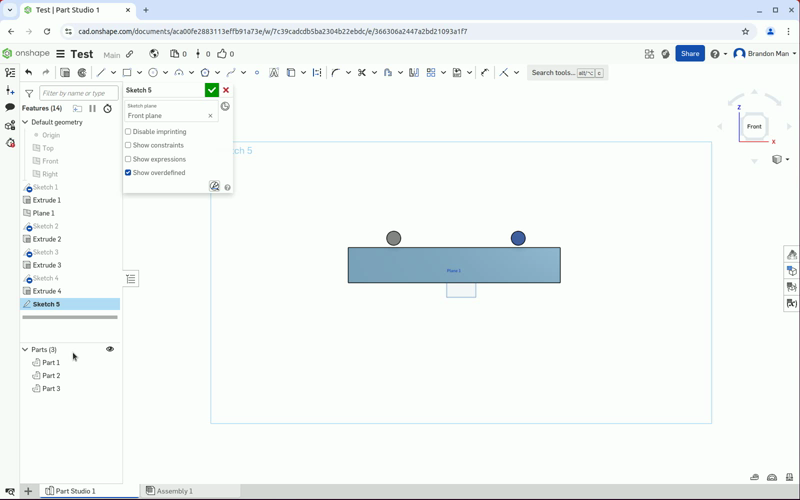
key(y)
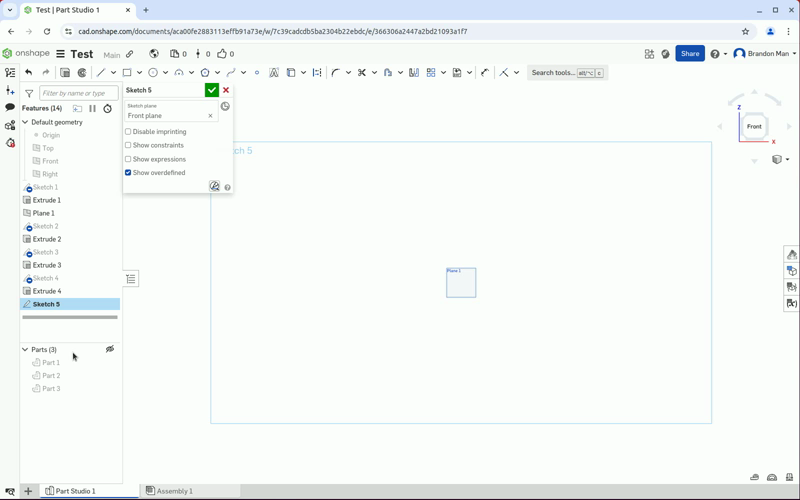
key(a)
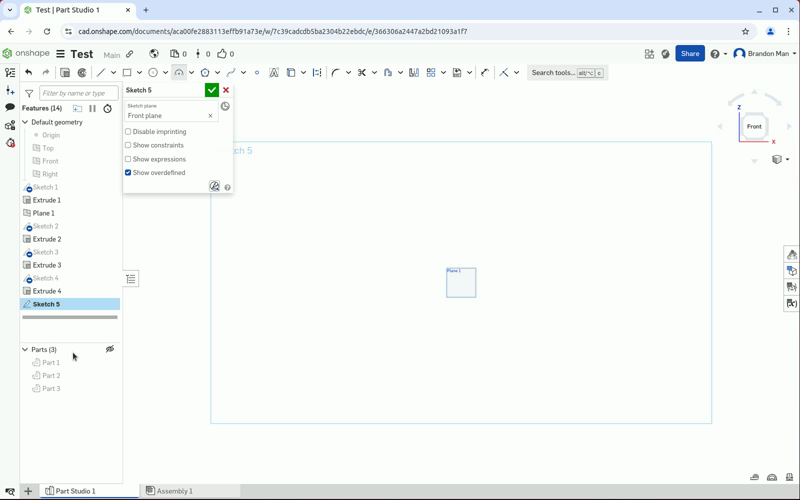
key_down(shift)
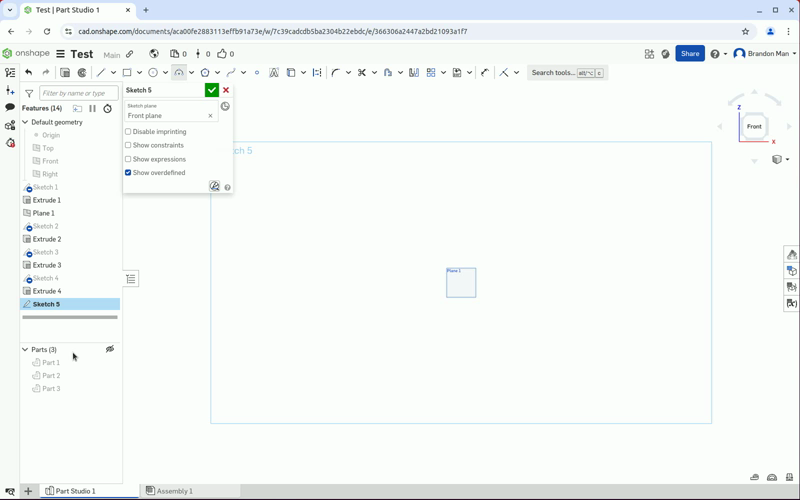
mouse_move(389, 233)
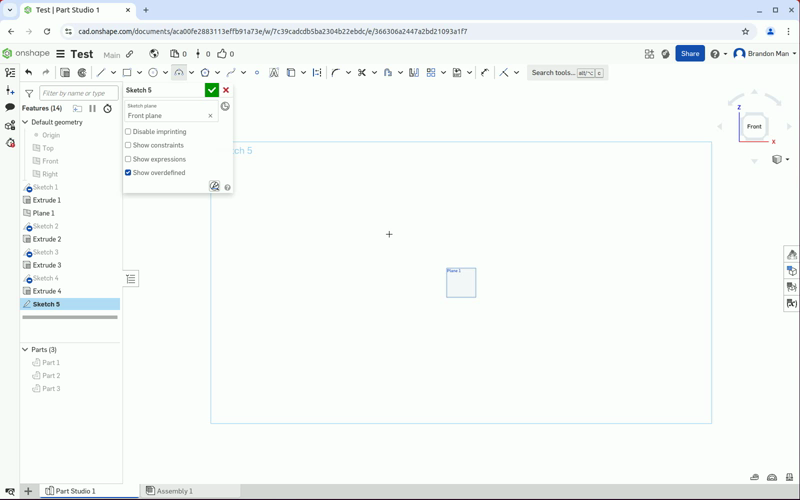
click(389, 233)
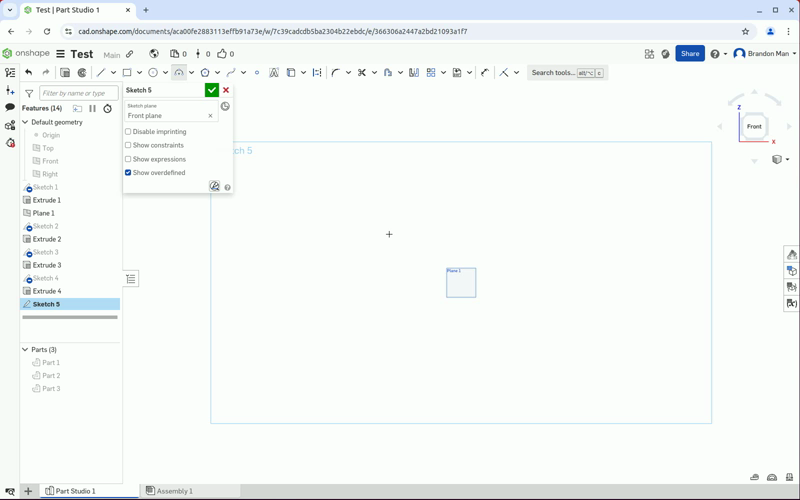
key_up(shift)
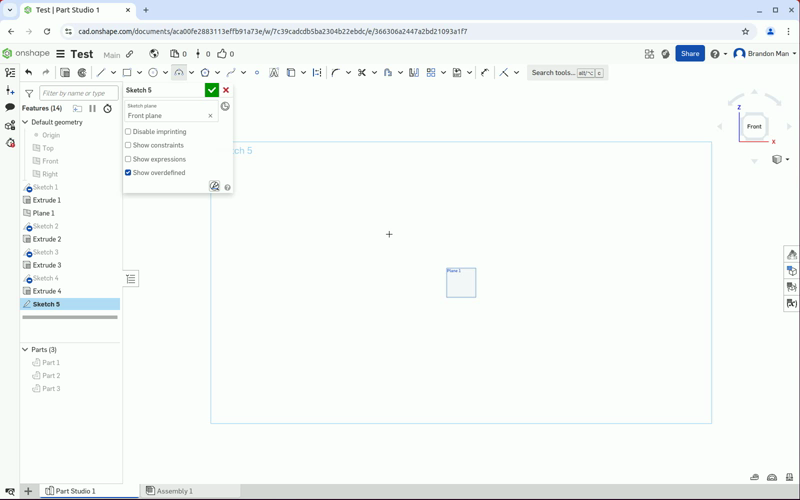
key_down(shift)
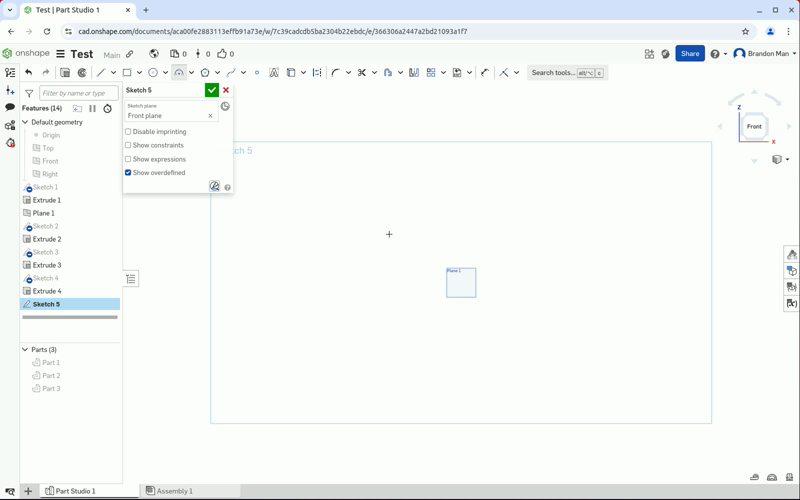
mouse_move(397, 233)
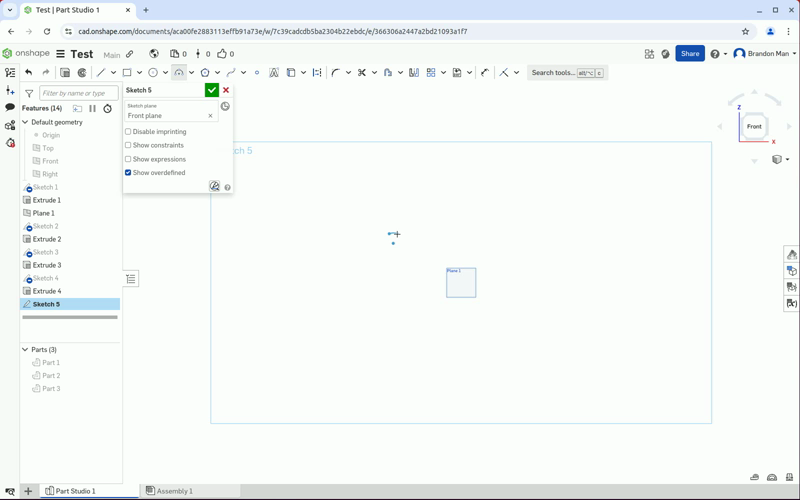
click(397, 233)
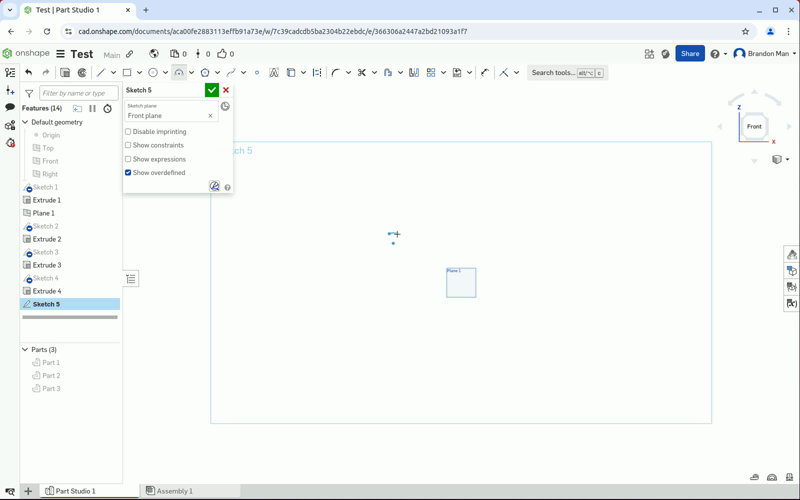
mouse_move(393, 232)
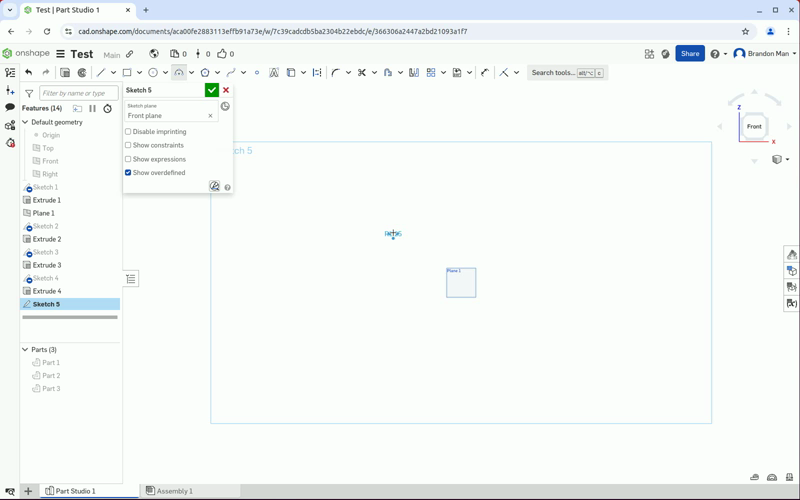
click(393, 232)
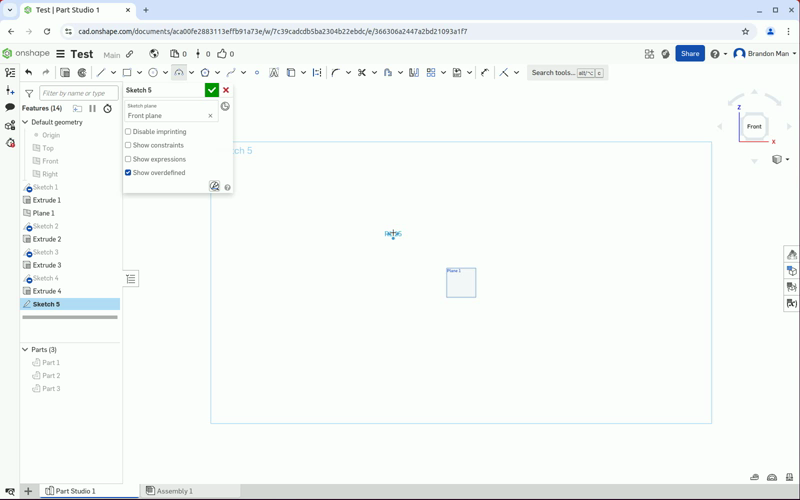
key_up(shift)
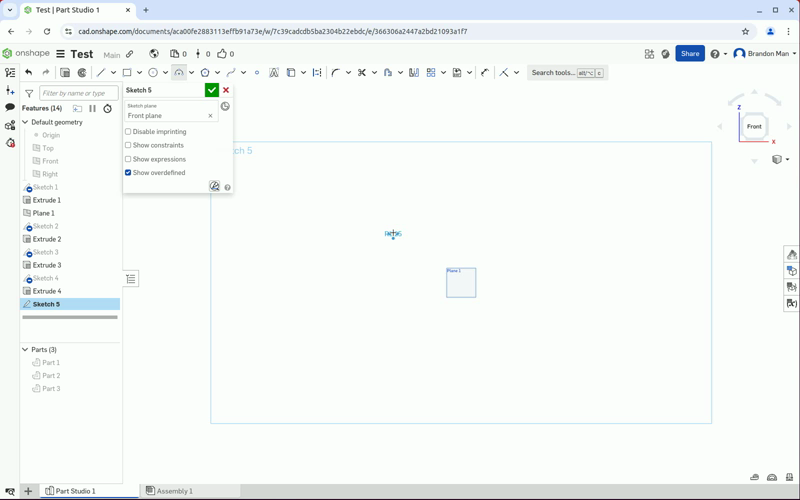
key(esc)
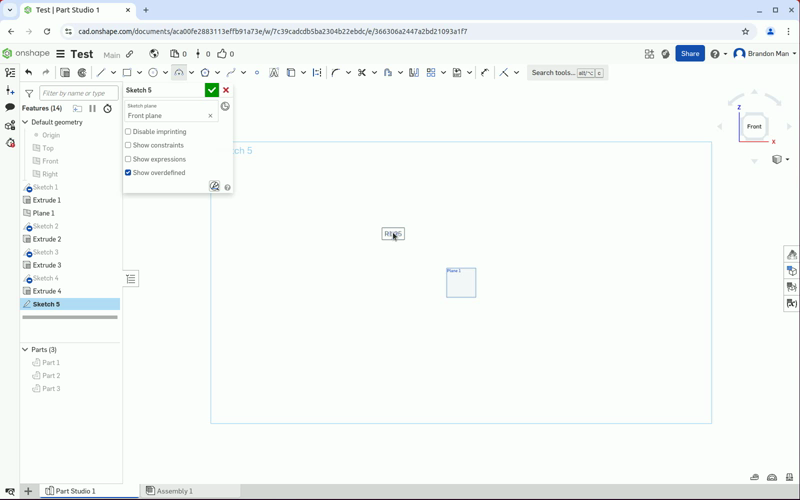
key(l)
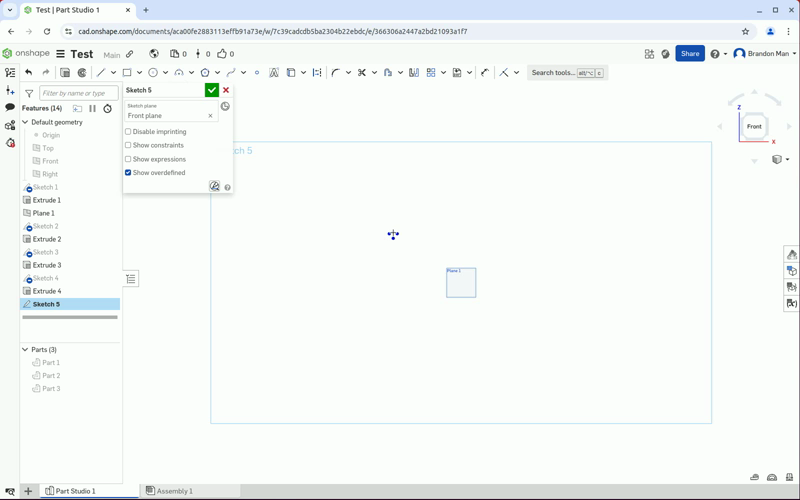
mouse_move(397, 233)
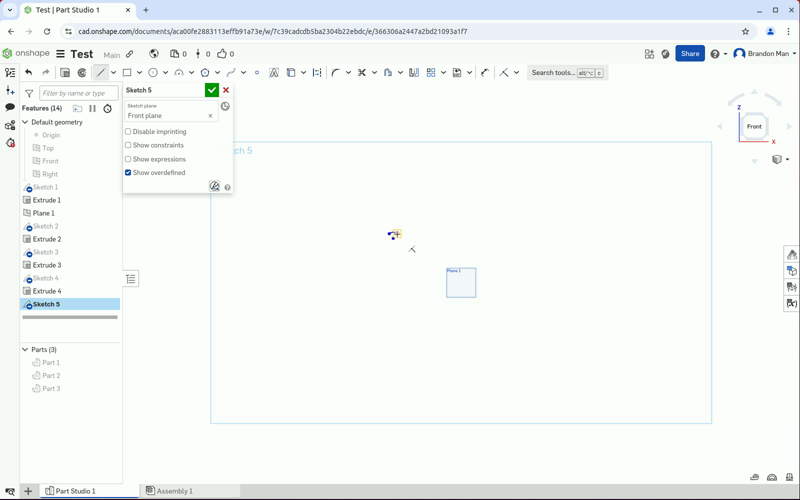
scroll(6)
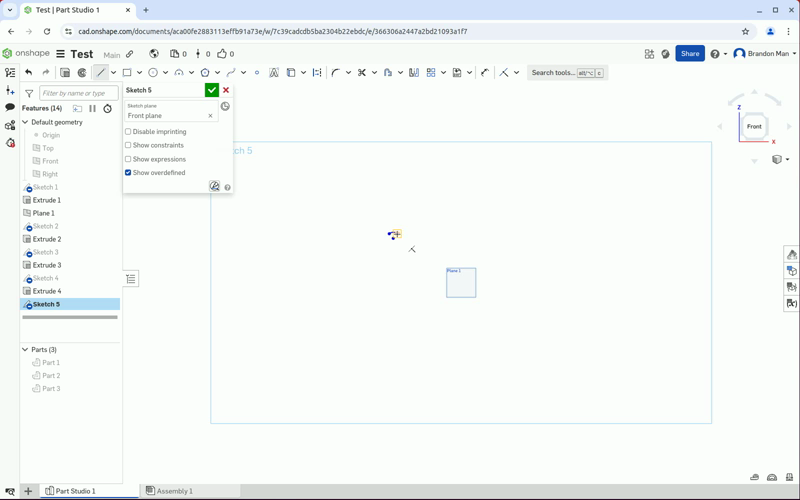
scroll(6)
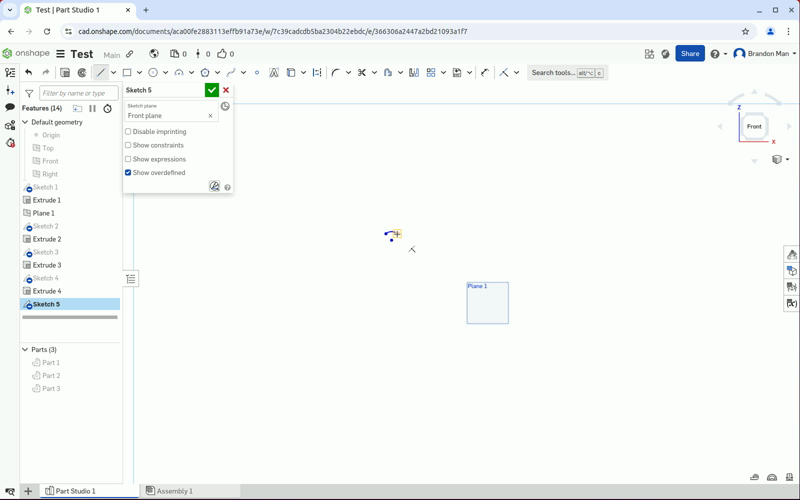
scroll(6)
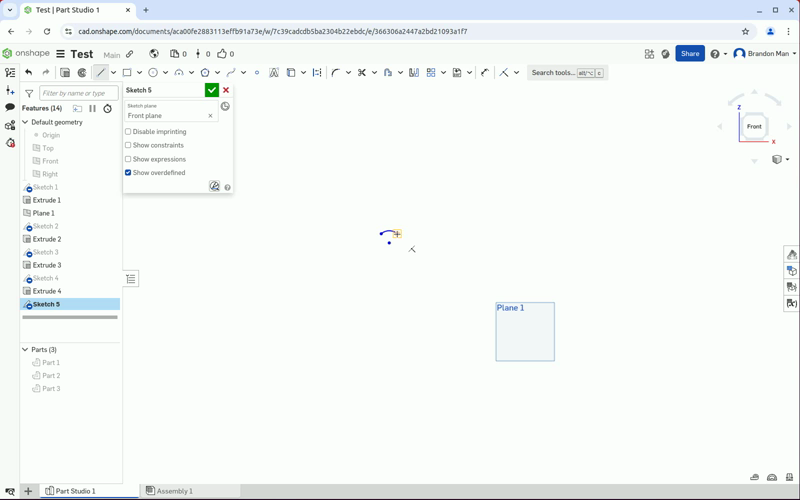
scroll(6)
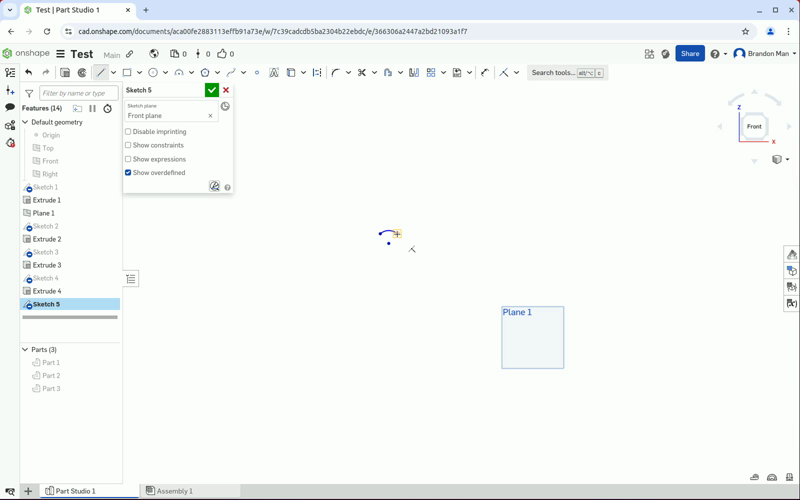
scroll(6)
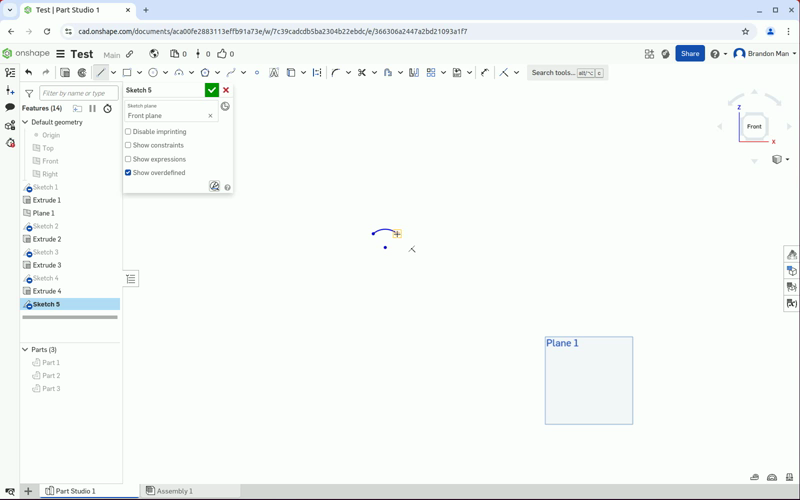
scroll(6)
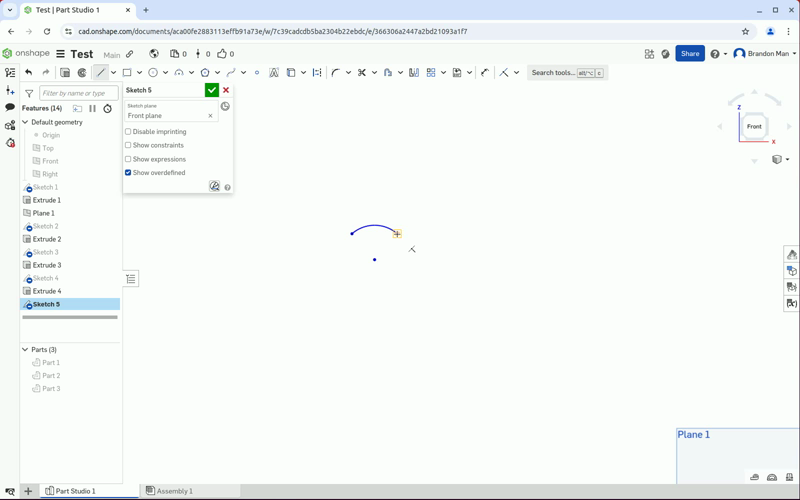
scroll(6)
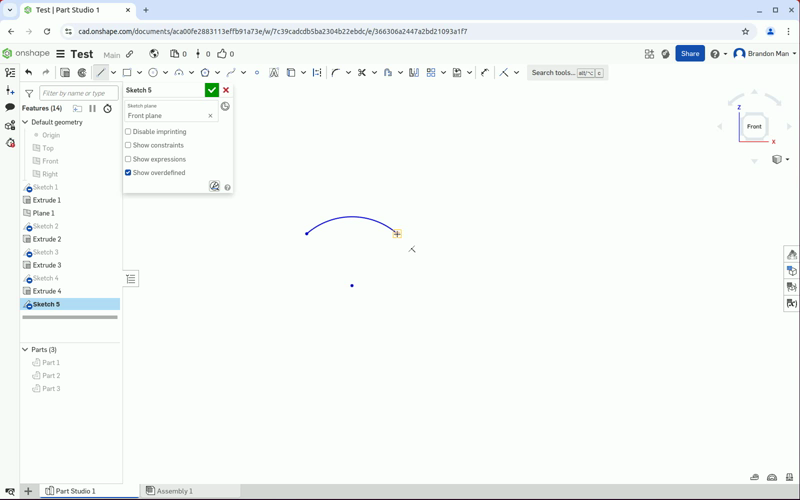
click(397, 233)
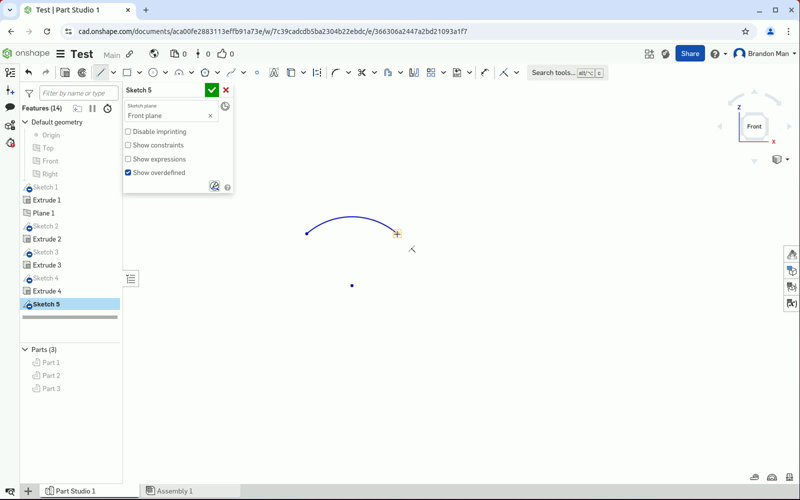
scroll(-6)
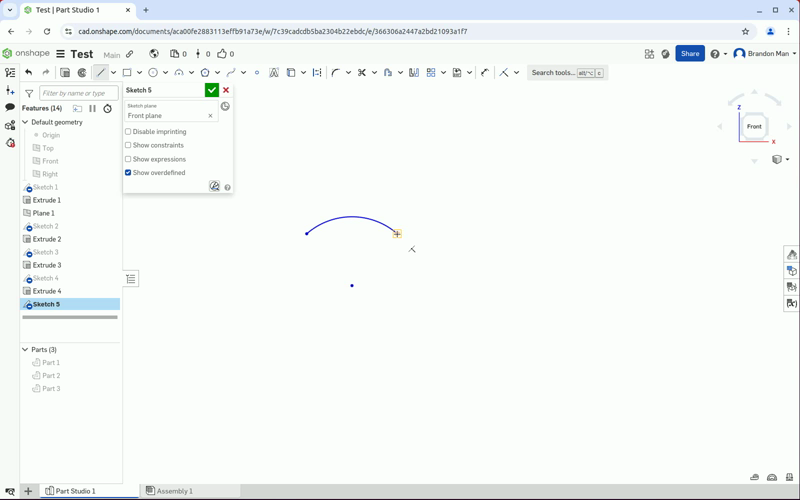
scroll(-6)
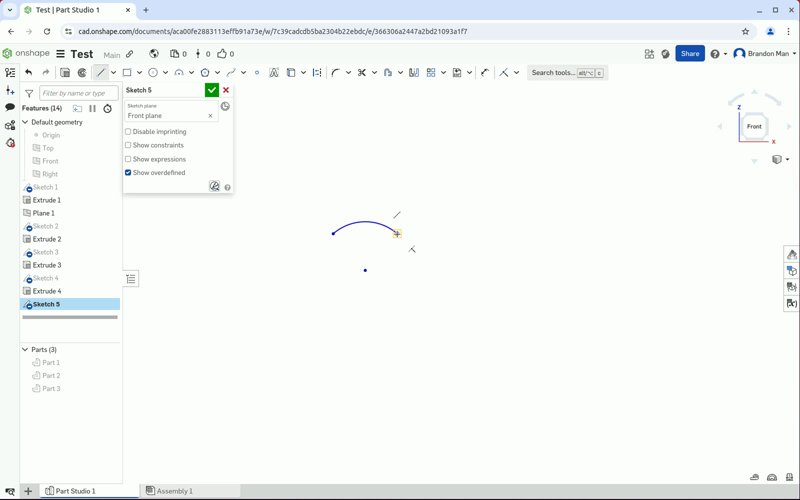
scroll(-6)
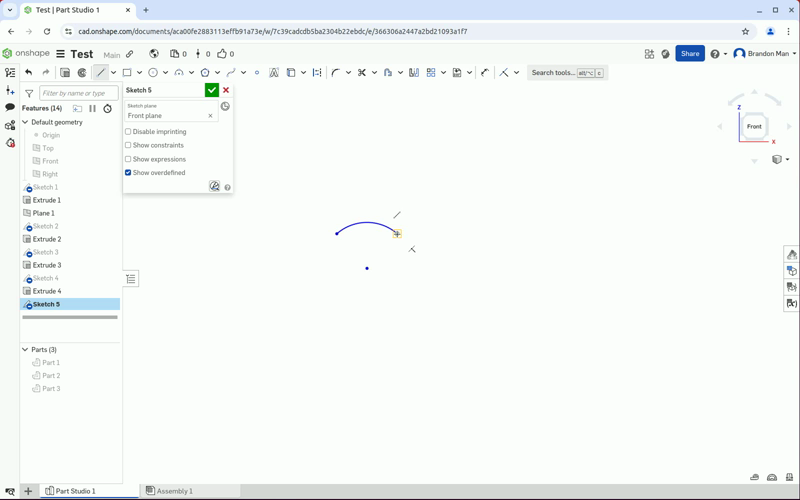
scroll(-6)
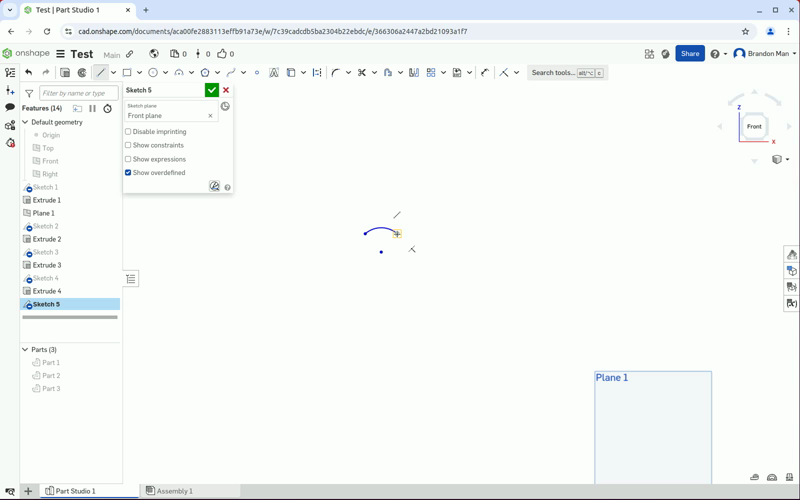
scroll(-6)
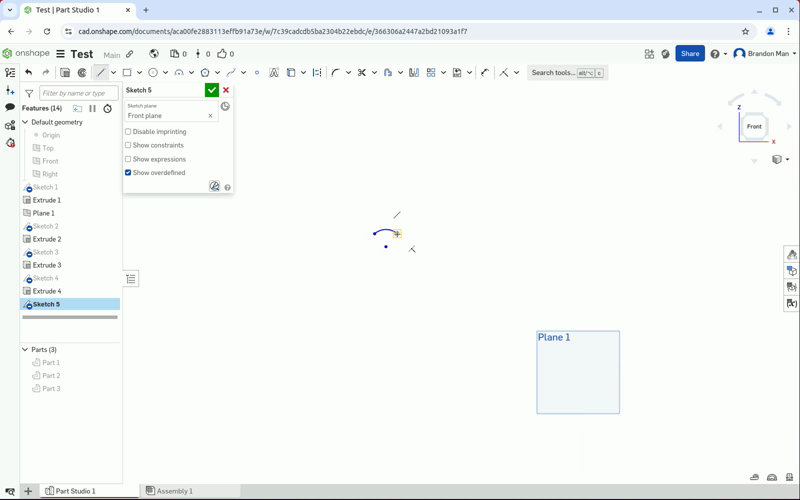
scroll(-6)
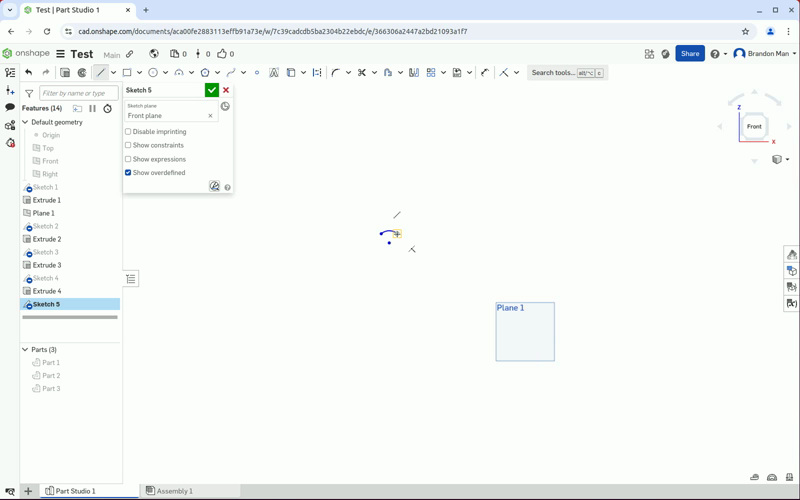
scroll(-6)
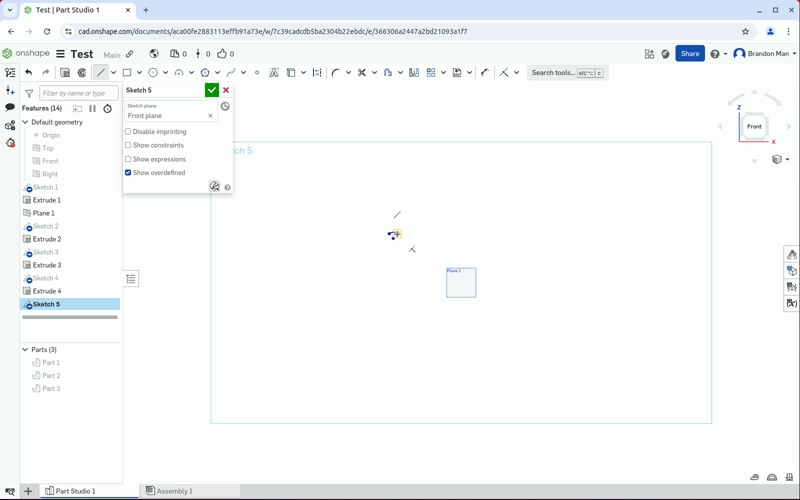
key_down(shift)
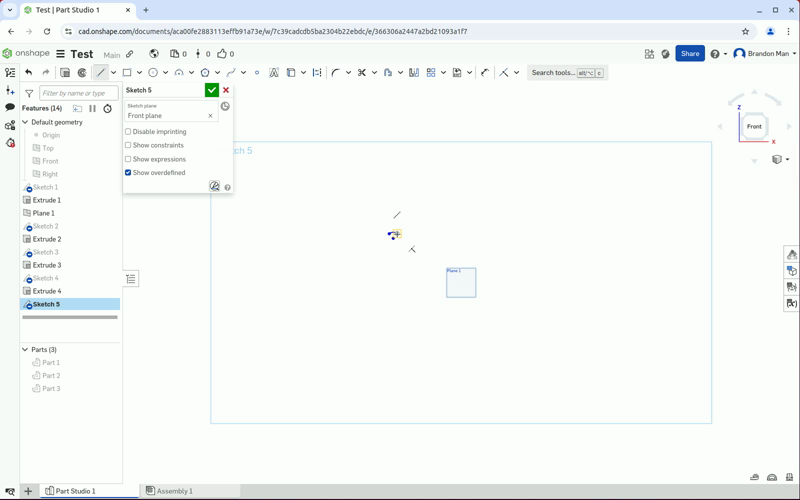
mouse_move(427, 233)
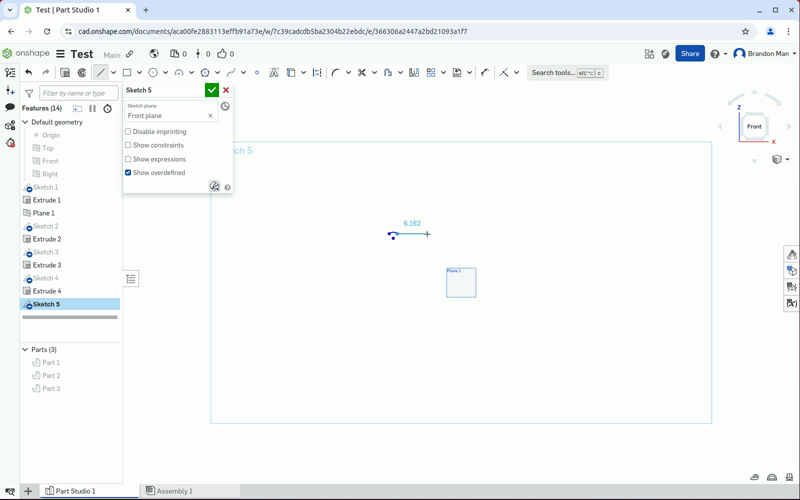
mouse_move(397, 209)
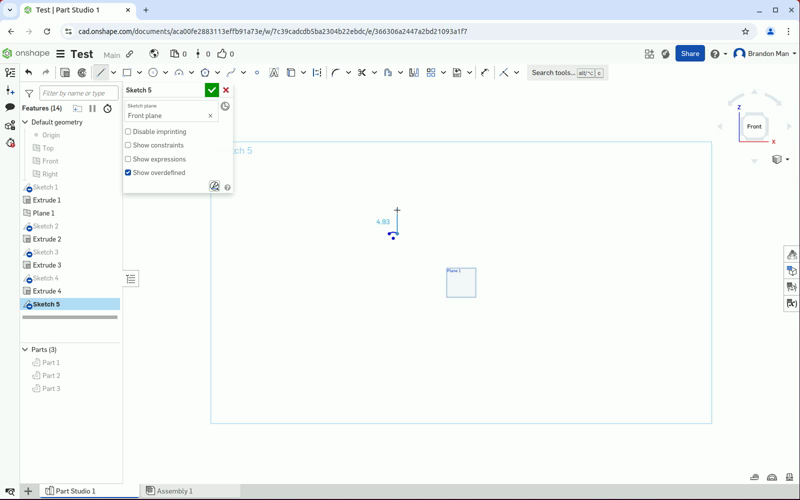
click(397, 209)
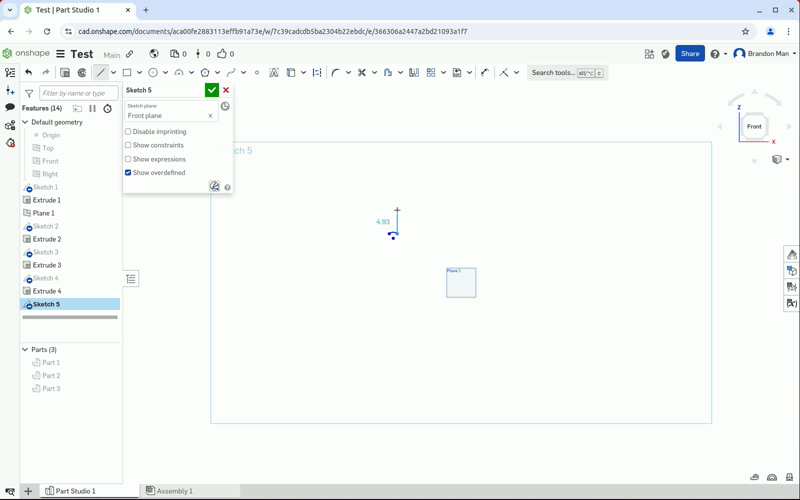
key_up(shift)
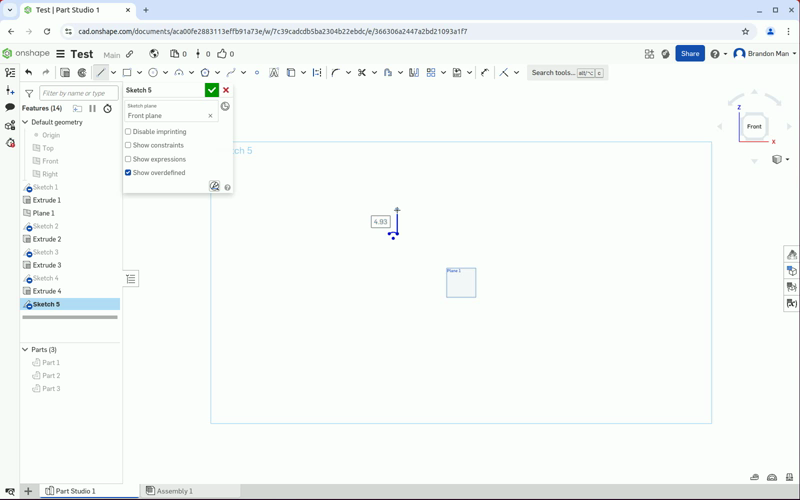
key_down(shift)
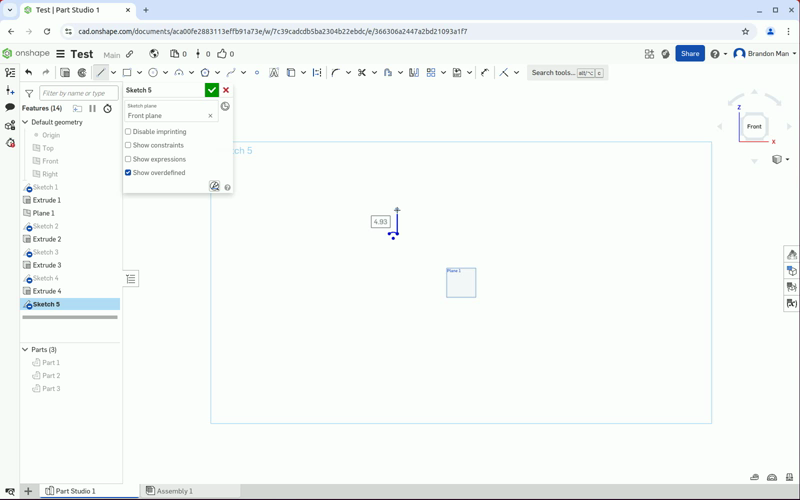
mouse_move(513, 209)
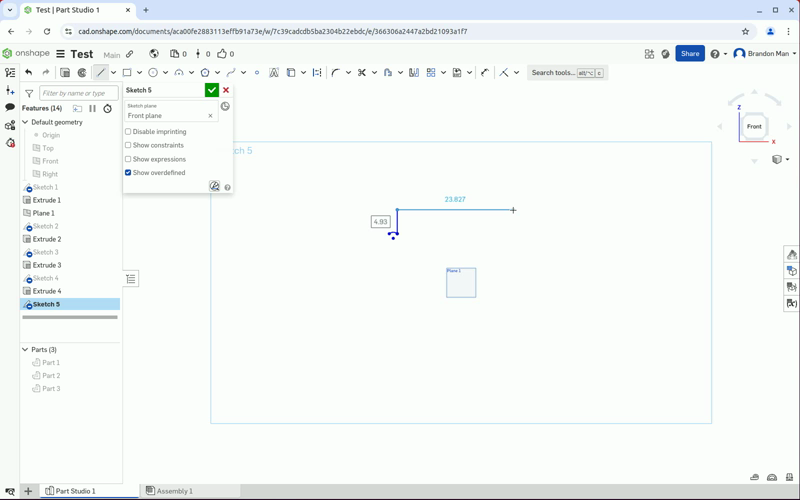
click(513, 209)
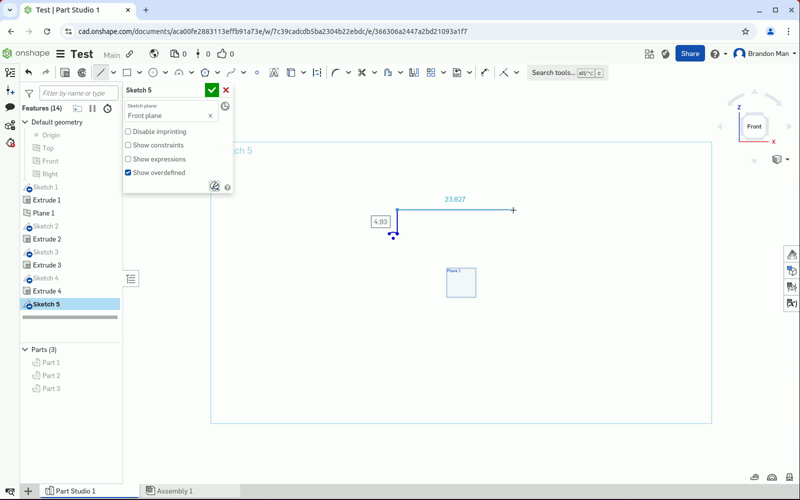
key_up(shift)
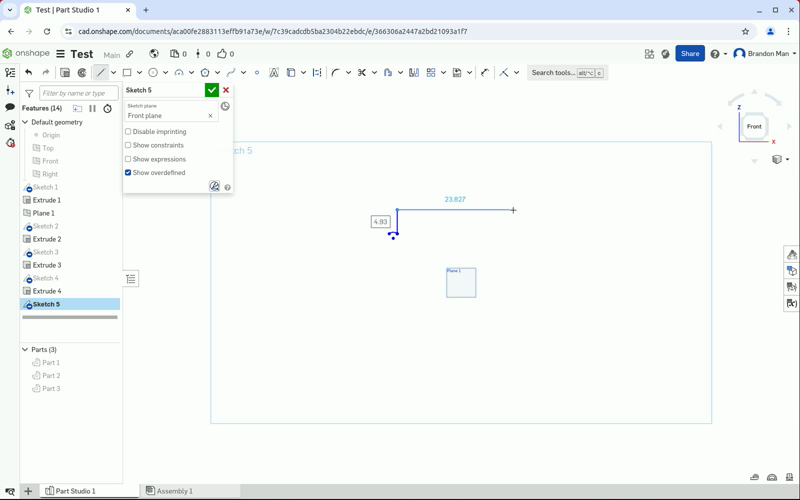
key_down(shift)
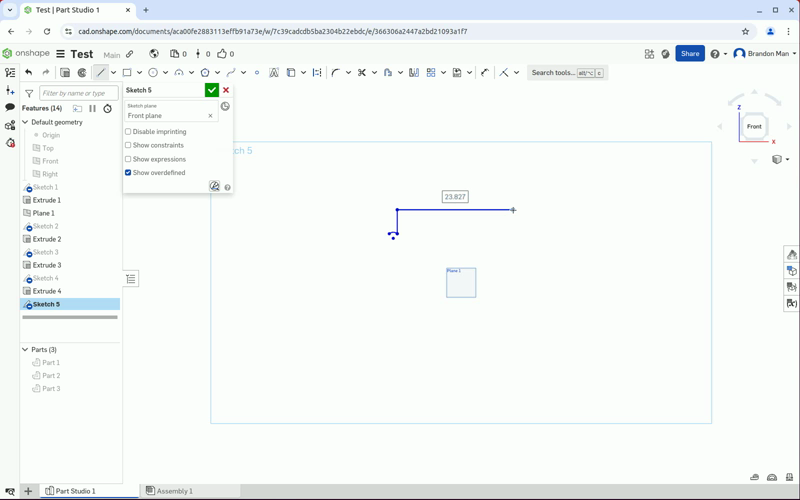
mouse_move(543, 209)
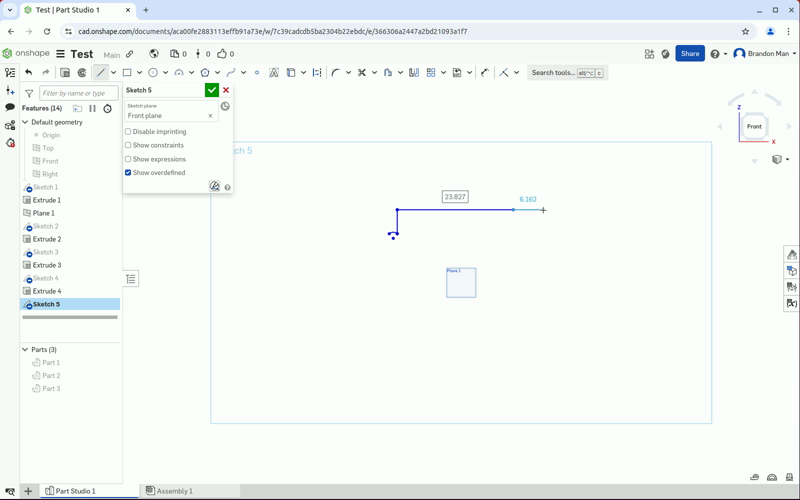
mouse_move(513, 233)
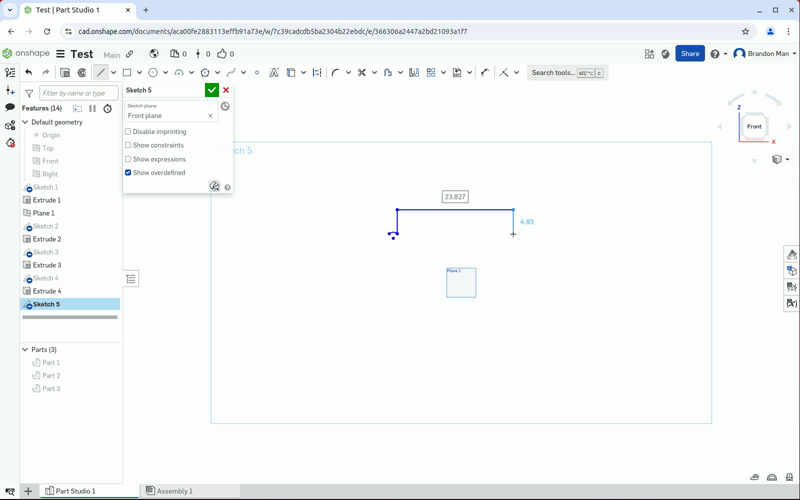
click(513, 233)
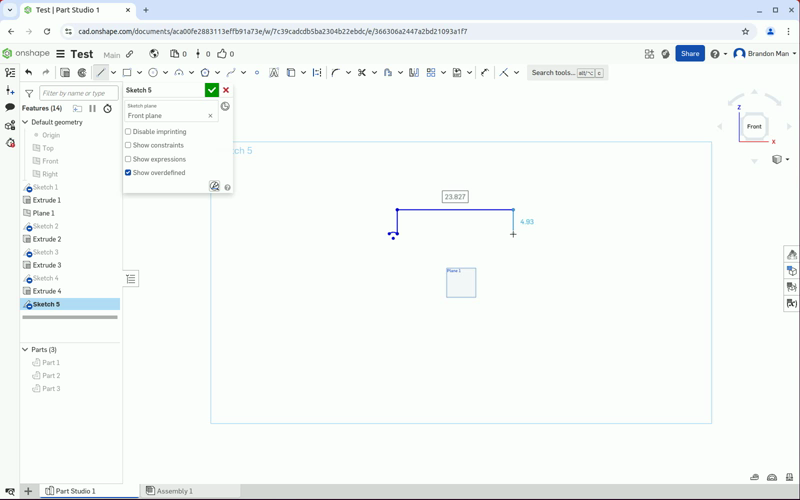
key_up(shift)
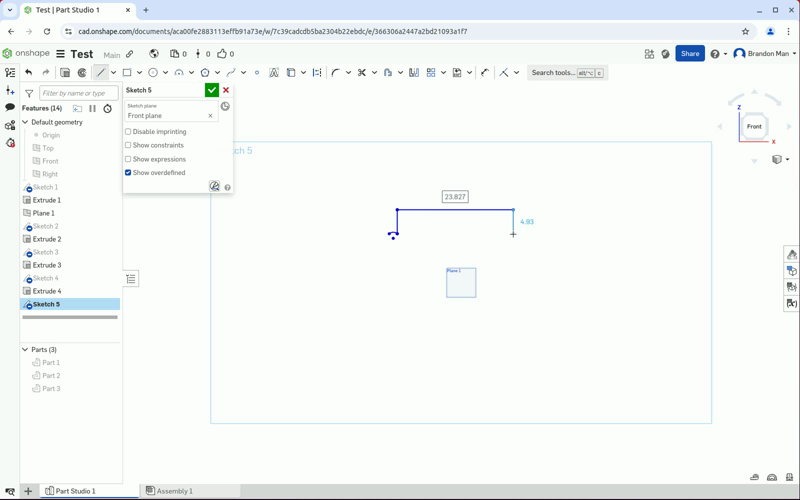
key(esc)
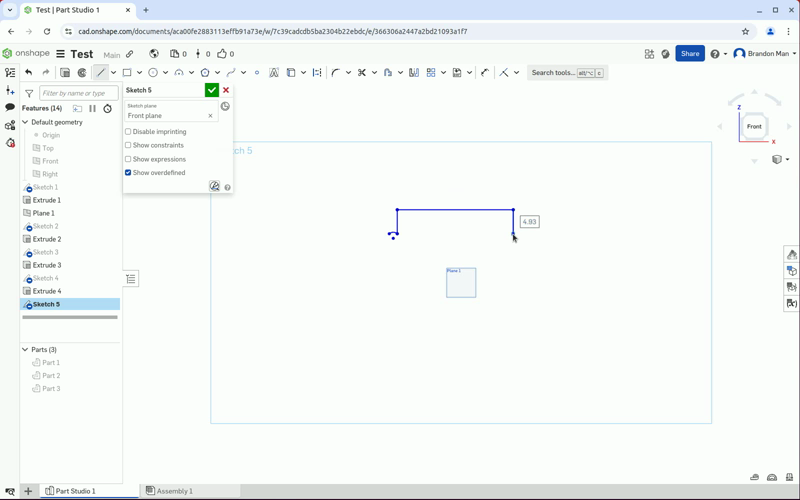
key(a)
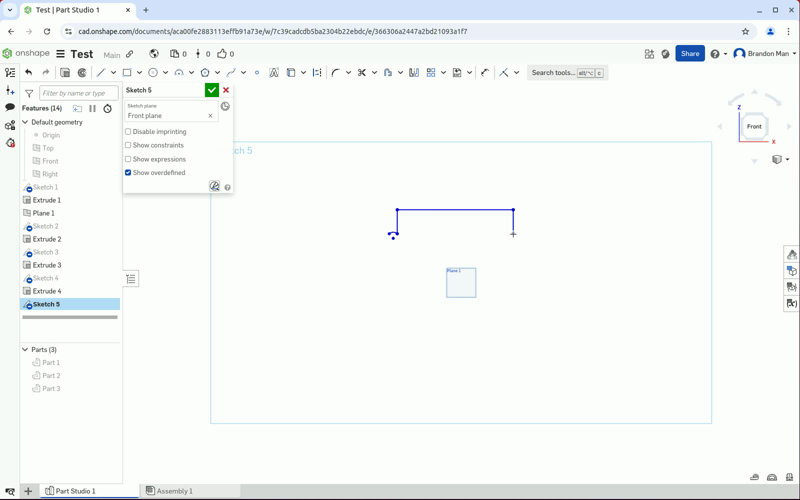
mouse_move(513, 233)
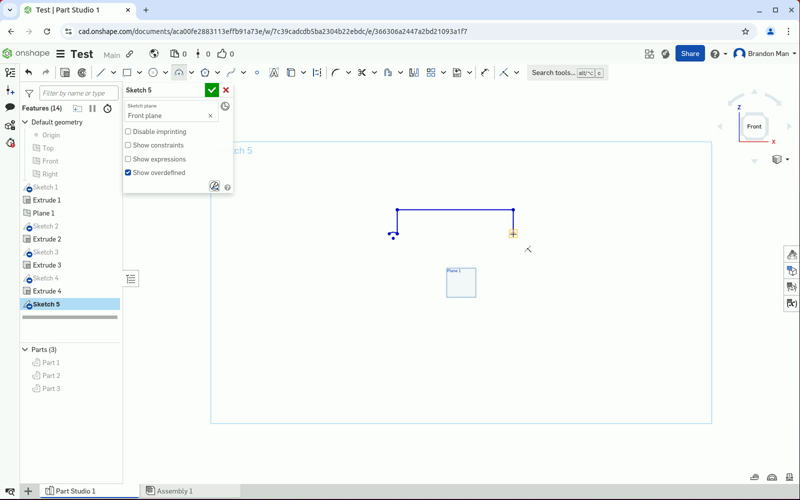
click(513, 233)
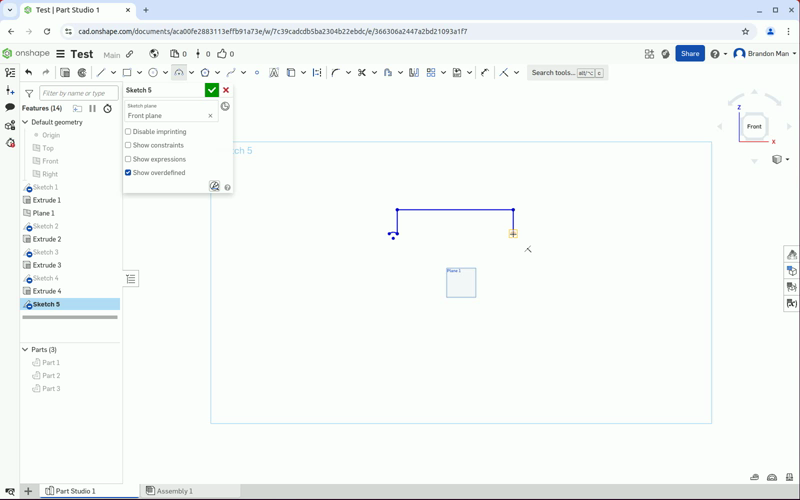
key_down(shift)
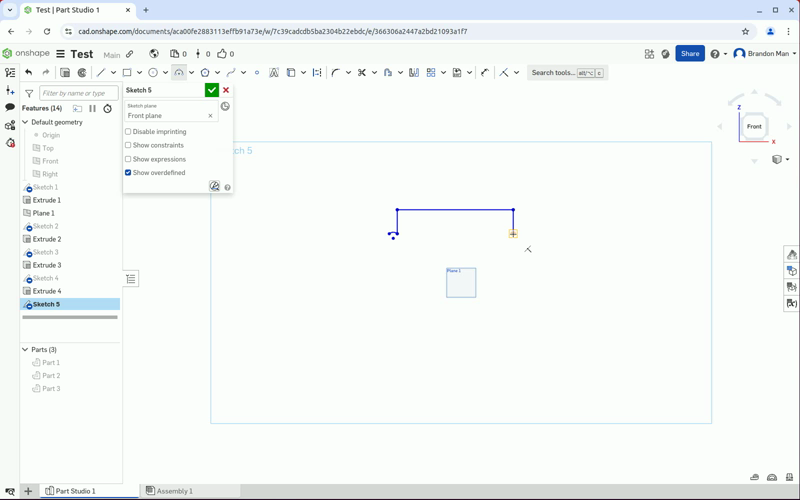
mouse_move(521, 233)
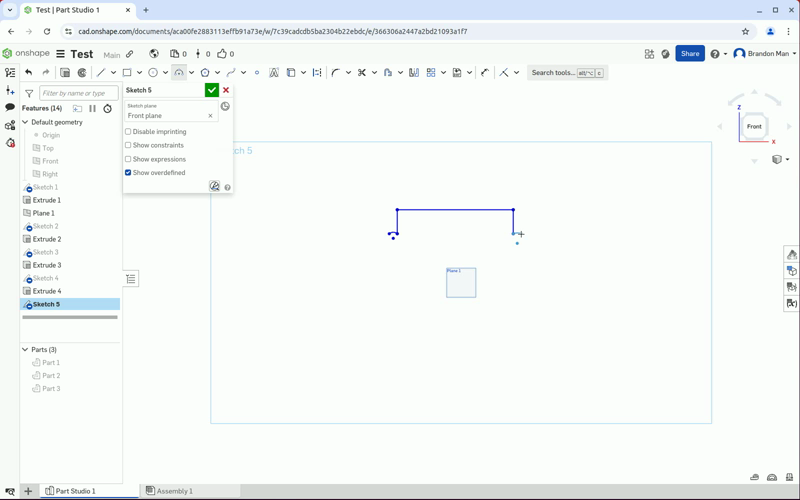
click(521, 233)
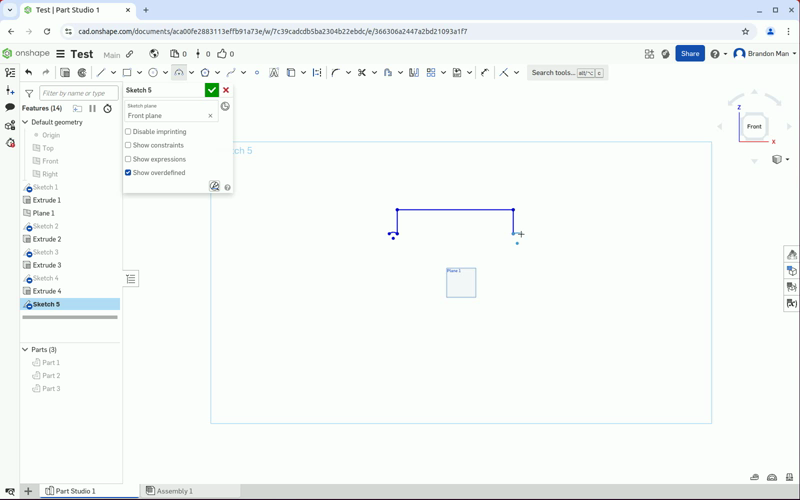
mouse_move(517, 232)
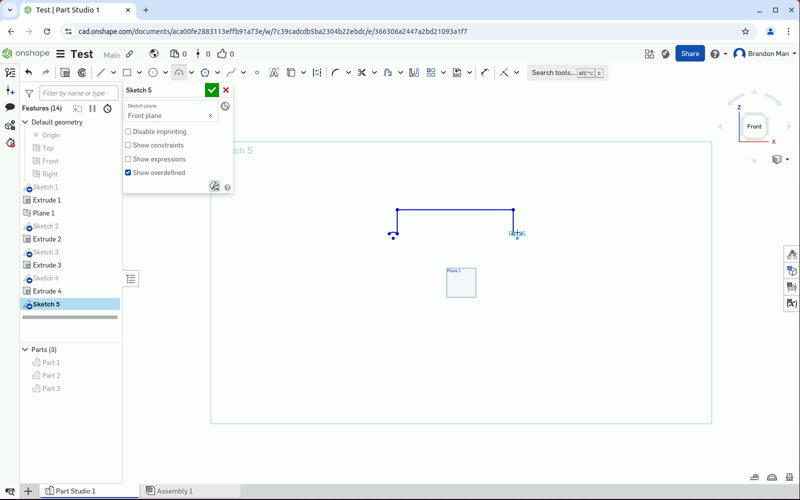
scroll(6)
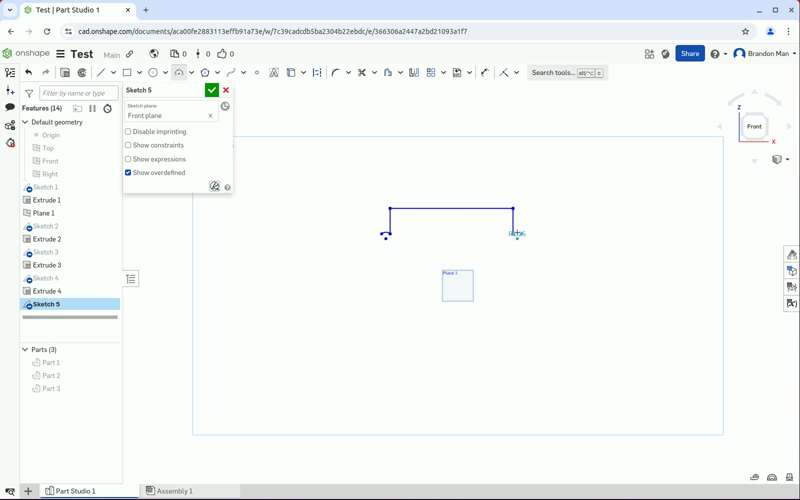
scroll(6)
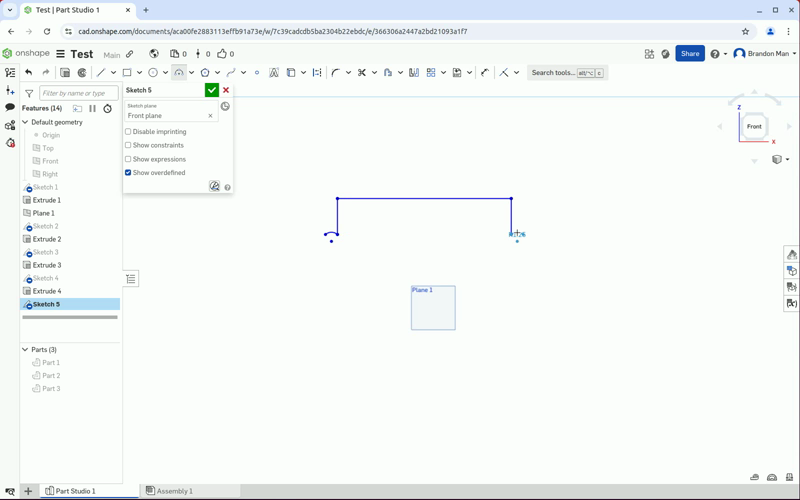
scroll(6)
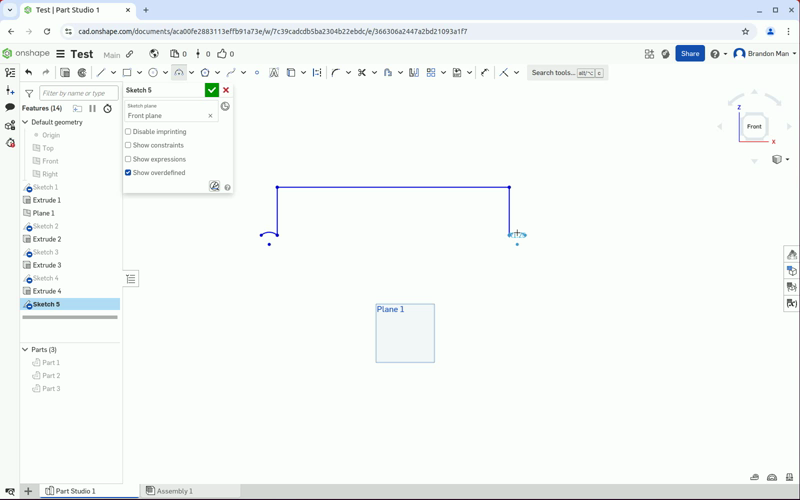
scroll(6)
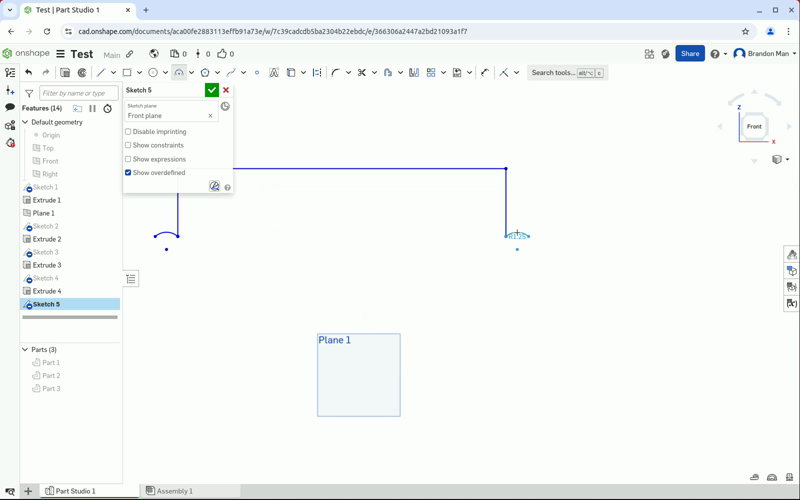
scroll(6)
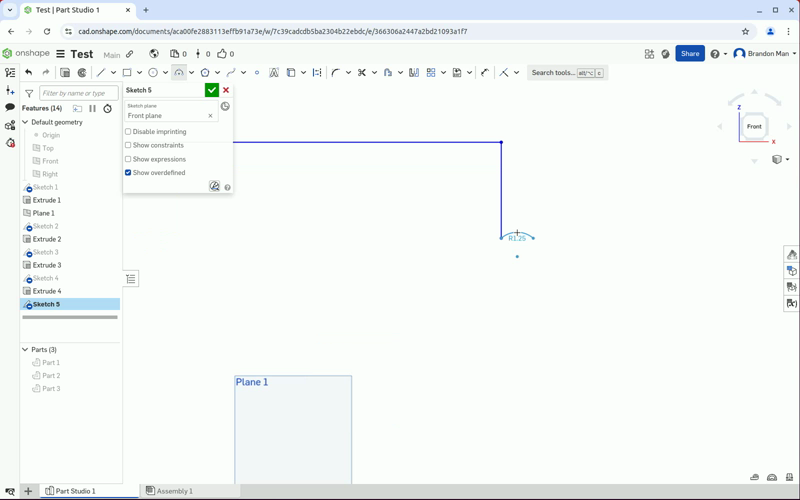
scroll(6)
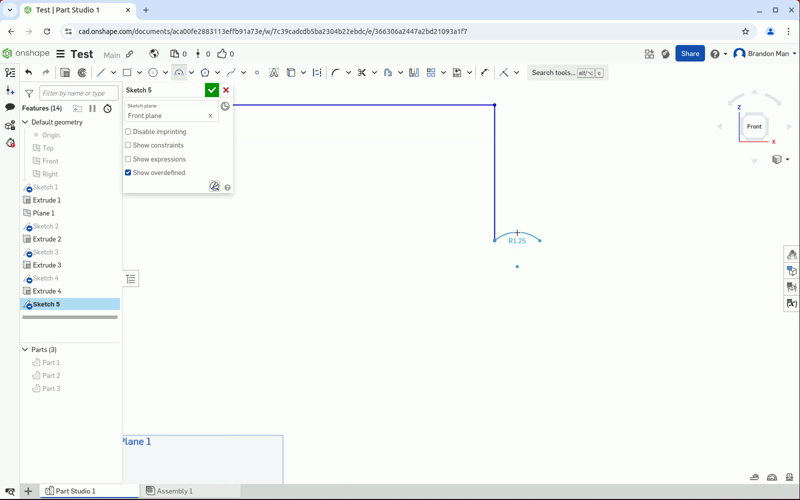
scroll(6)
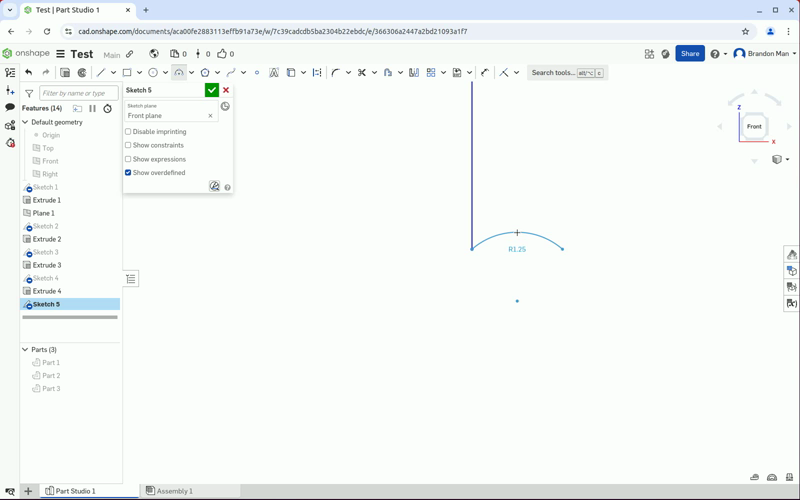
click(517, 232)
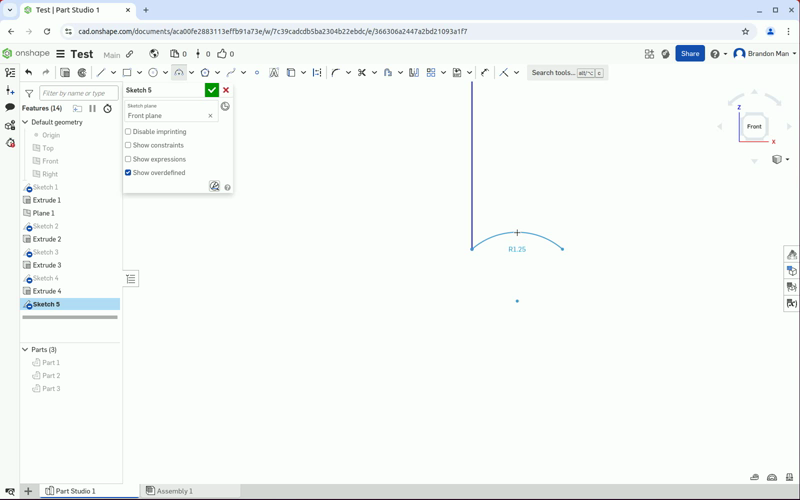
scroll(-6)
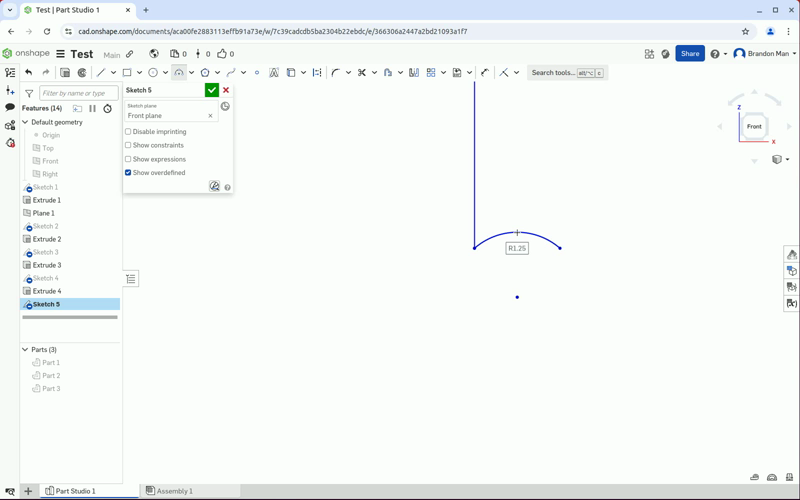
scroll(-6)
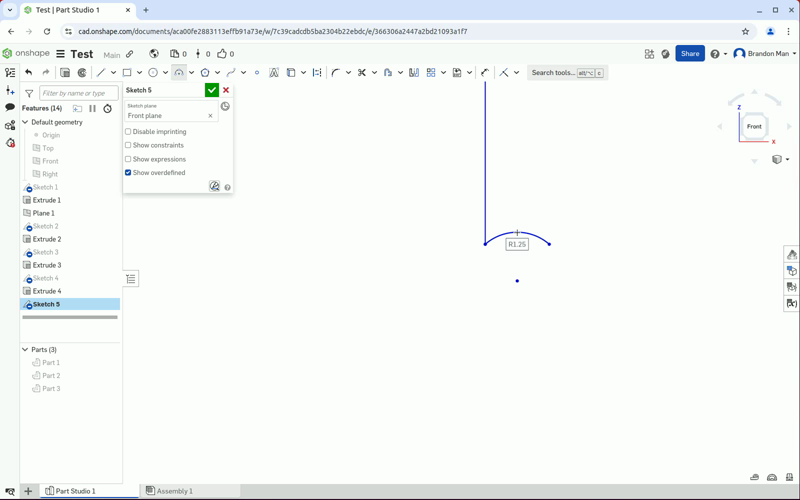
scroll(-6)
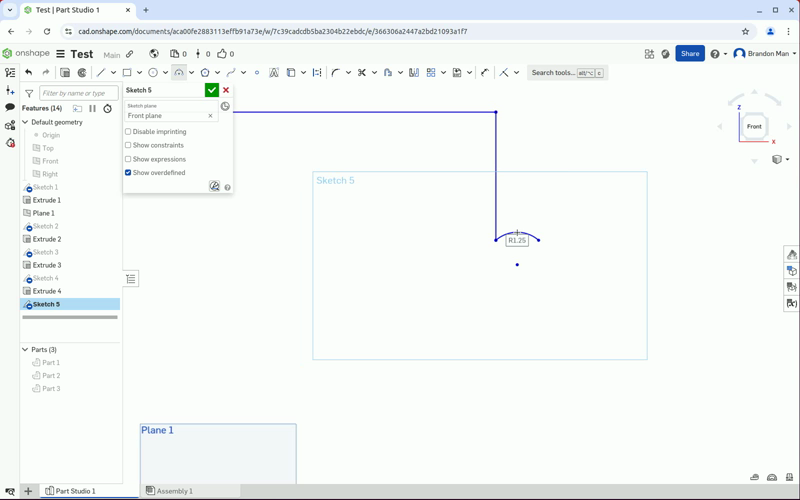
scroll(-6)
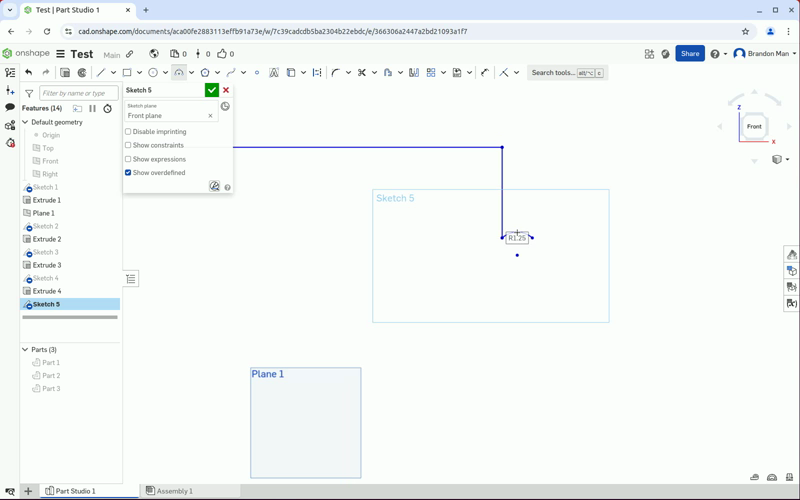
scroll(-6)
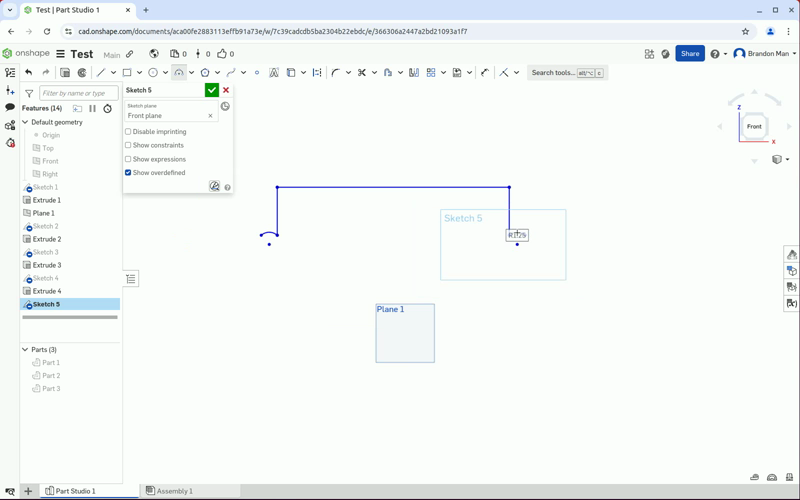
scroll(-6)
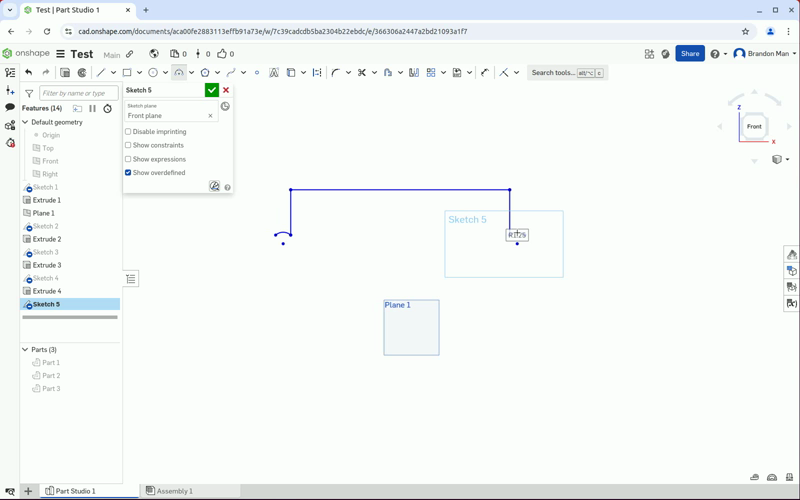
scroll(-6)
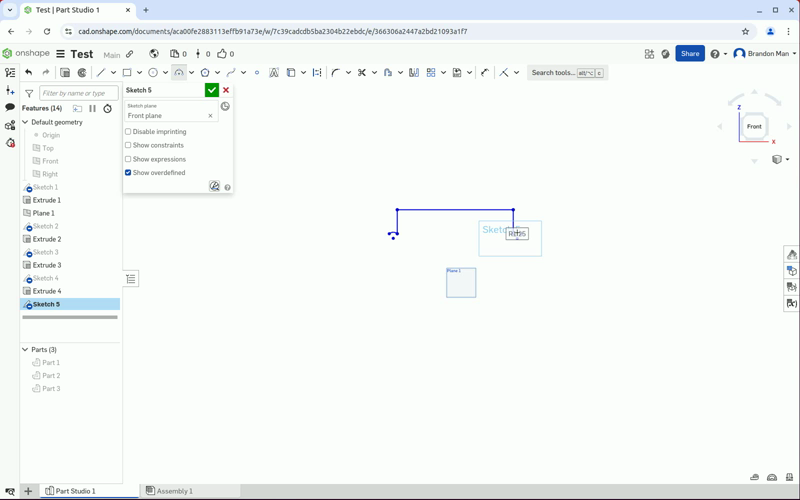
key_up(shift)
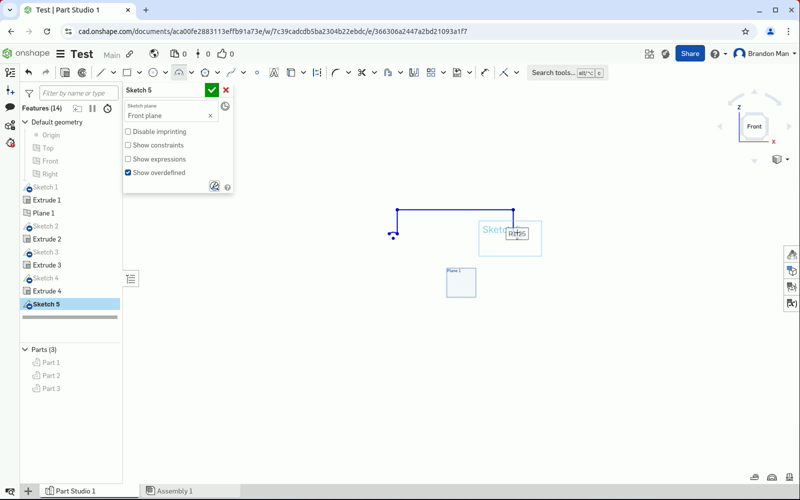
key(esc)
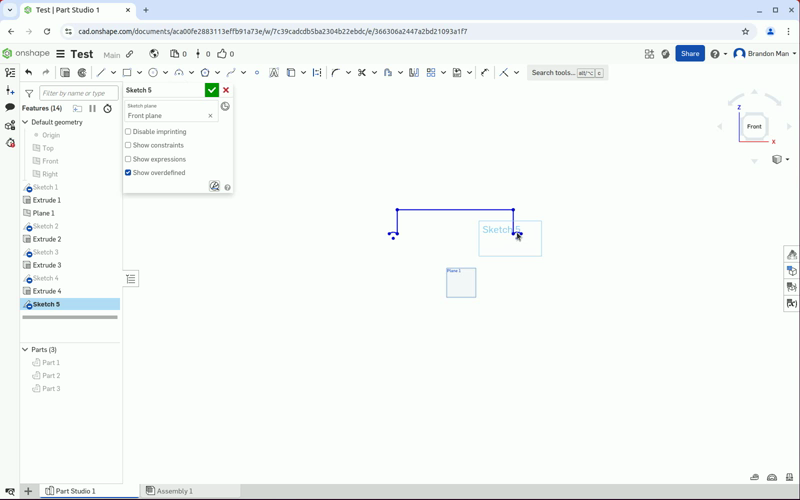
key(l)
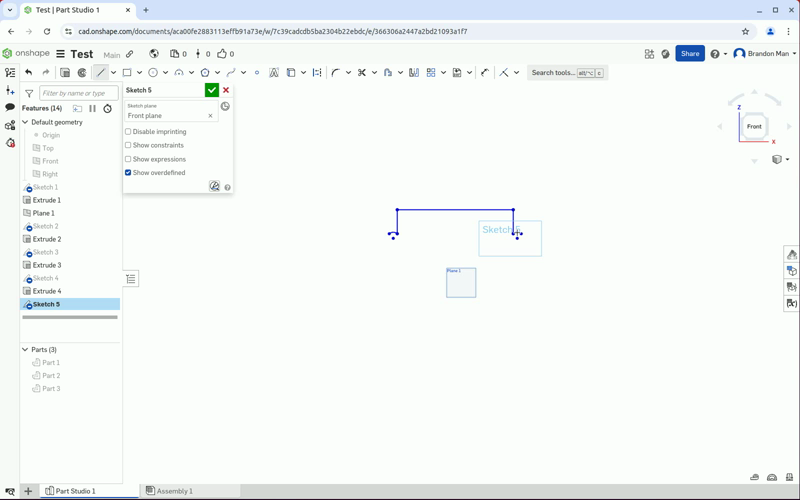
mouse_move(521, 233)
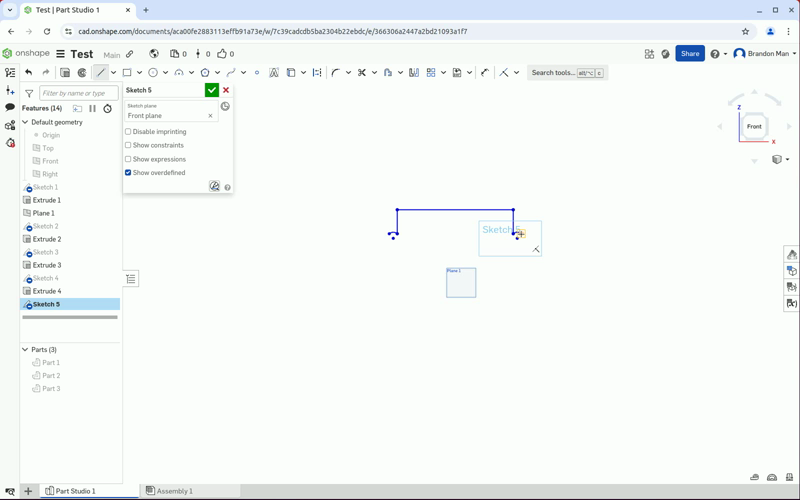
scroll(6)
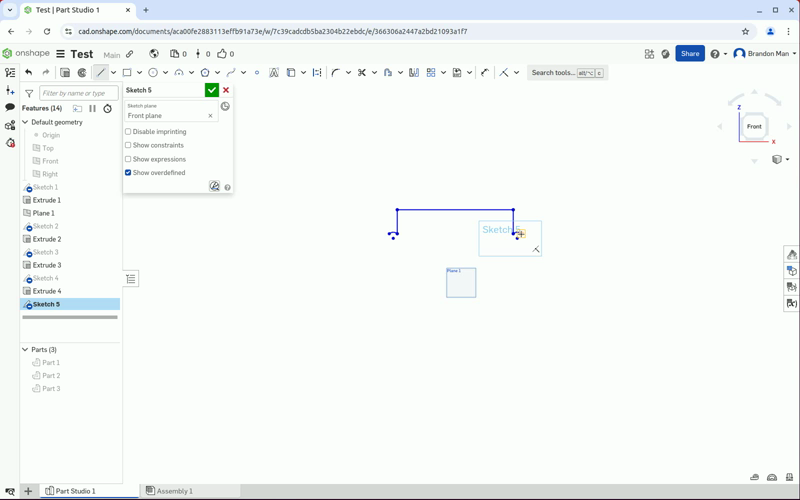
scroll(6)
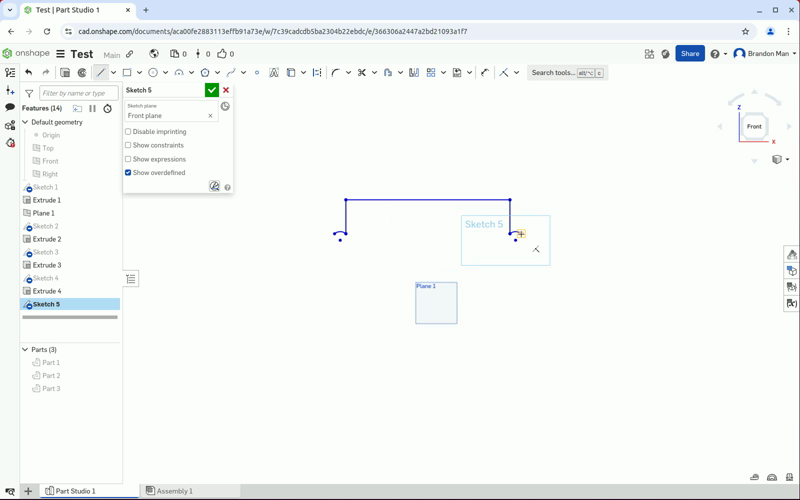
scroll(6)
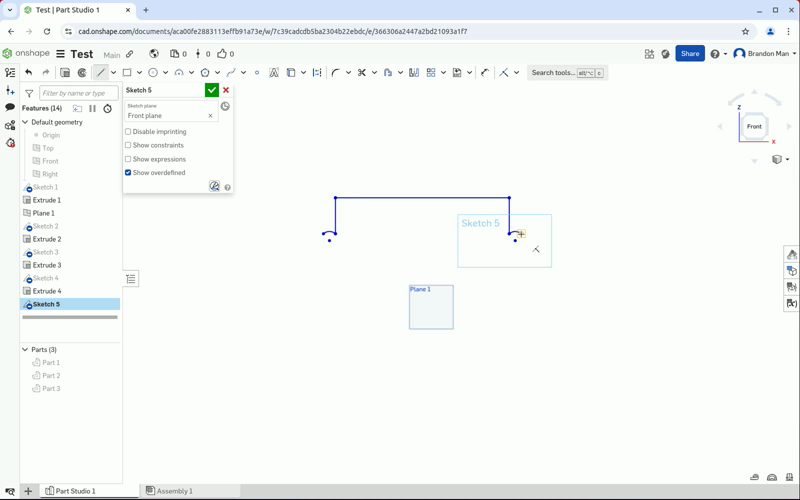
scroll(6)
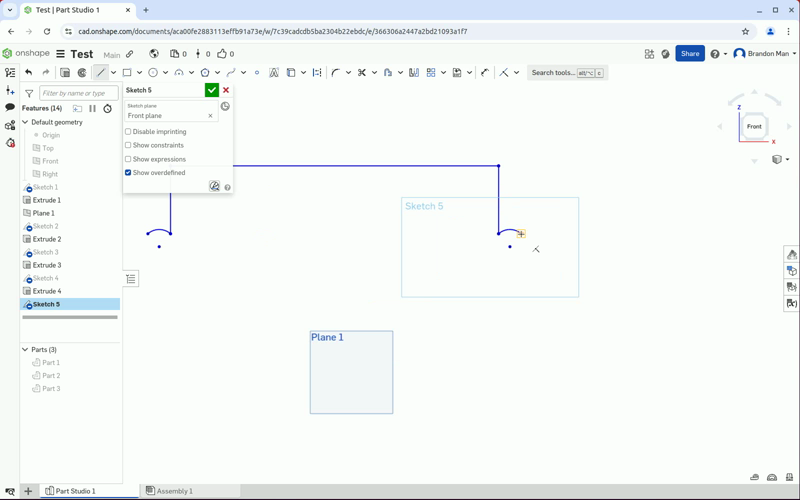
scroll(6)
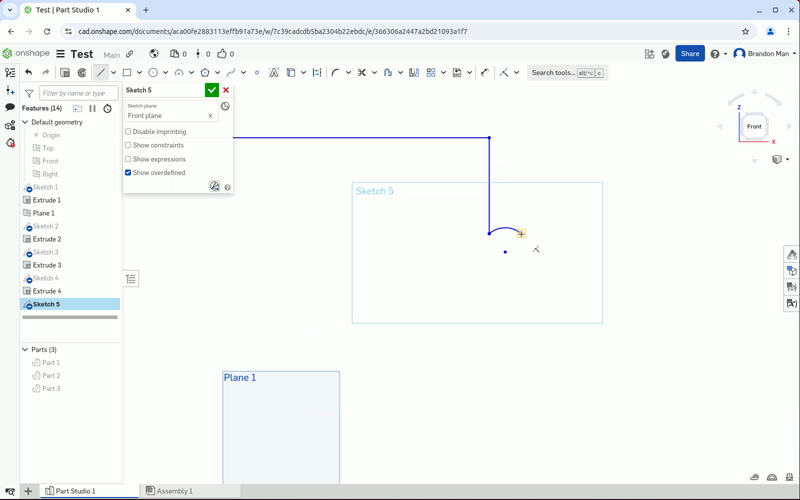
scroll(6)
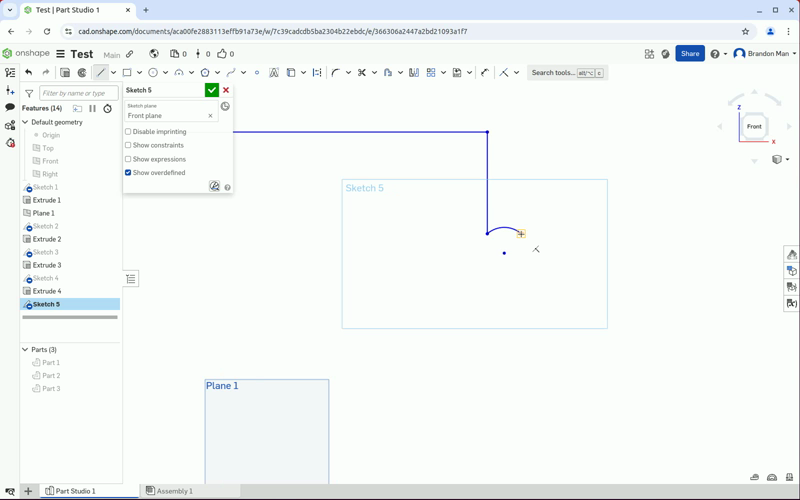
scroll(6)
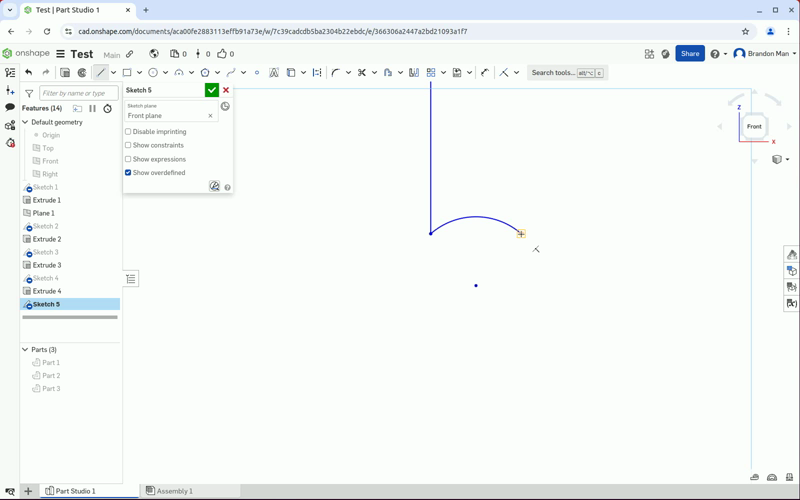
click(521, 233)
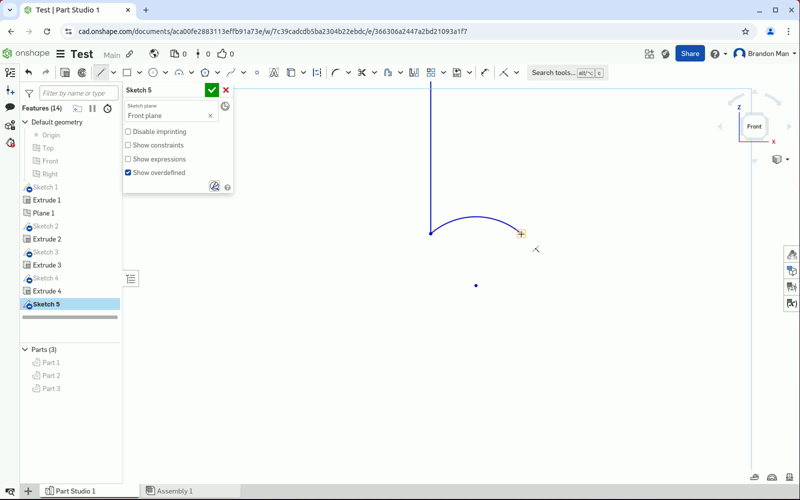
scroll(-6)
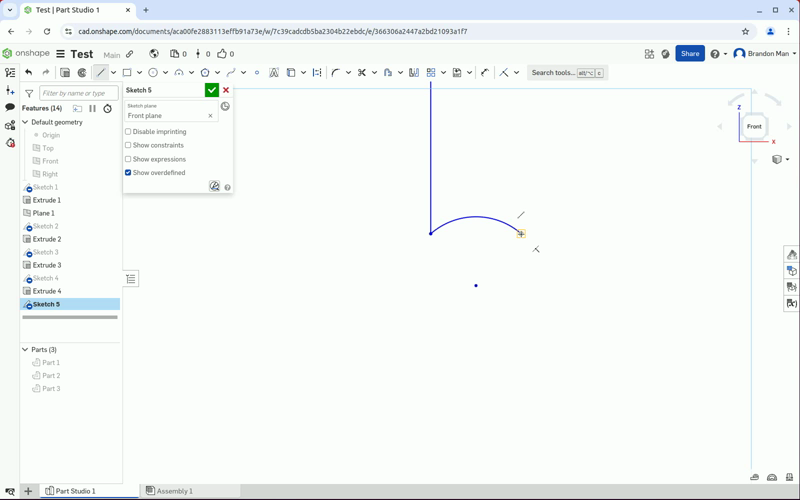
scroll(-6)
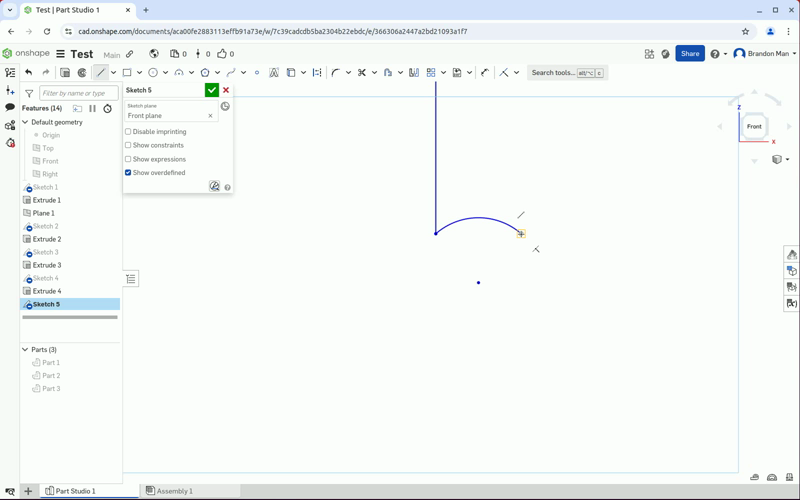
scroll(-6)
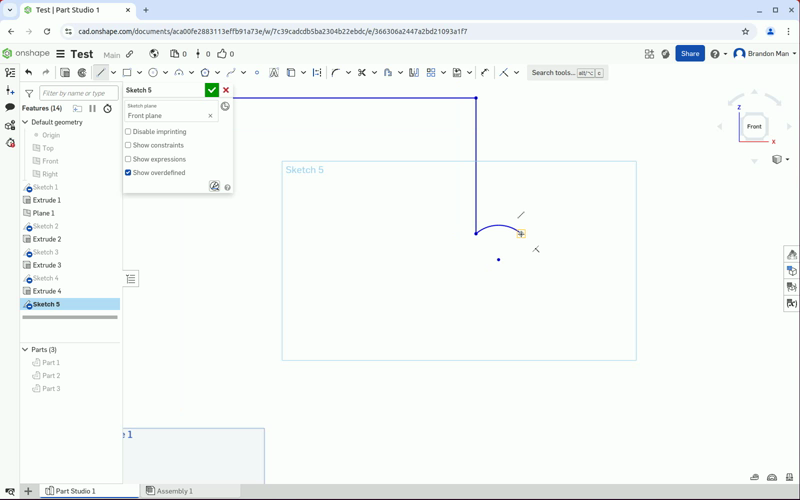
scroll(-6)
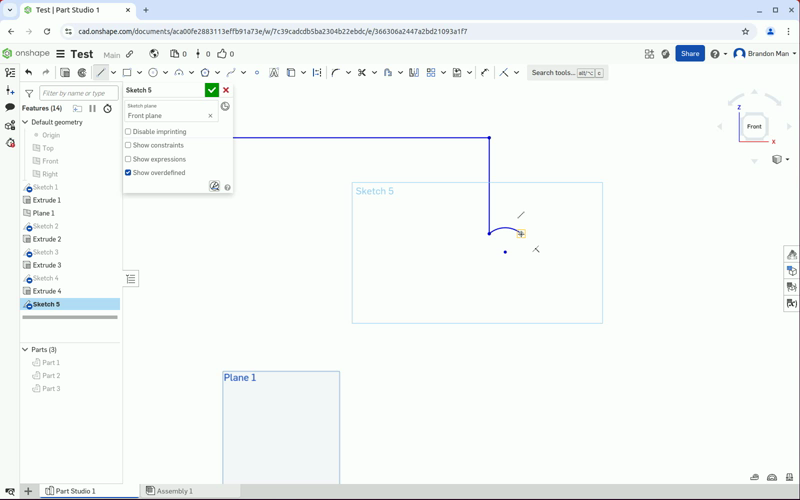
scroll(-6)
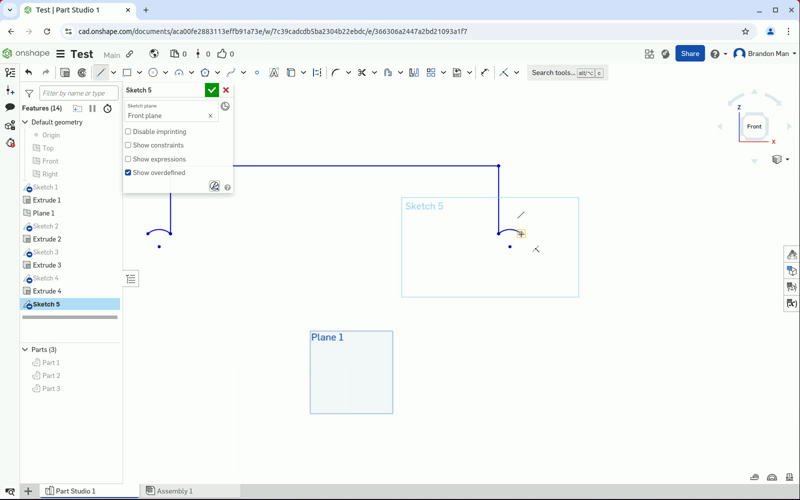
scroll(-6)
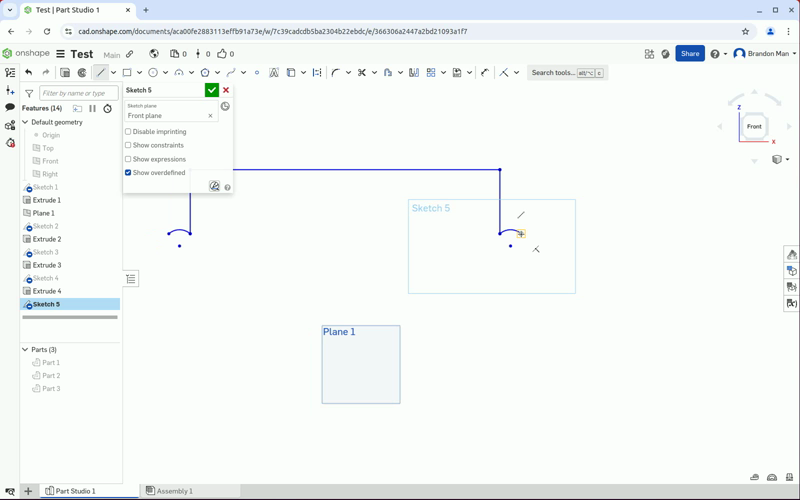
scroll(-6)
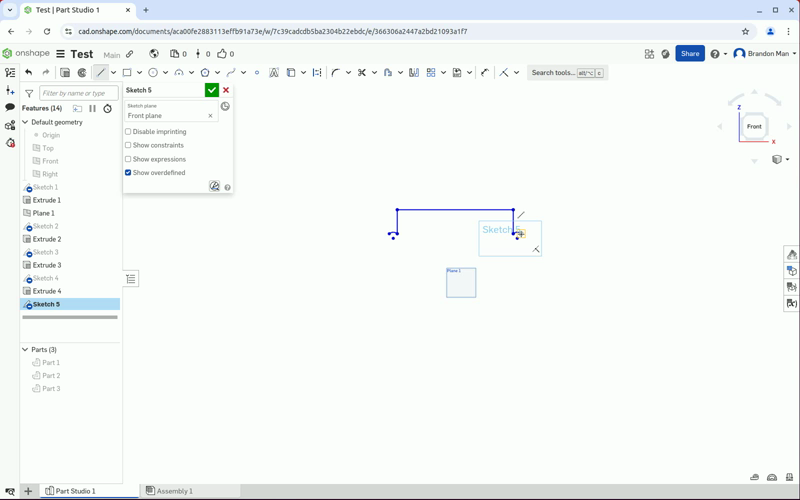
key_down(shift)
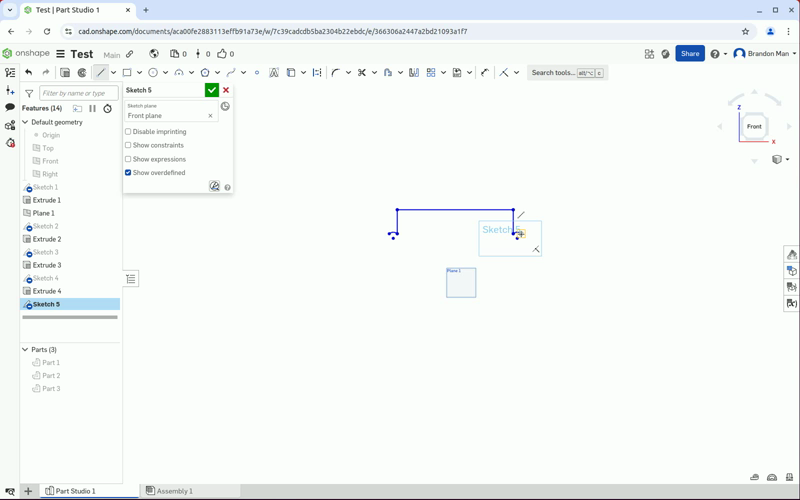
mouse_move(551, 233)
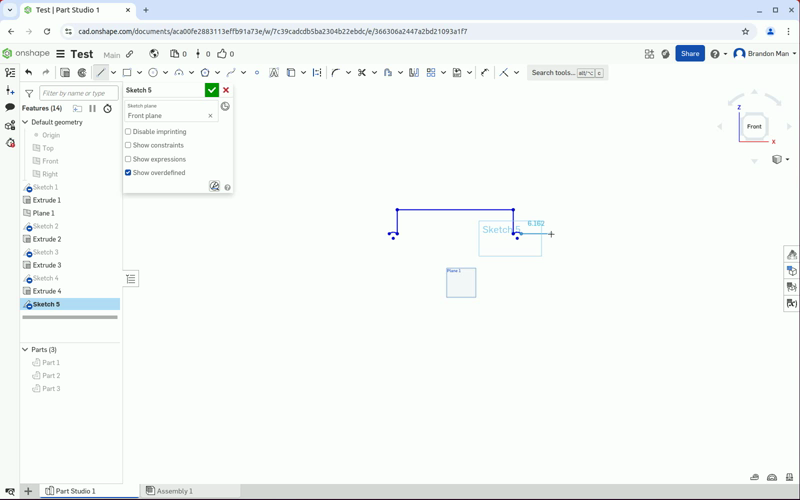
mouse_move(521, 200)
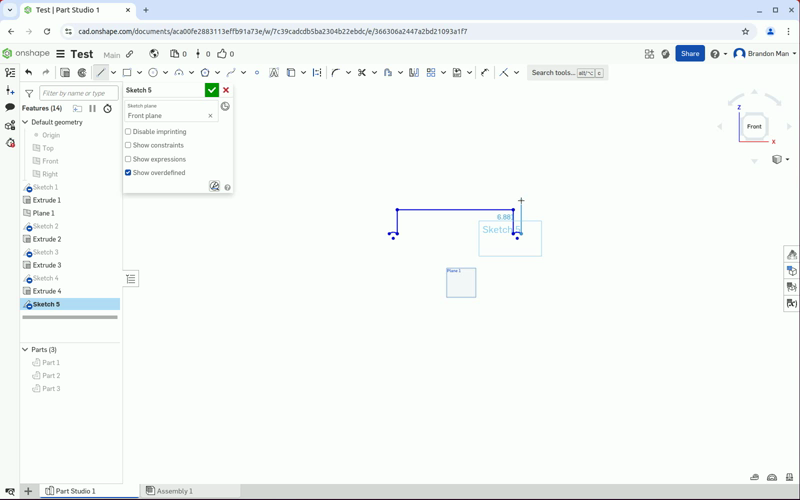
click(521, 200)
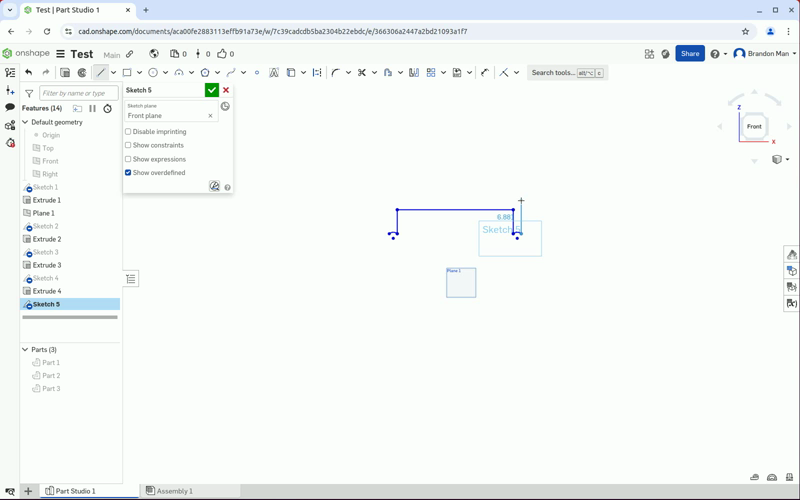
key_up(shift)
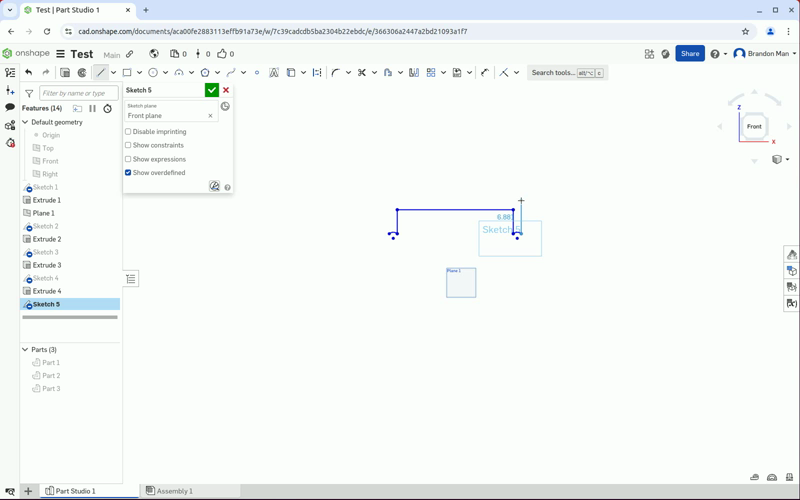
key_down(shift)
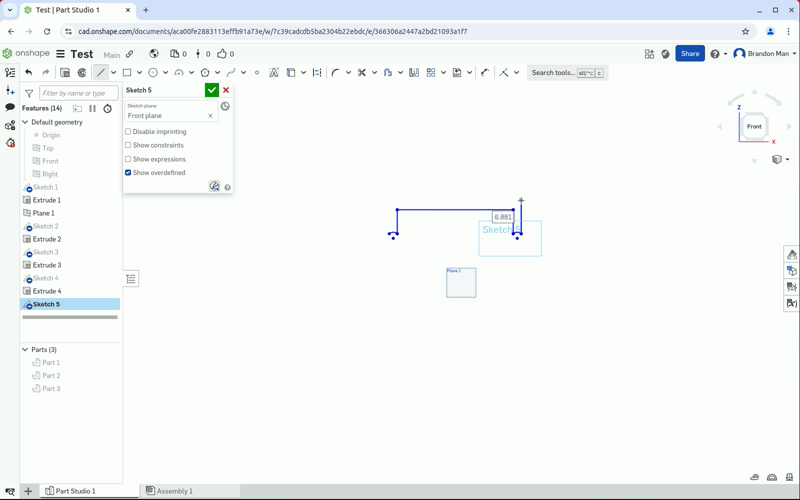
mouse_move(389, 200)
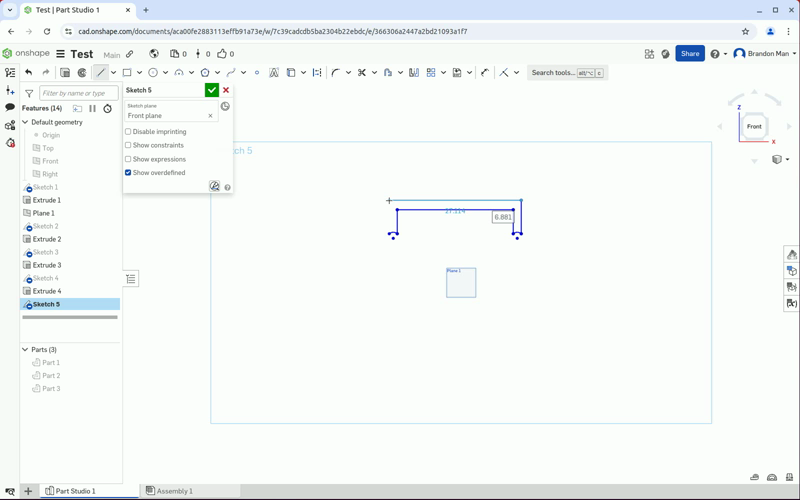
click(389, 200)
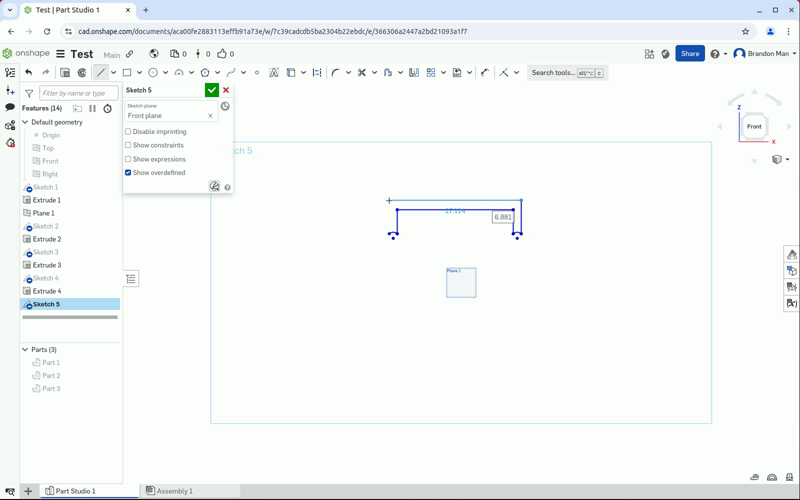
key_up(shift)
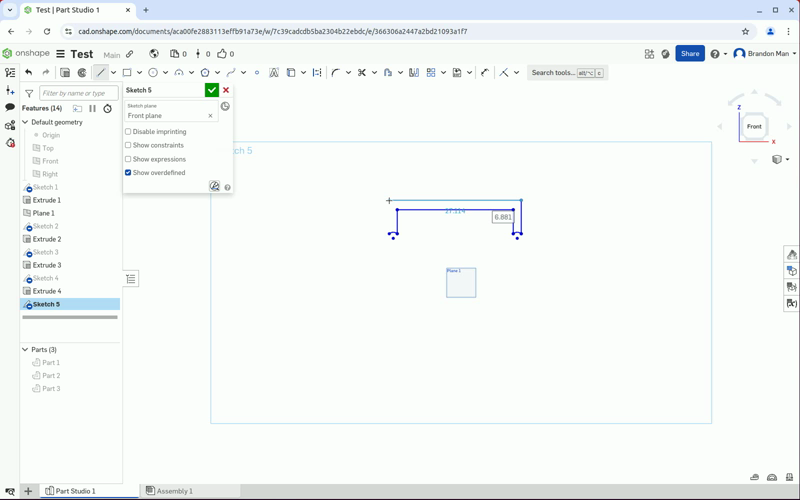
mouse_move(419, 200)
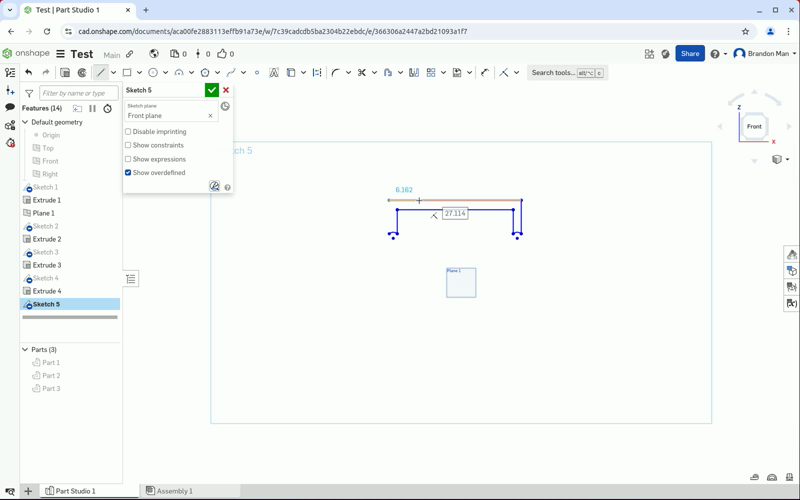
key_down(shift)
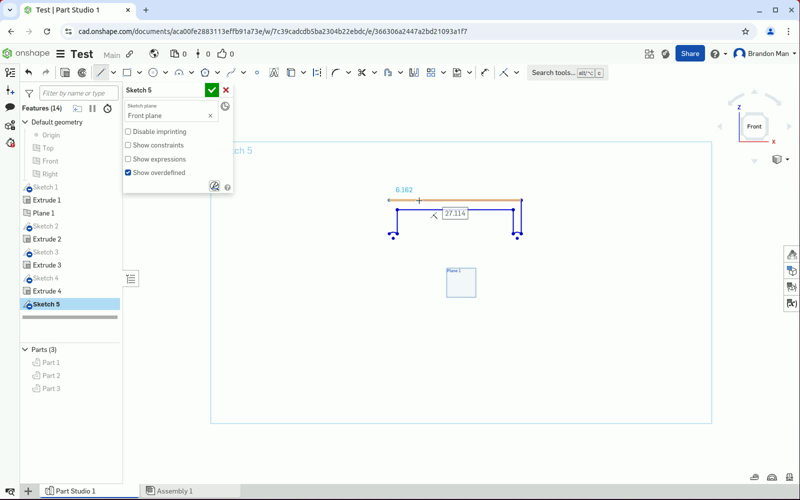
mouse_move(389, 233)
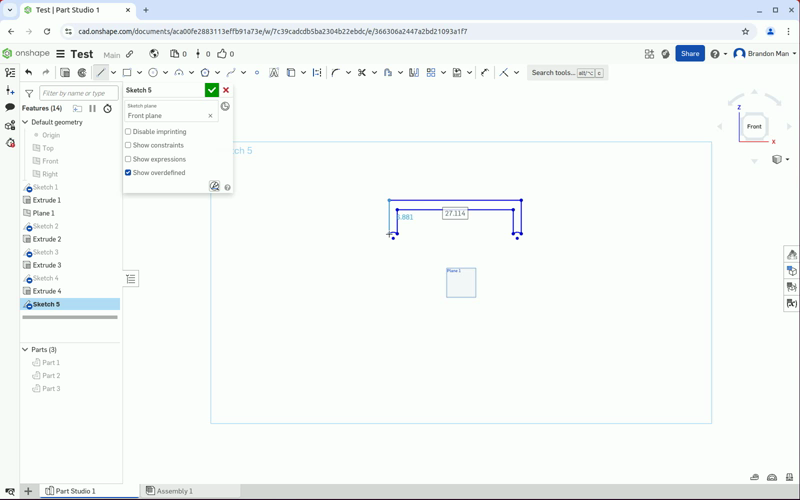
scroll(6)
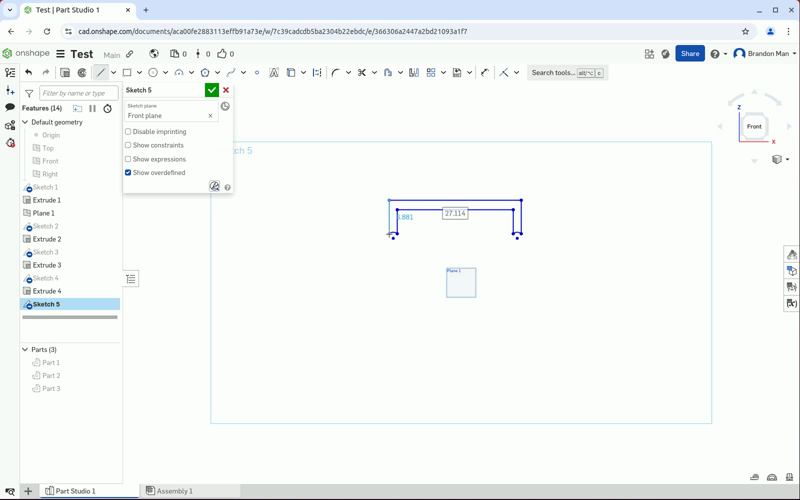
scroll(6)
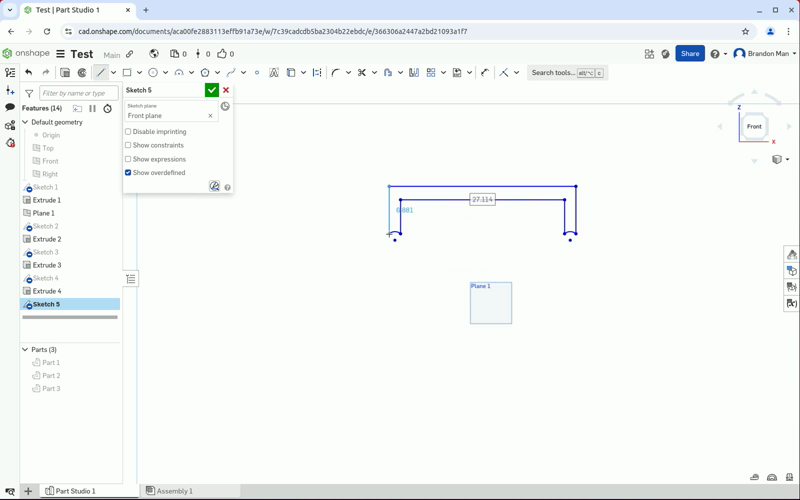
scroll(6)
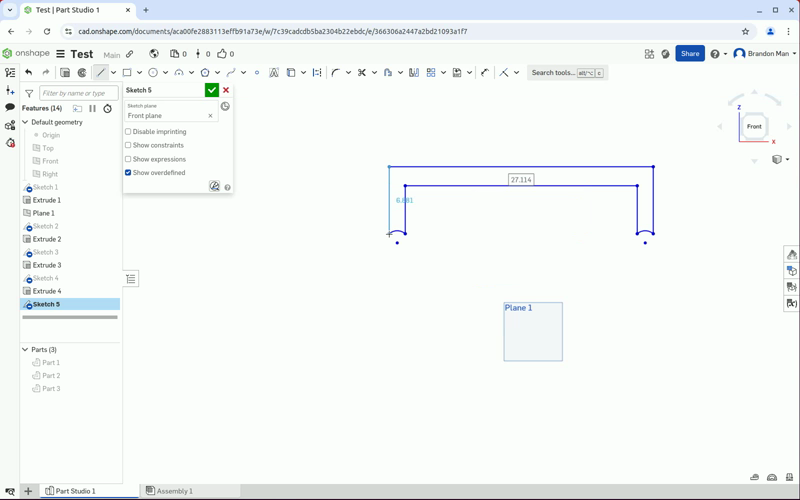
scroll(6)
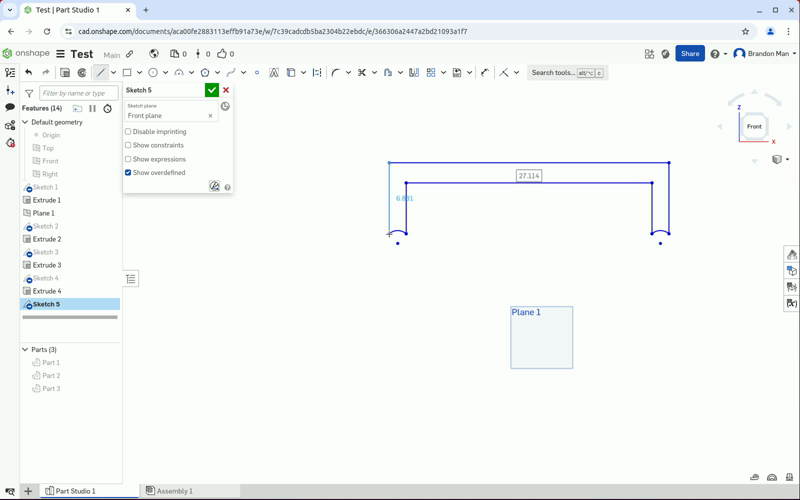
scroll(6)
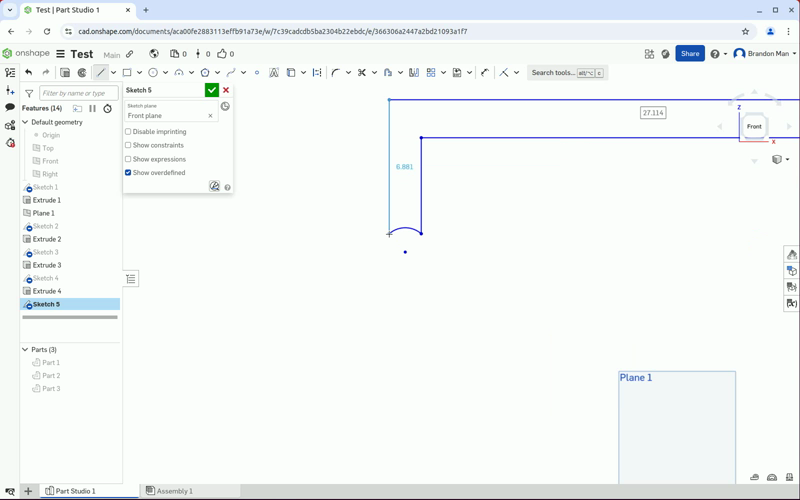
scroll(6)
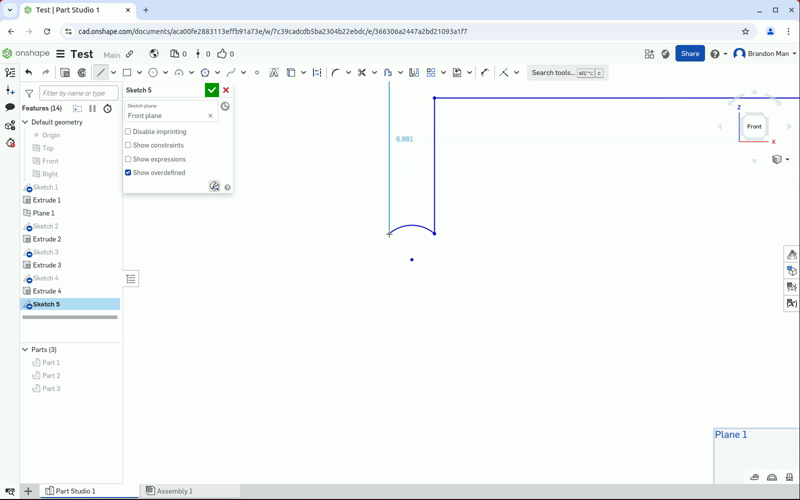
scroll(6)
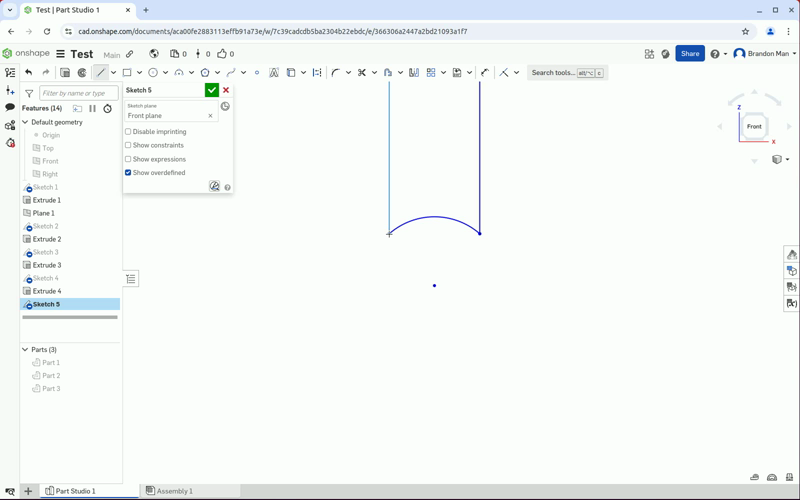
key_up(shift)
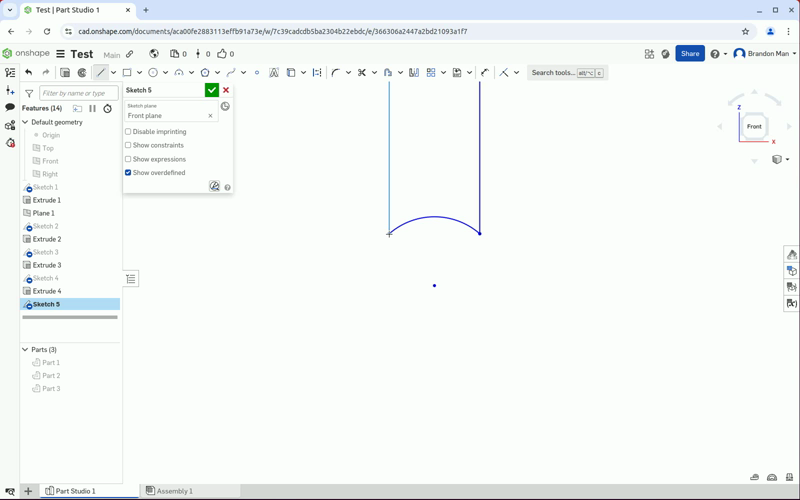
click(389, 233)
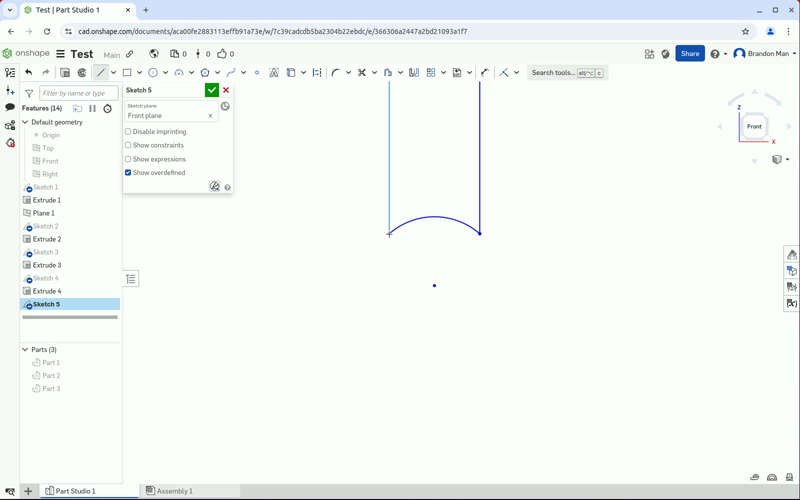
scroll(-6)
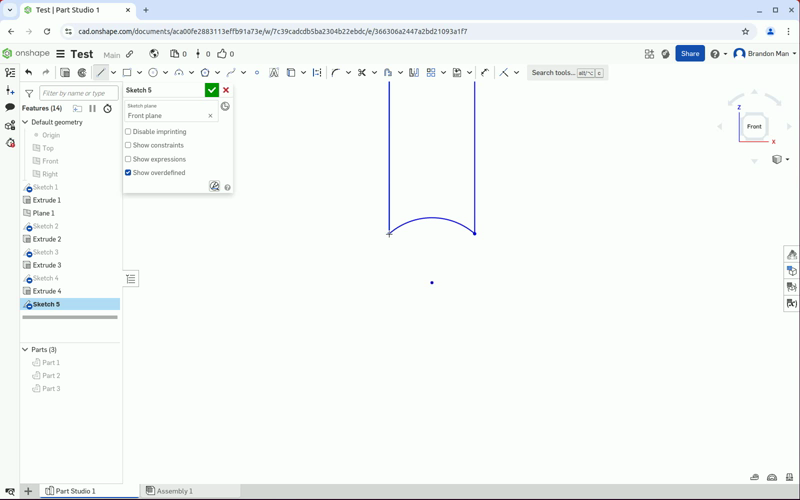
scroll(-6)
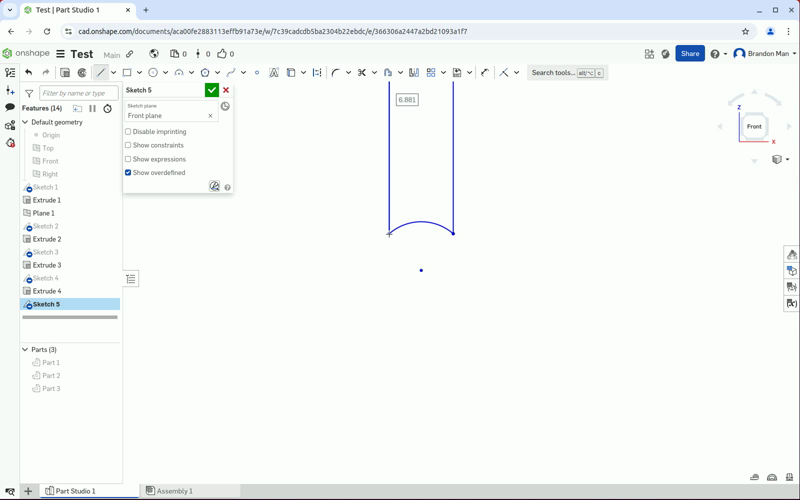
scroll(-6)
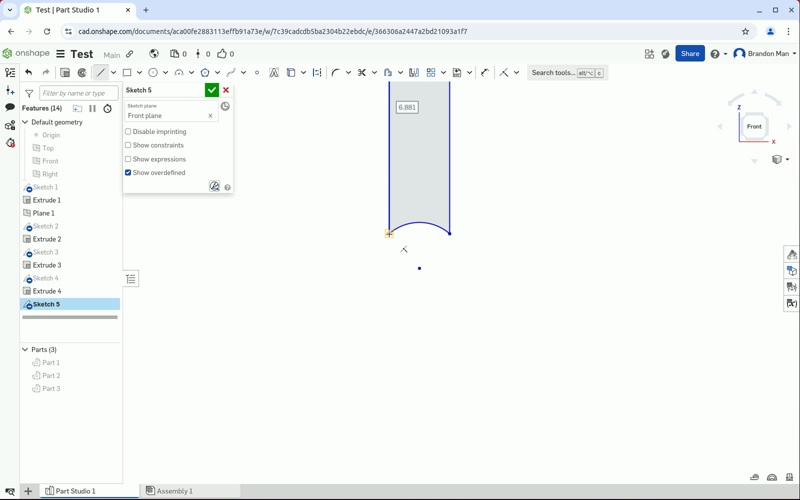
scroll(-6)
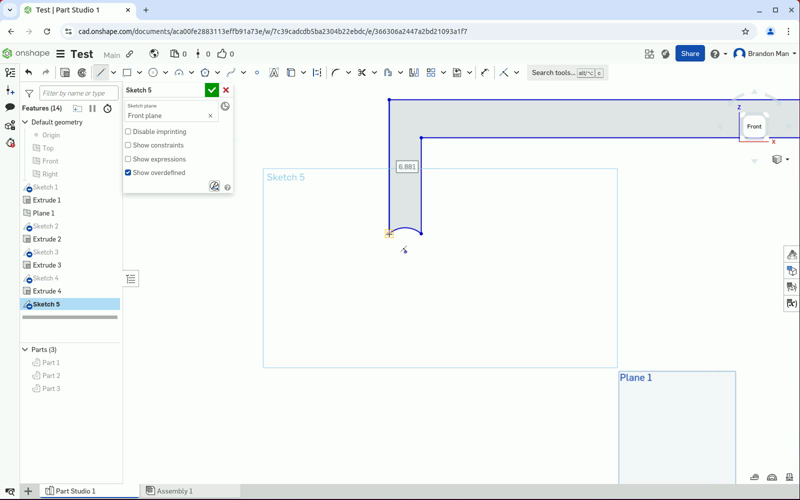
scroll(-6)
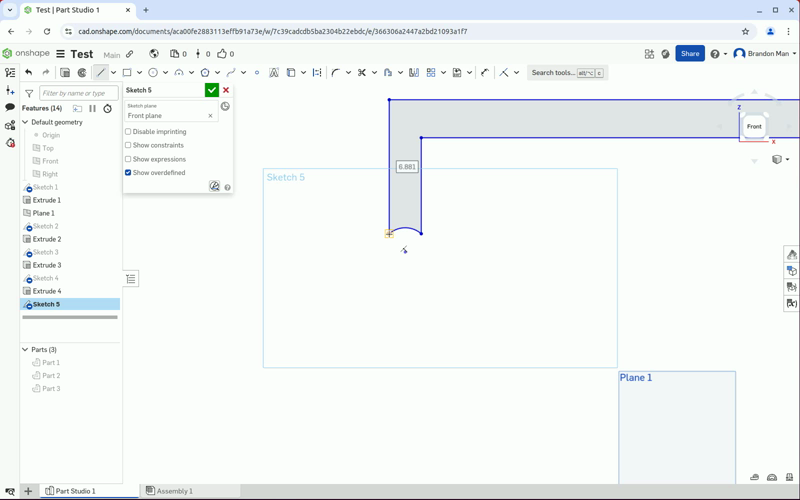
scroll(-6)
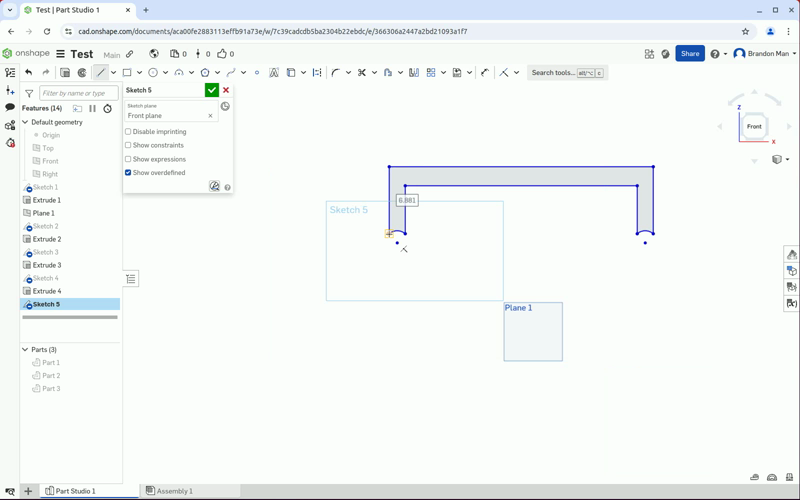
scroll(-6)
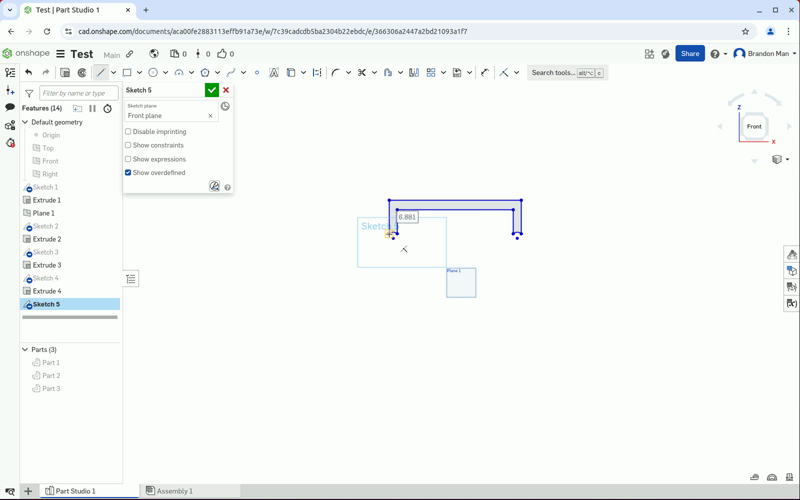
key(esc)
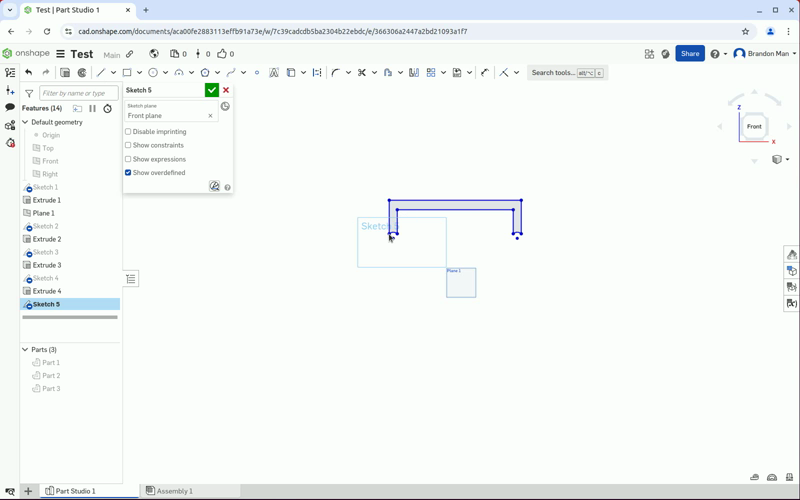
mouse_move(392, 217)
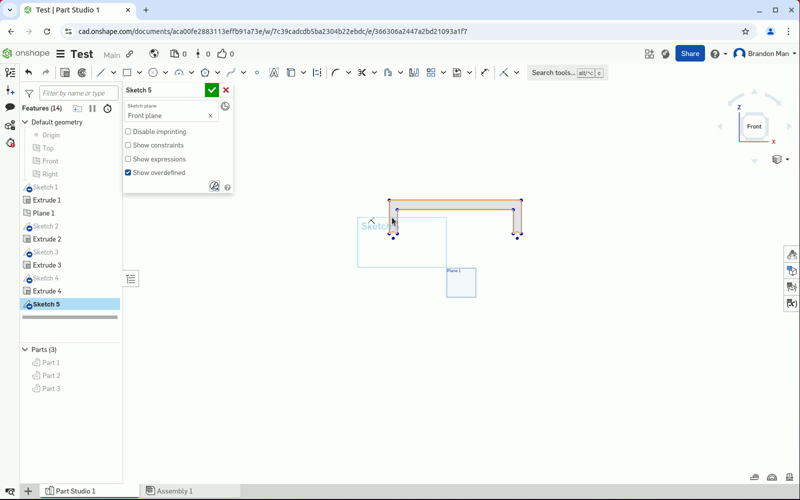
scroll(6)
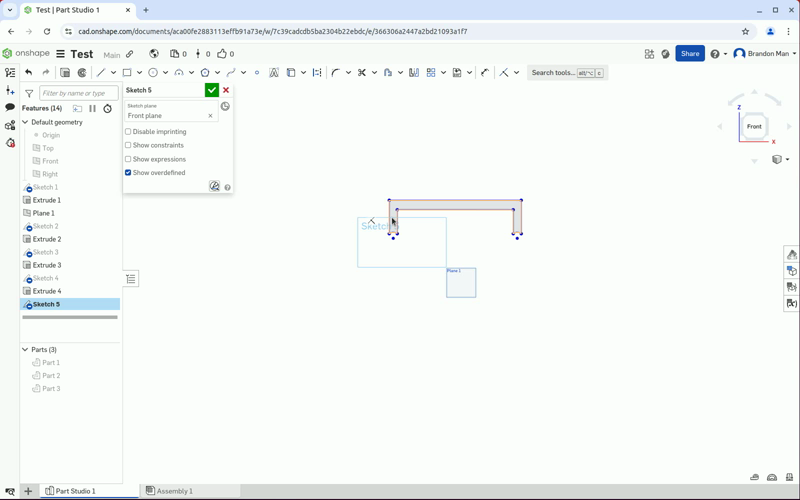
scroll(6)
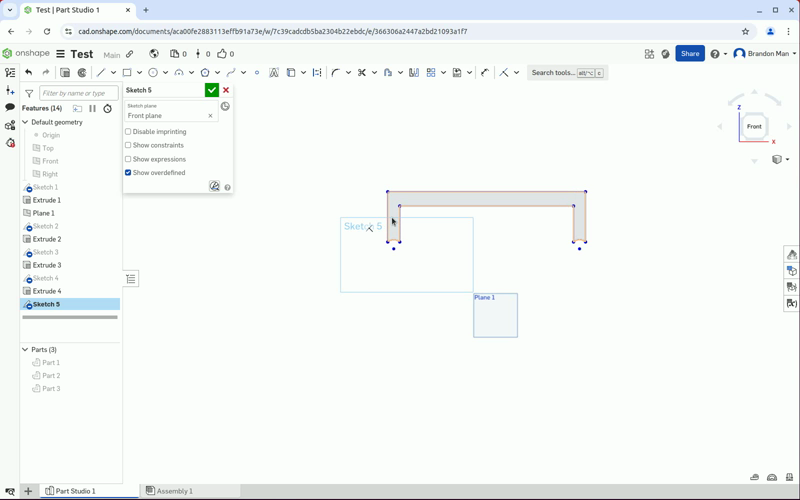
scroll(6)
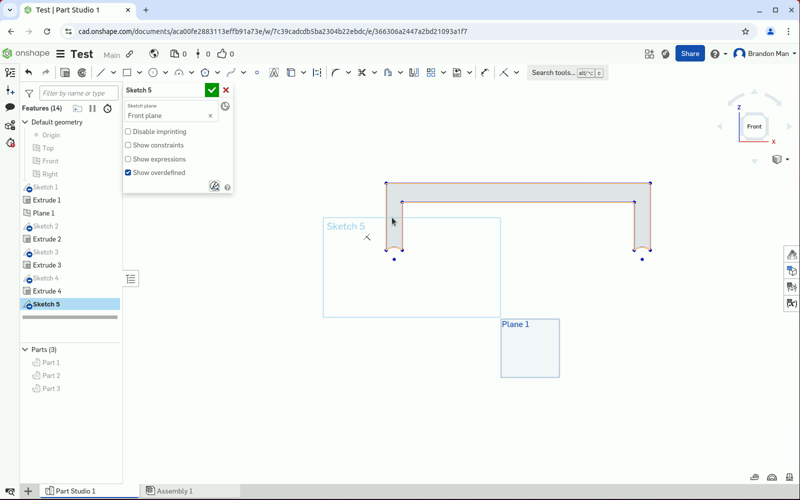
scroll(6)
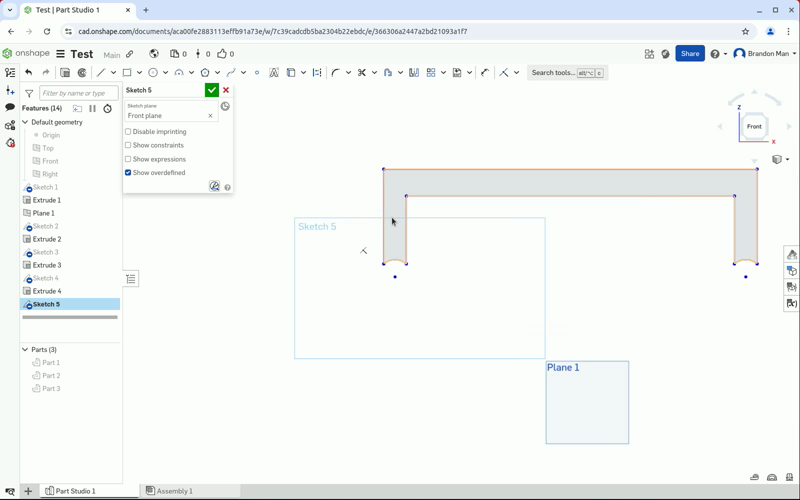
scroll(6)
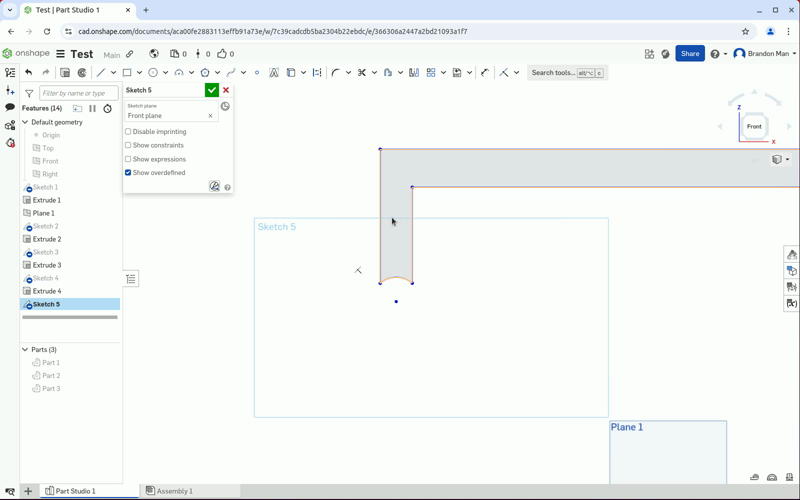
scroll(6)
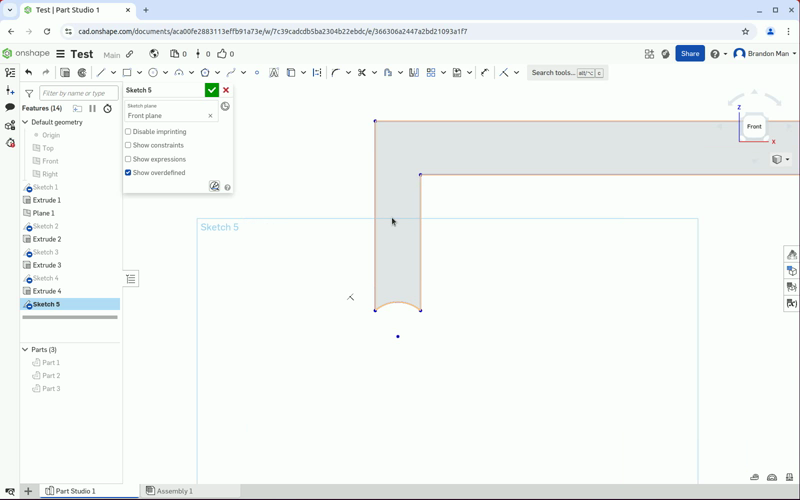
scroll(6)
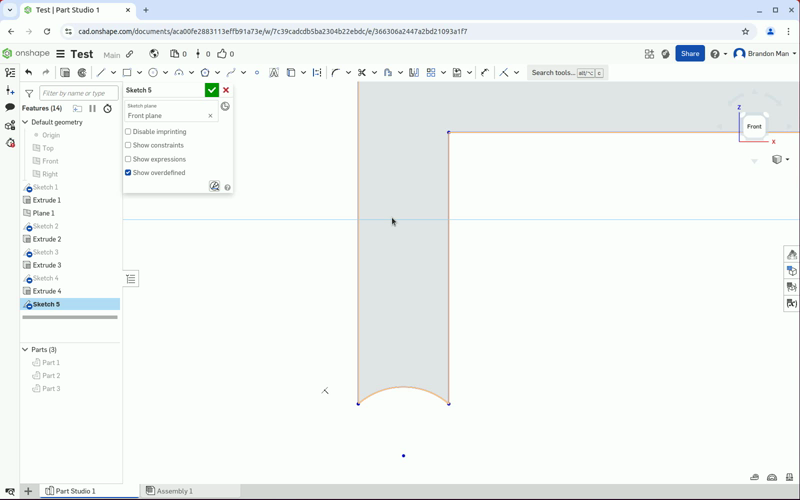
click(392, 217)
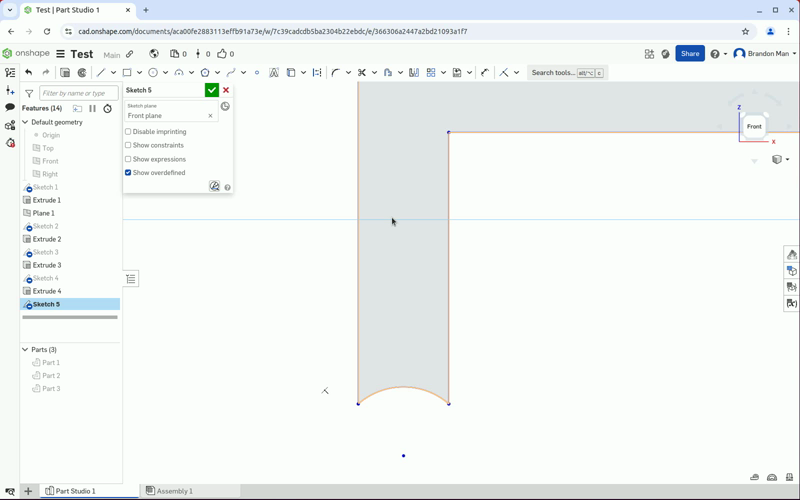
scroll(-6)
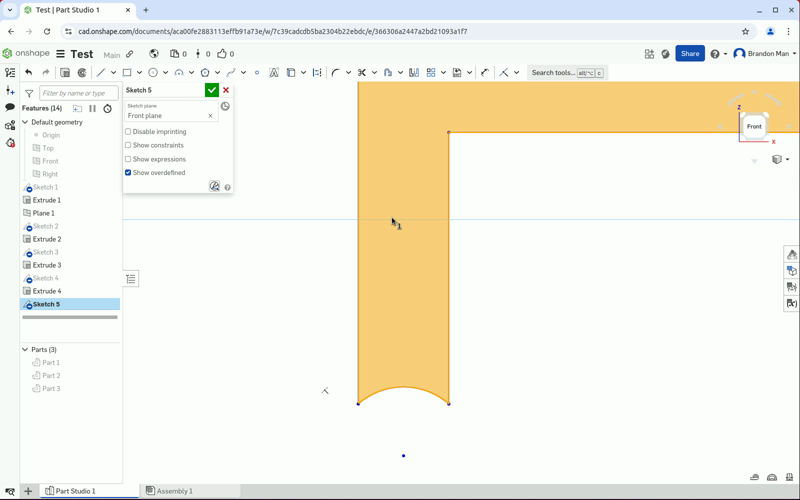
scroll(-6)
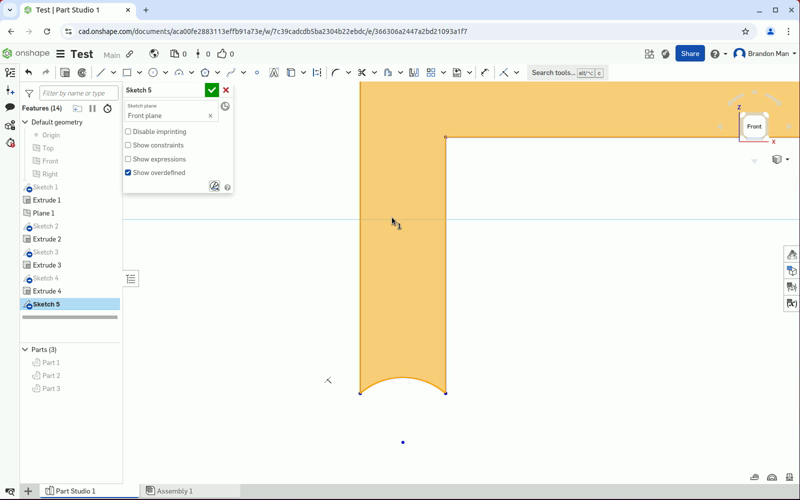
scroll(-6)
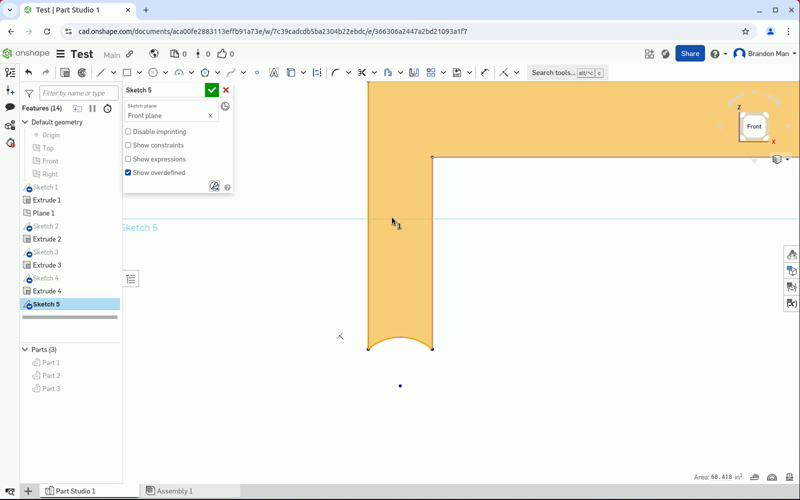
scroll(-6)
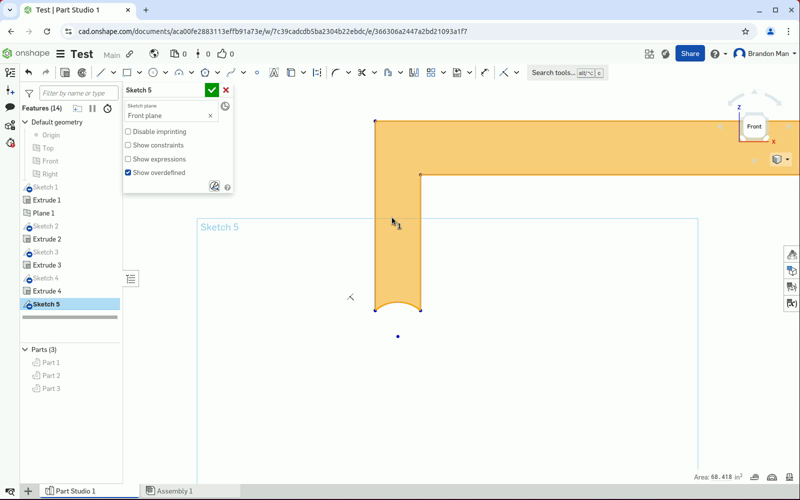
scroll(-6)
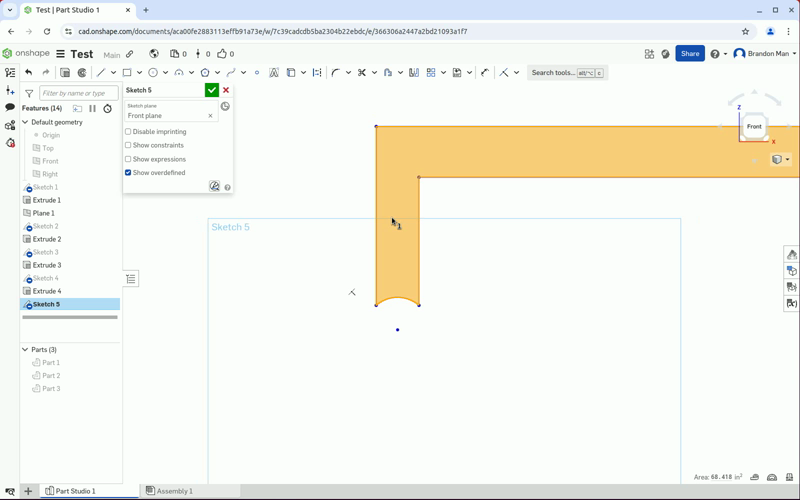
scroll(-6)
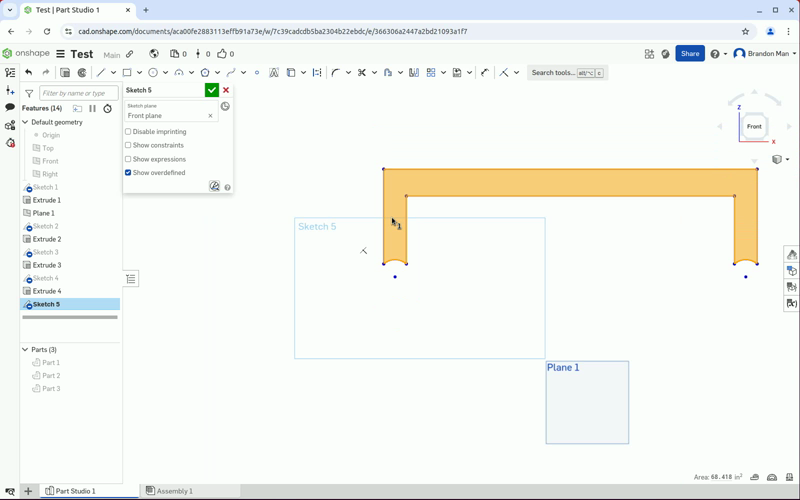
scroll(-6)
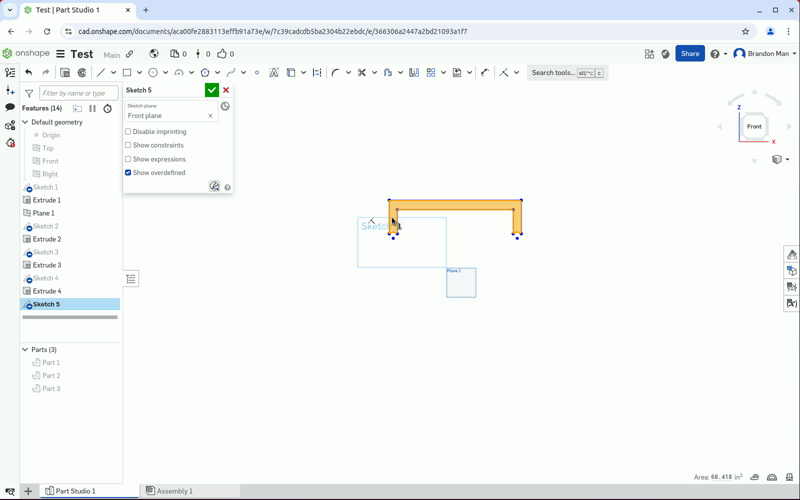
mouse_move(73, 352)
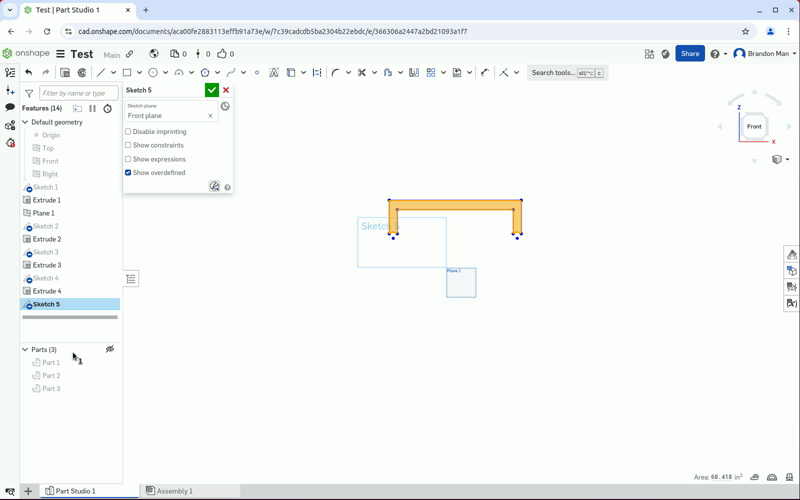
key(shift+y)
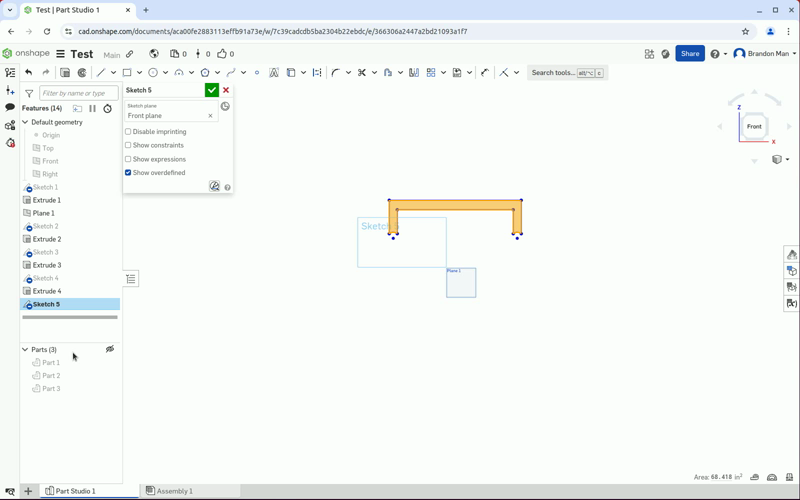
key(shift+e)
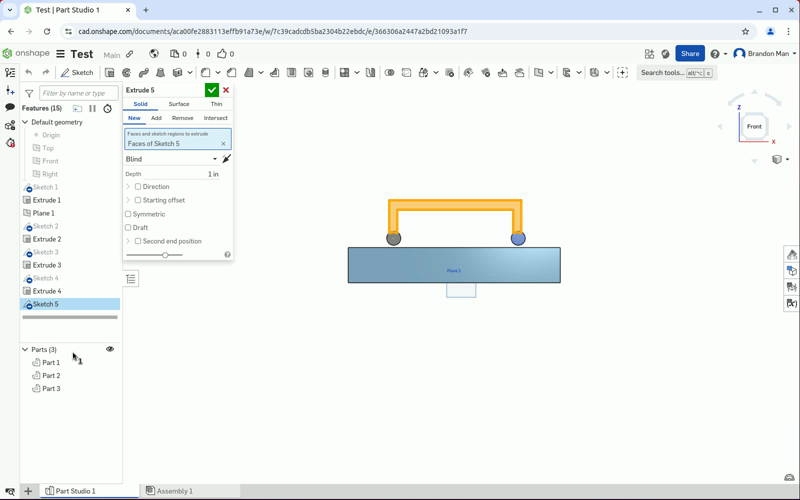
mouse_move(143, 106)
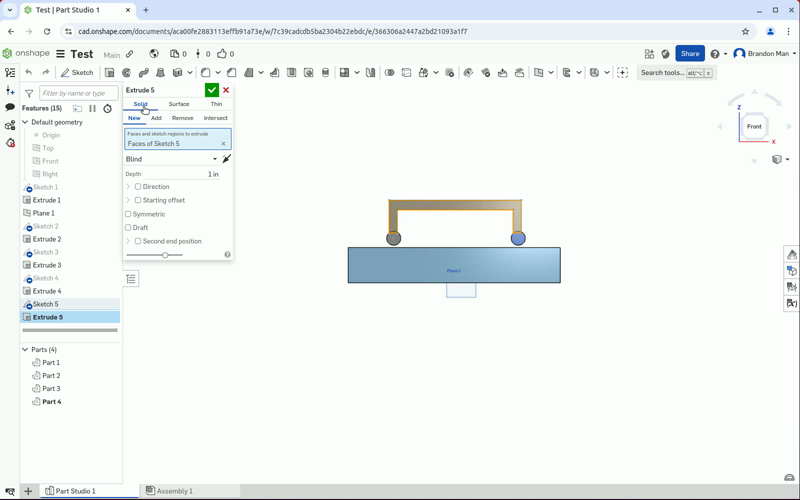
click(143, 106)
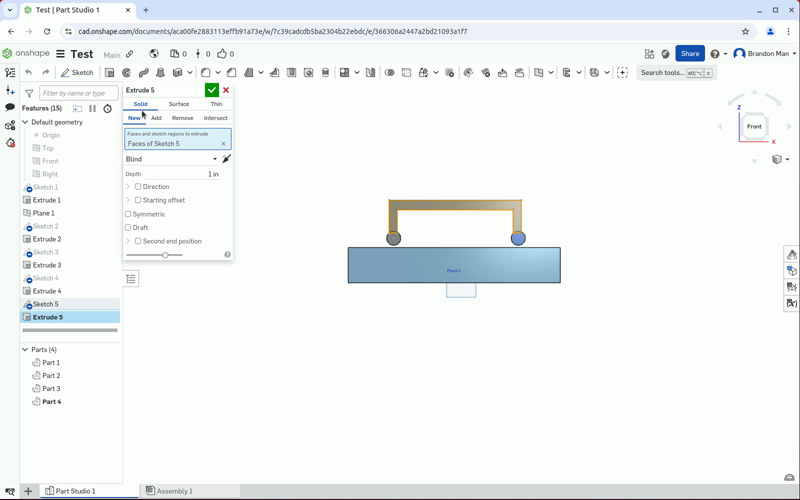
mouse_move(137, 120)
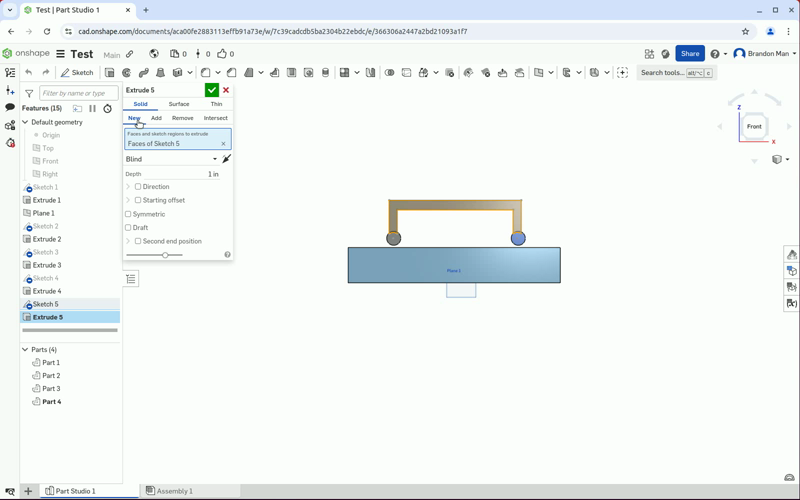
click(137, 120)
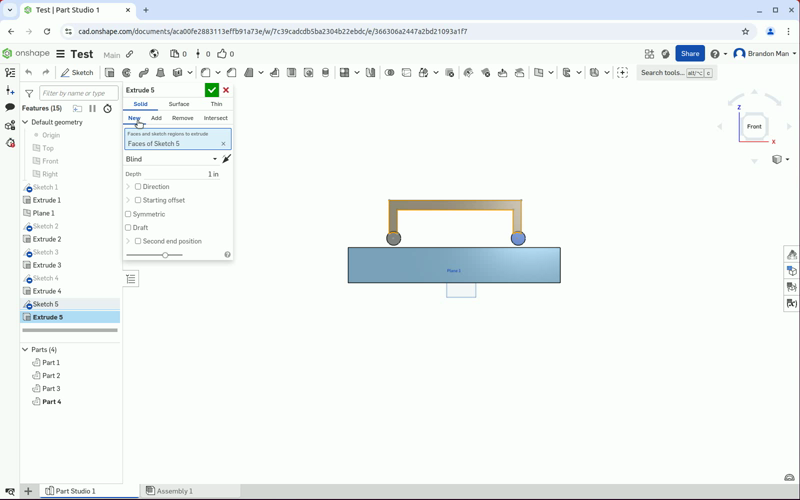
key(tab, 4)
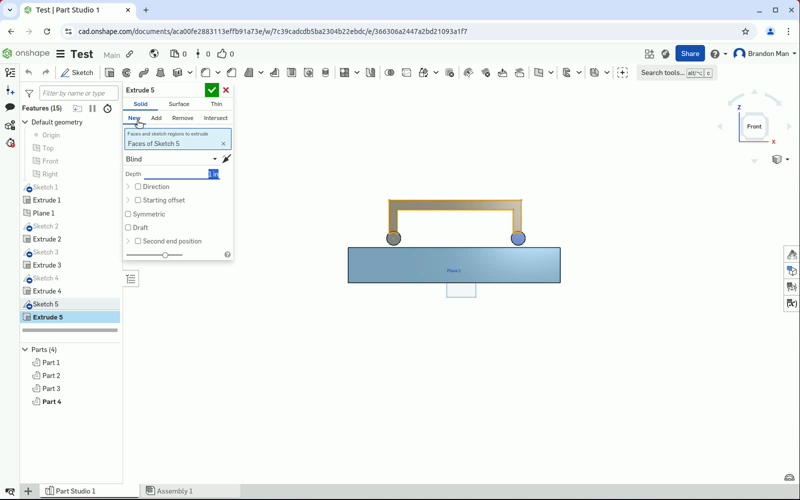
text(6.018)
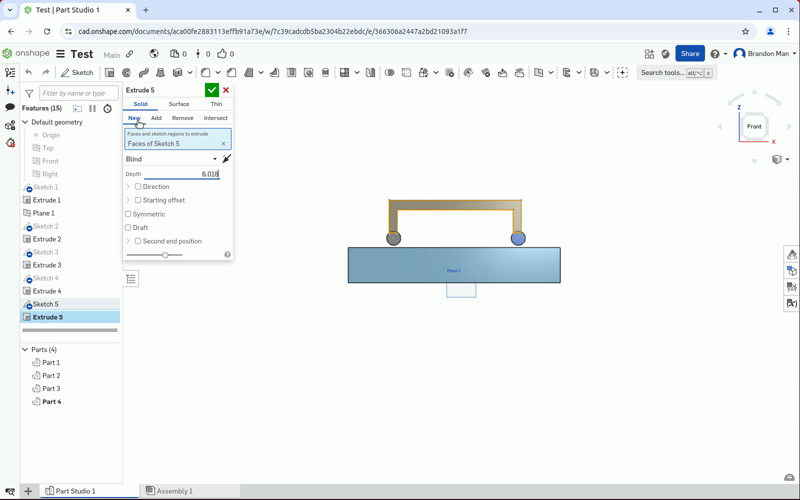
key(enter)
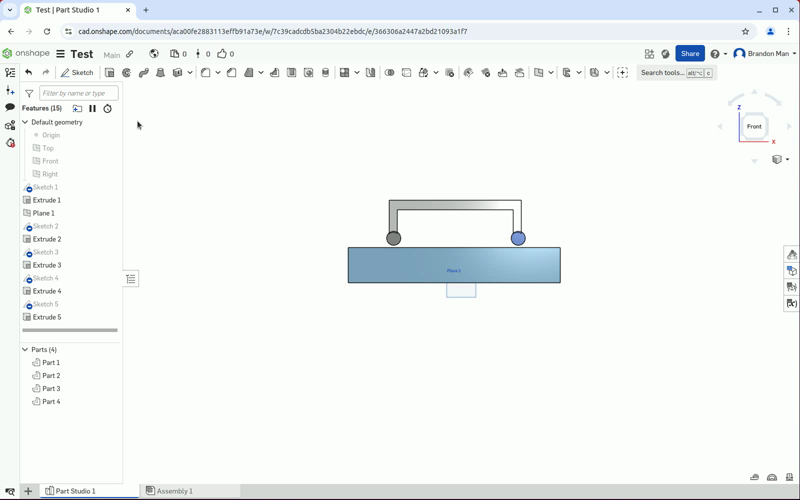
key(shift+h)
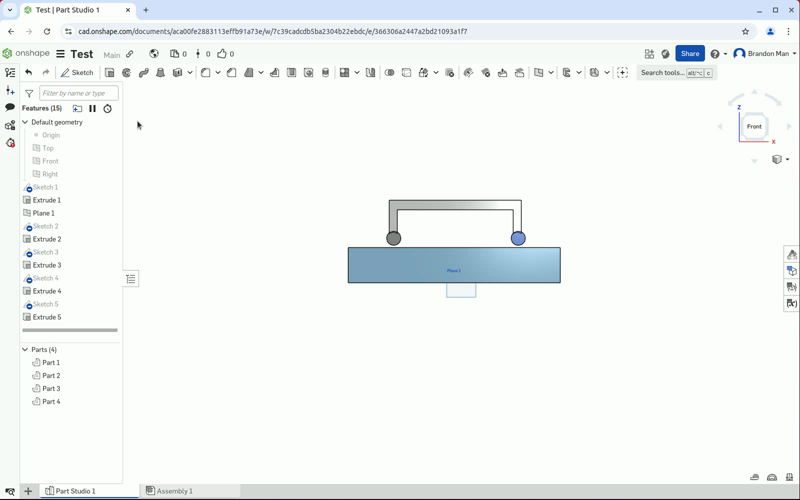
key(shift+h)
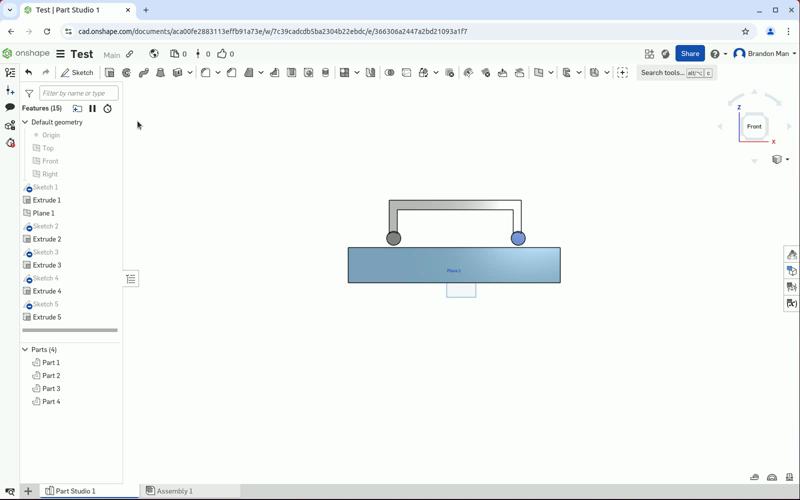
mouse_move(73, 189)
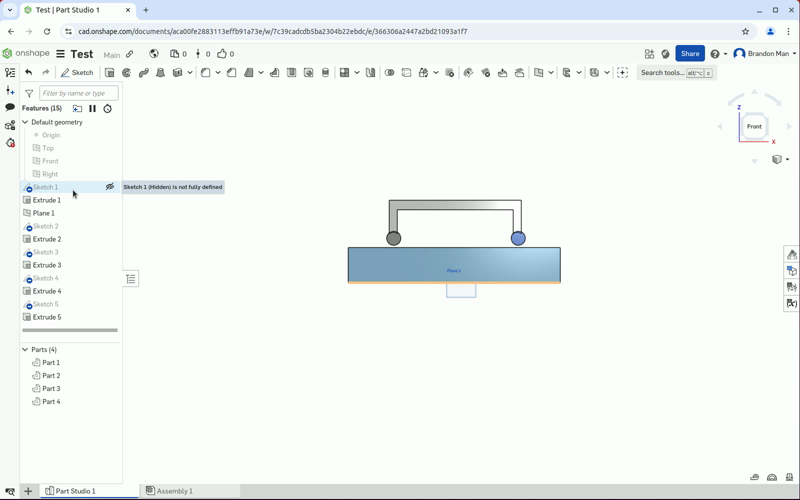
click(73, 189)
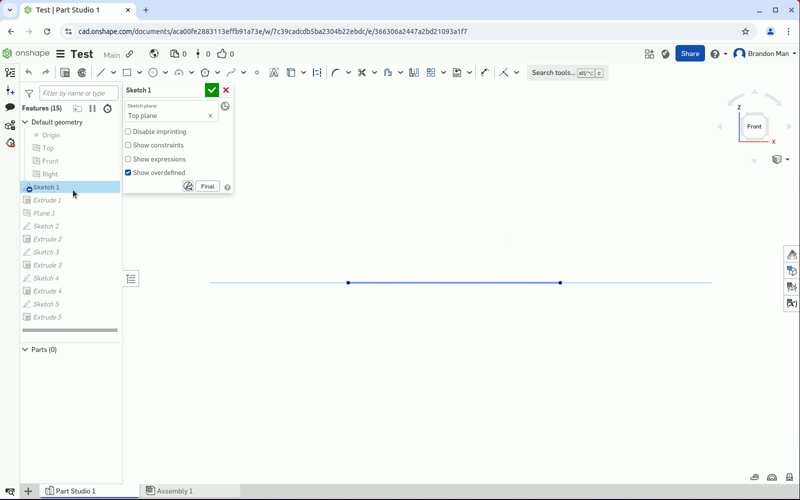
mouse_move(229, 92)
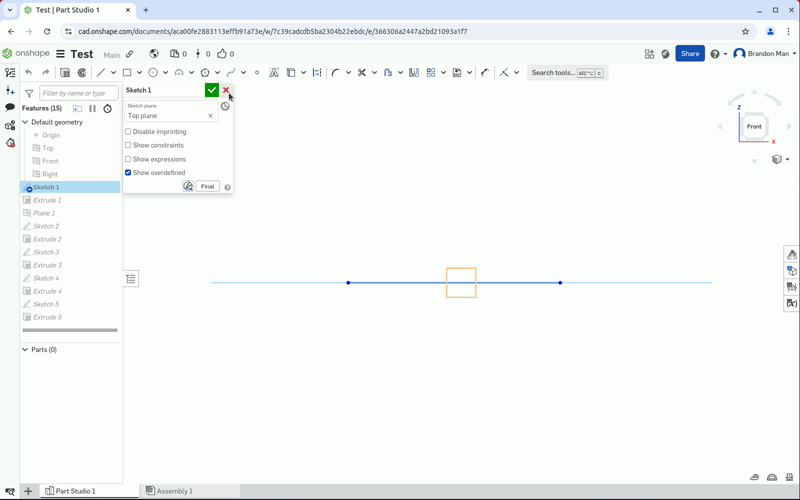
click(229, 92)
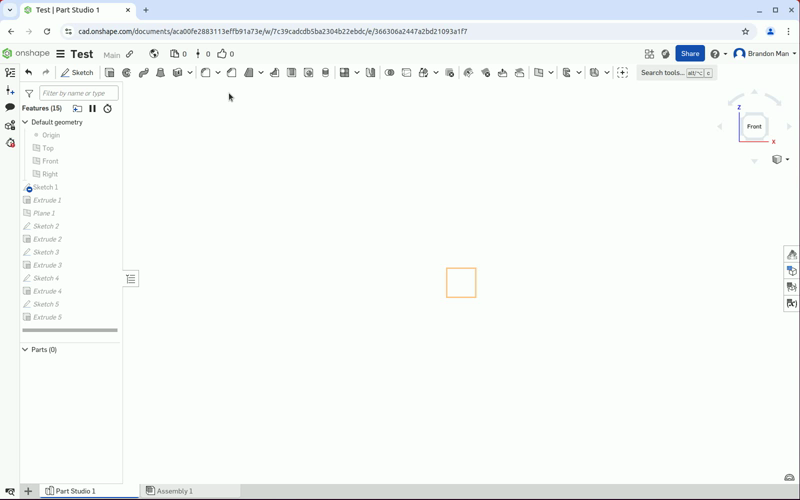
key(shift+s)
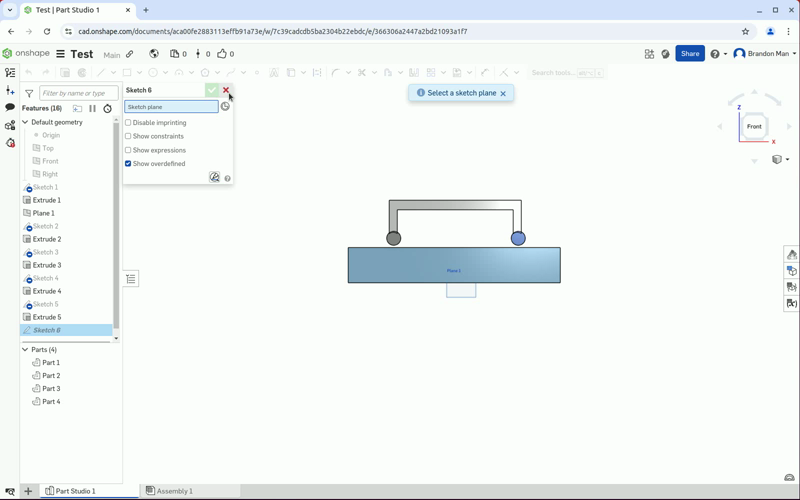
mouse_move(69, 215)
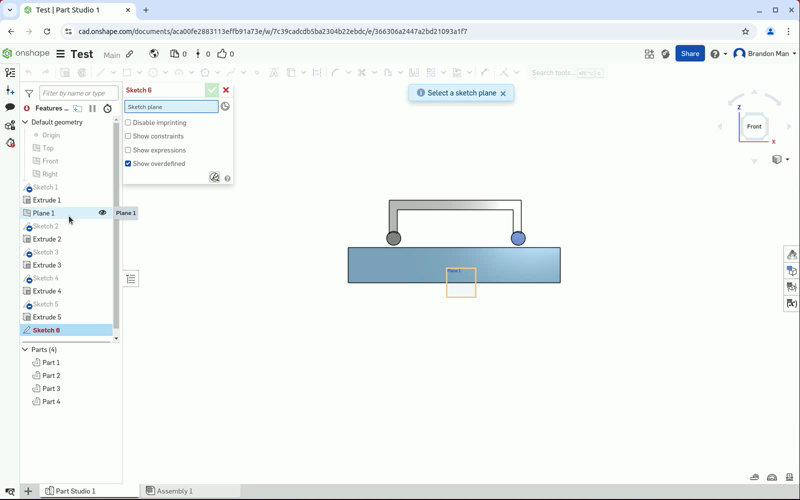
click(69, 215)
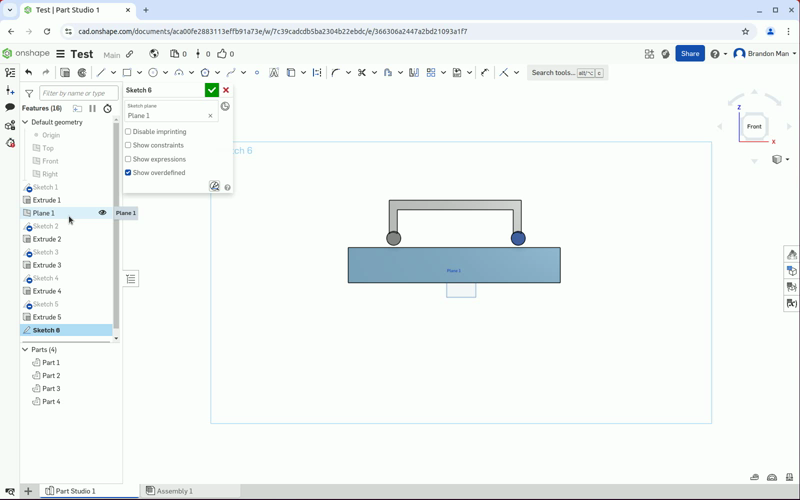
mouse_move(73, 352)
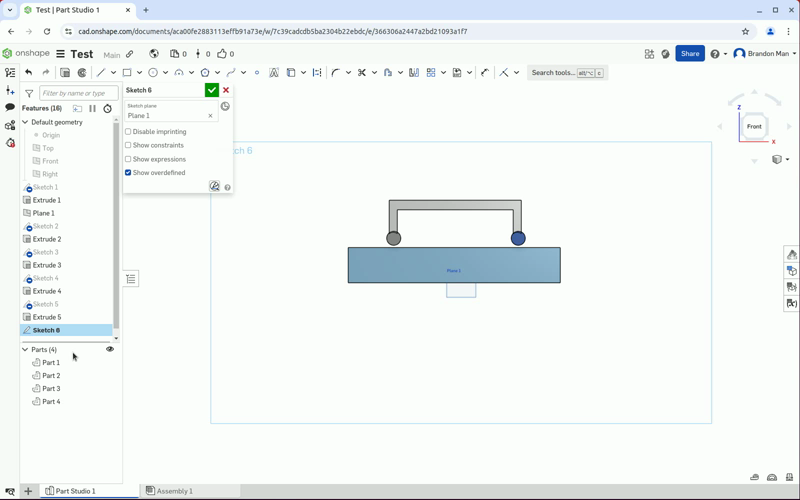
key(y)
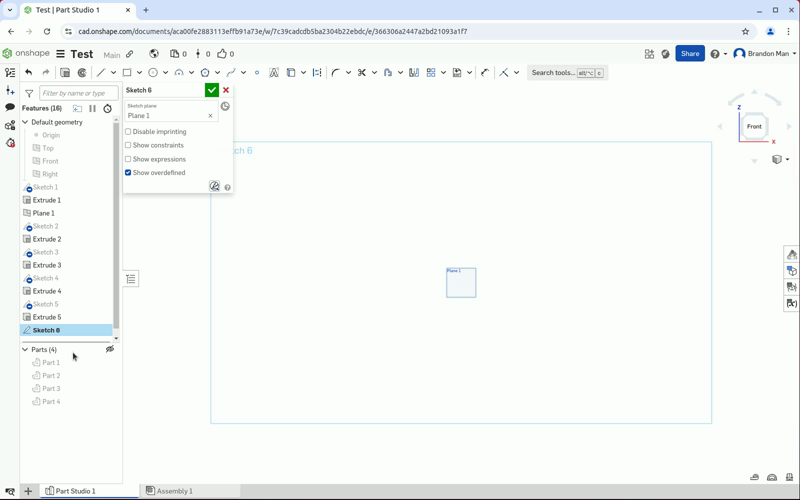
key(a)
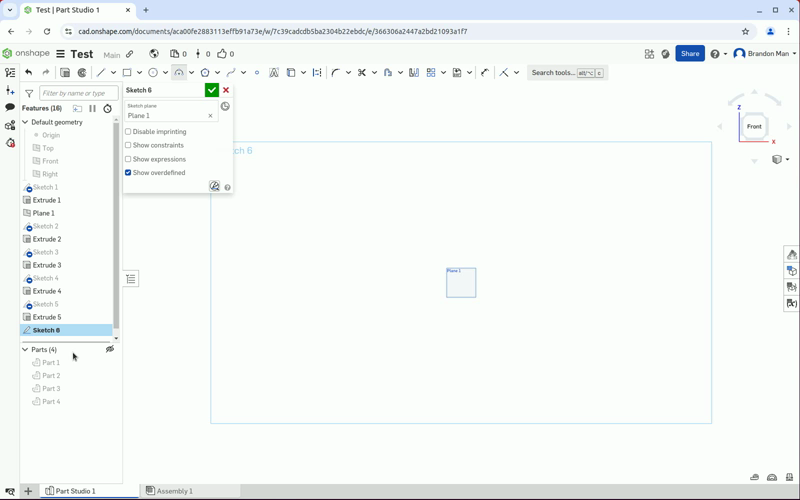
key_down(shift)
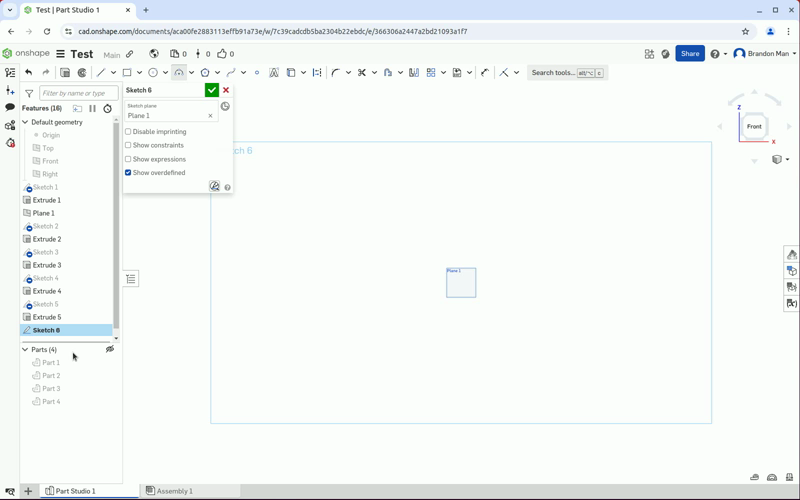
mouse_move(512, 253)
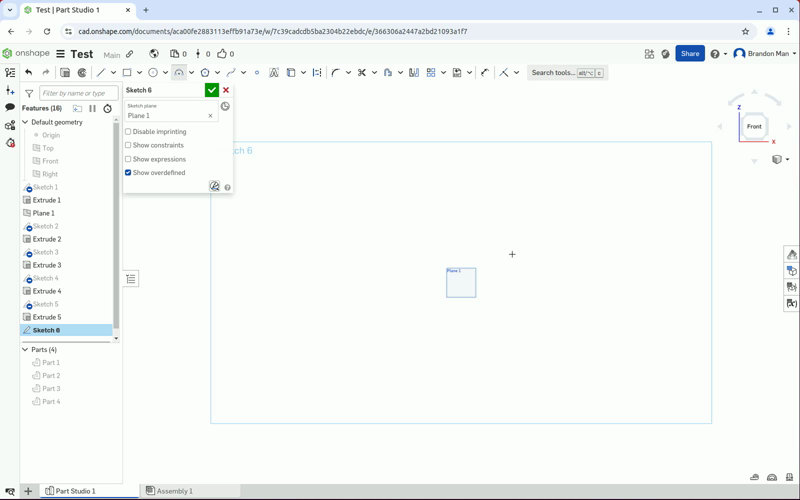
click(512, 253)
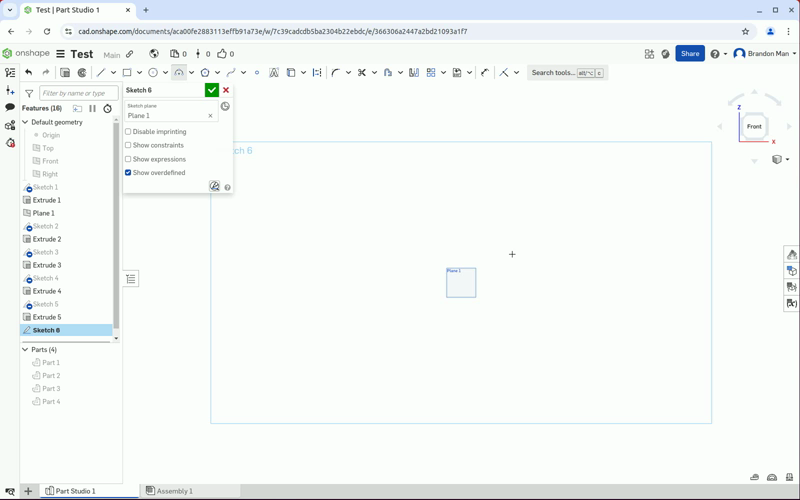
key_up(shift)
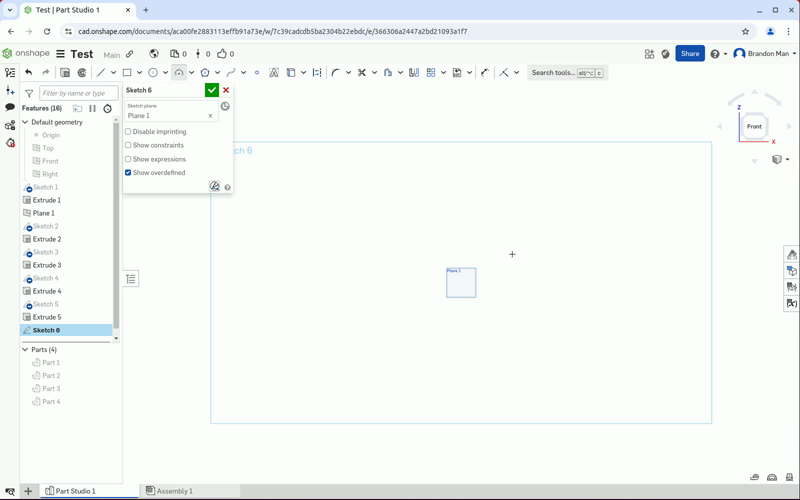
key_down(shift)
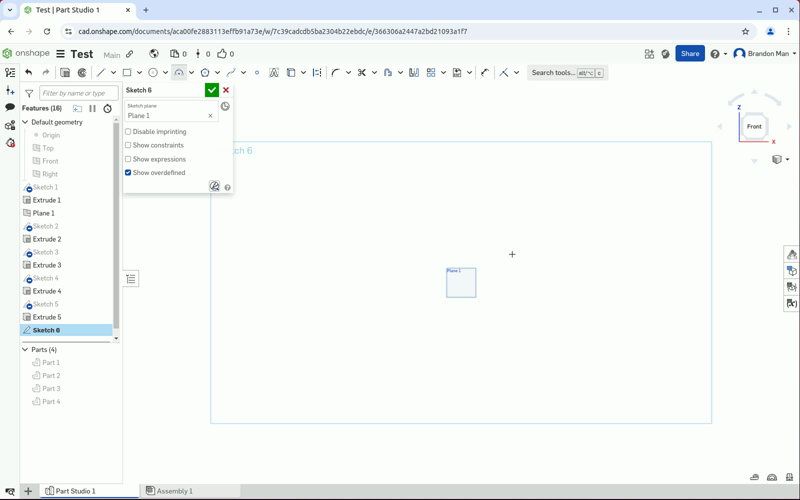
mouse_move(522, 253)
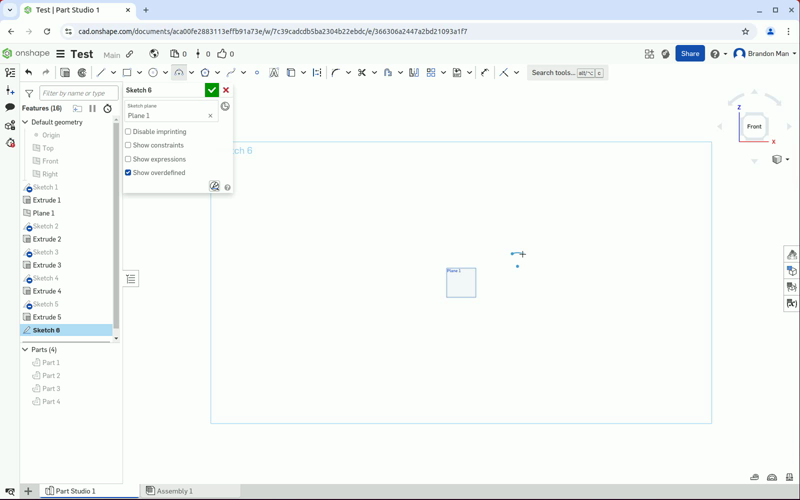
click(522, 253)
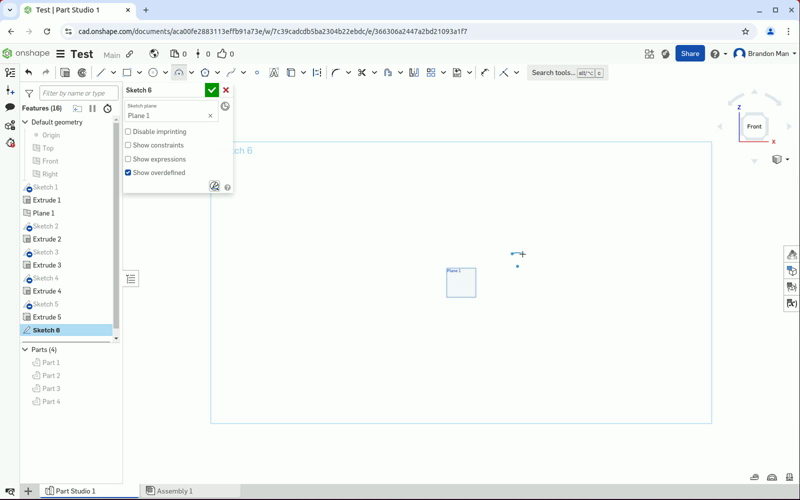
mouse_move(517, 251)
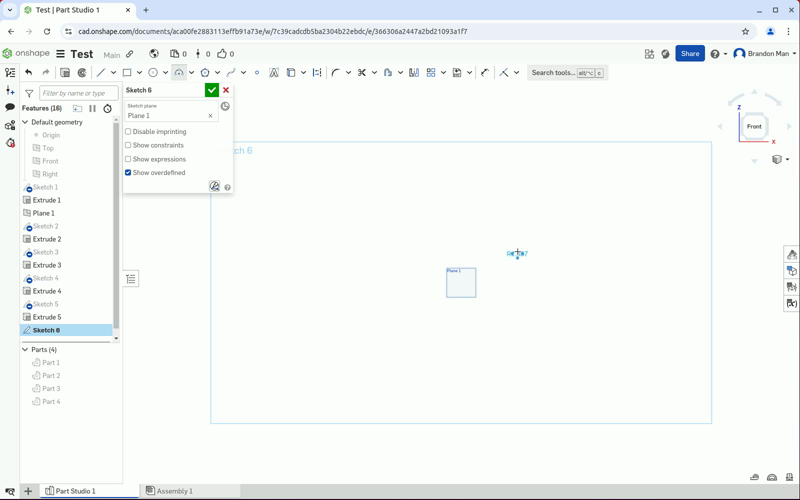
click(517, 251)
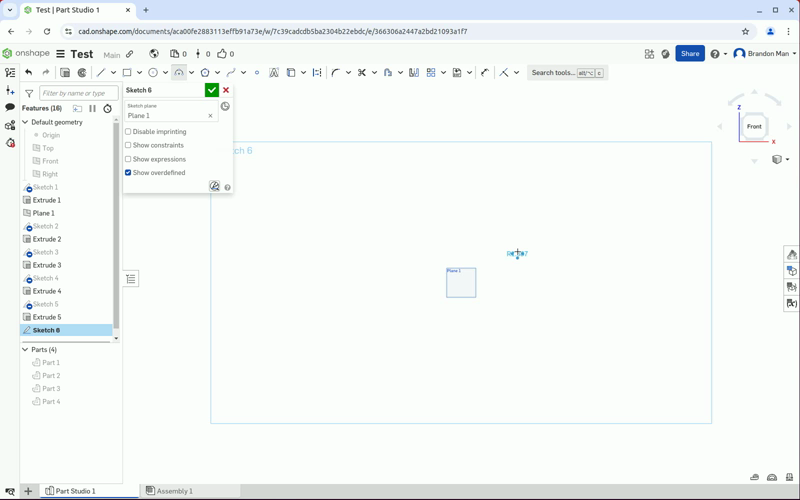
key_up(shift)
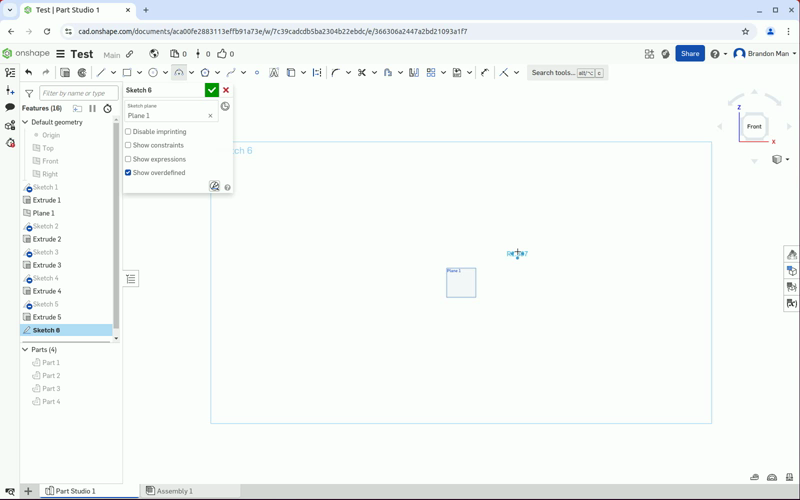
key(esc)
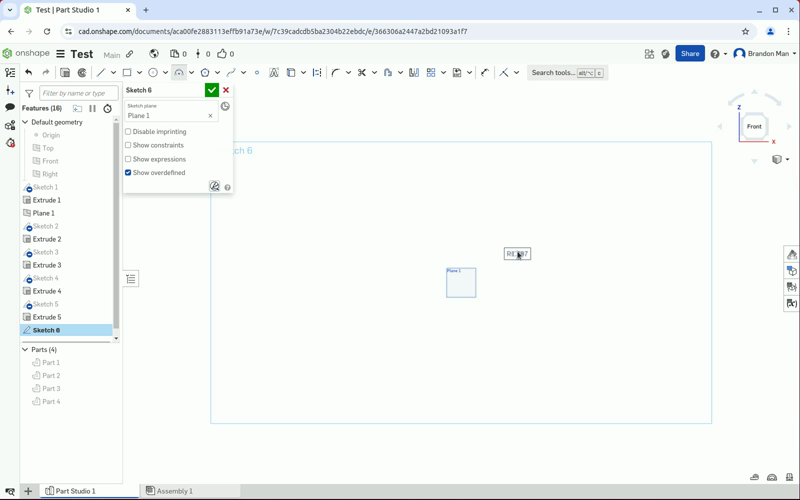
key(l)
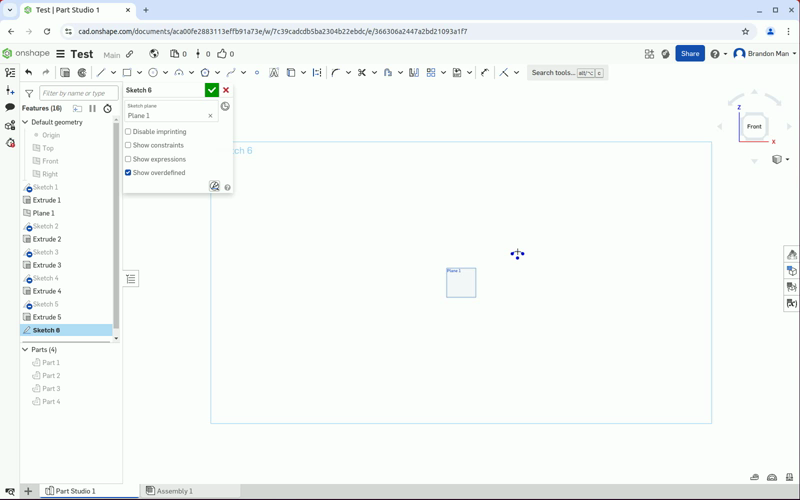
mouse_move(522, 253)
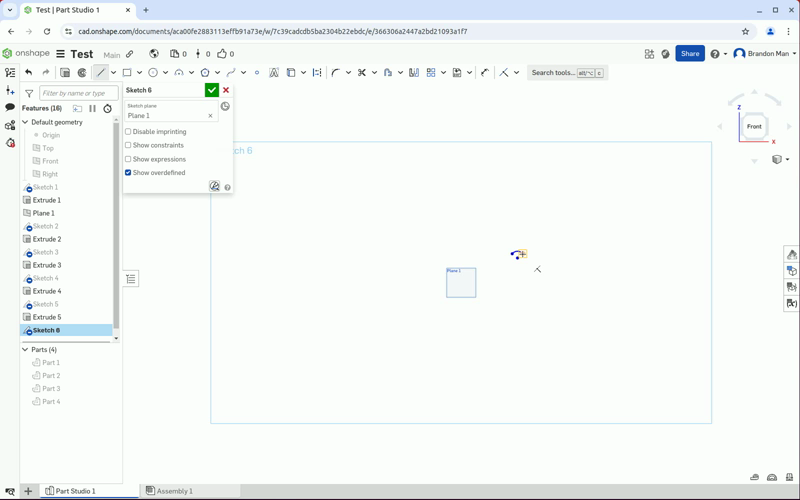
click(522, 253)
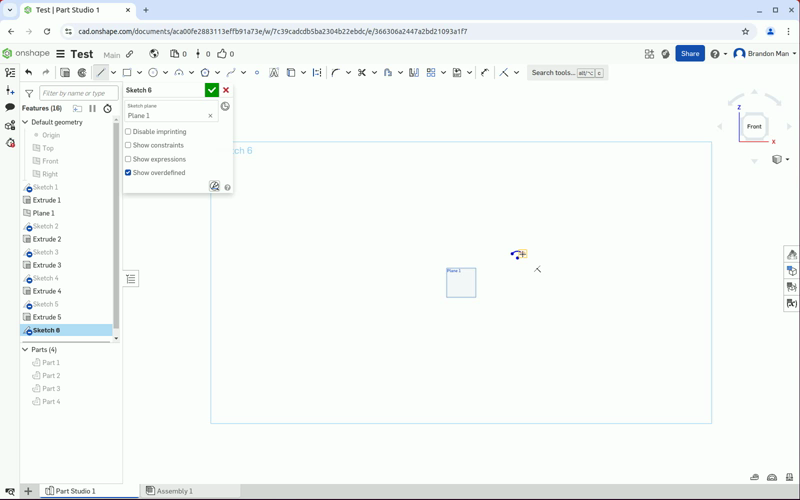
key_down(shift)
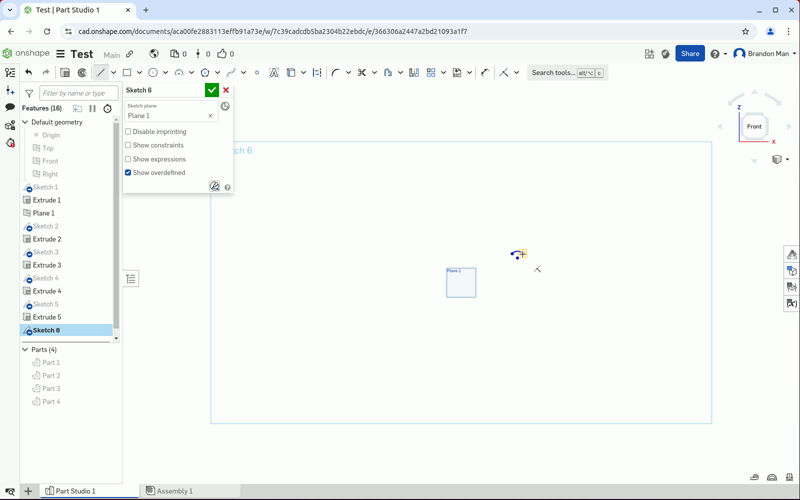
mouse_move(552, 253)
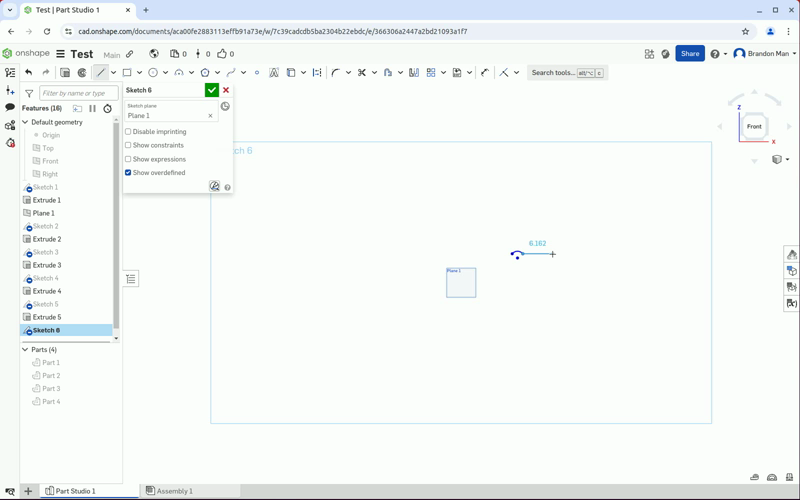
mouse_move(522, 247)
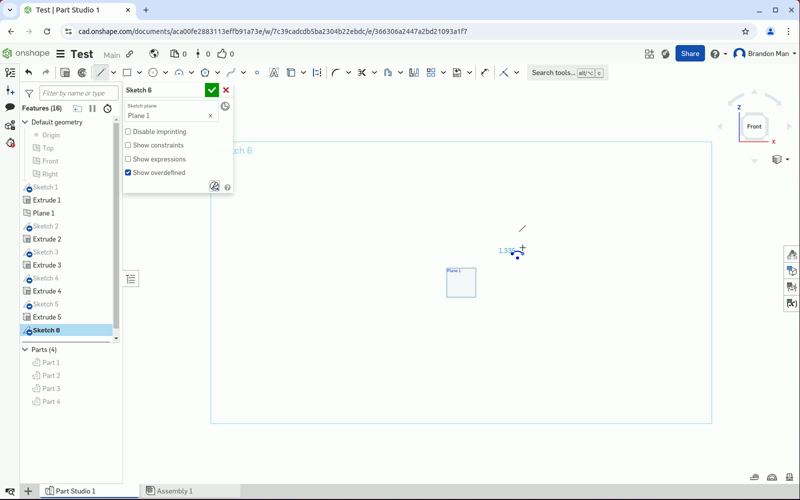
scroll(6)
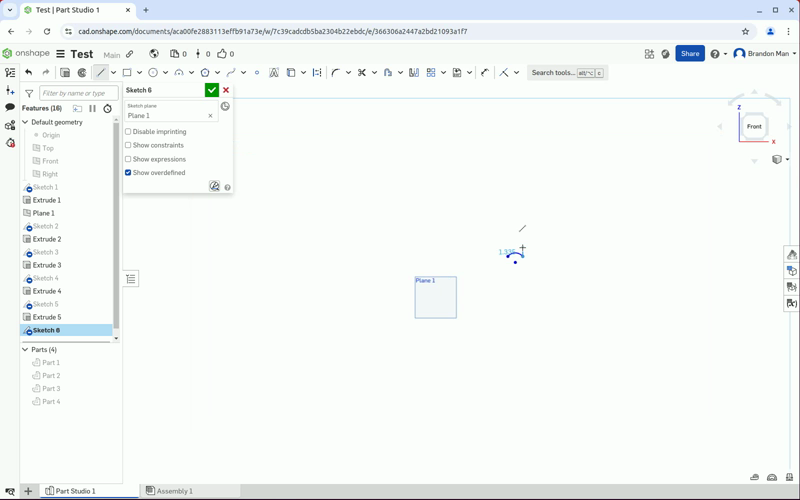
scroll(6)
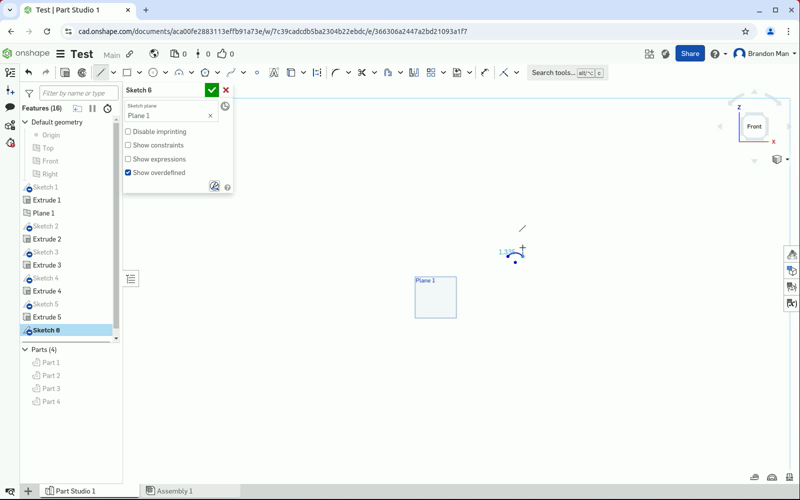
scroll(6)
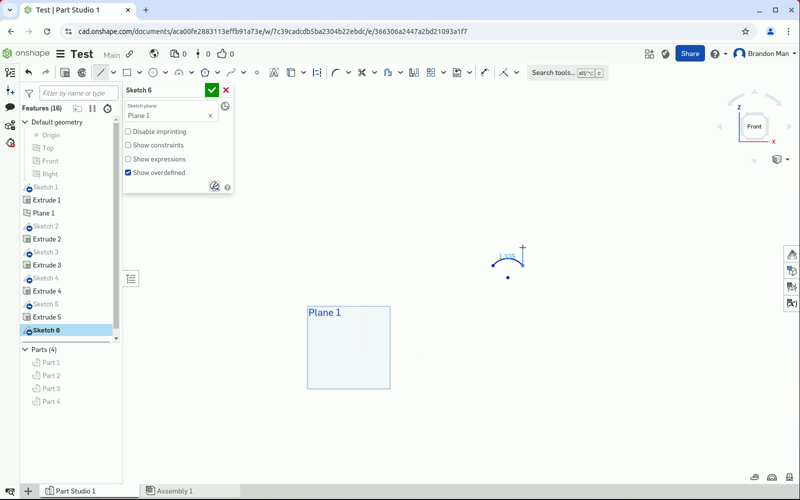
scroll(6)
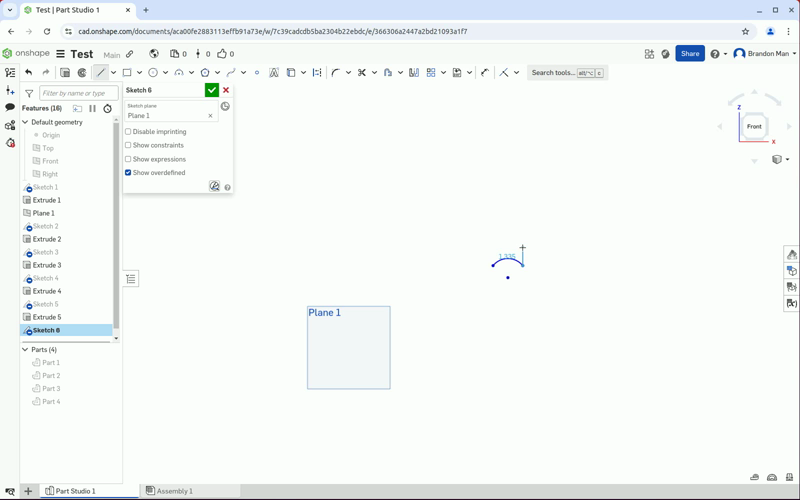
scroll(6)
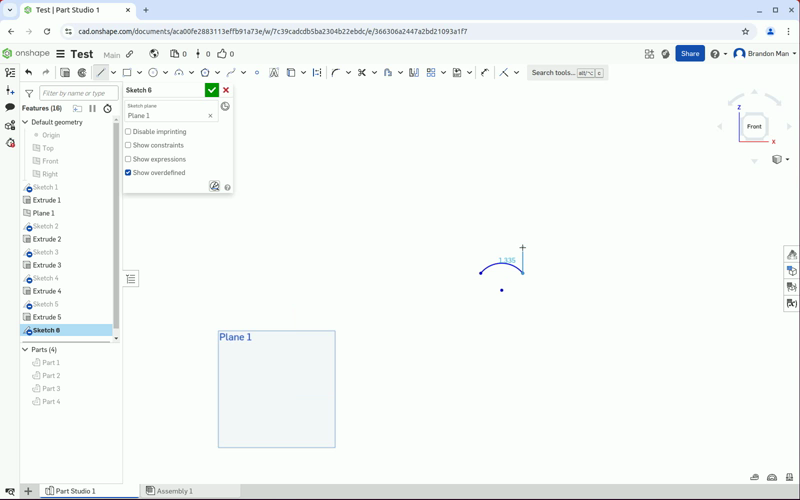
scroll(6)
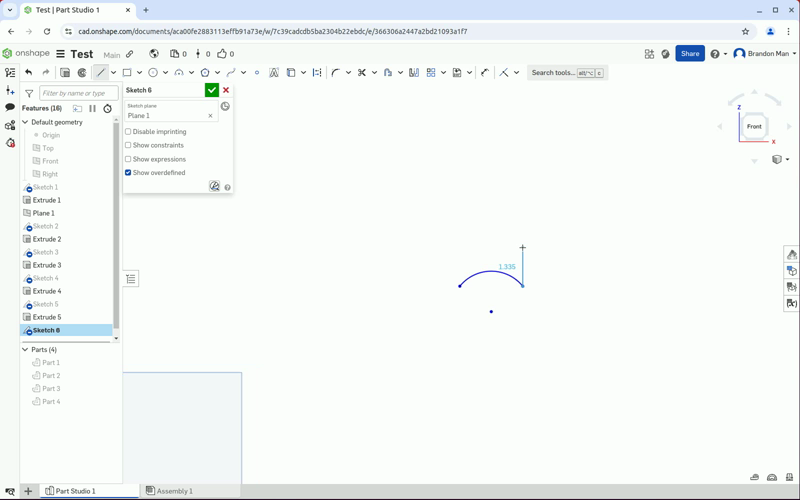
scroll(6)
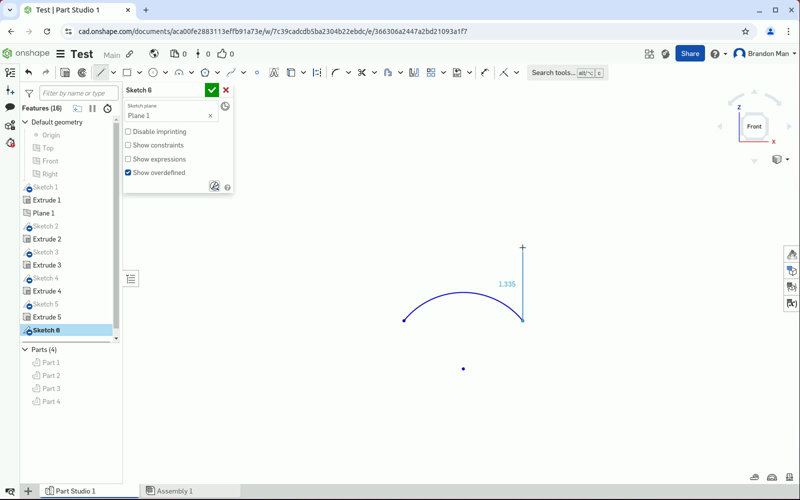
click(522, 247)
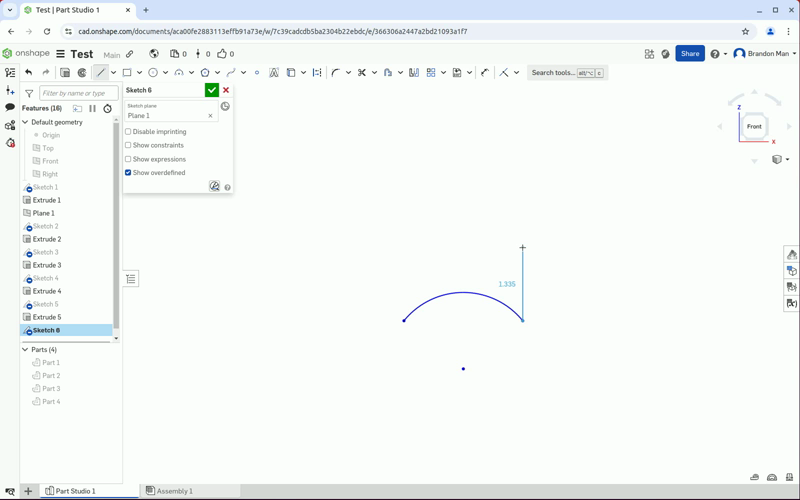
scroll(-6)
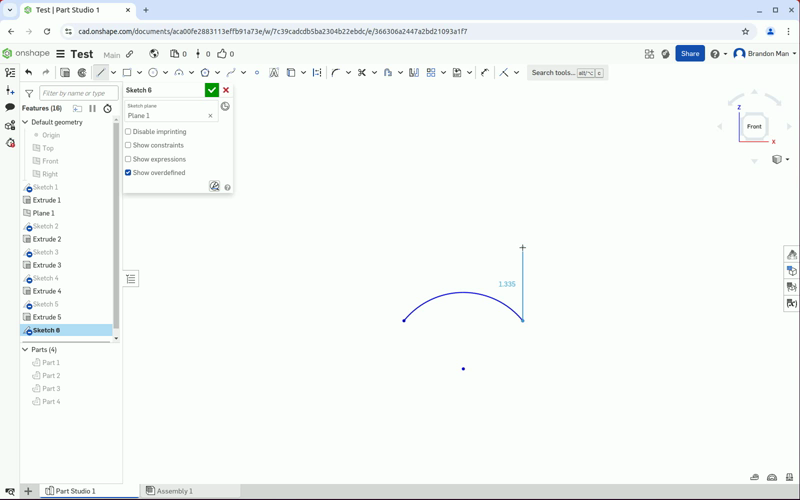
scroll(-6)
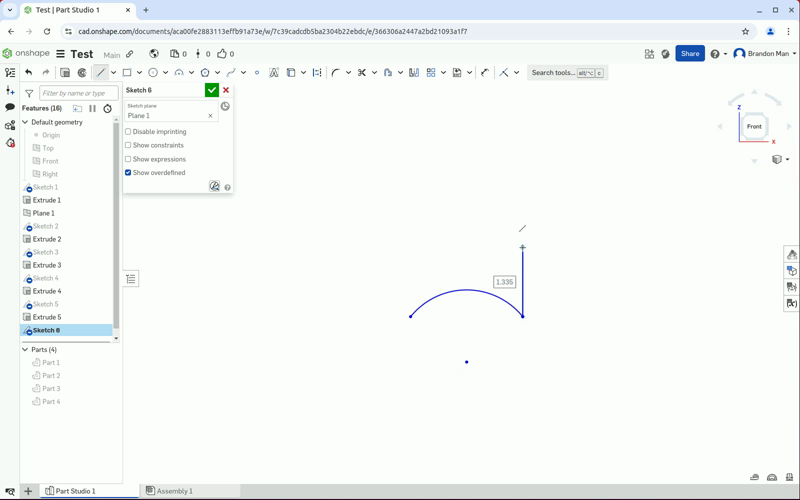
scroll(-6)
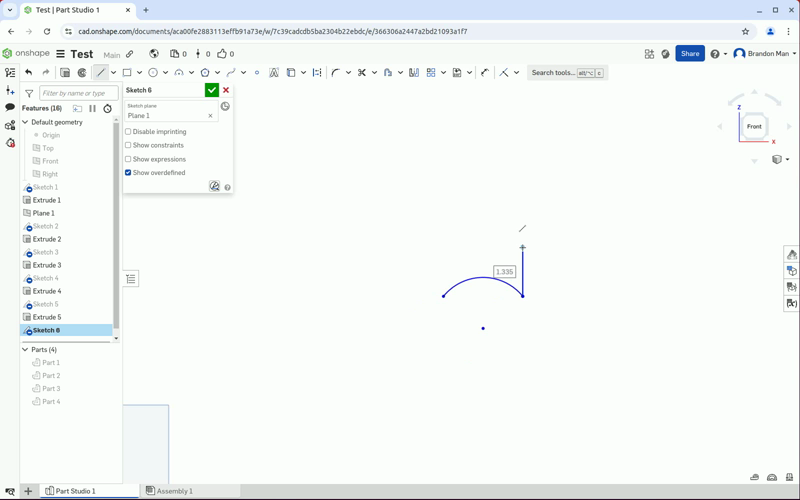
scroll(-6)
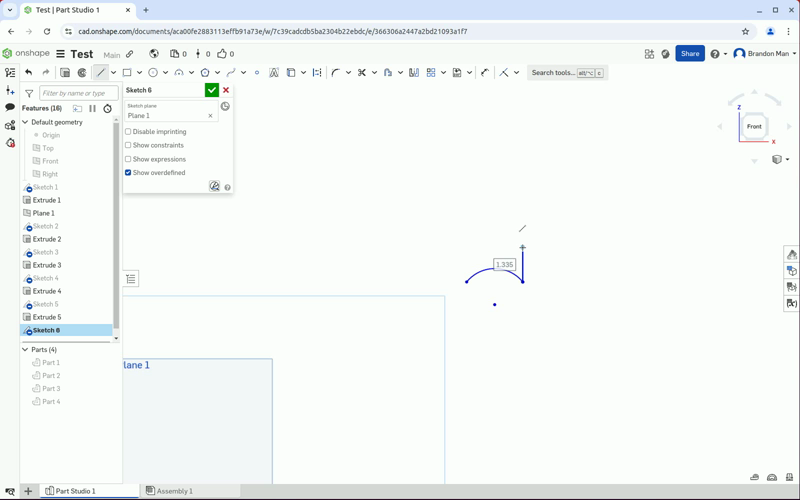
scroll(-6)
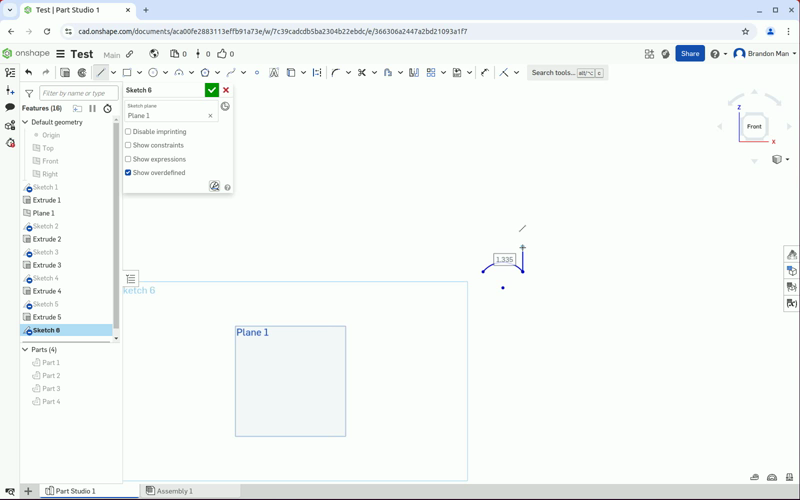
scroll(-6)
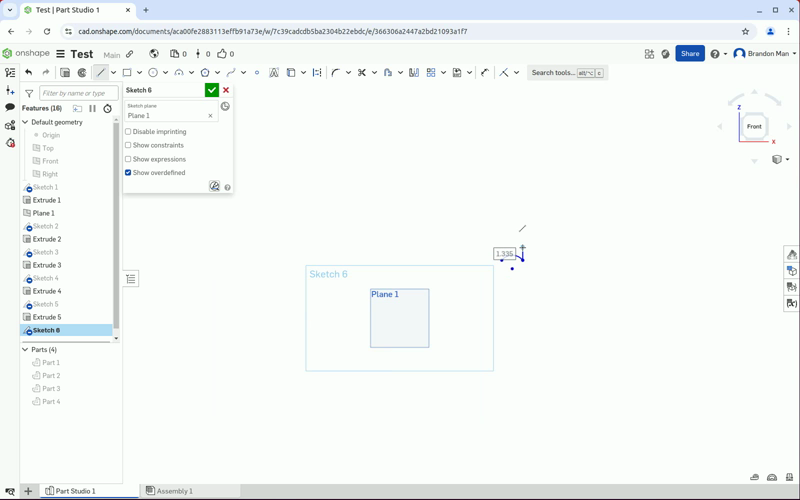
scroll(-6)
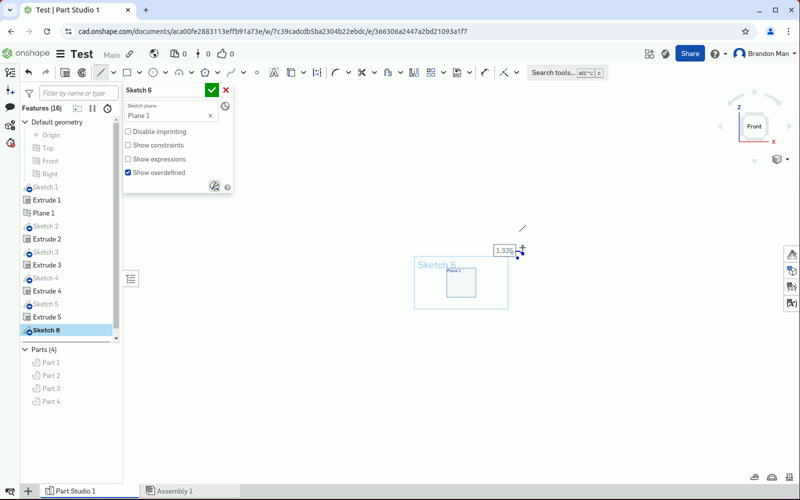
key_up(shift)
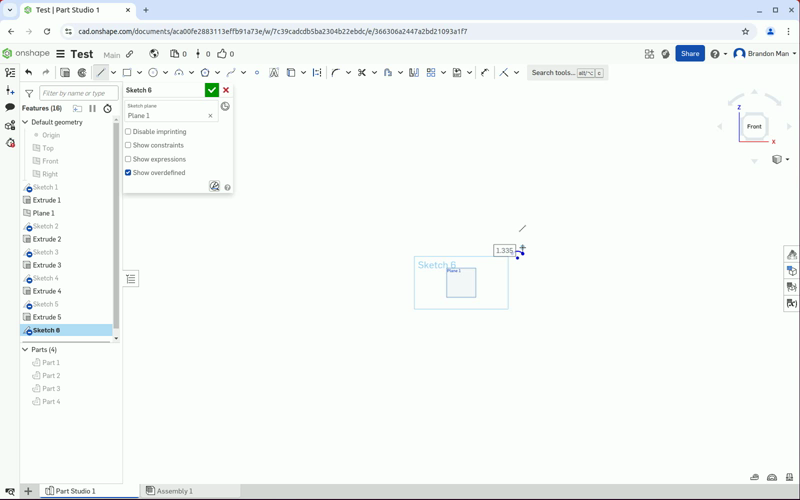
key_down(shift)
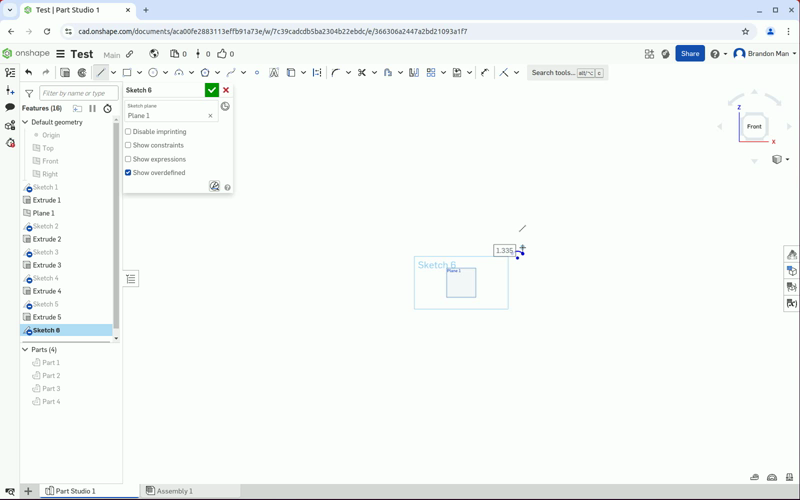
mouse_move(552, 247)
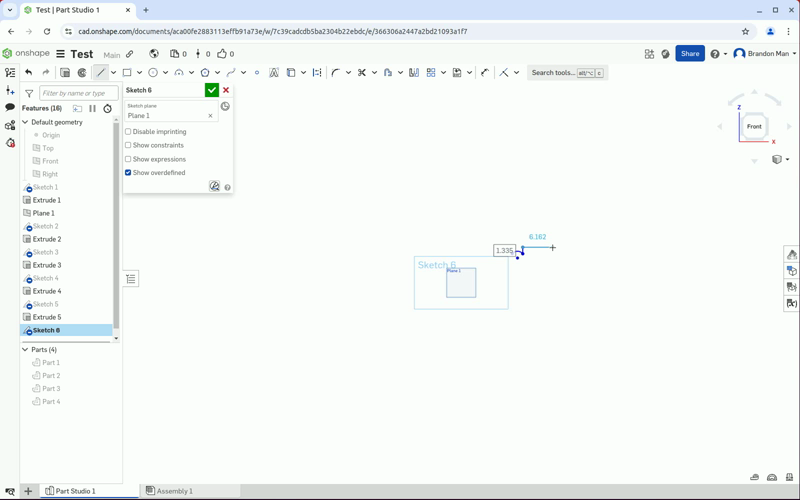
mouse_move(512, 247)
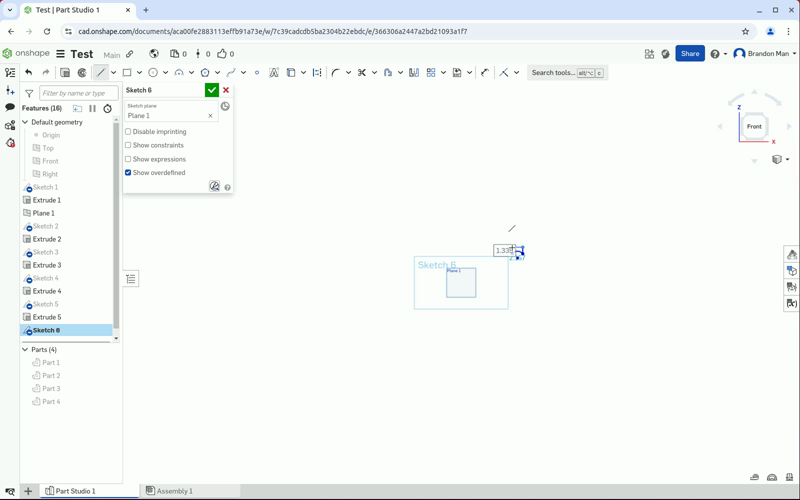
click(512, 247)
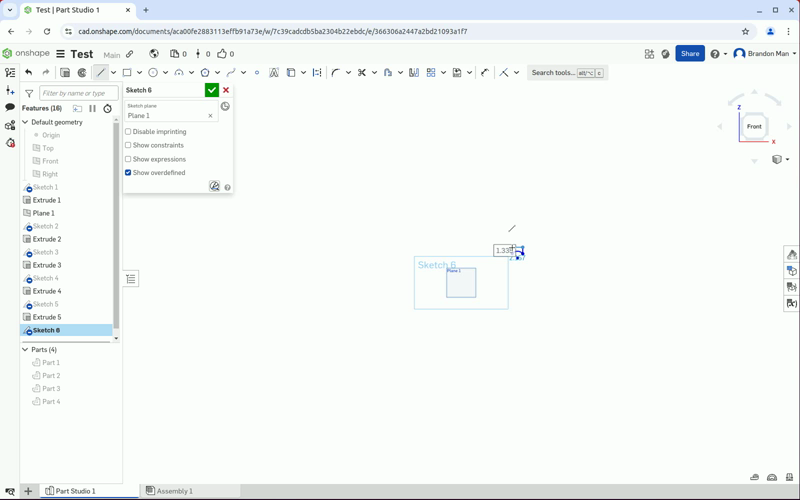
key_up(shift)
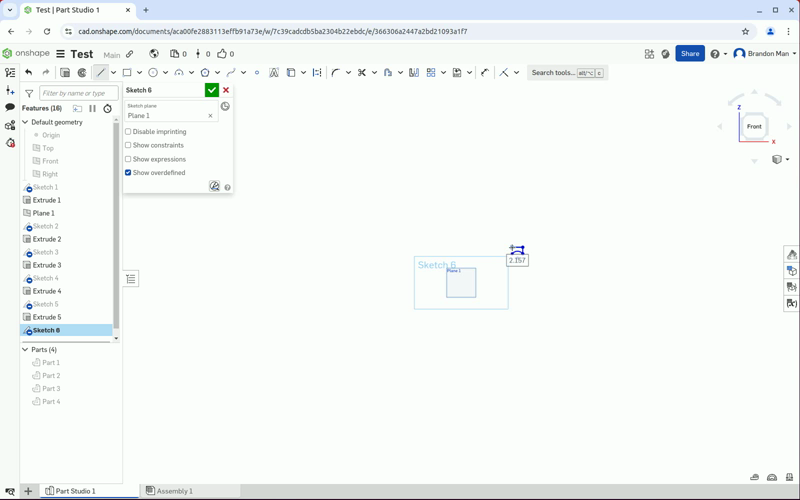
mouse_move(542, 247)
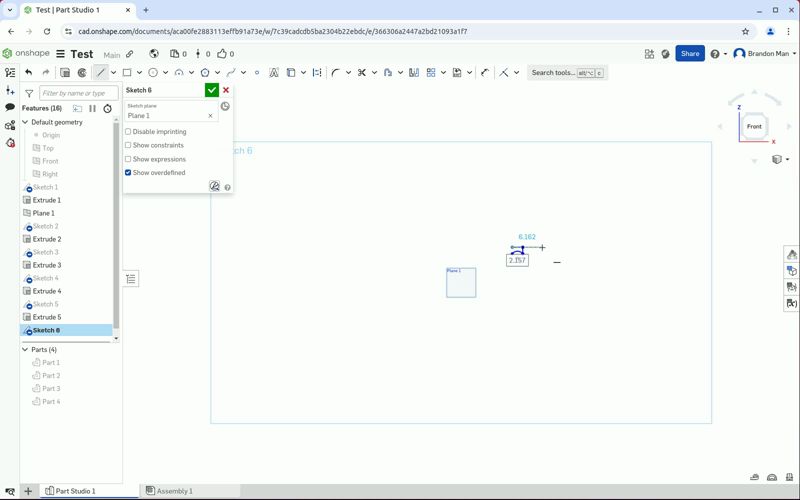
key_down(shift)
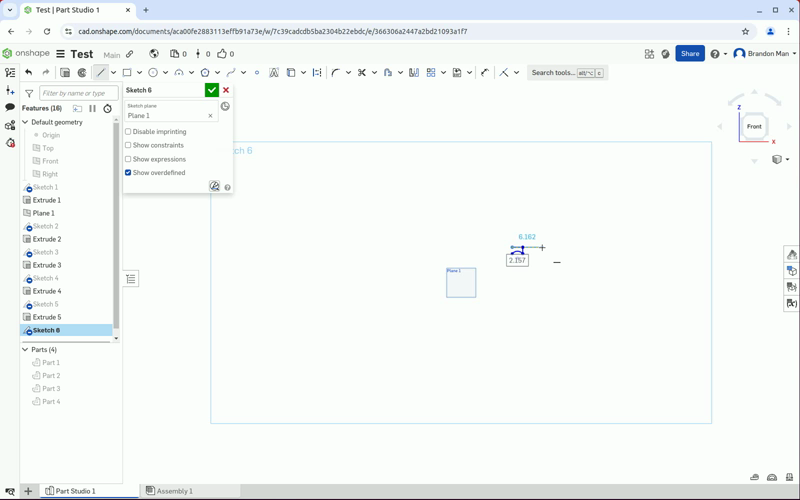
mouse_move(512, 253)
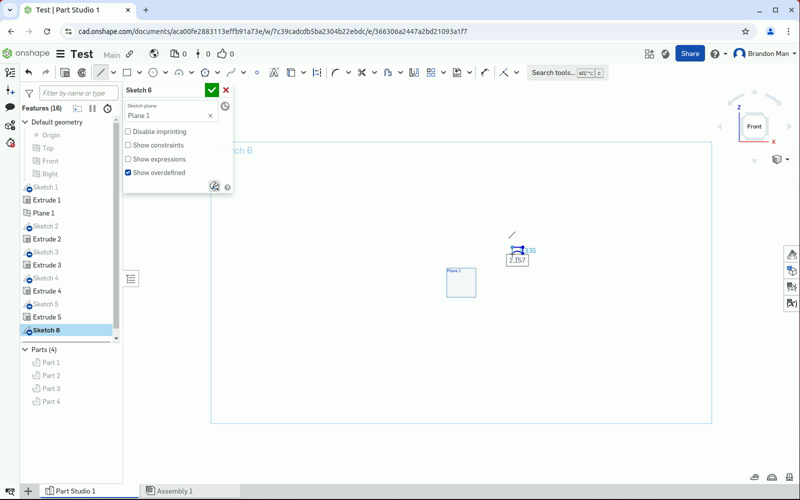
scroll(6)
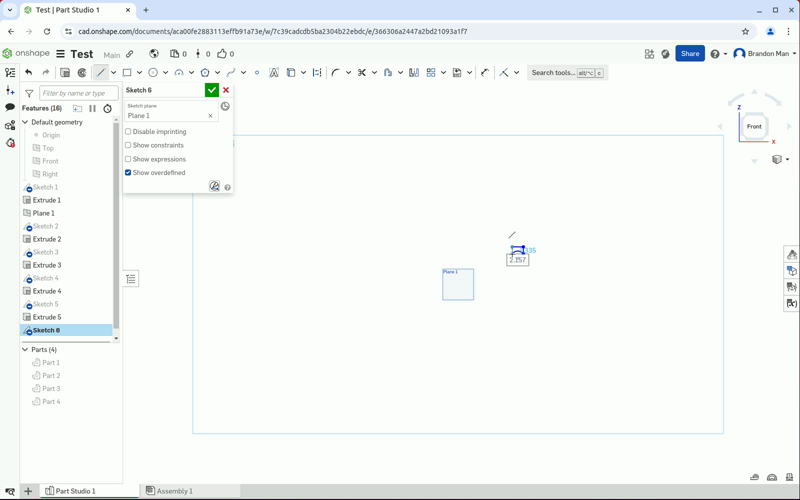
scroll(6)
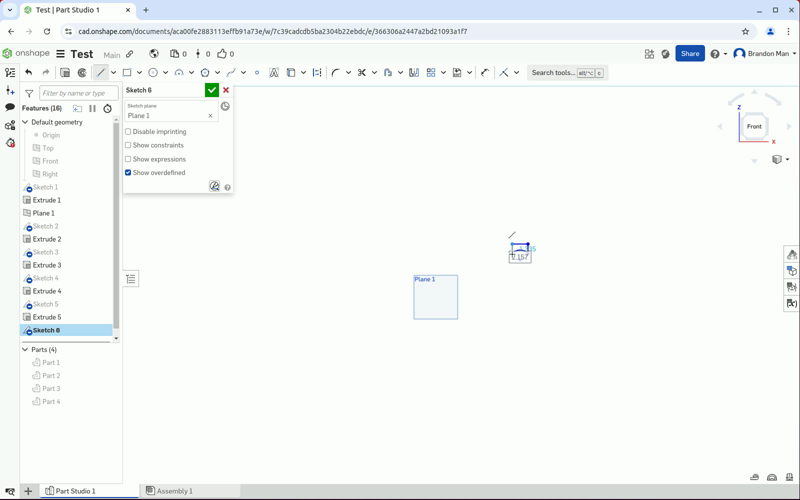
scroll(6)
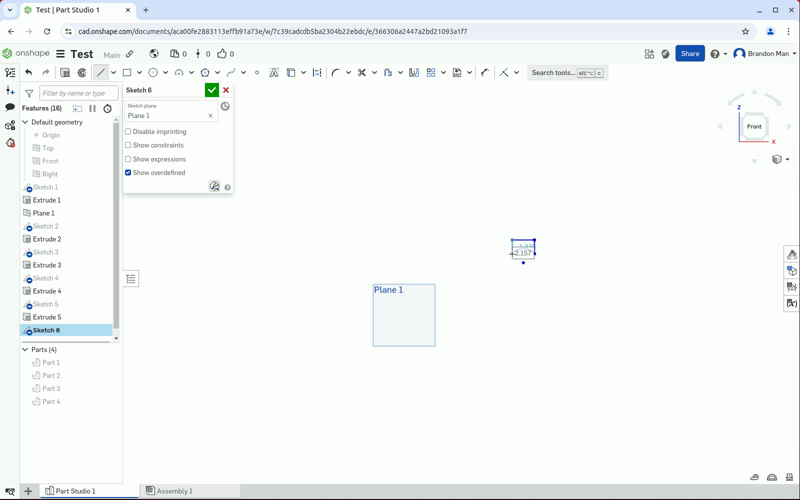
scroll(6)
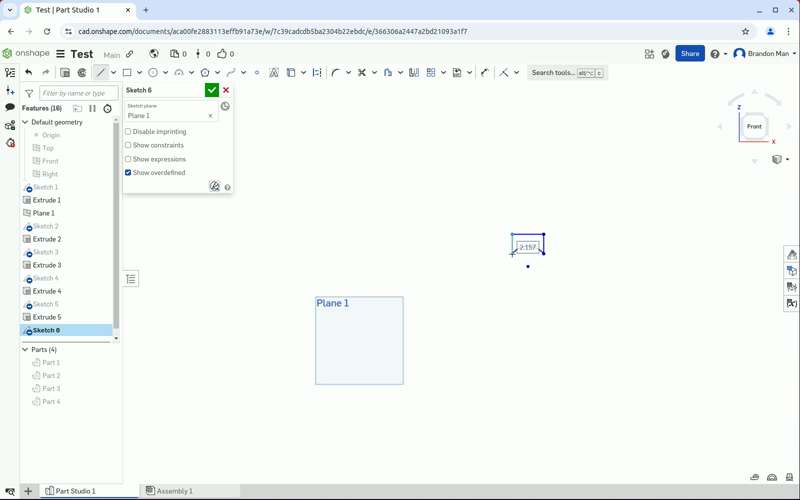
scroll(6)
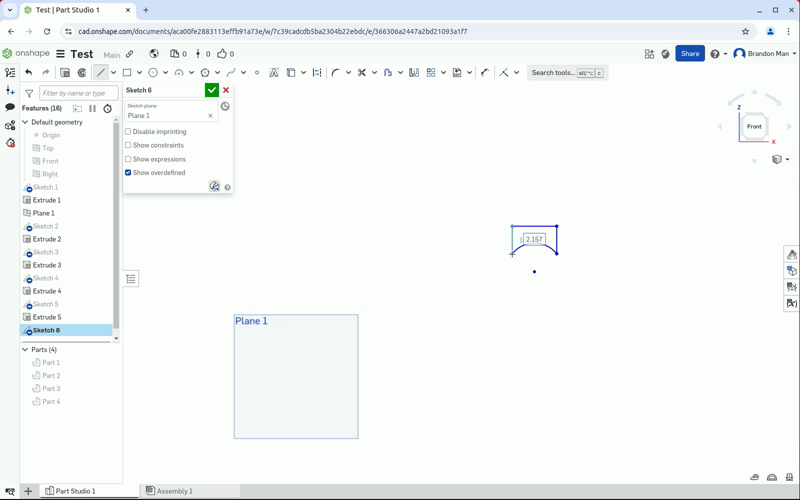
scroll(6)
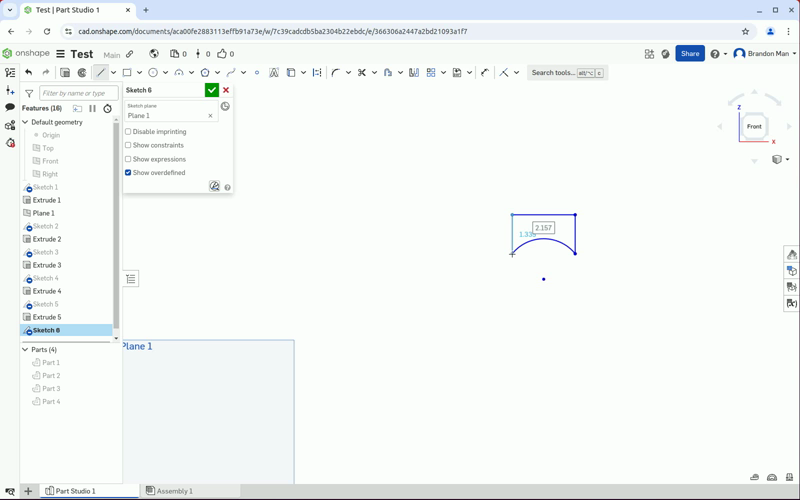
scroll(6)
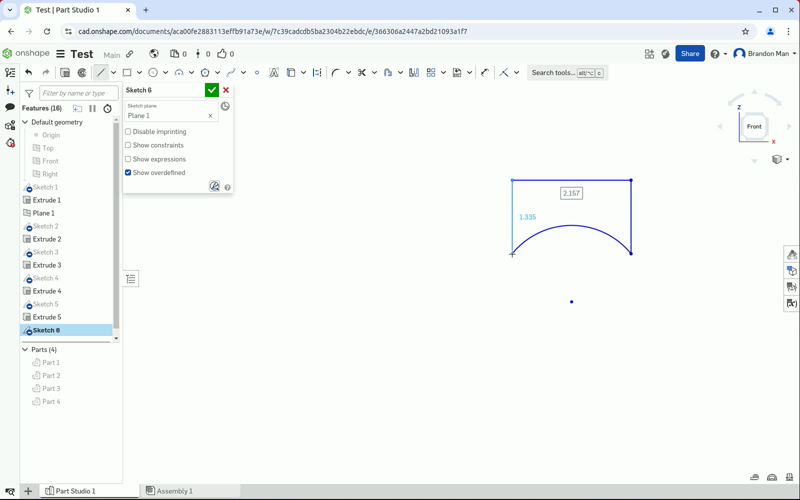
key_up(shift)
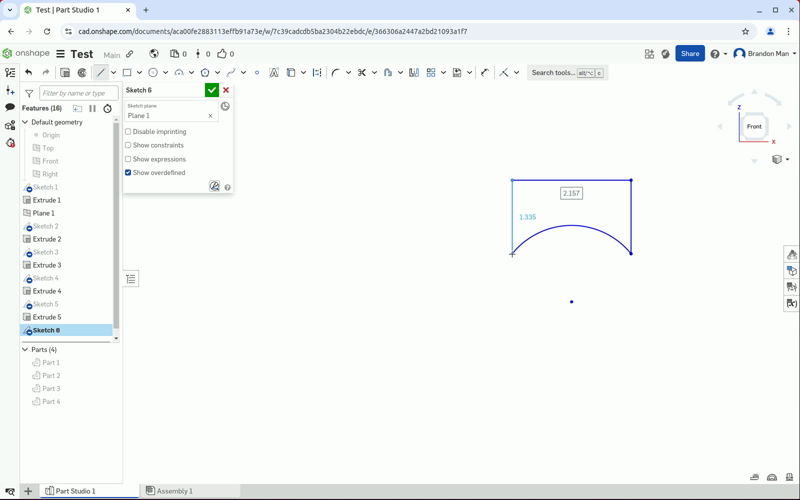
click(512, 253)
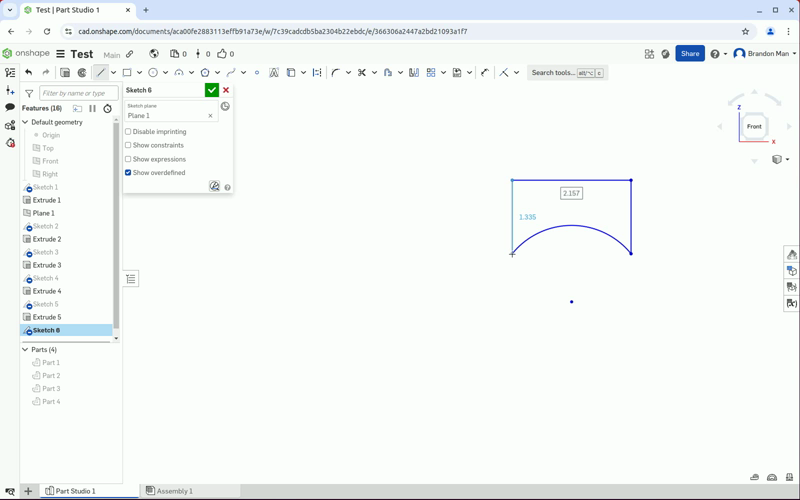
scroll(-6)
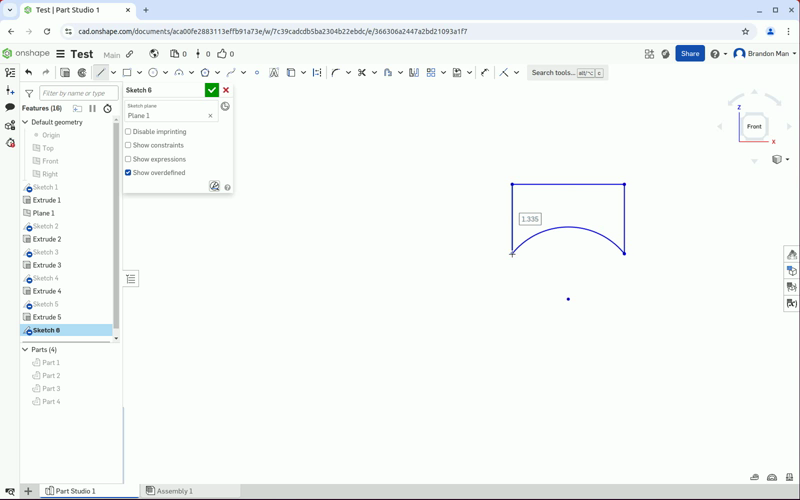
scroll(-6)
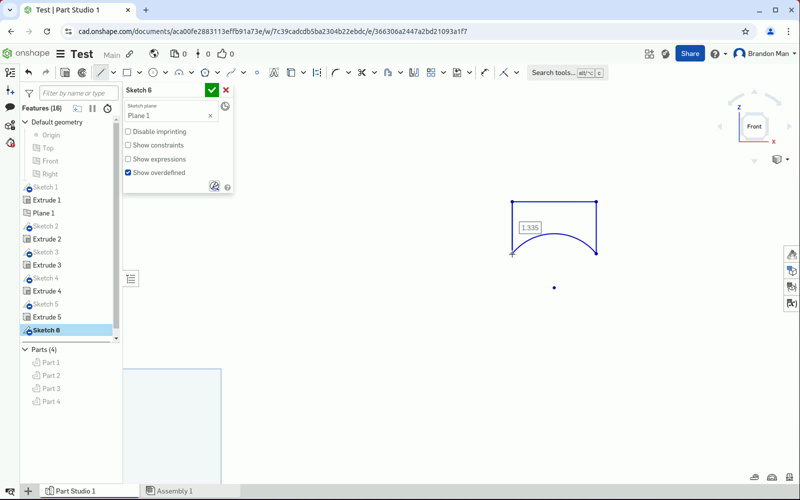
scroll(-6)
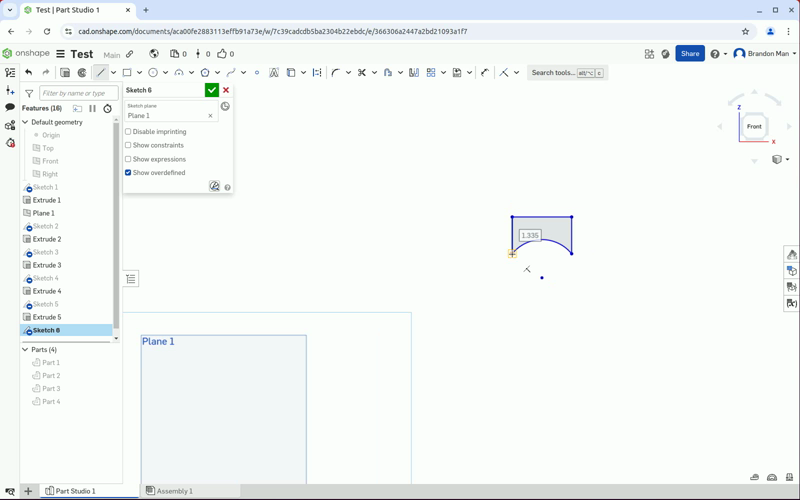
scroll(-6)
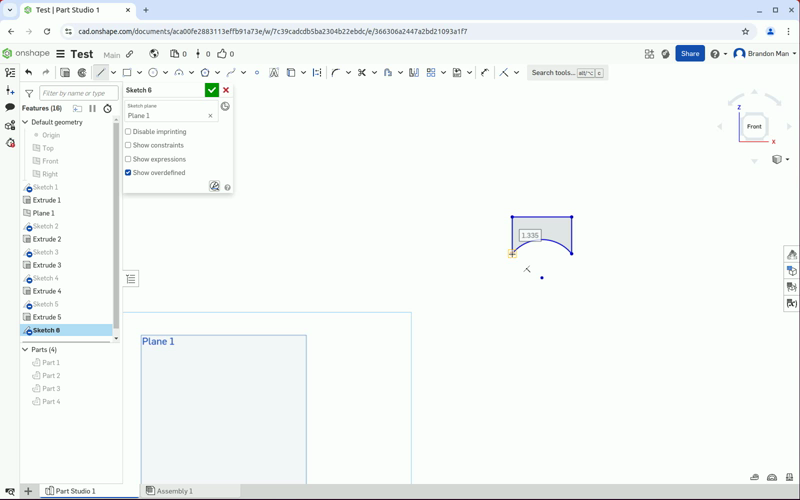
scroll(-6)
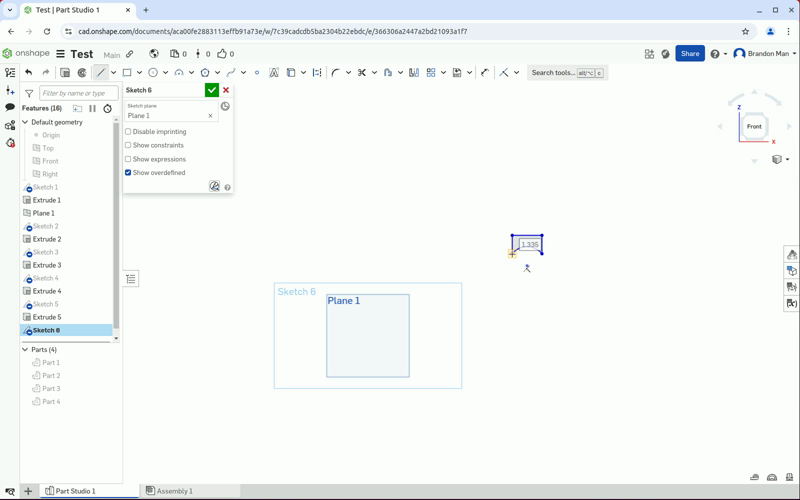
scroll(-6)
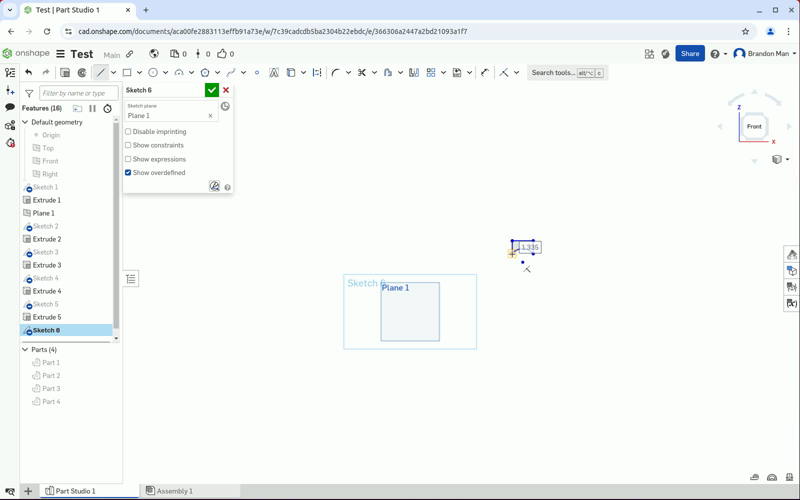
scroll(-6)
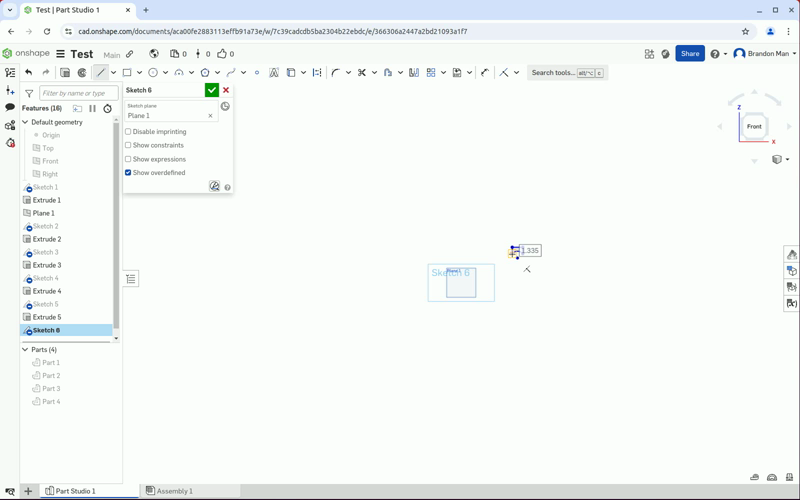
key(esc)
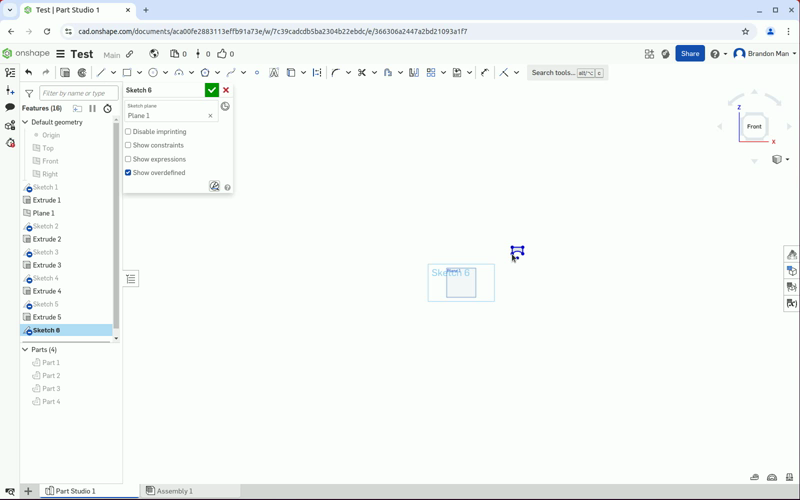
mouse_move(521, 251)
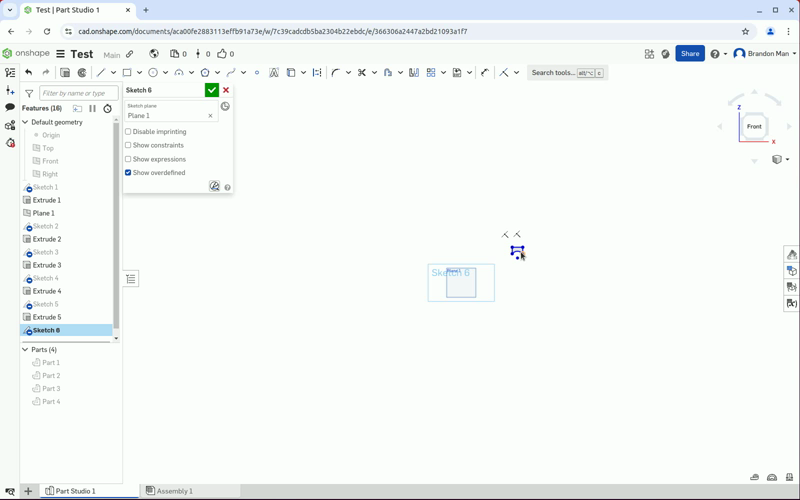
scroll(6)
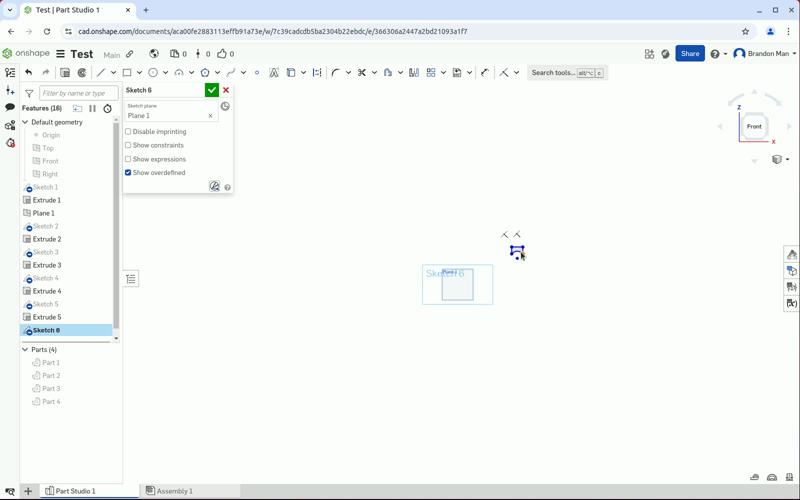
scroll(6)
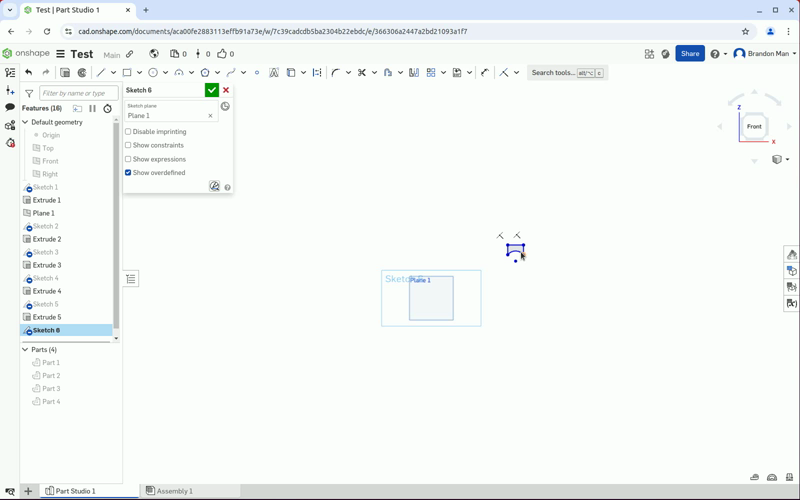
scroll(6)
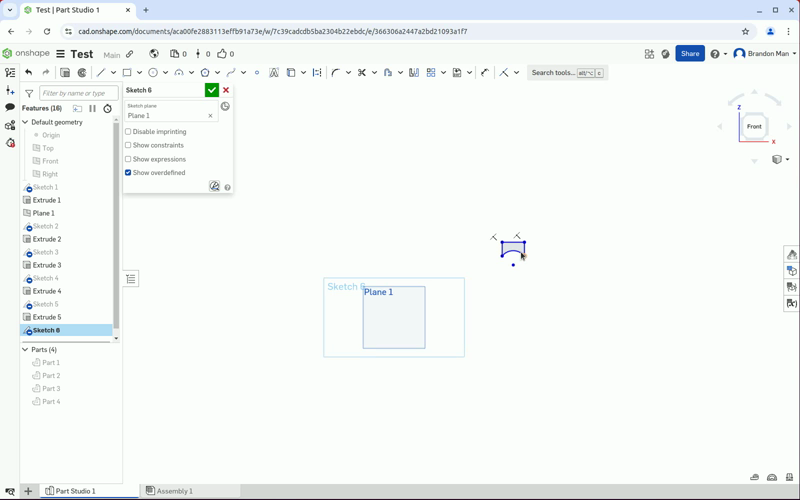
scroll(6)
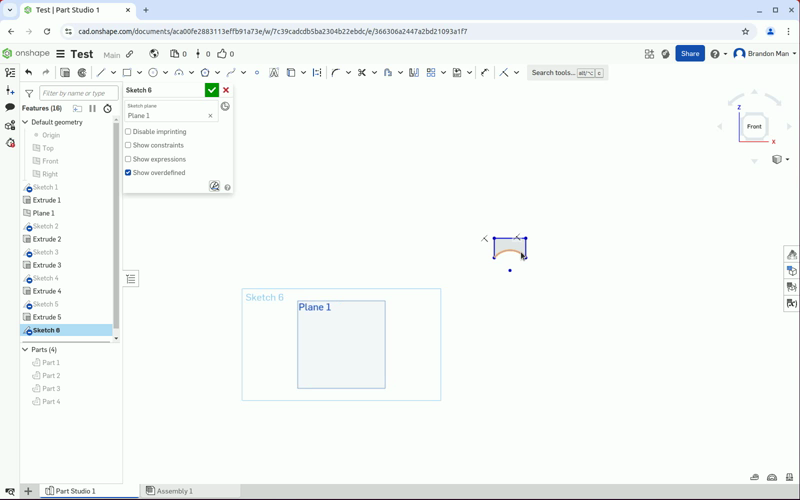
scroll(6)
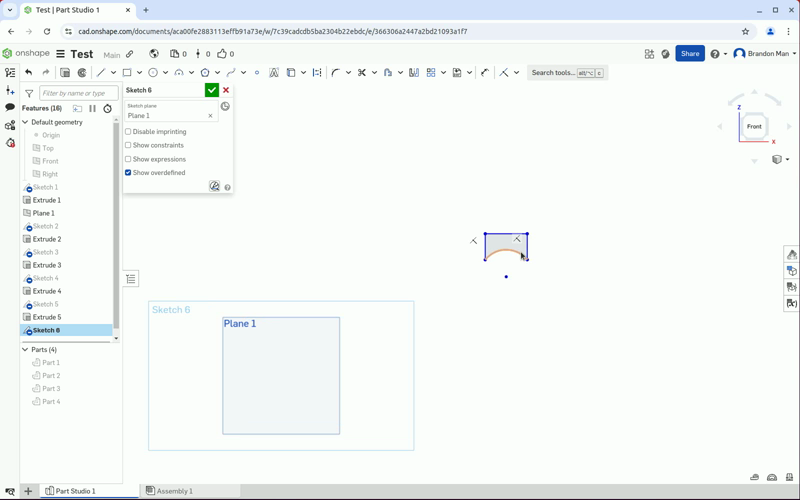
scroll(6)
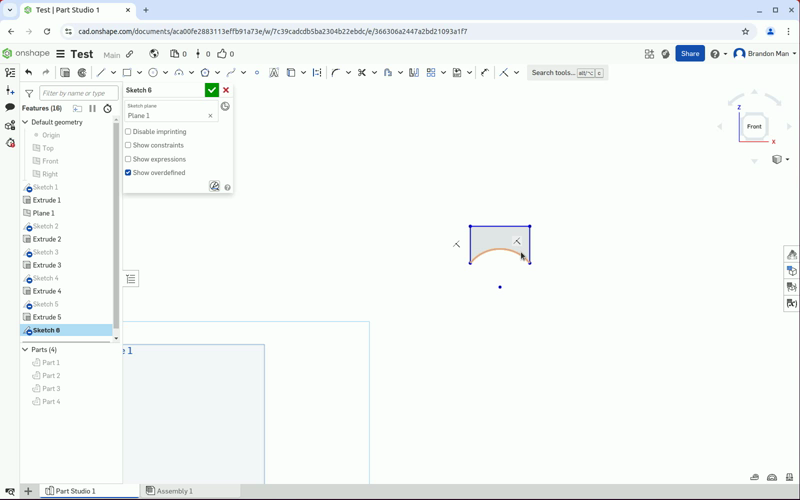
scroll(6)
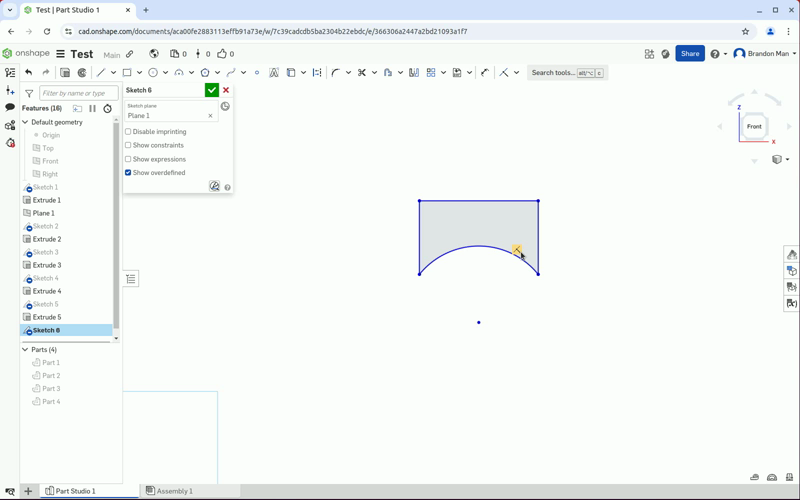
click(521, 251)
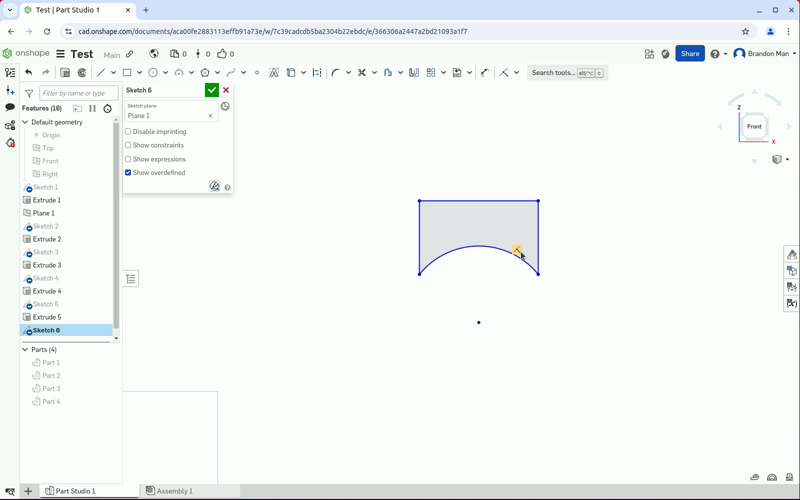
scroll(-6)
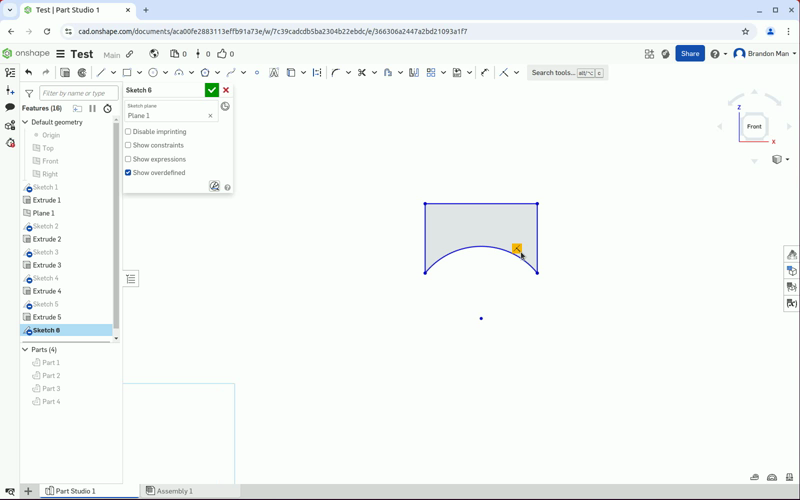
scroll(-6)
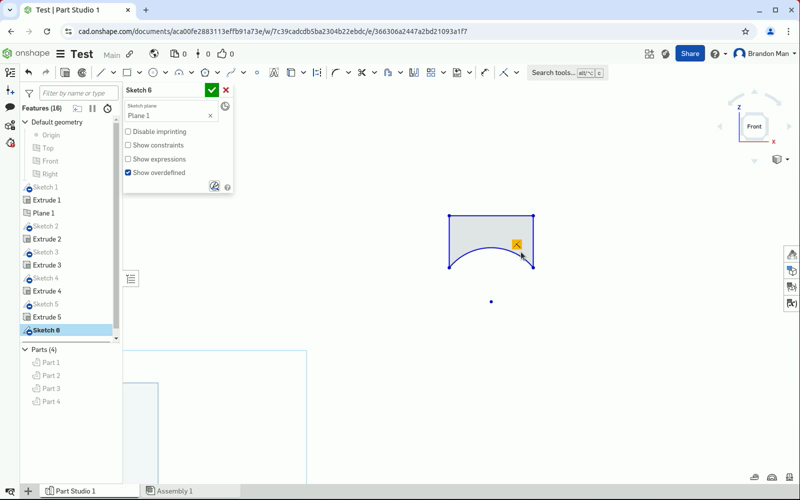
scroll(-6)
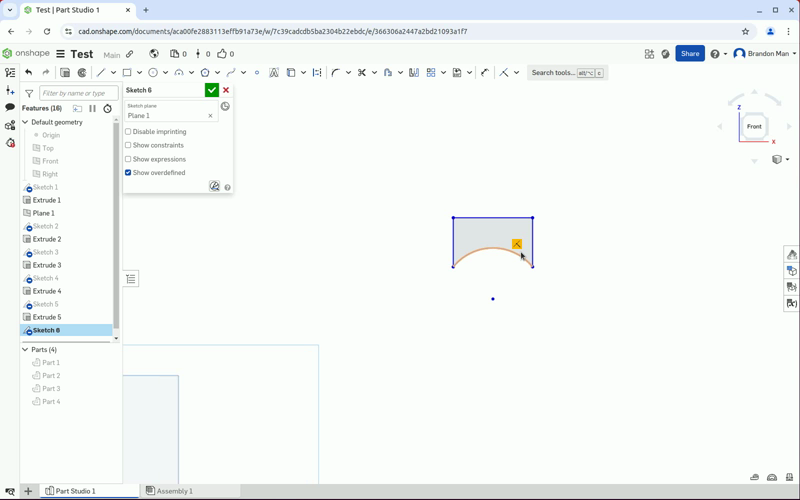
scroll(-6)
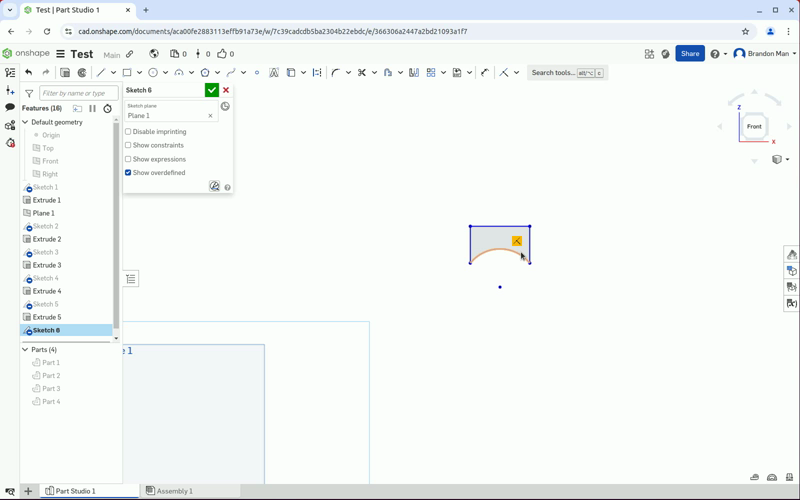
scroll(-6)
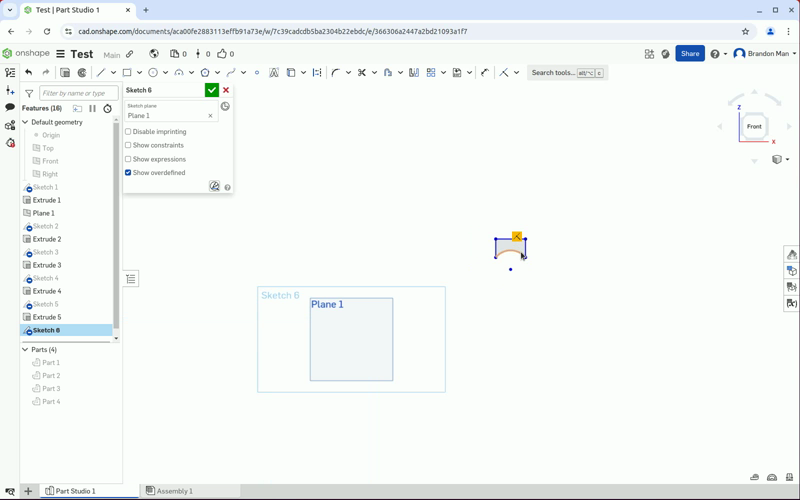
scroll(-6)
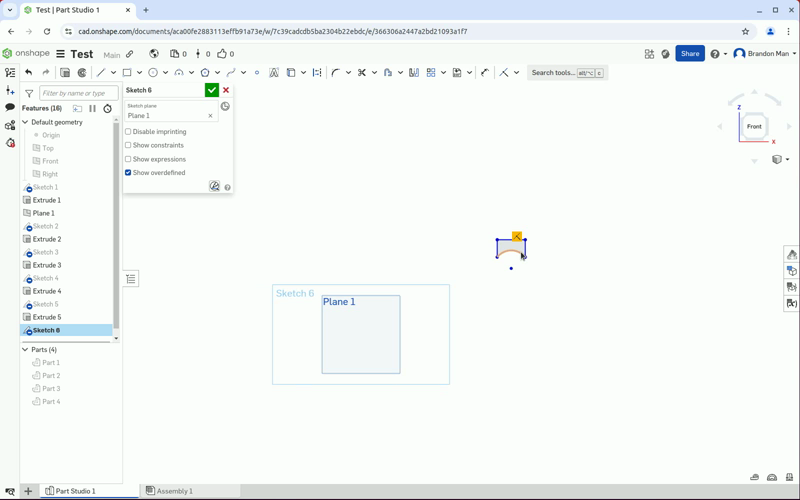
scroll(-6)
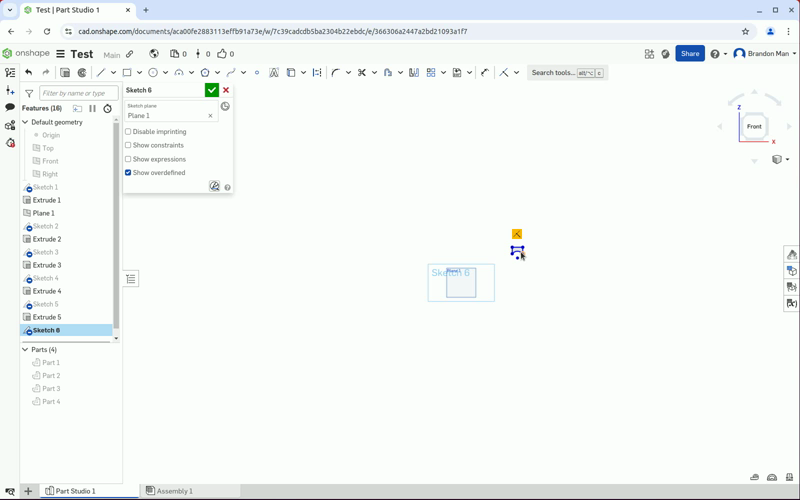
mouse_move(73, 352)
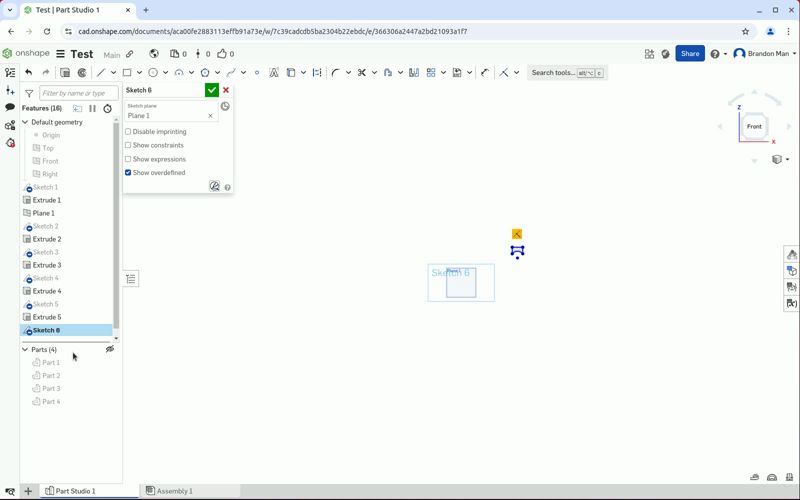
key(shift+y)
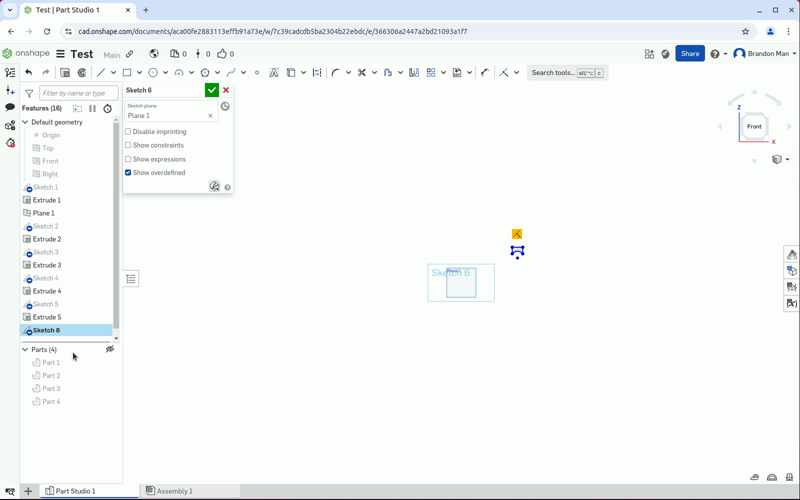
key(shift+e)
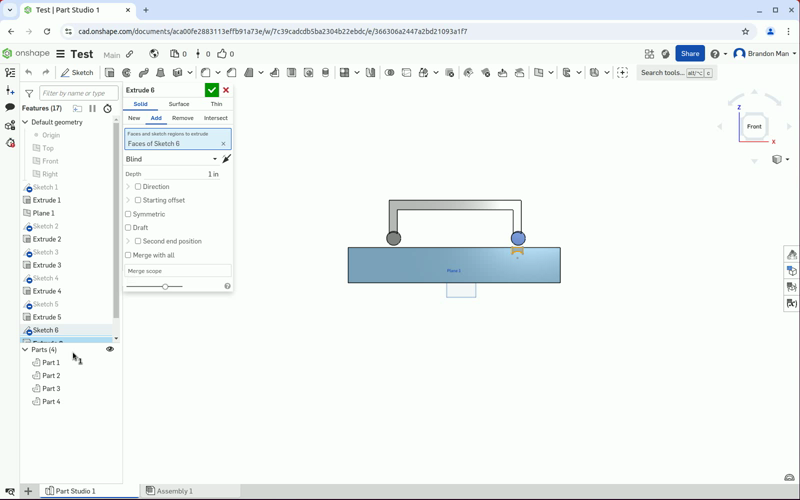
mouse_move(143, 106)
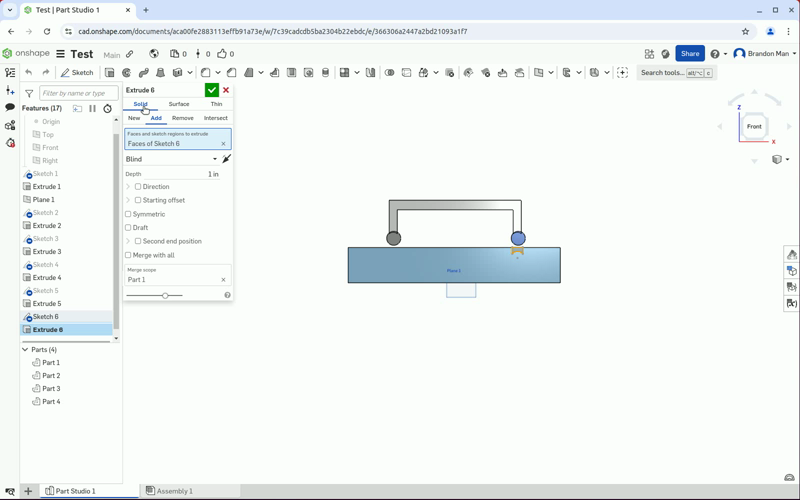
click(143, 106)
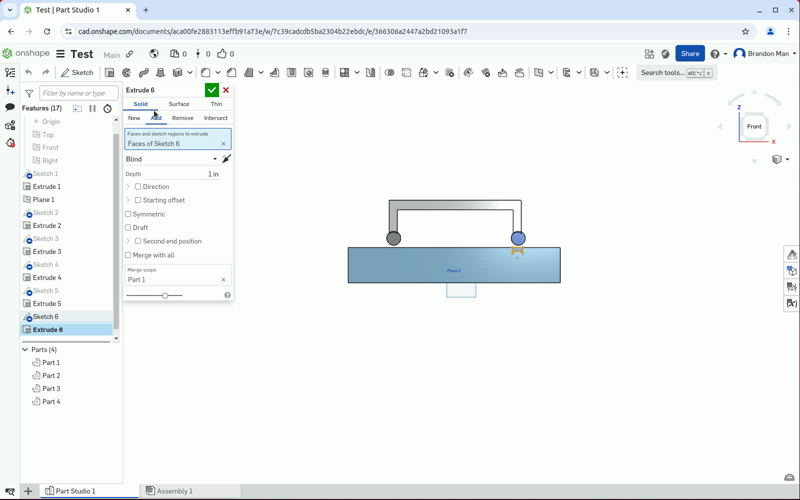
mouse_move(186, 120)
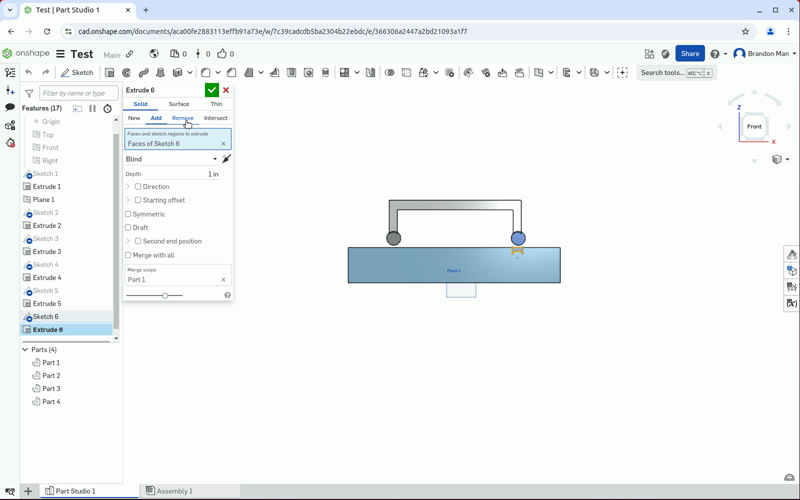
click(186, 120)
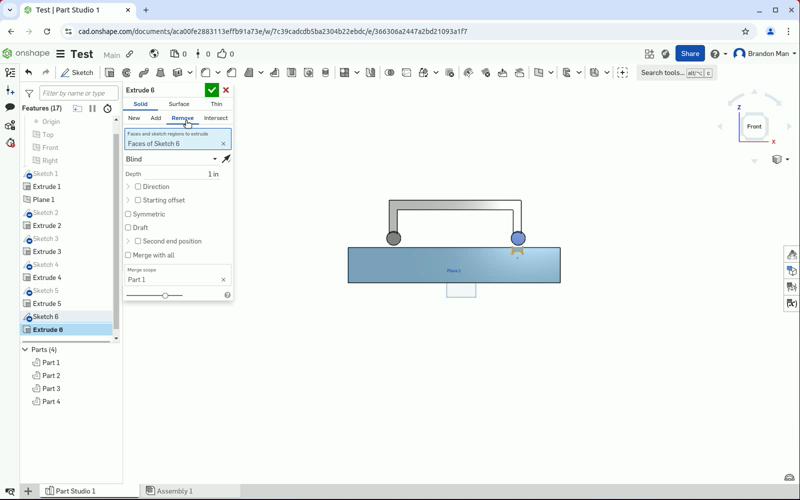
key(tab, 4)
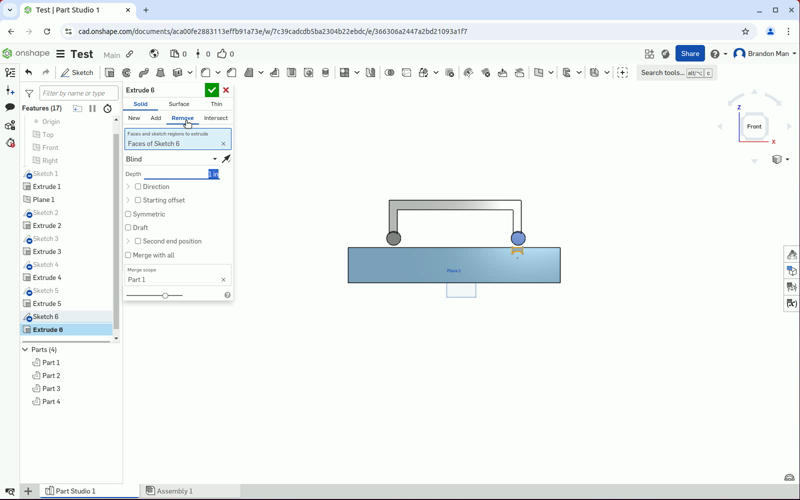
text(7.221)
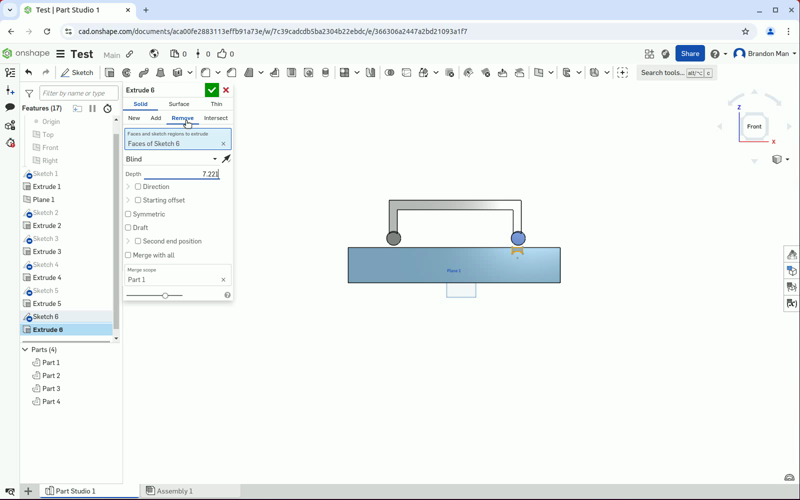
key(tab, 6)
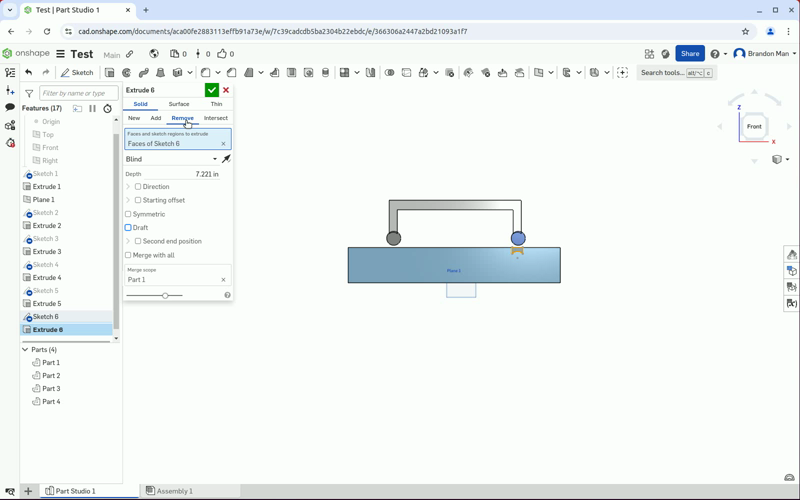
key(space)
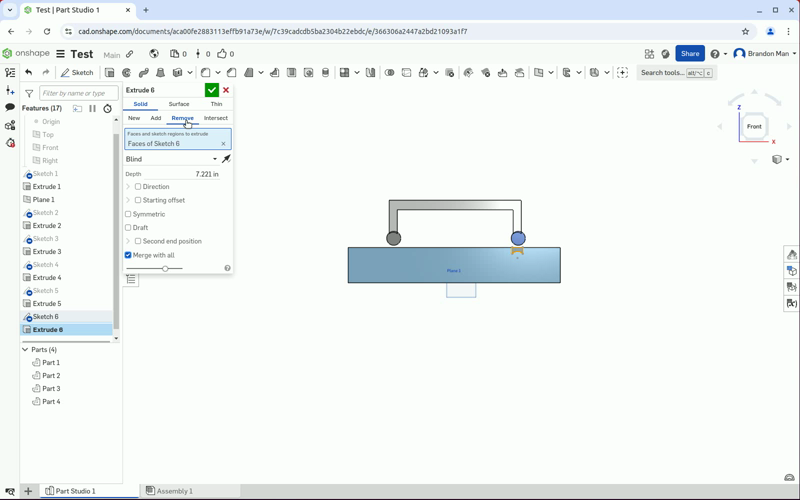
key(enter)
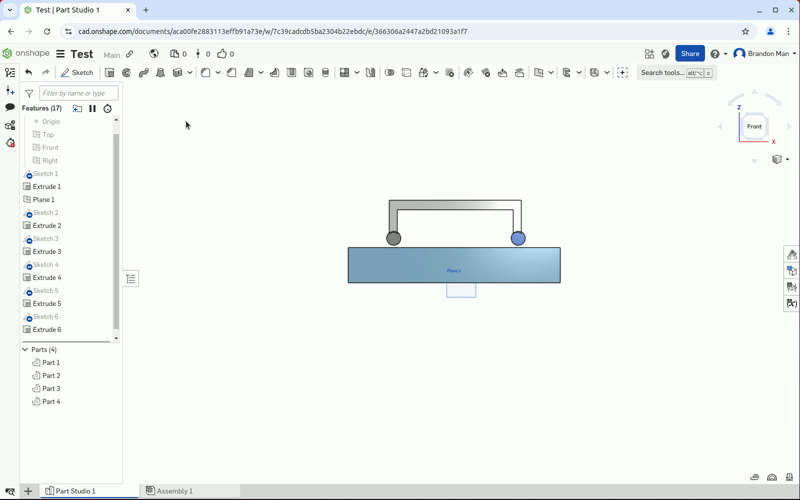
key(shift+h)
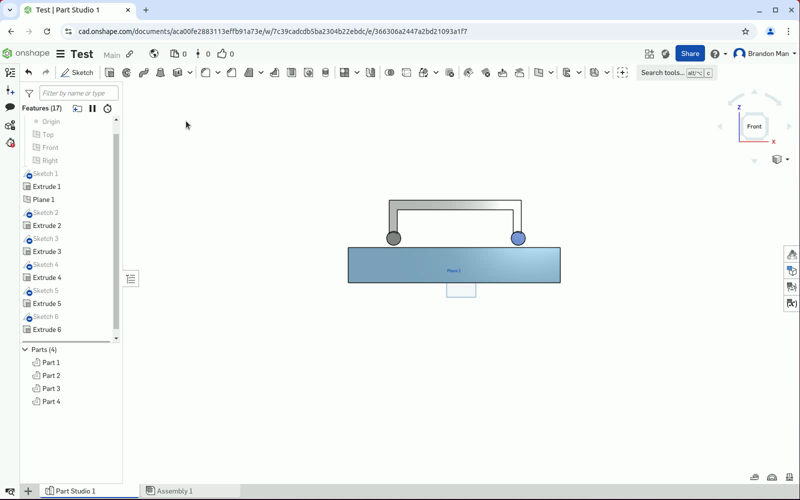
key(shift+h)
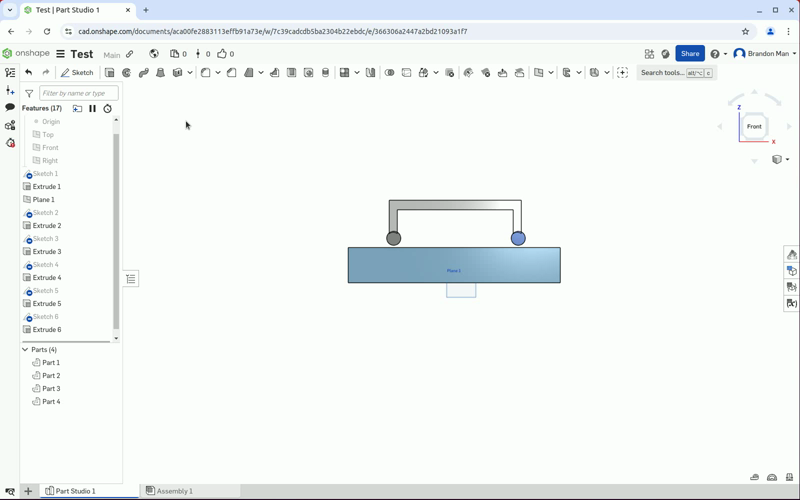
mouse_move(69, 176)
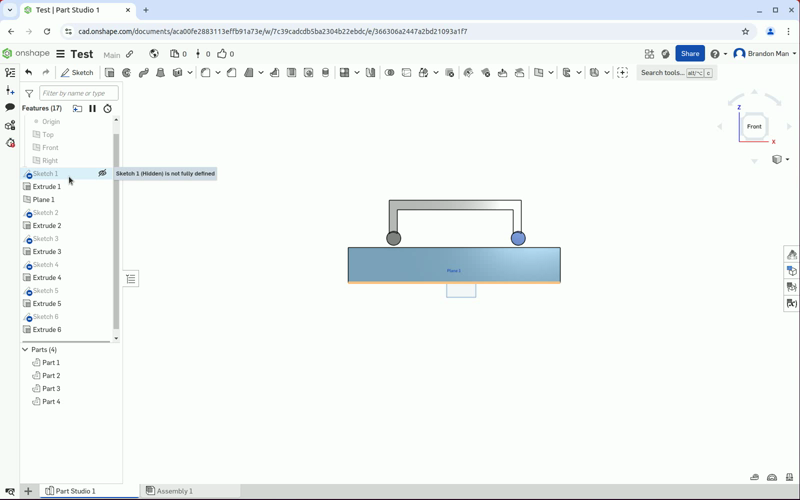
click(69, 176)
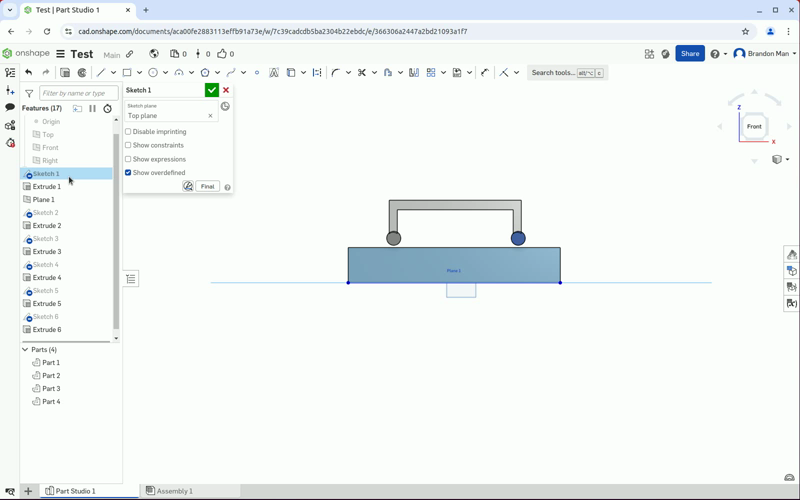
mouse_move(229, 92)
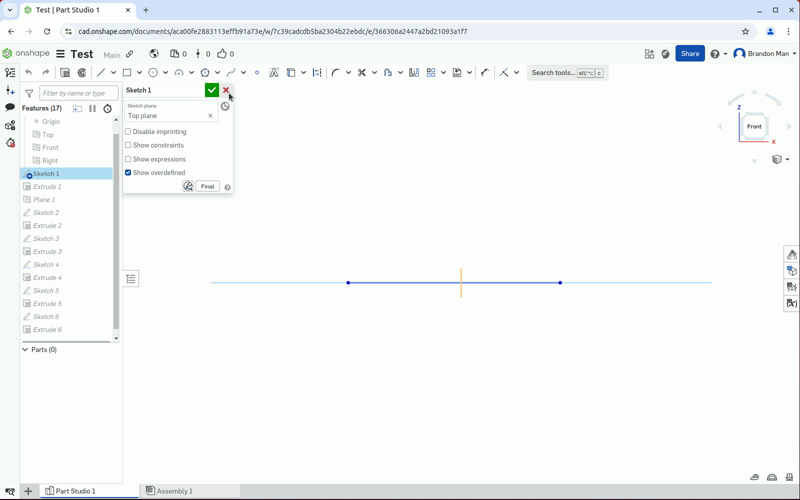
click(229, 92)
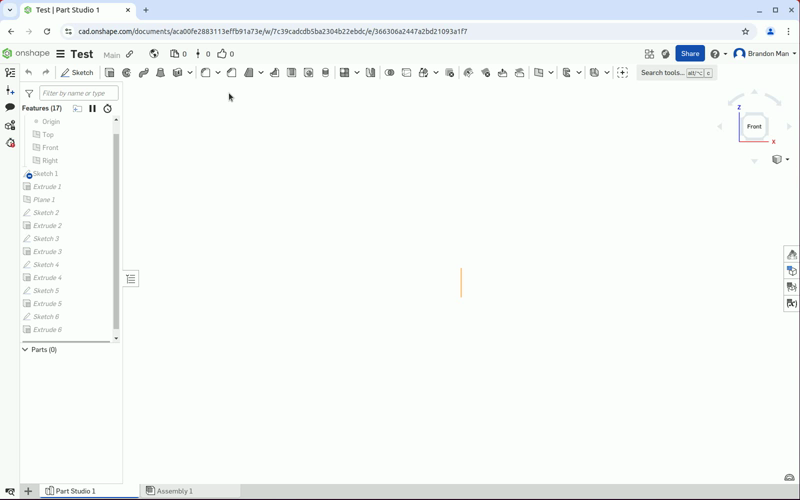
key(shift+s)
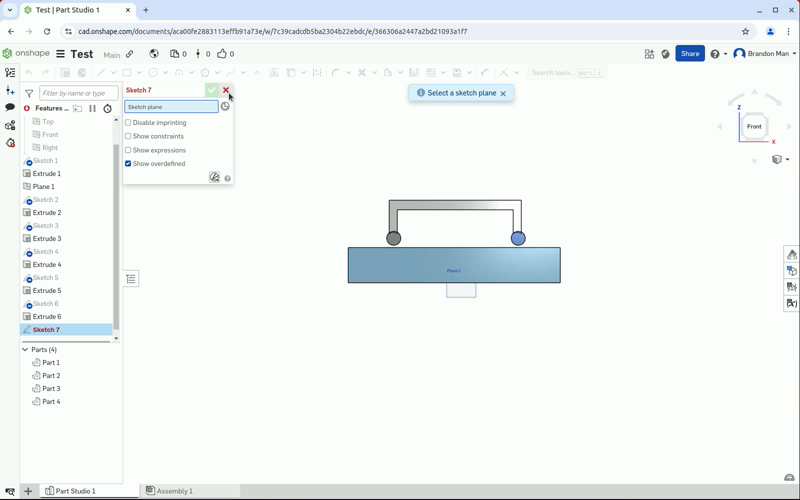
mouse_move(69, 189)
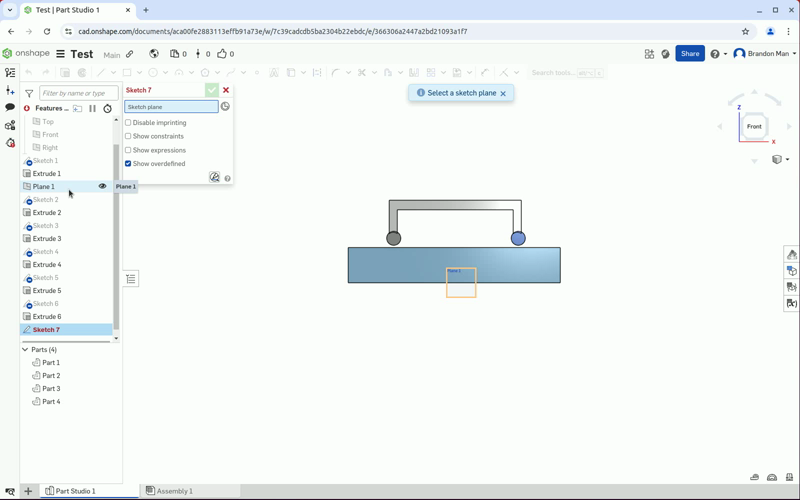
click(69, 189)
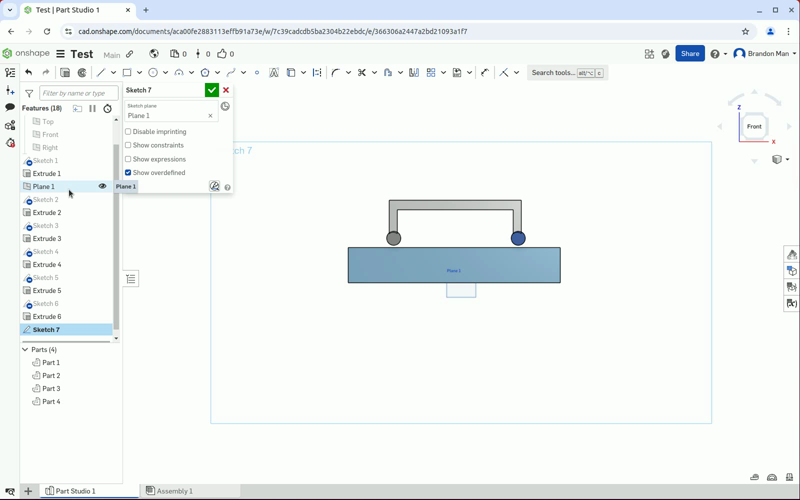
mouse_move(73, 352)
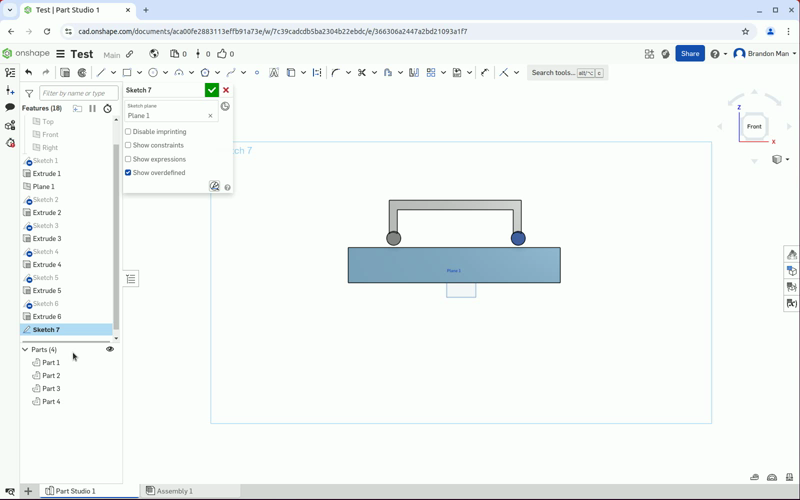
key(y)
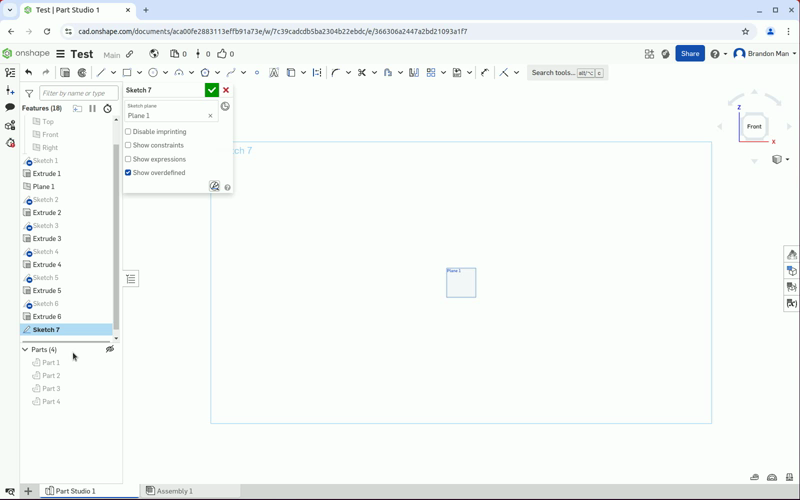
key(a)
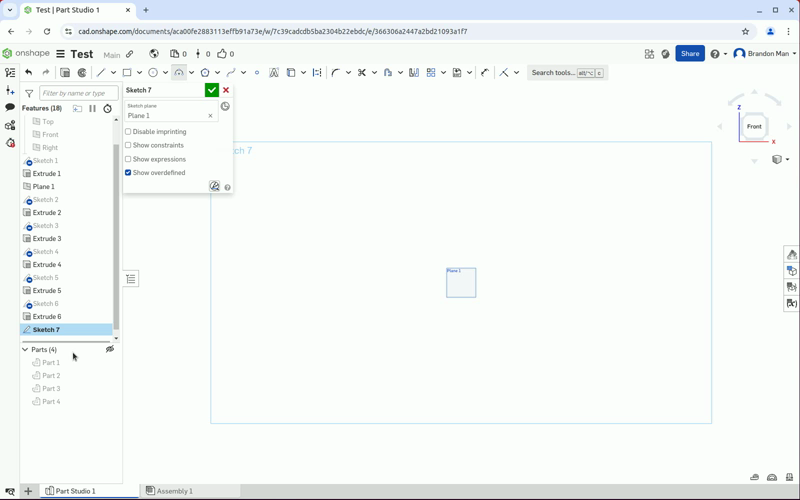
key_down(shift)
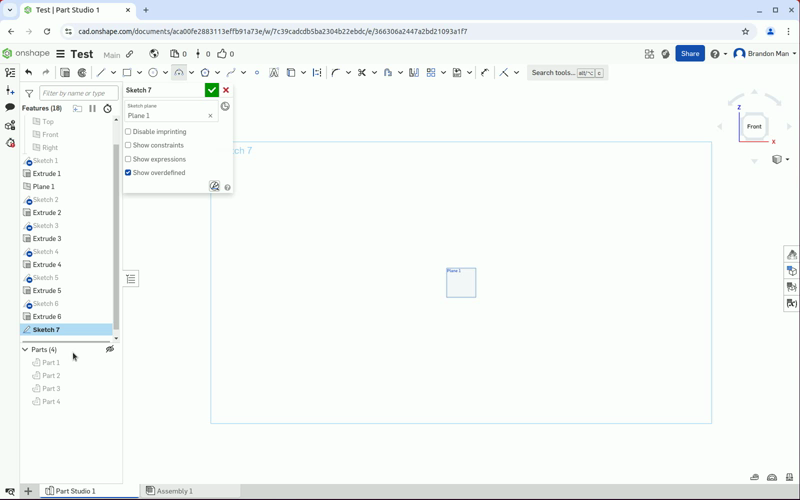
mouse_move(388, 253)
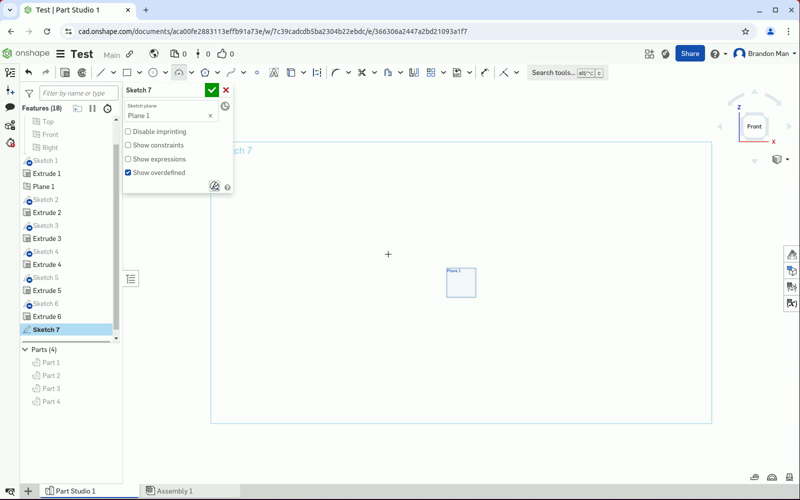
click(388, 253)
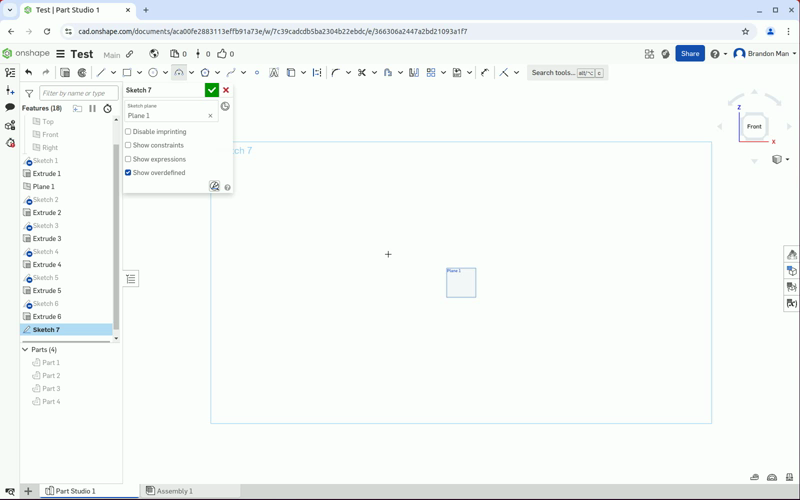
key_up(shift)
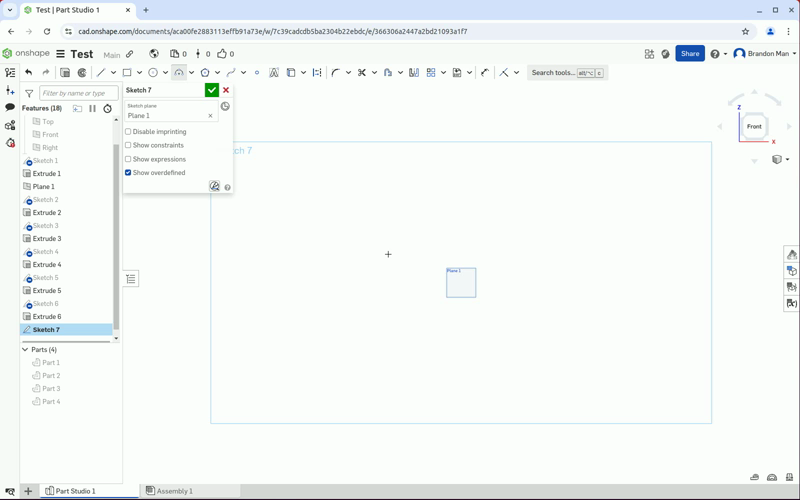
key_down(shift)
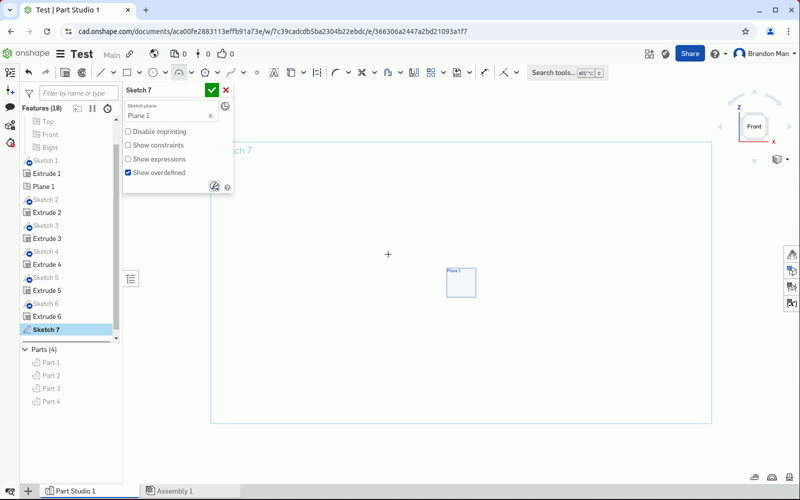
mouse_move(398, 253)
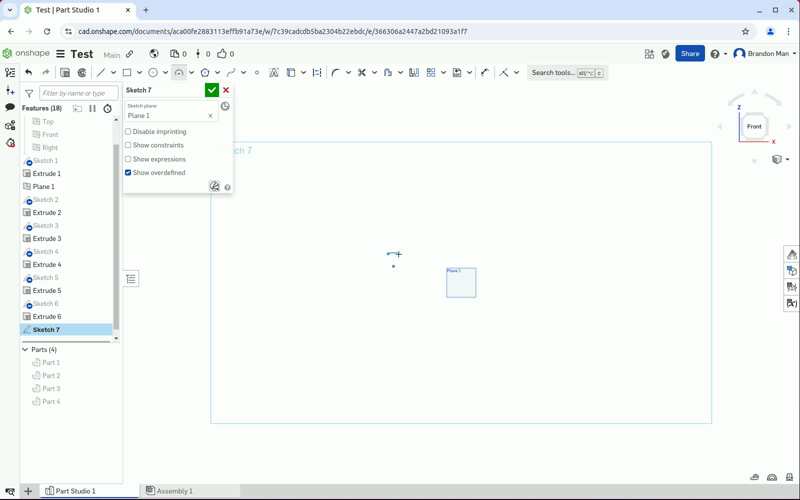
click(398, 253)
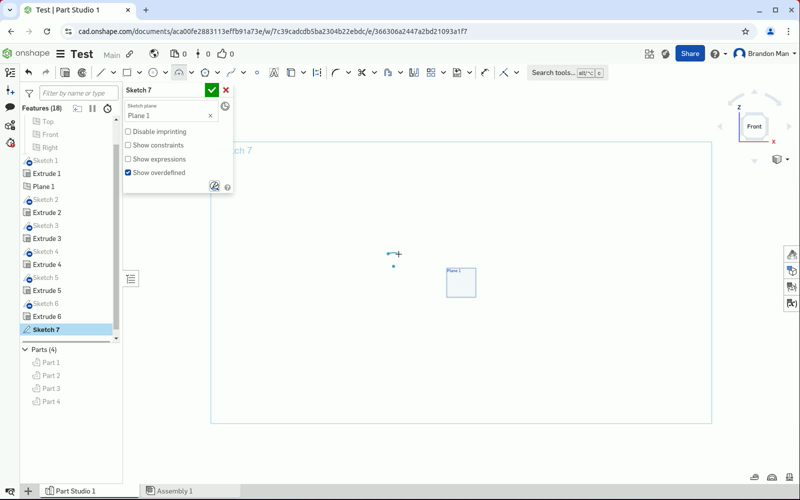
mouse_move(393, 251)
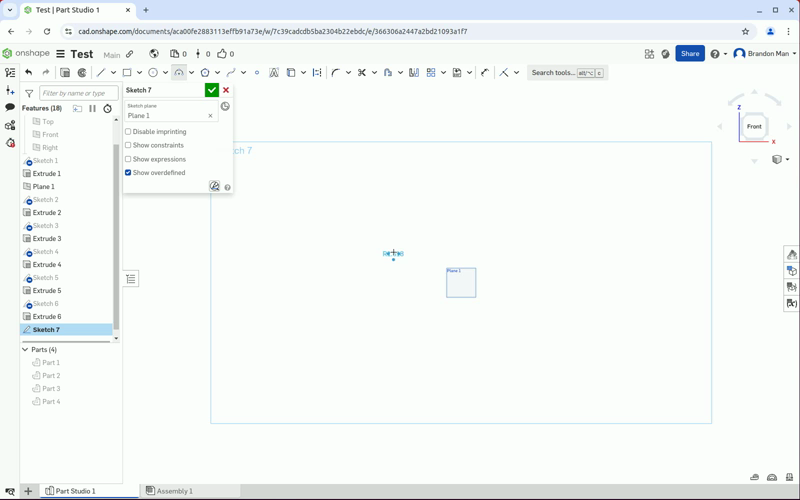
click(393, 251)
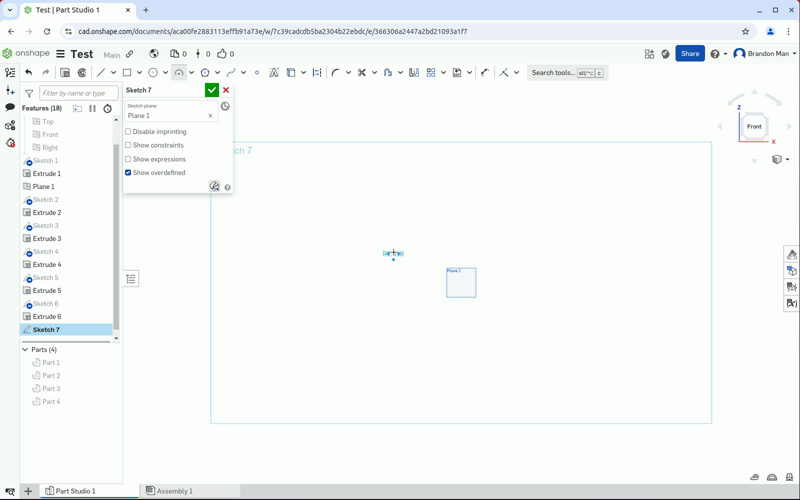
key_up(shift)
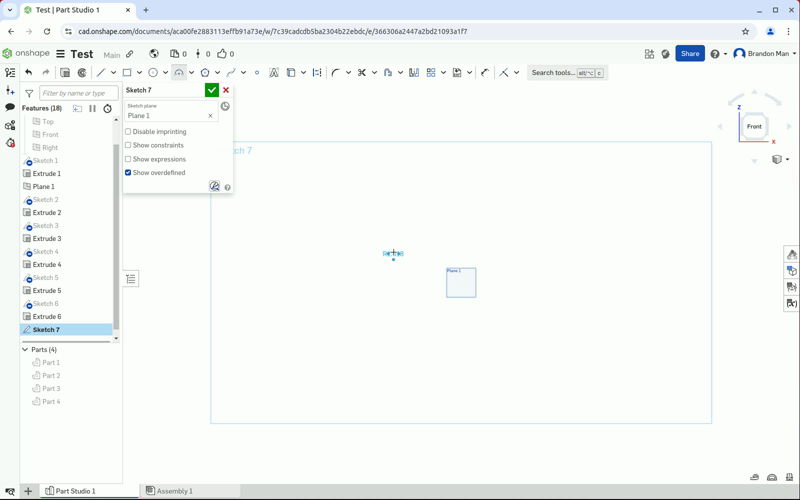
key(esc)
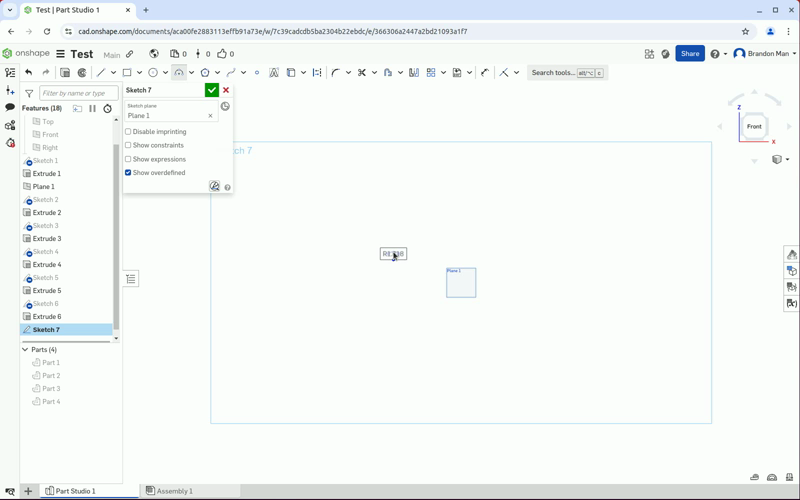
key(l)
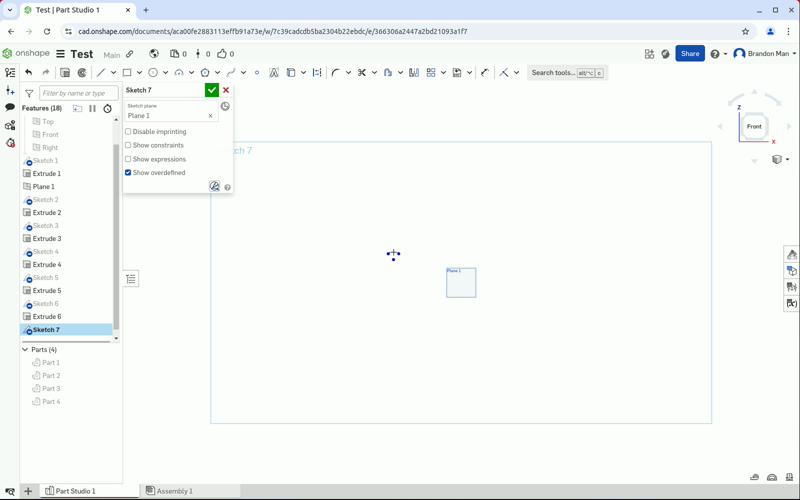
mouse_move(398, 253)
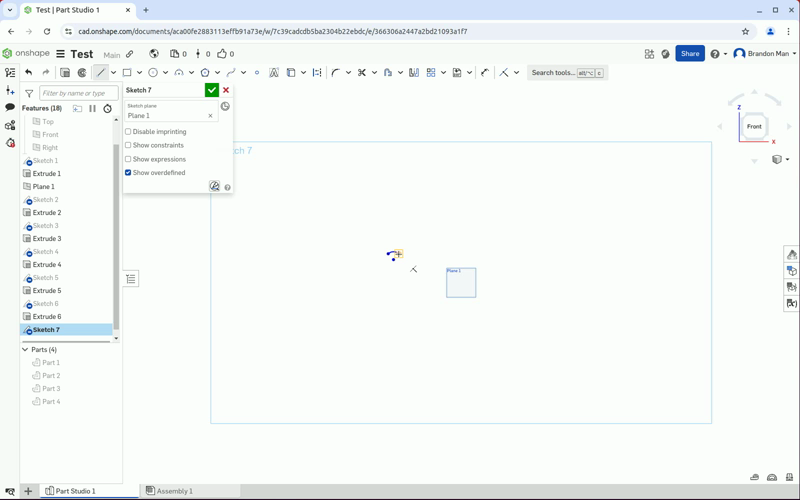
click(398, 253)
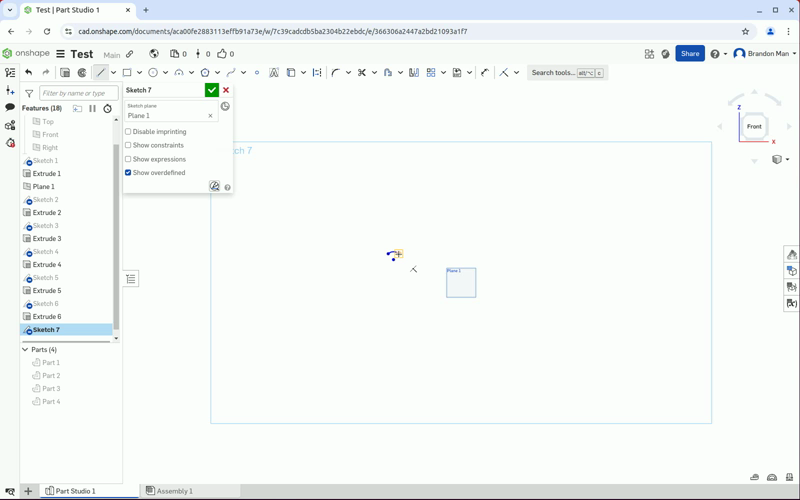
key_down(shift)
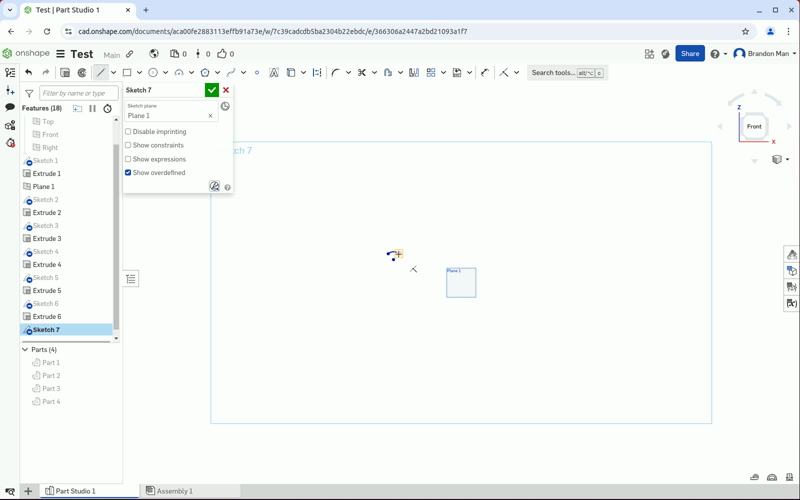
mouse_move(428, 253)
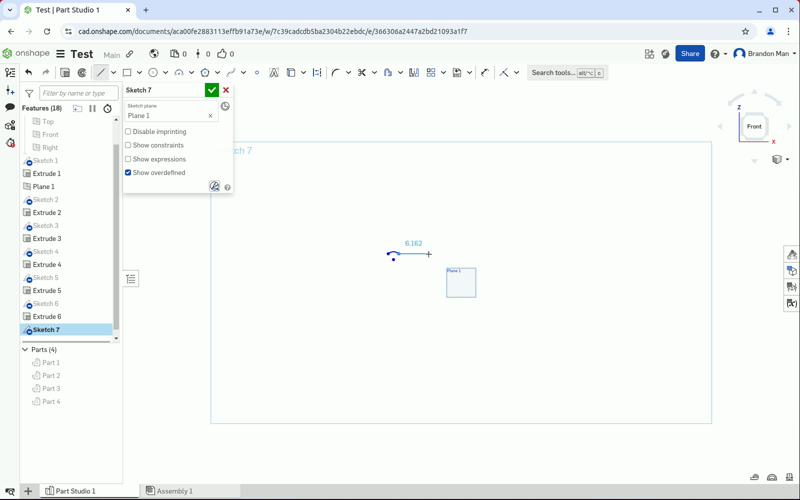
mouse_move(398, 247)
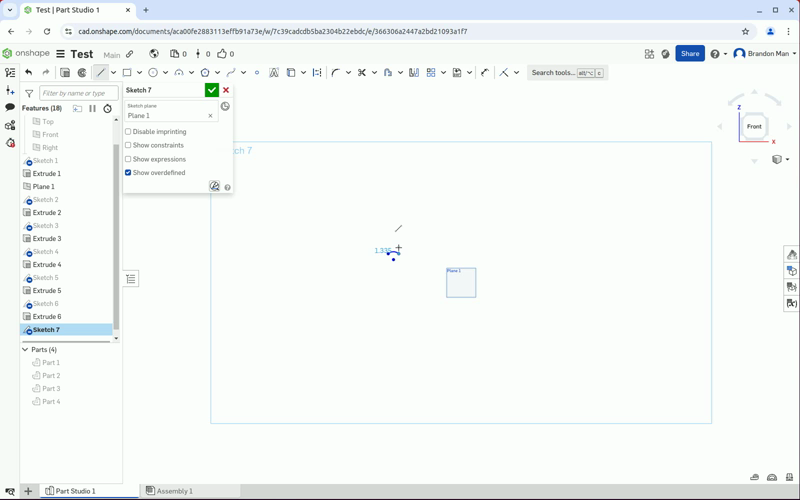
scroll(6)
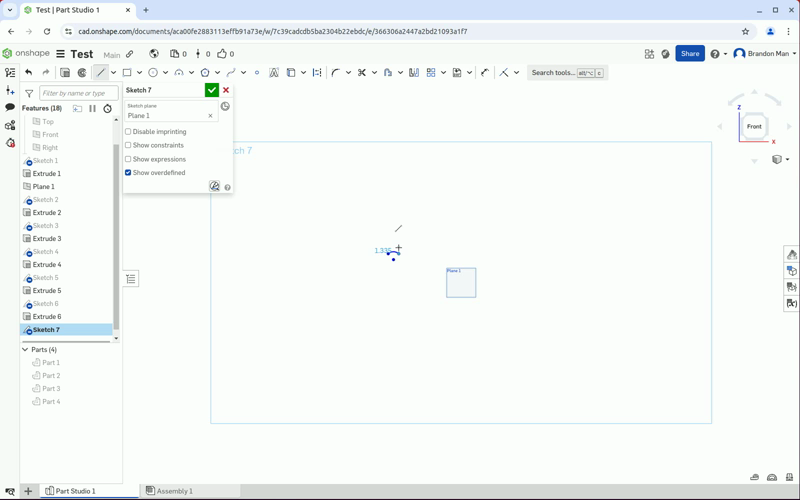
scroll(6)
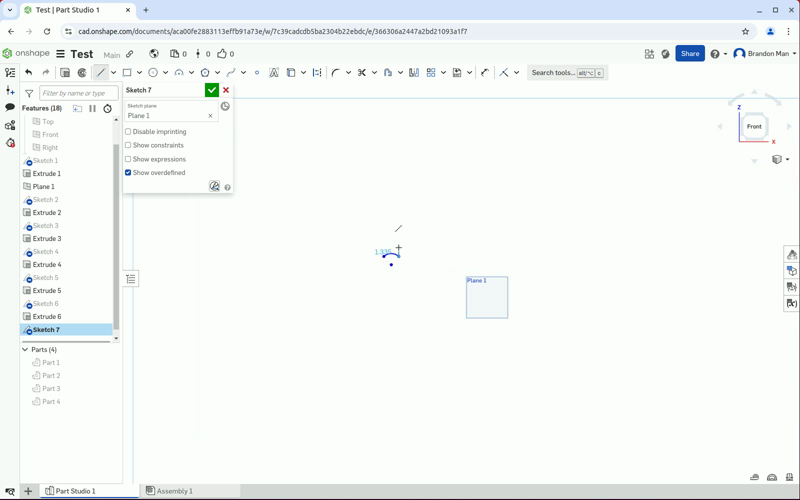
scroll(6)
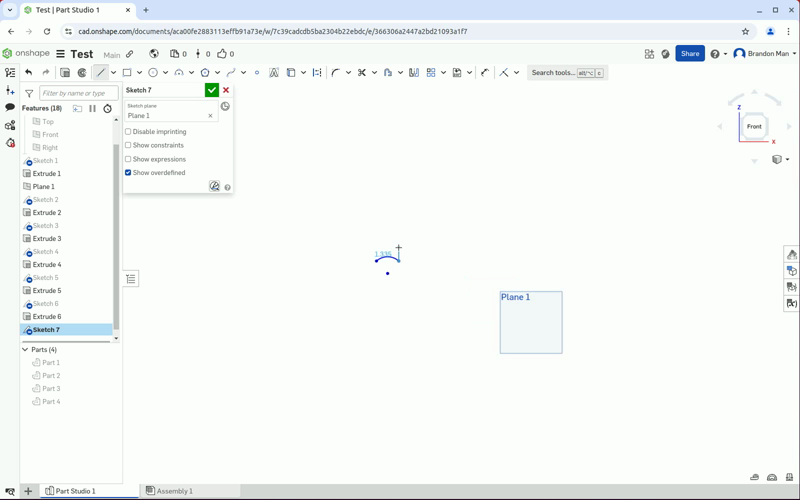
scroll(6)
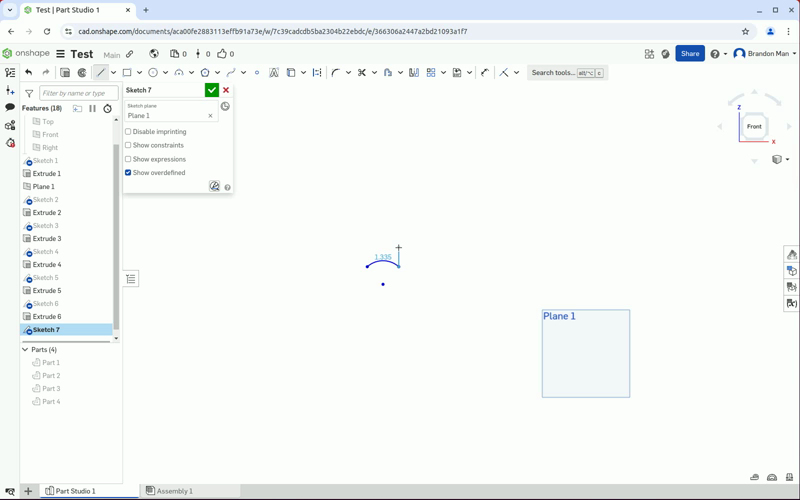
scroll(6)
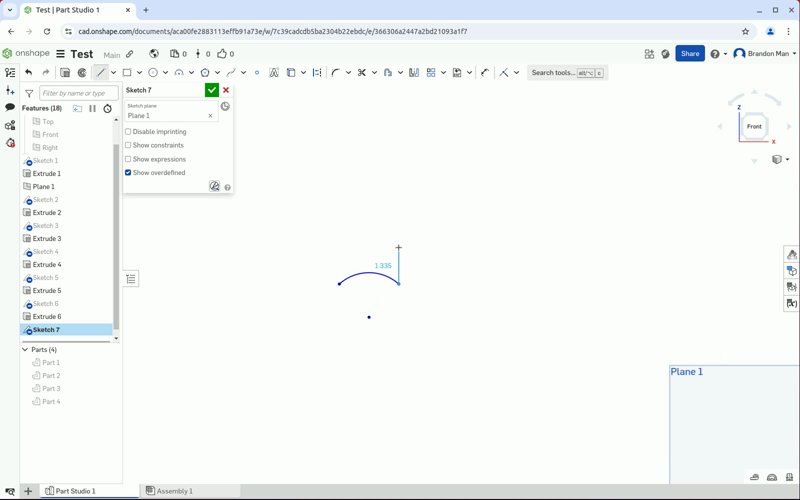
scroll(6)
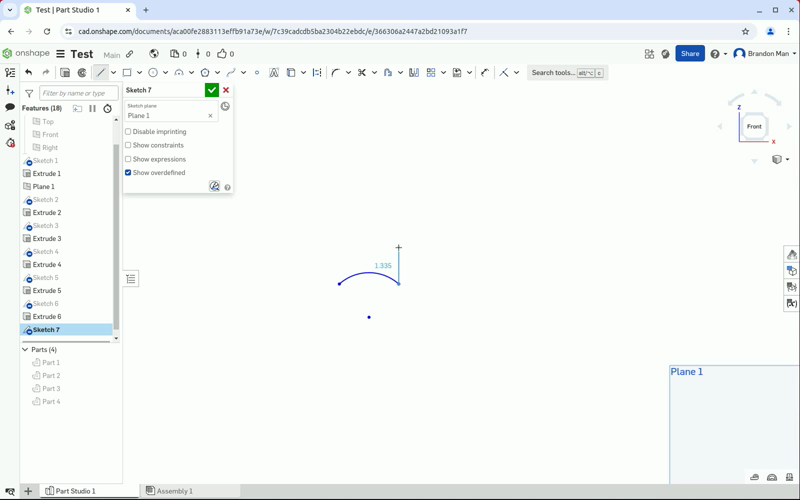
scroll(6)
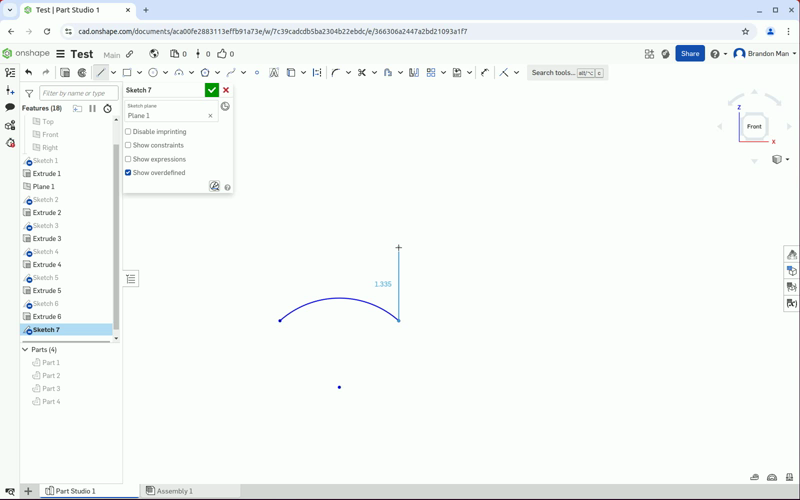
click(398, 247)
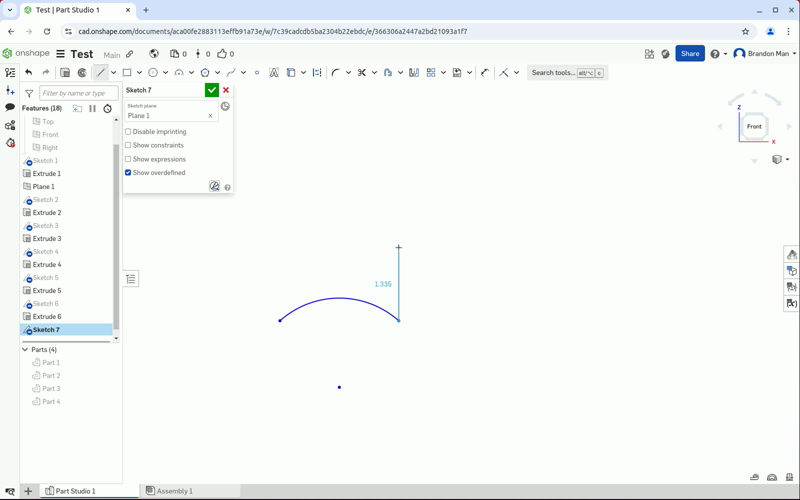
scroll(-6)
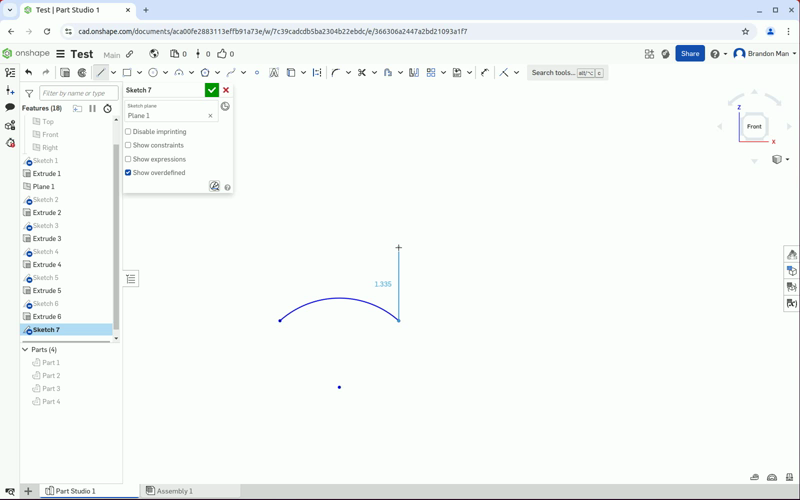
scroll(-6)
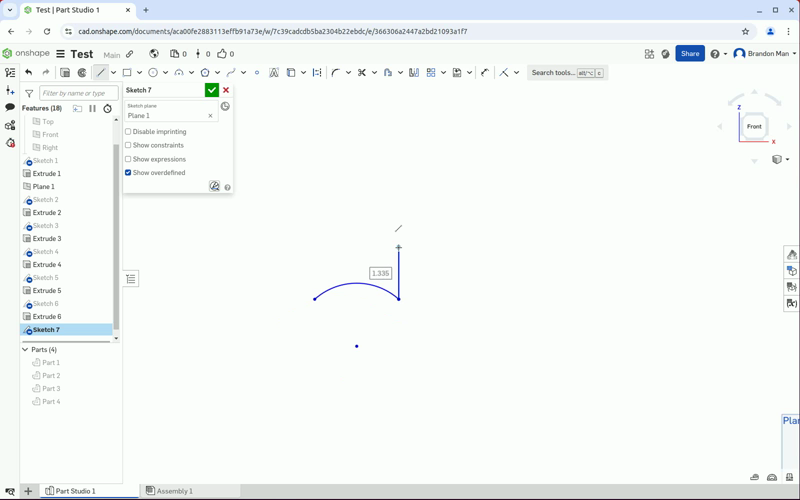
scroll(-6)
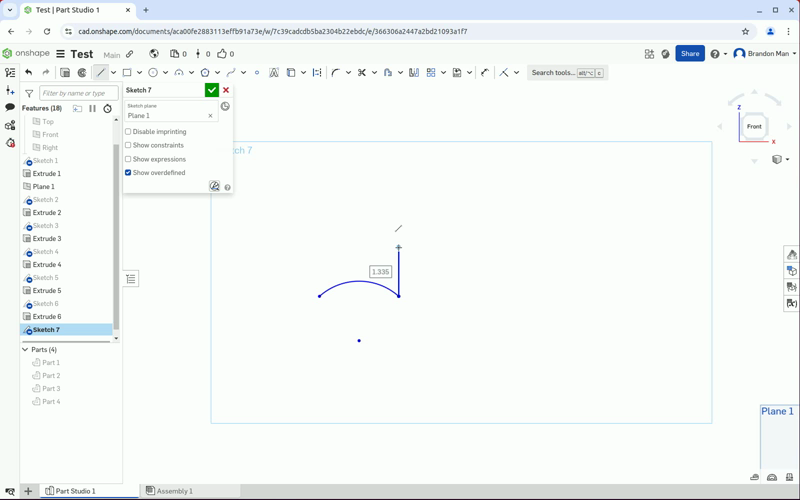
scroll(-6)
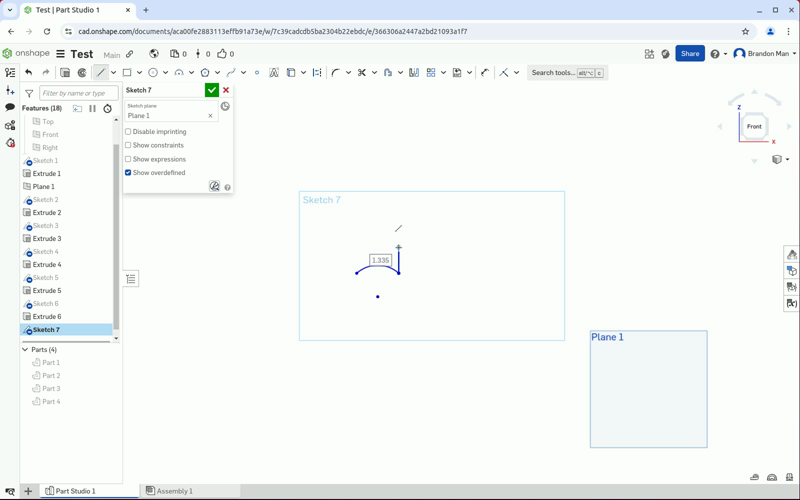
scroll(-6)
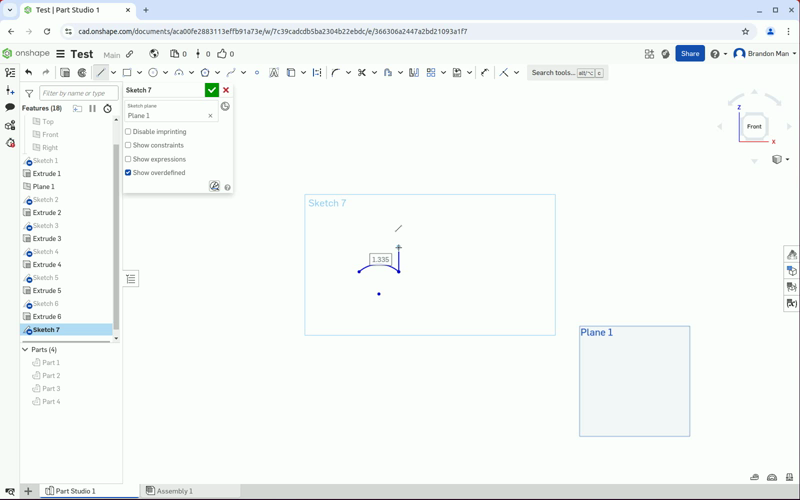
scroll(-6)
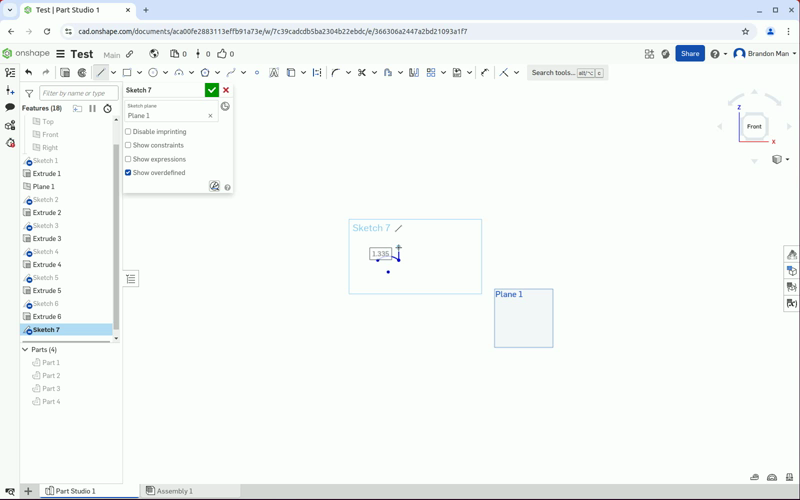
scroll(-6)
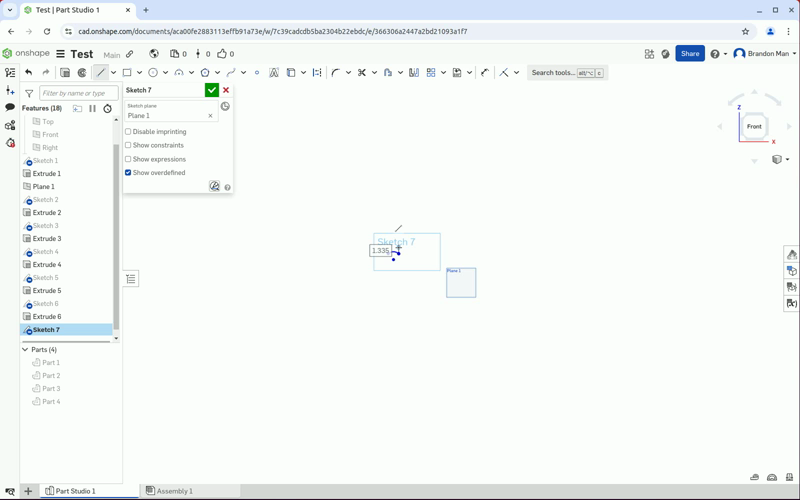
key_up(shift)
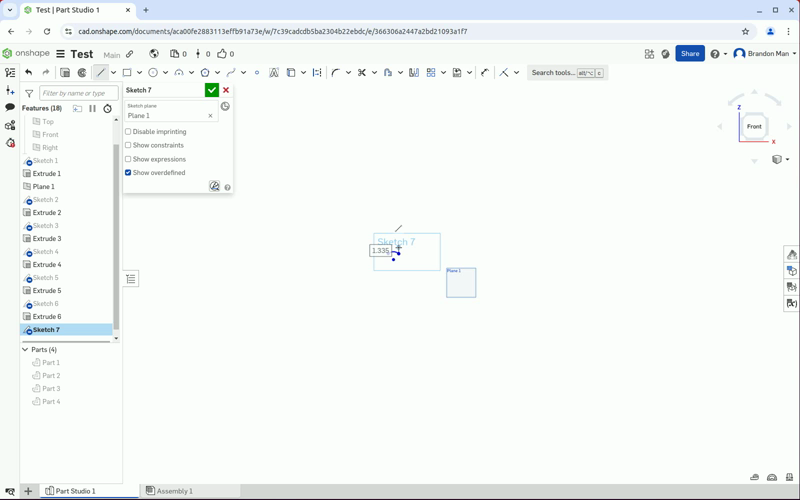
key_down(shift)
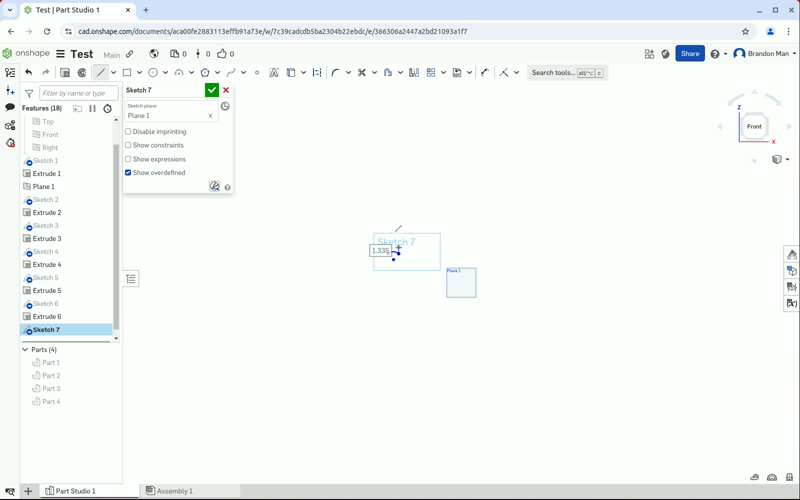
mouse_move(428, 247)
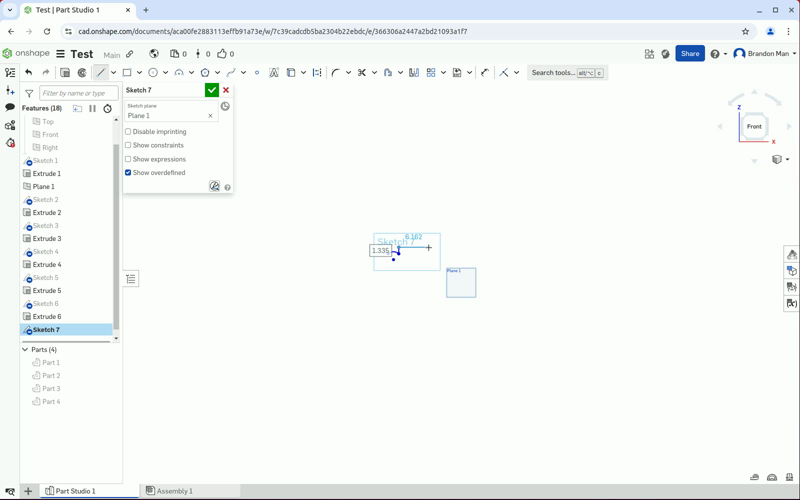
mouse_move(388, 247)
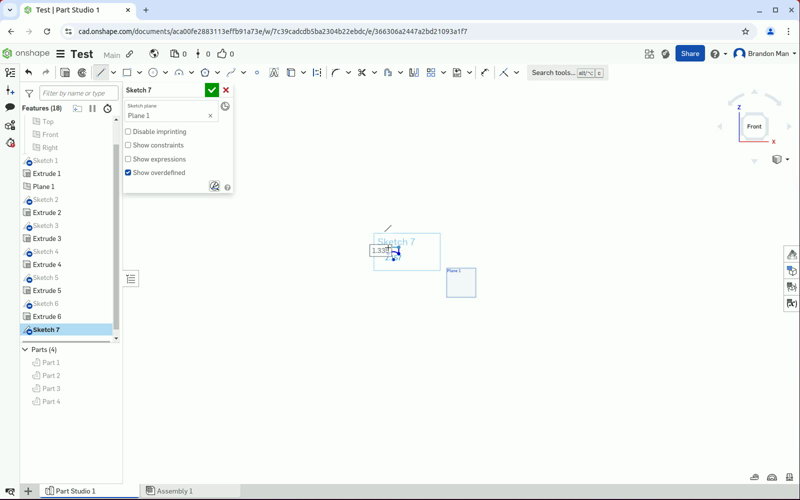
click(388, 247)
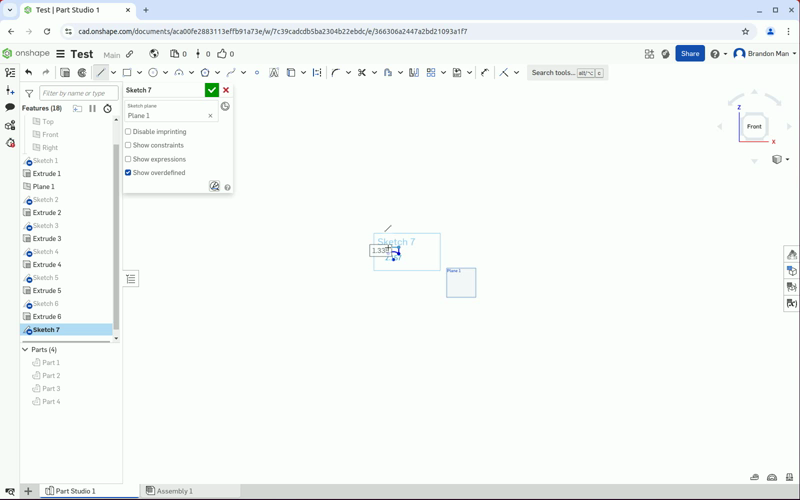
key_up(shift)
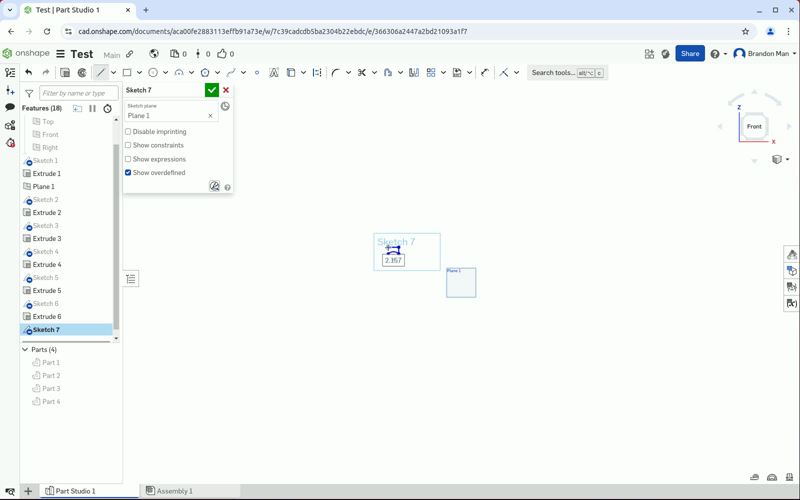
mouse_move(418, 247)
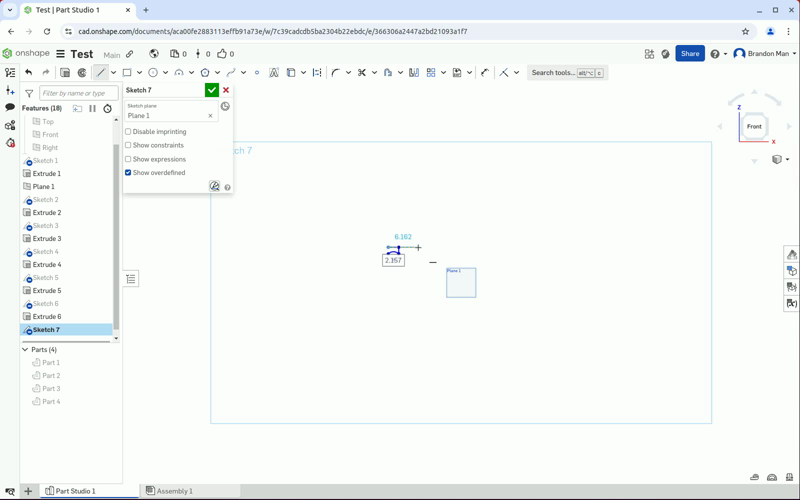
key_down(shift)
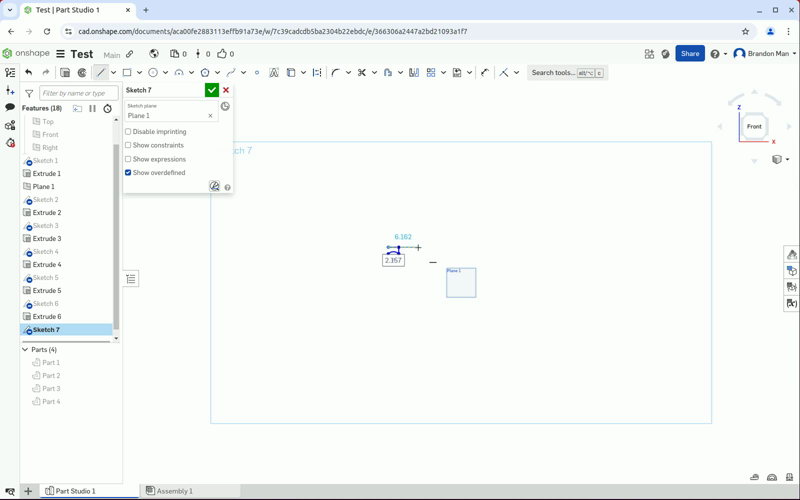
mouse_move(388, 253)
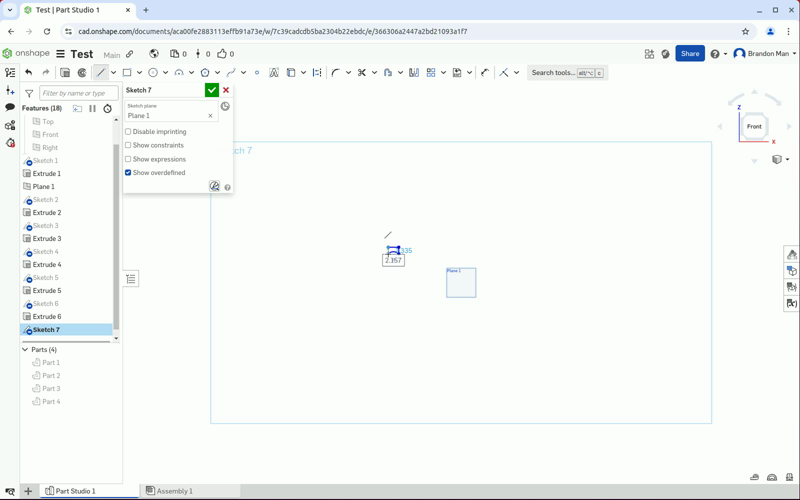
scroll(6)
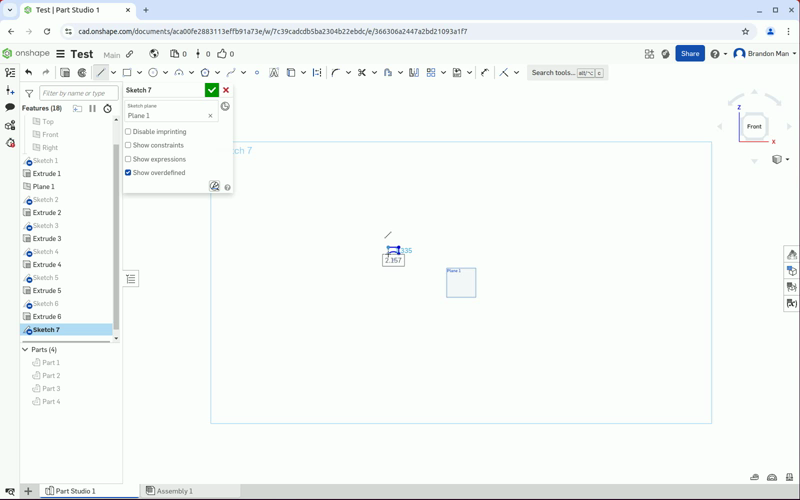
scroll(6)
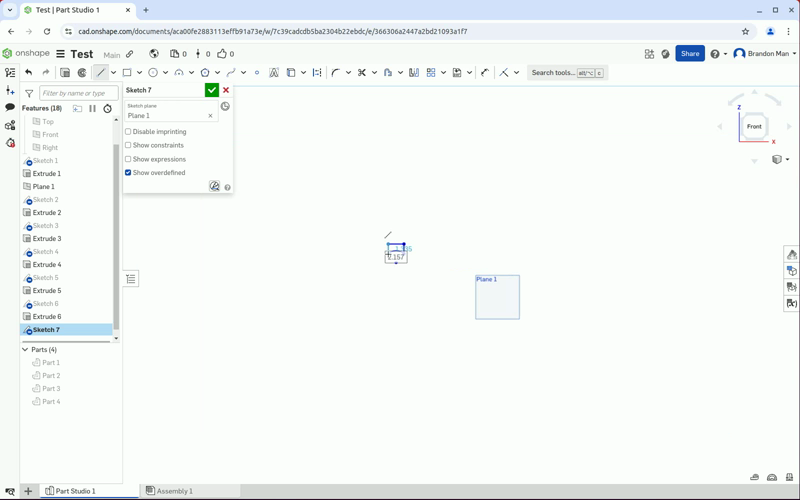
scroll(6)
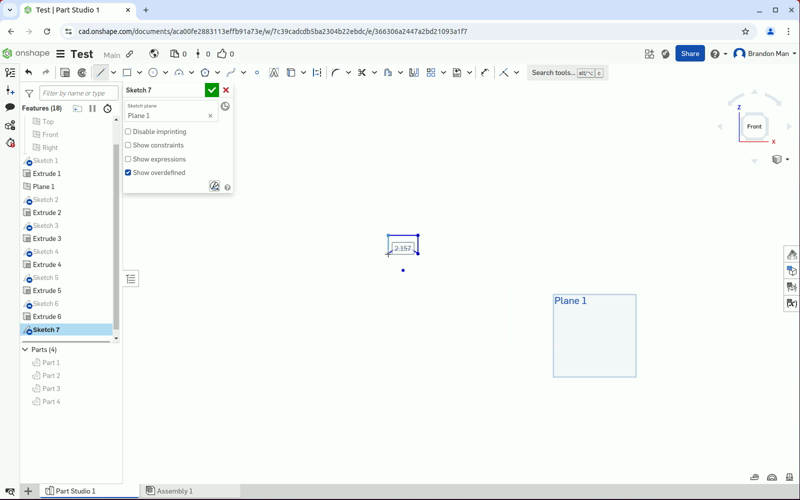
scroll(6)
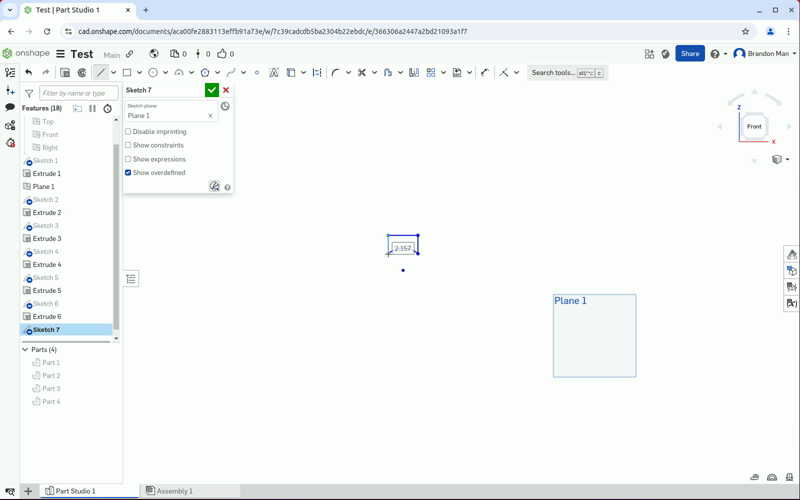
scroll(6)
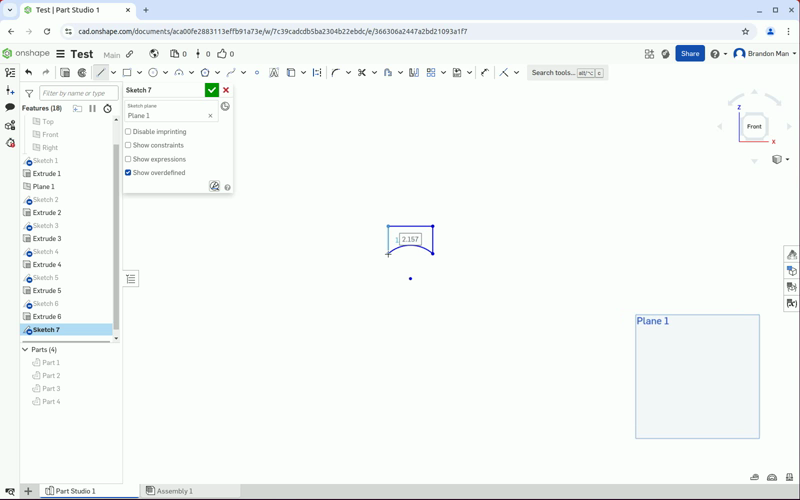
scroll(6)
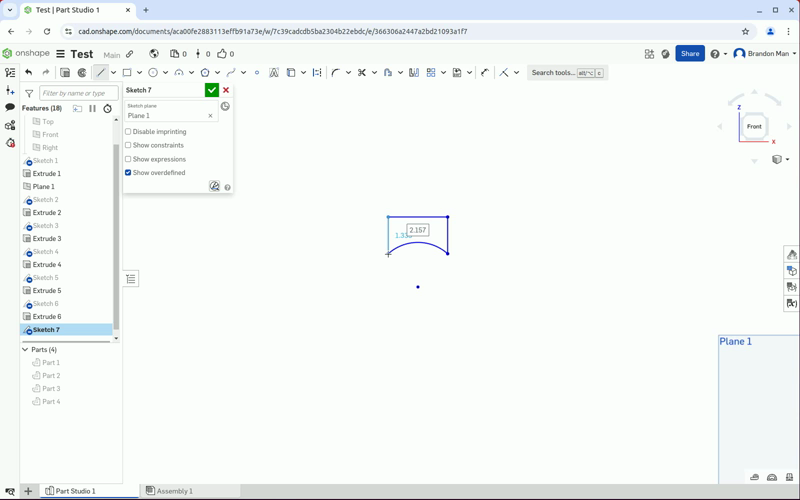
scroll(6)
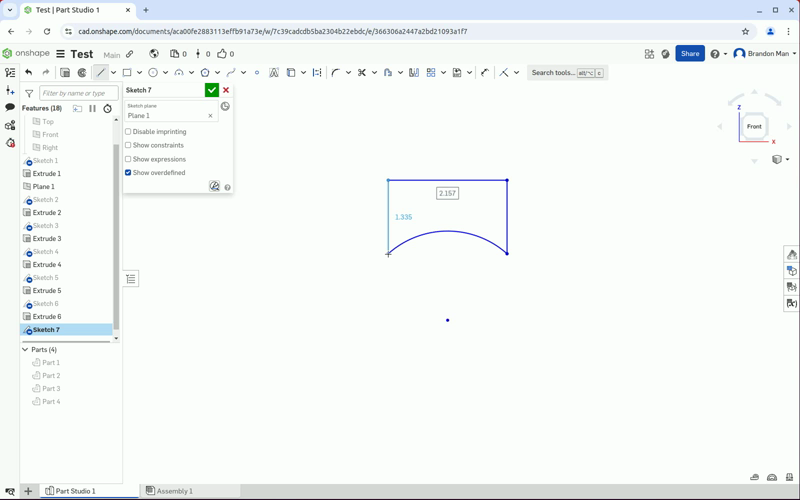
key_up(shift)
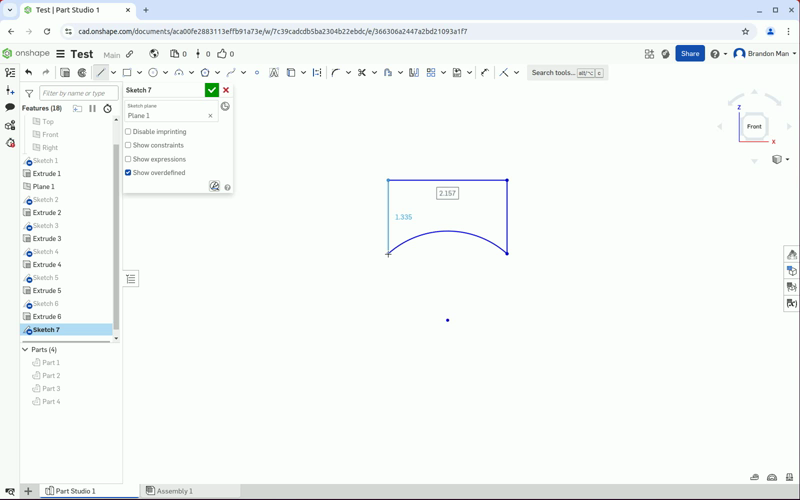
click(388, 253)
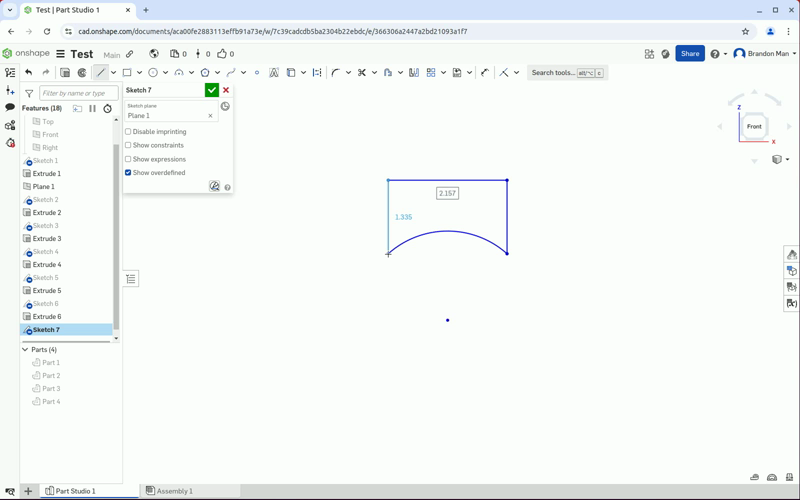
scroll(-6)
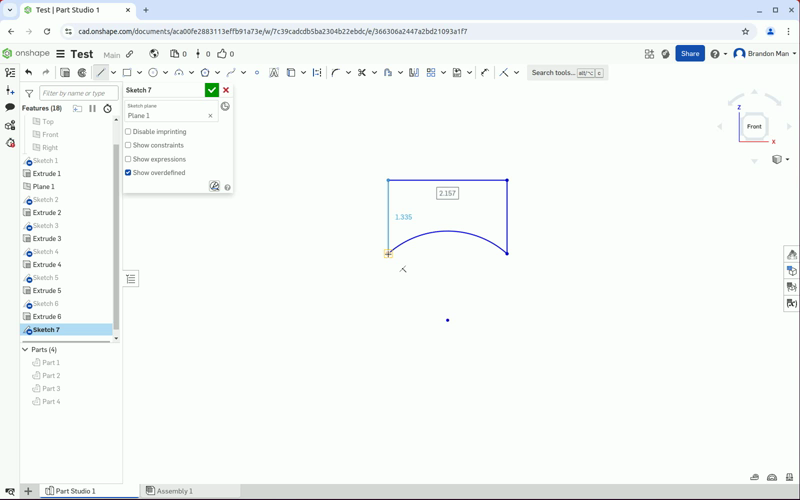
scroll(-6)
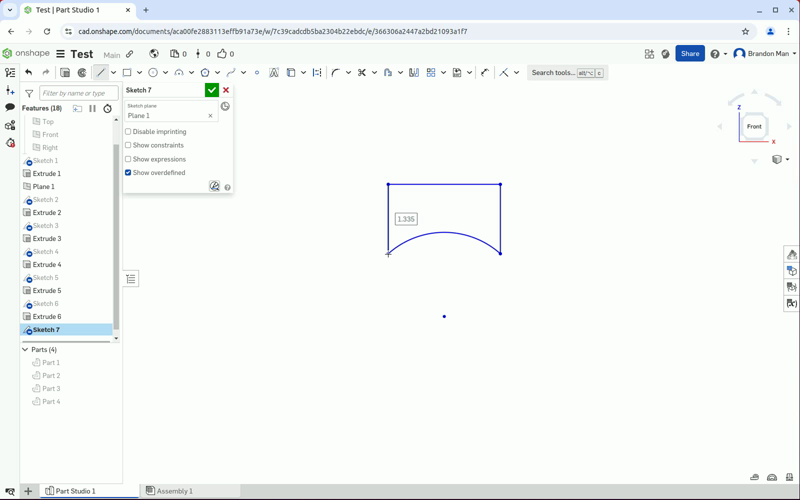
scroll(-6)
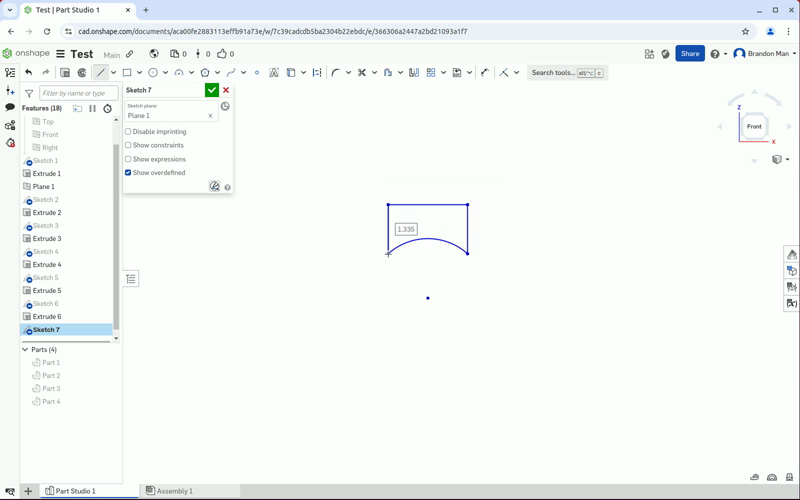
scroll(-6)
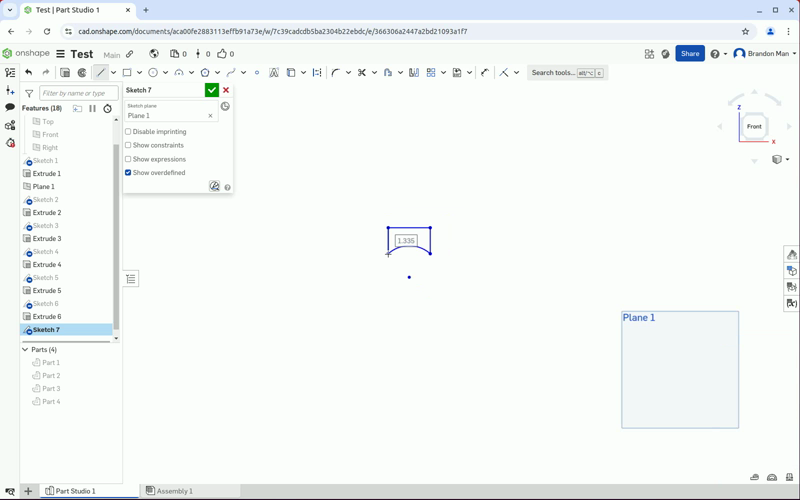
scroll(-6)
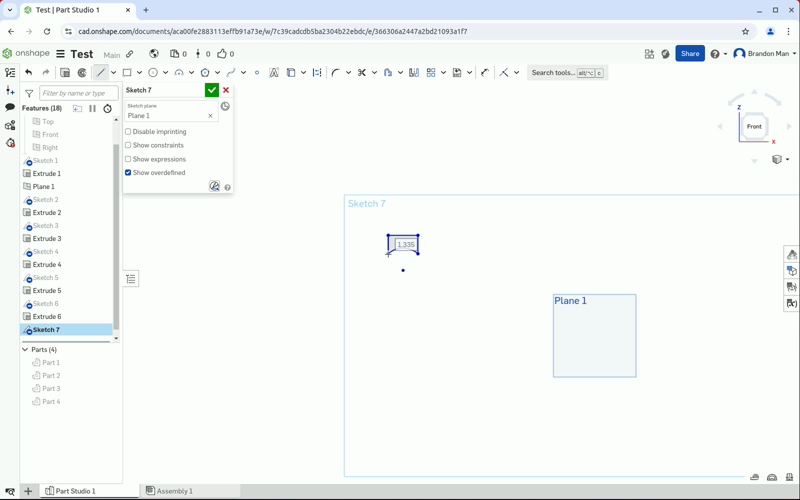
scroll(-6)
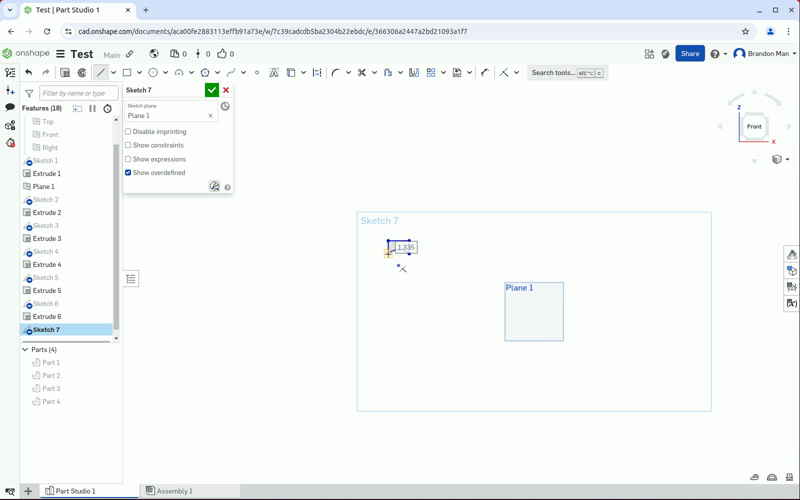
scroll(-6)
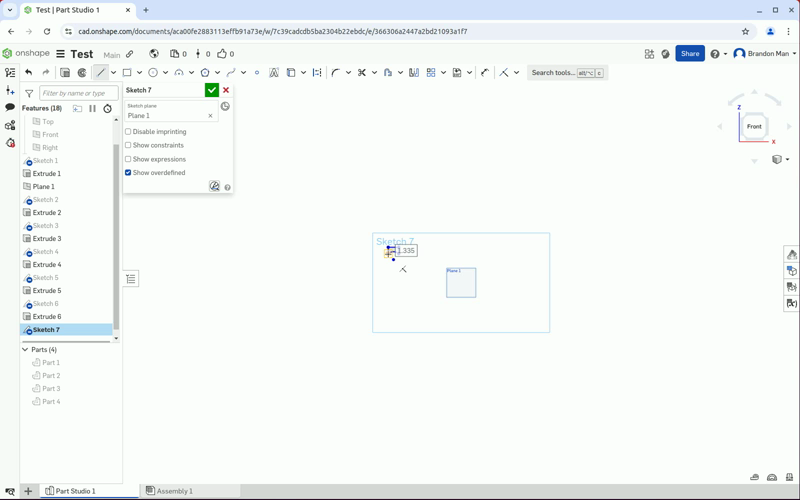
key(esc)
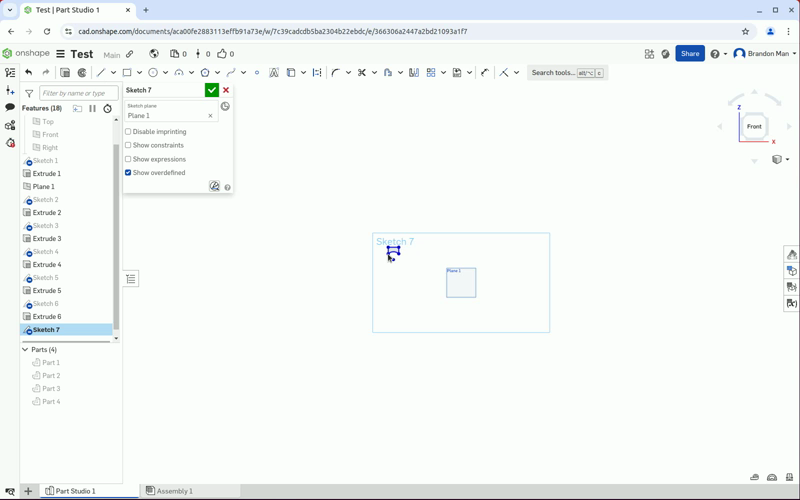
mouse_move(395, 247)
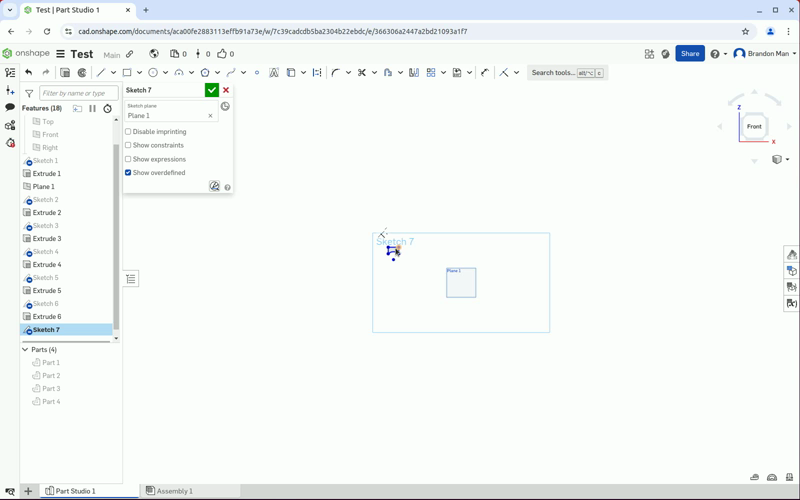
scroll(6)
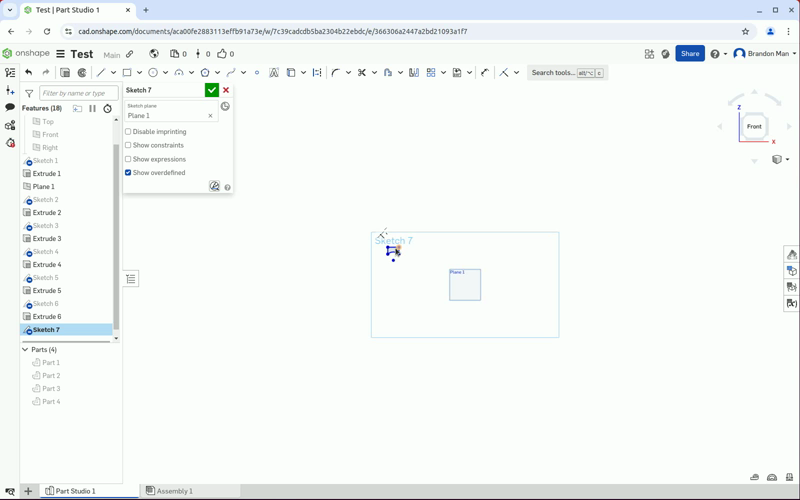
scroll(6)
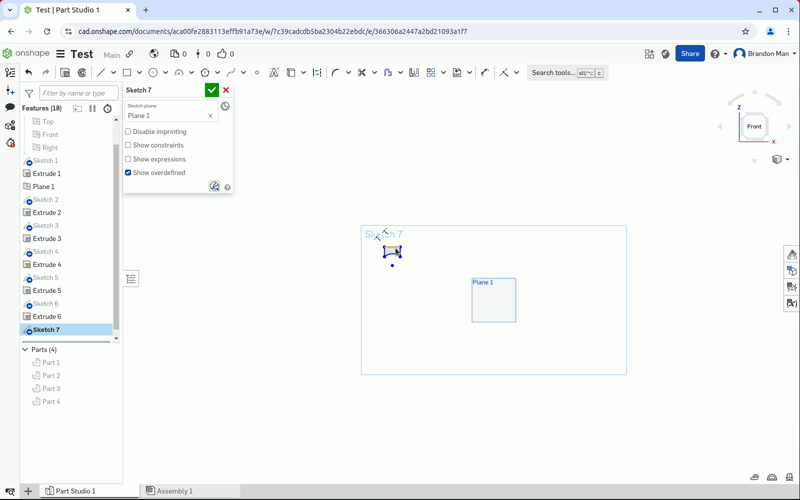
scroll(6)
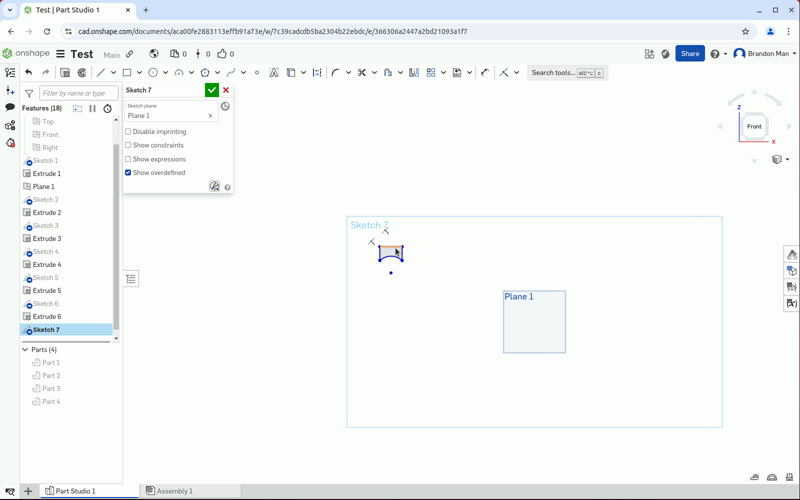
scroll(6)
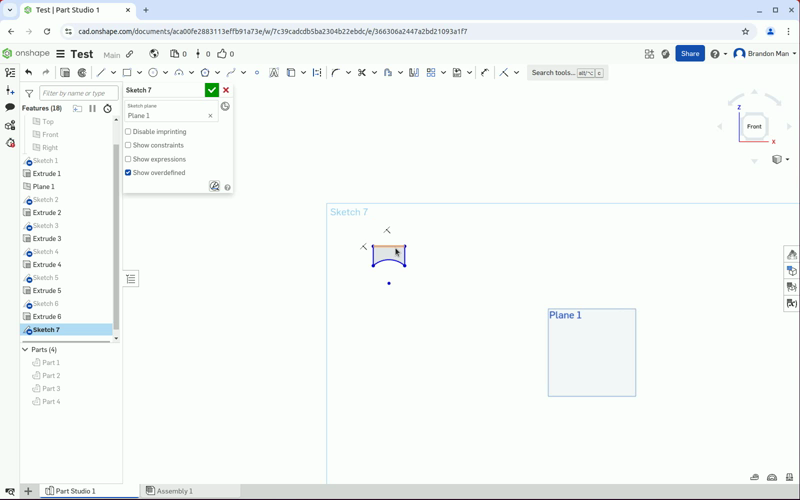
scroll(6)
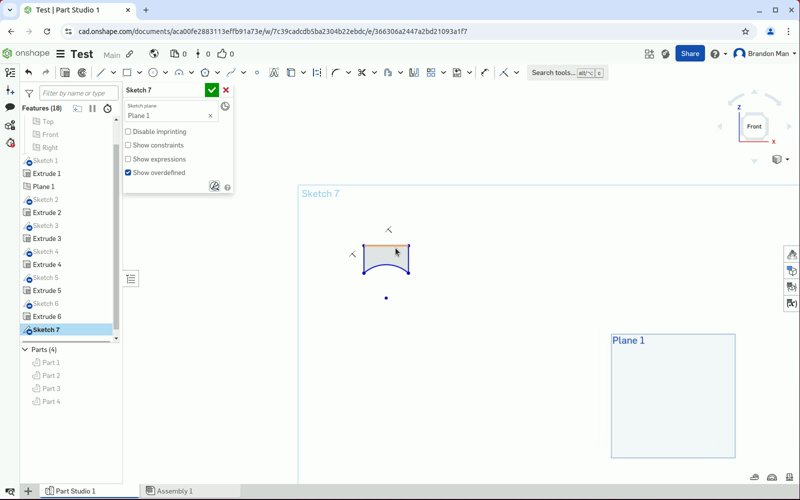
scroll(6)
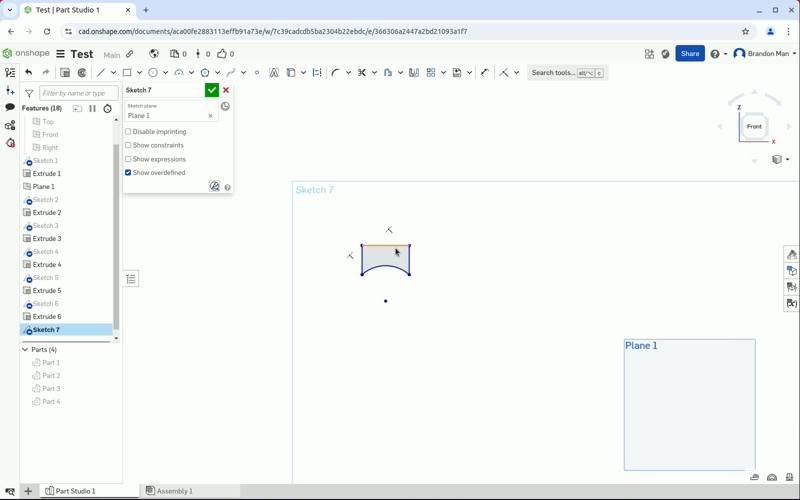
scroll(6)
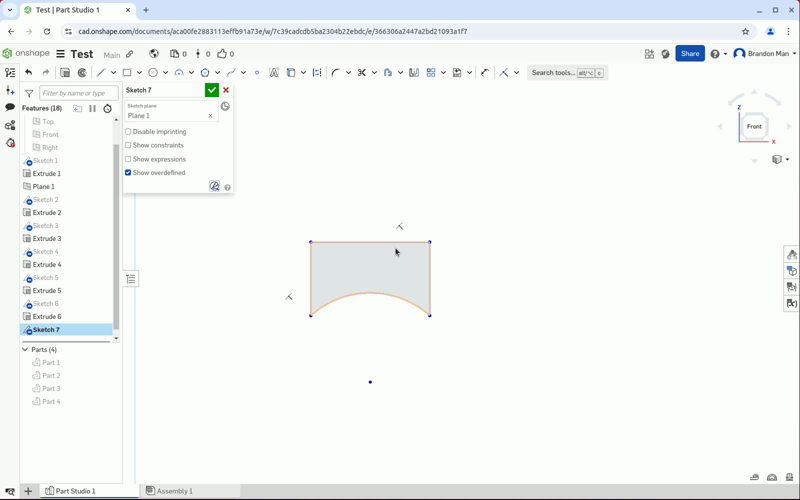
click(395, 247)
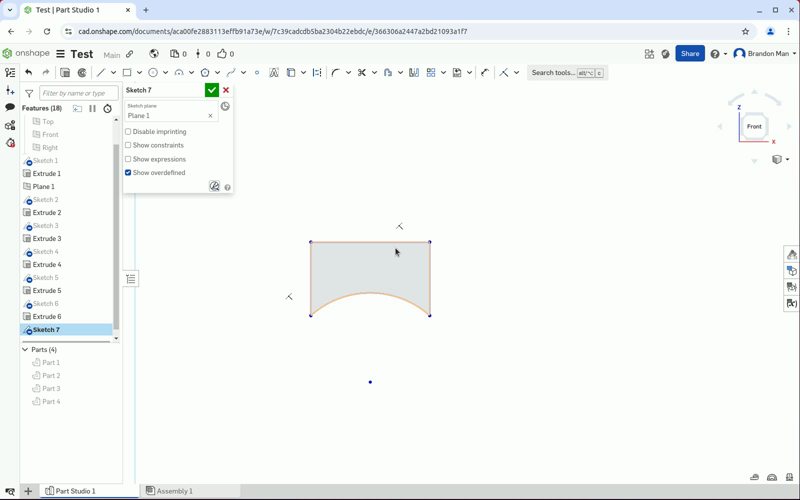
scroll(-6)
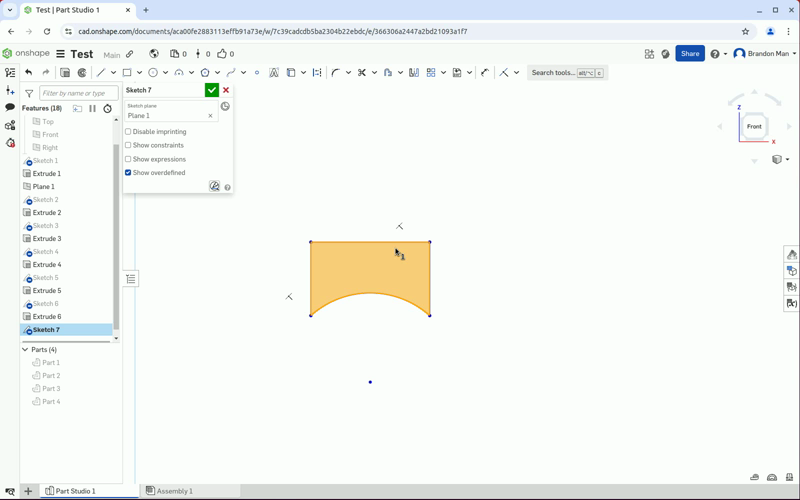
scroll(-6)
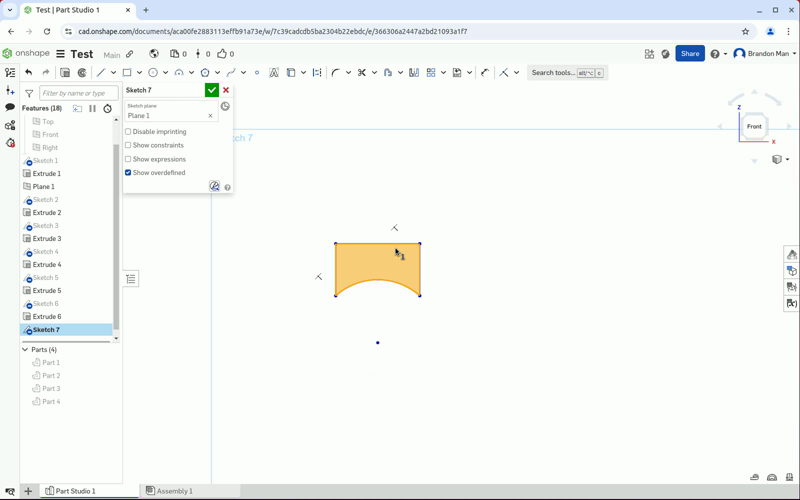
scroll(-6)
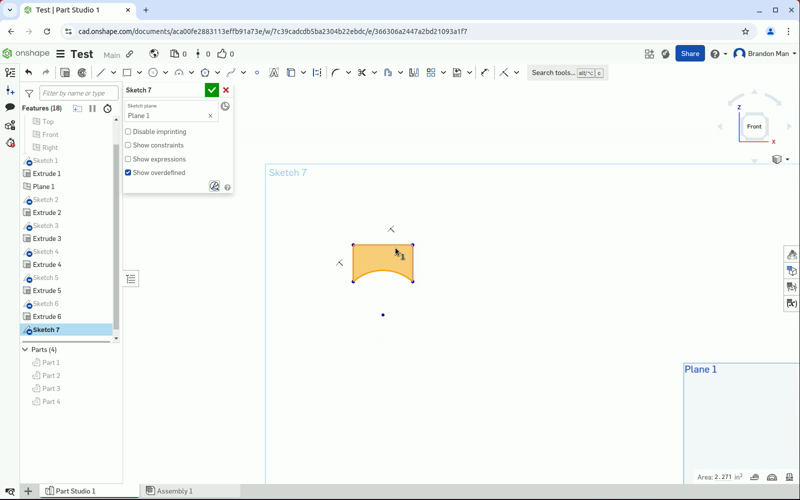
scroll(-6)
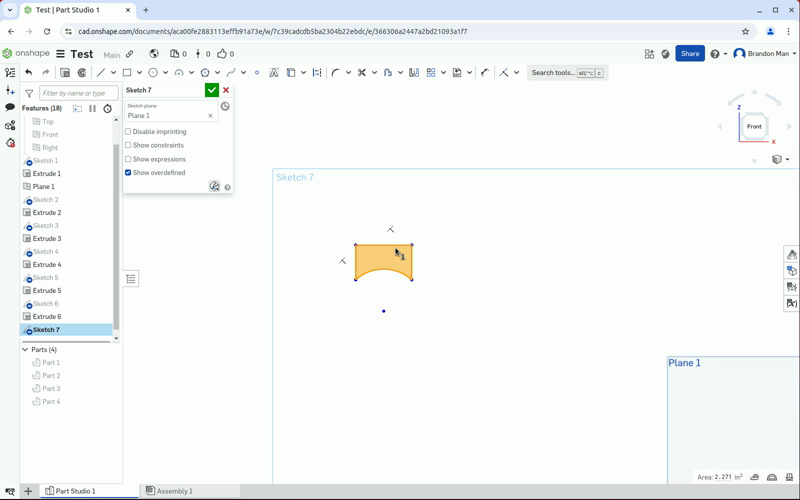
scroll(-6)
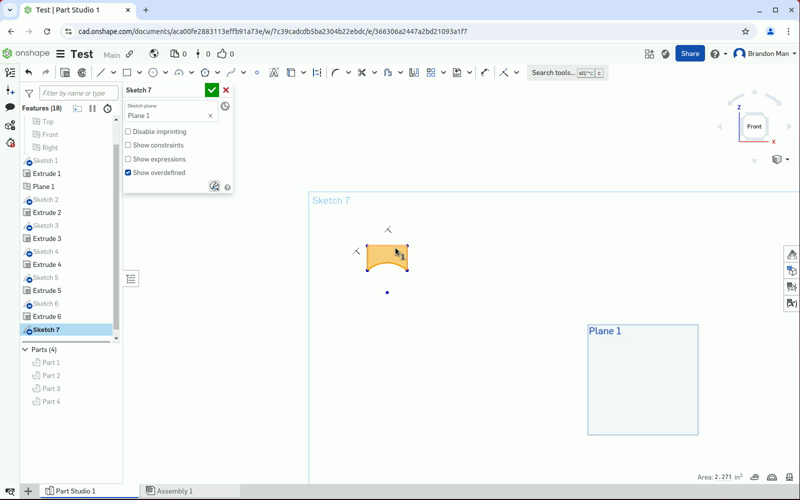
scroll(-6)
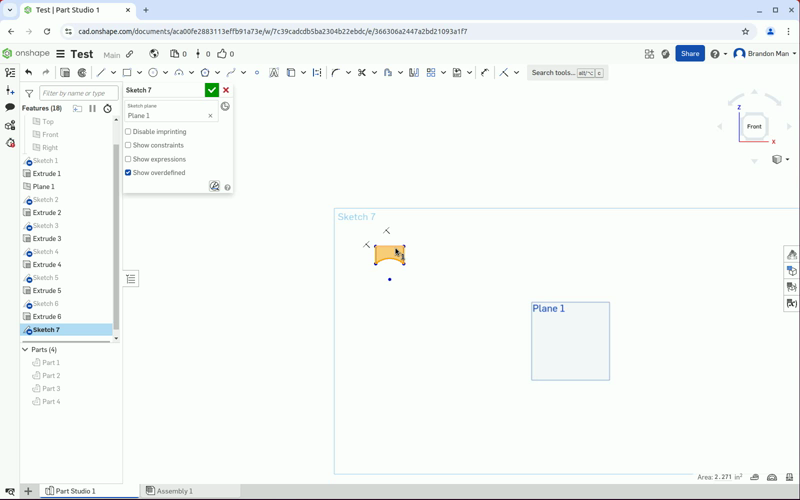
scroll(-6)
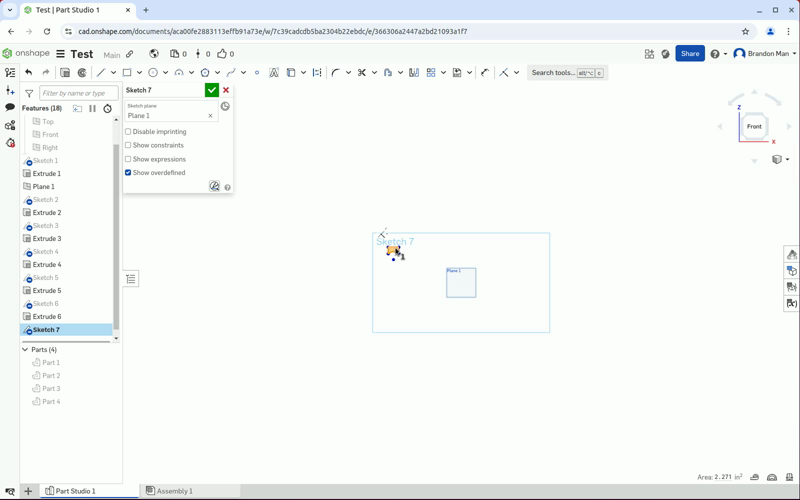
mouse_move(73, 352)
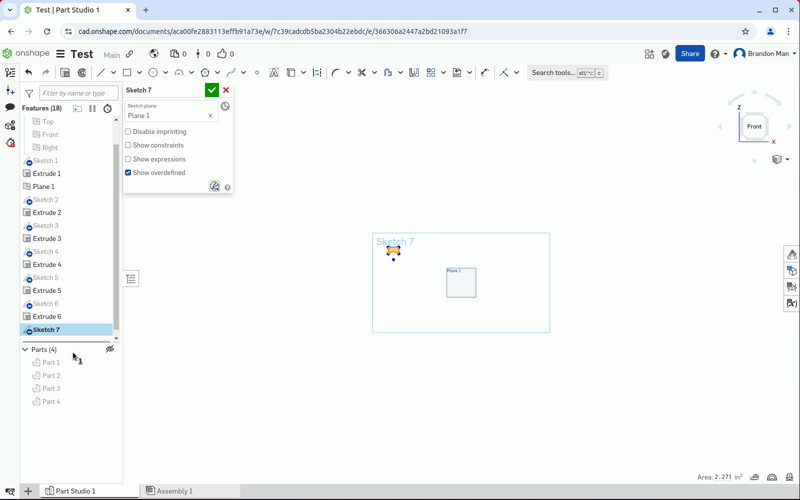
key(shift+y)
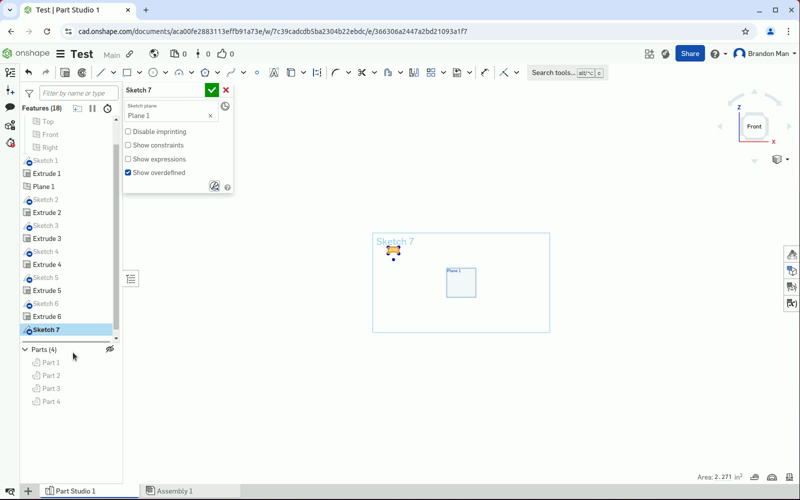
key(shift+e)
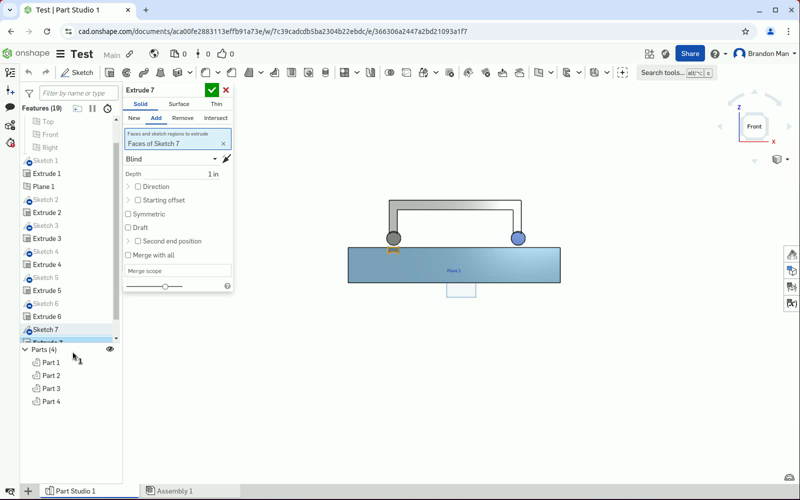
mouse_move(143, 106)
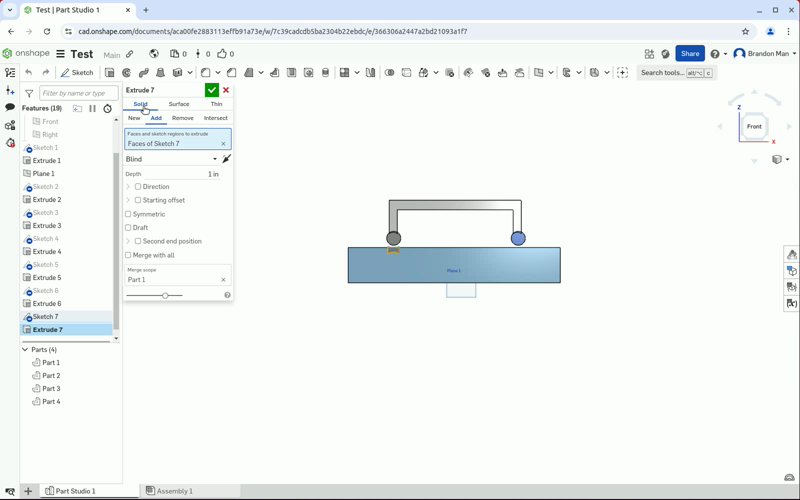
click(143, 106)
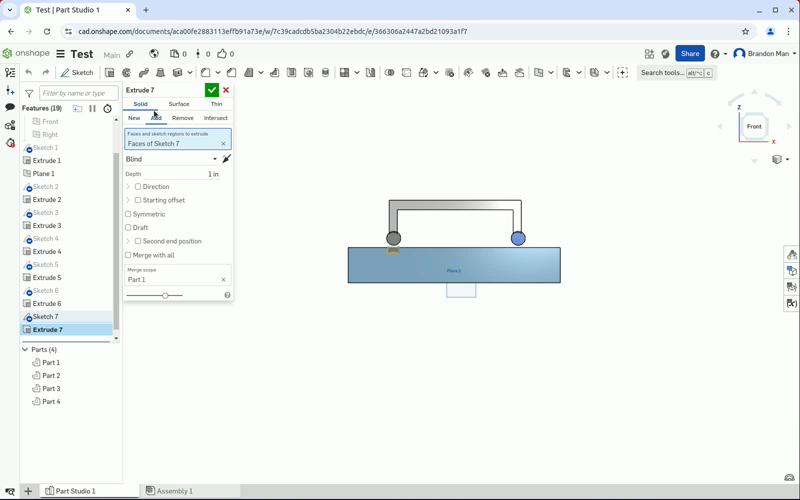
mouse_move(186, 120)
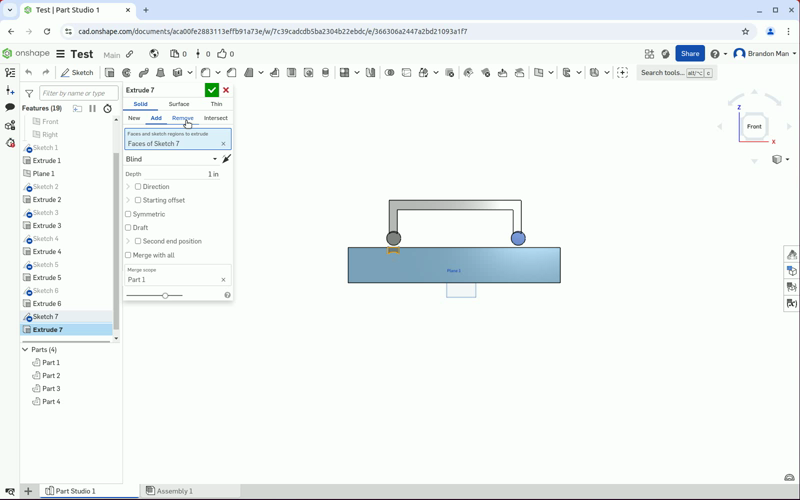
click(186, 120)
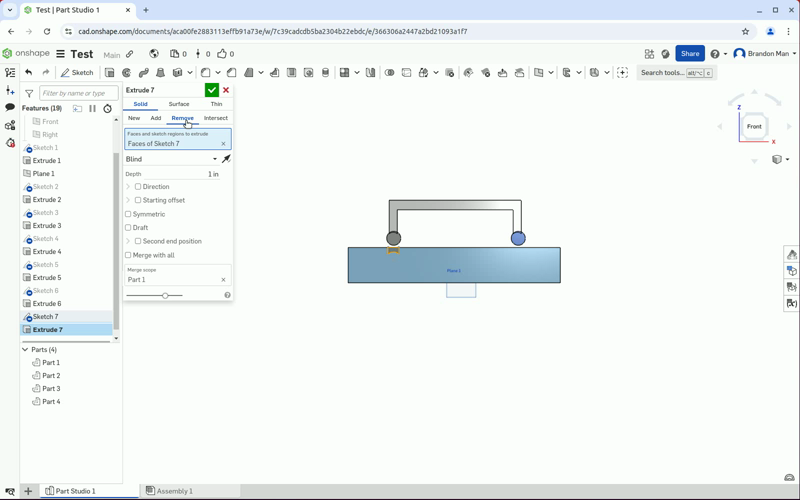
key(tab, 4)
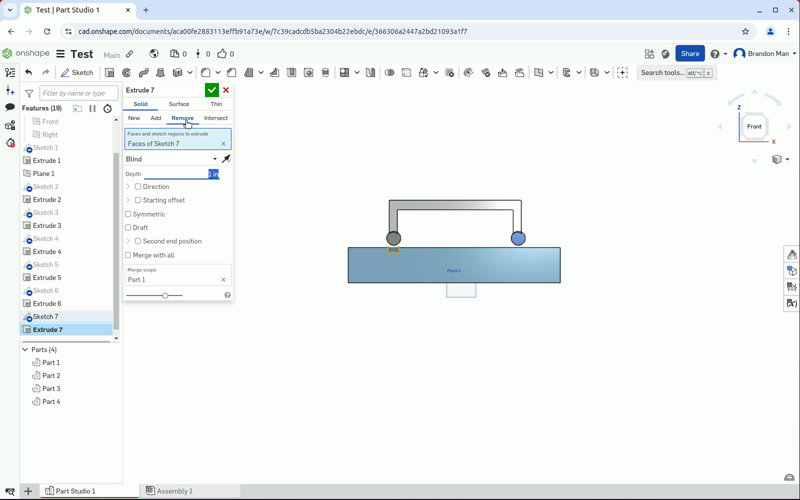
text(7.221)
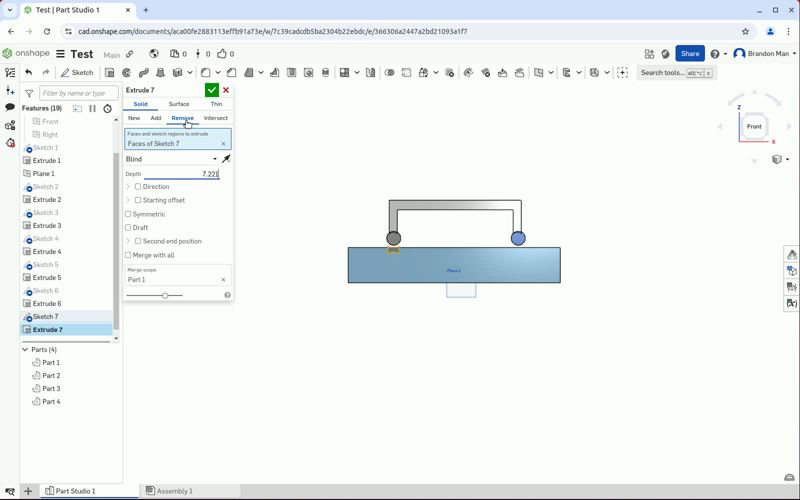
key(tab, 6)
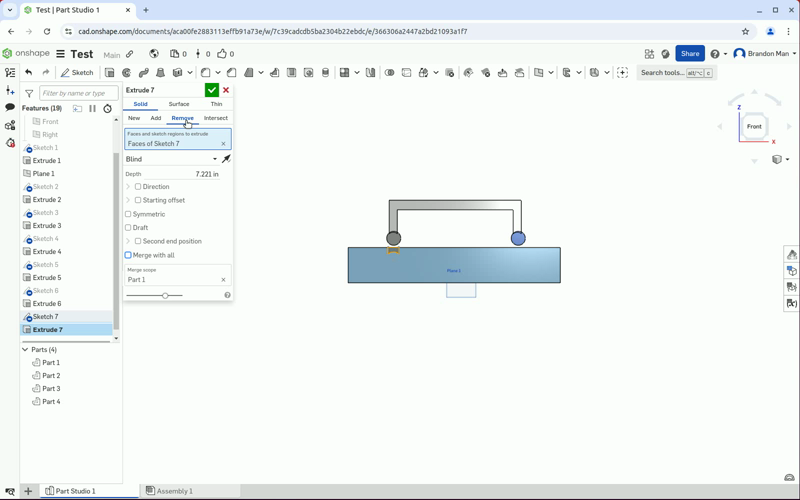
key(space)
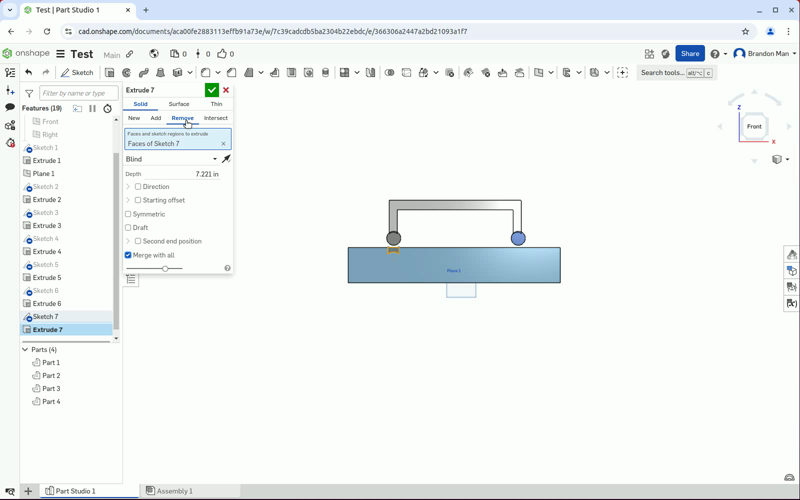
key(enter)
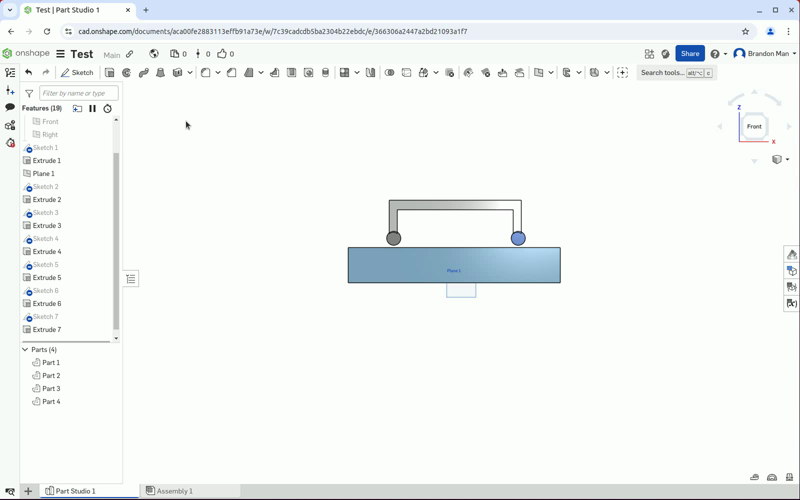
key(shift+h)
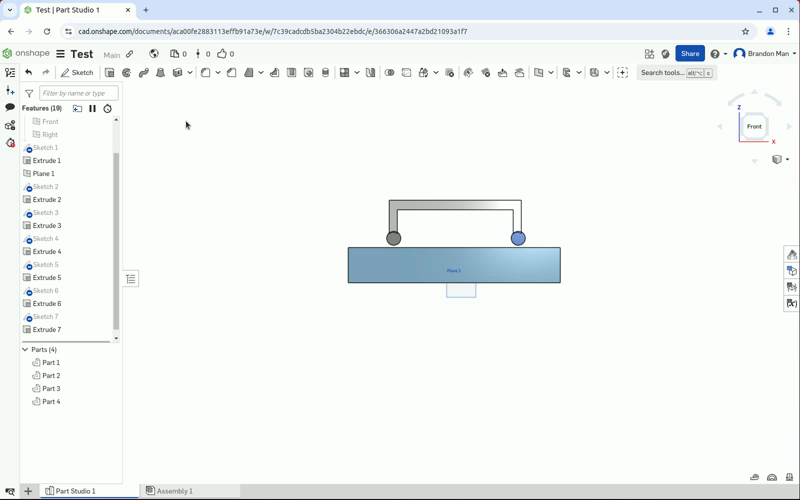
key(shift+h)
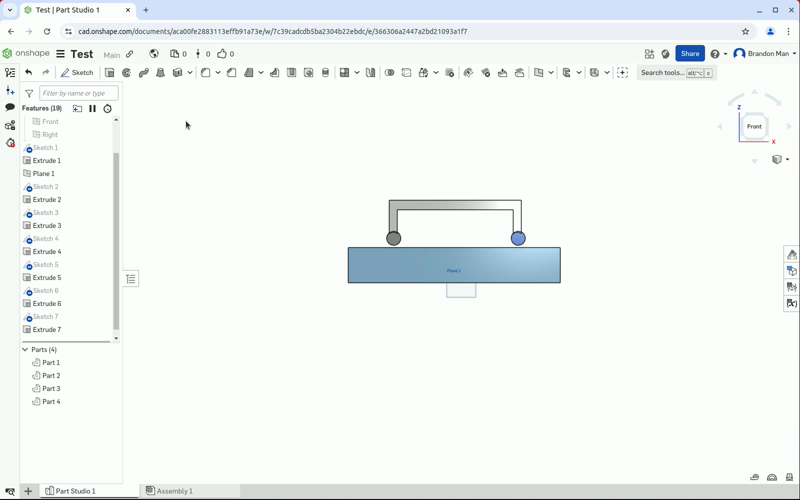
mouse_move(69, 150)
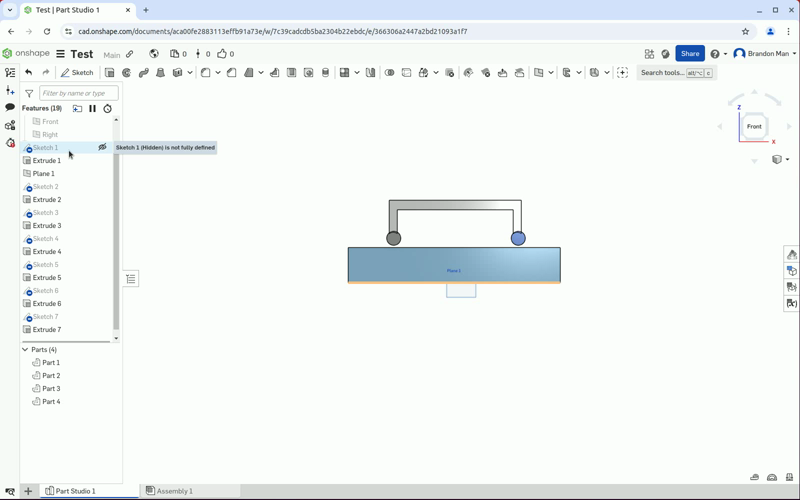
click(69, 150)
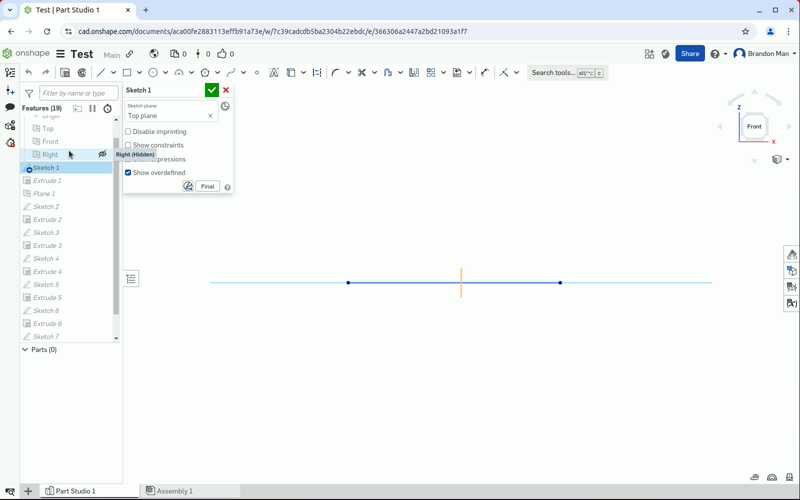
mouse_move(229, 92)
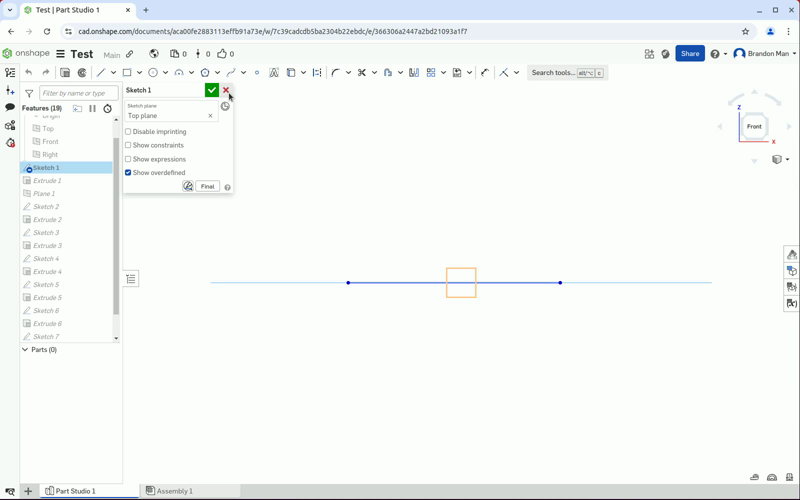
click(229, 92)
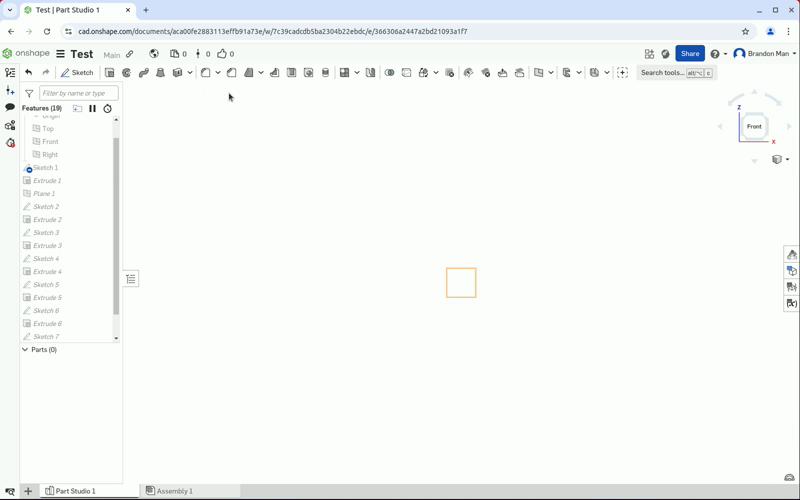
key(shift+s)
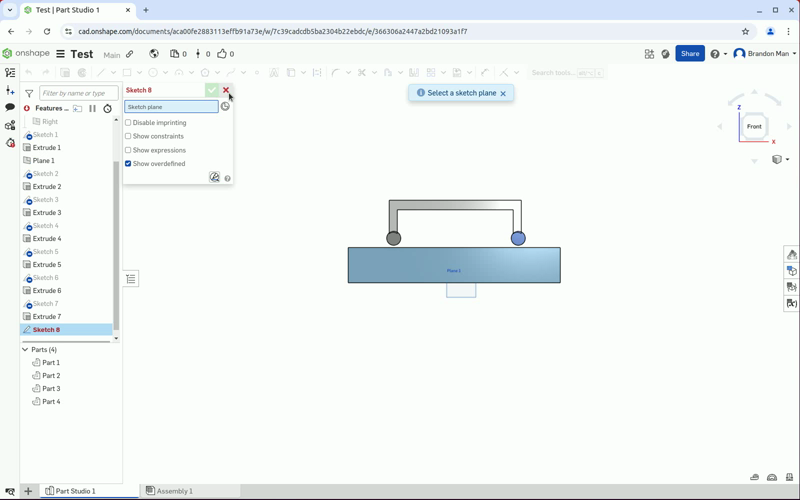
mouse_move(69, 163)
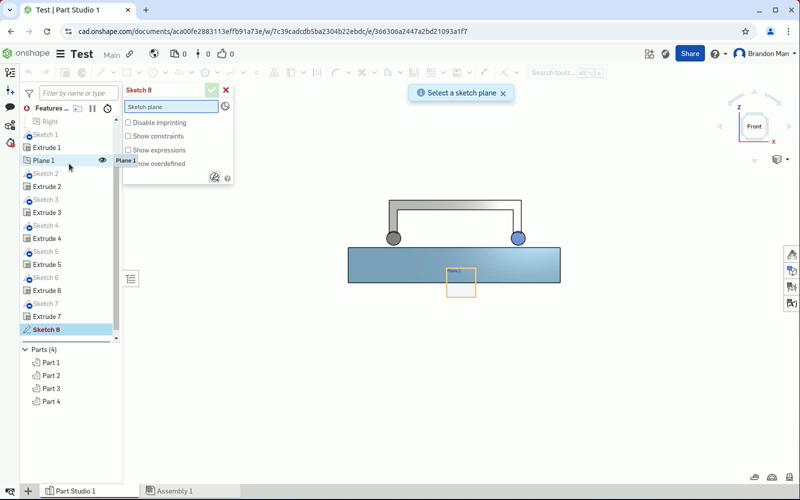
click(69, 163)
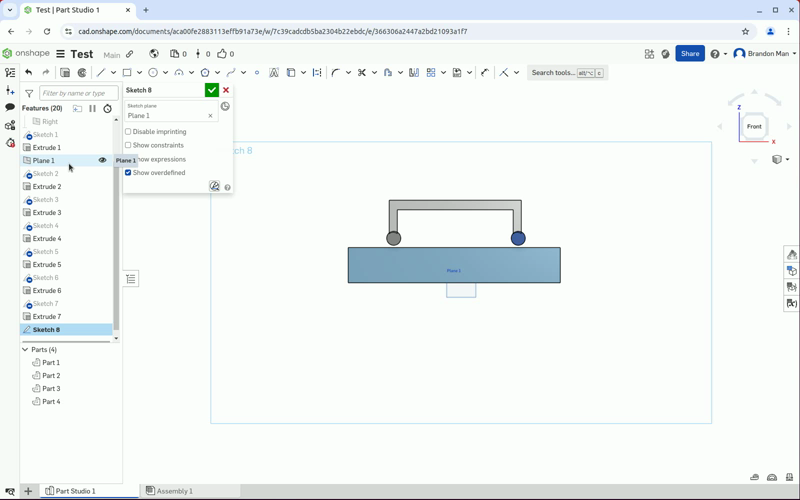
mouse_move(73, 352)
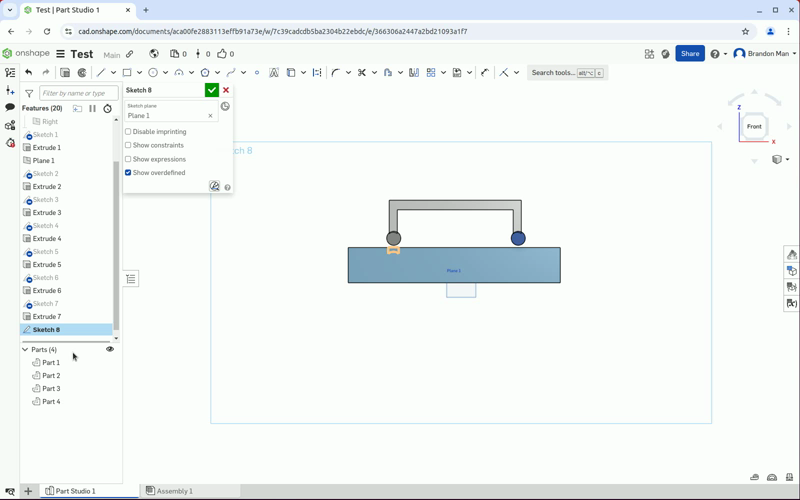
key(y)
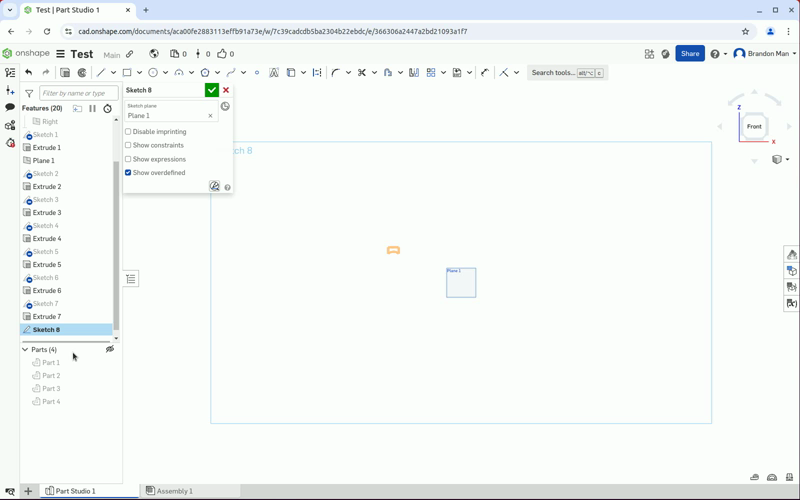
key(c)
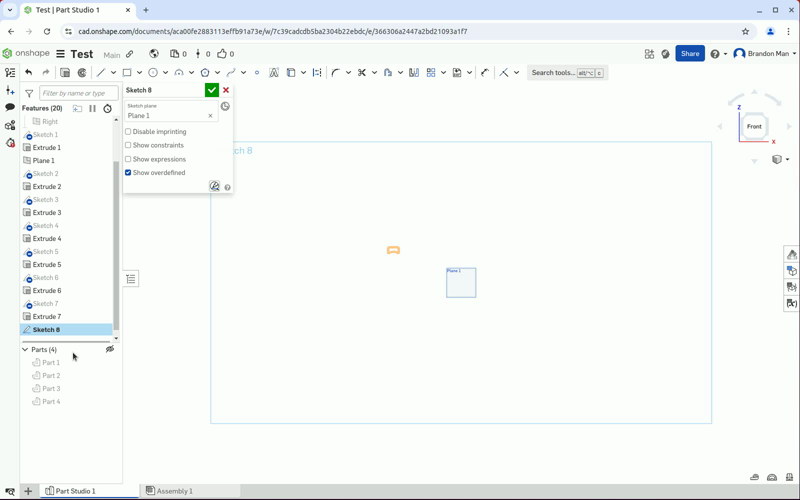
key_down(shift)
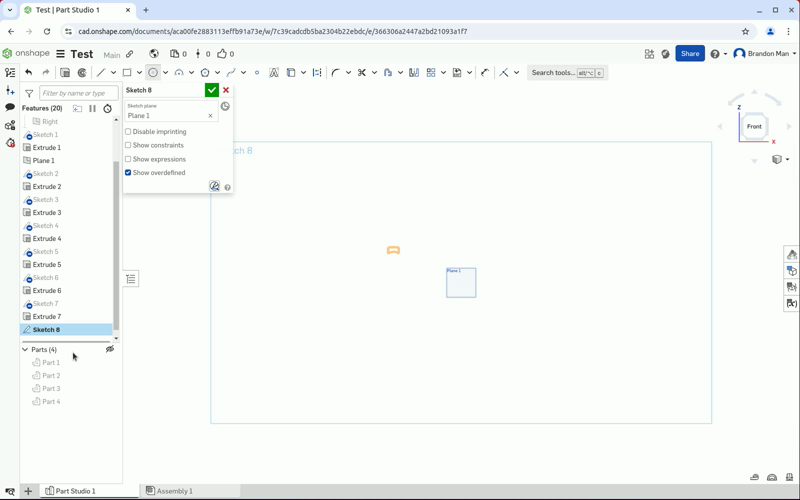
mouse_move(518, 258)
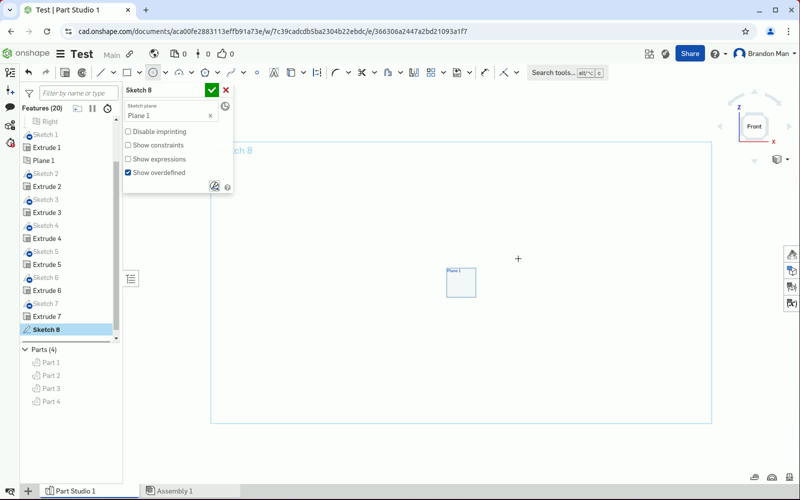
click(518, 258)
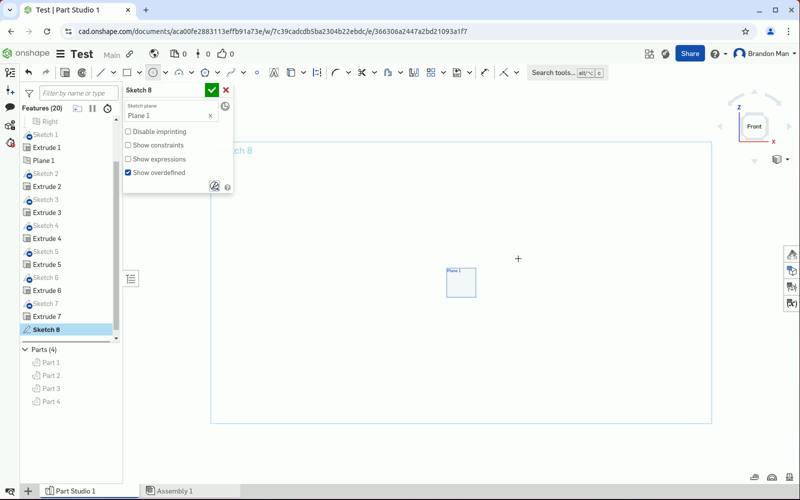
key_up(shift)
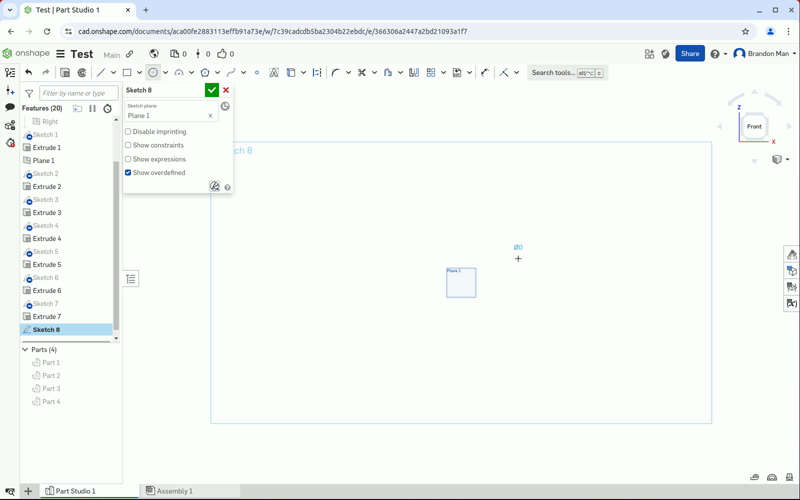
mouse_move(525, 258)
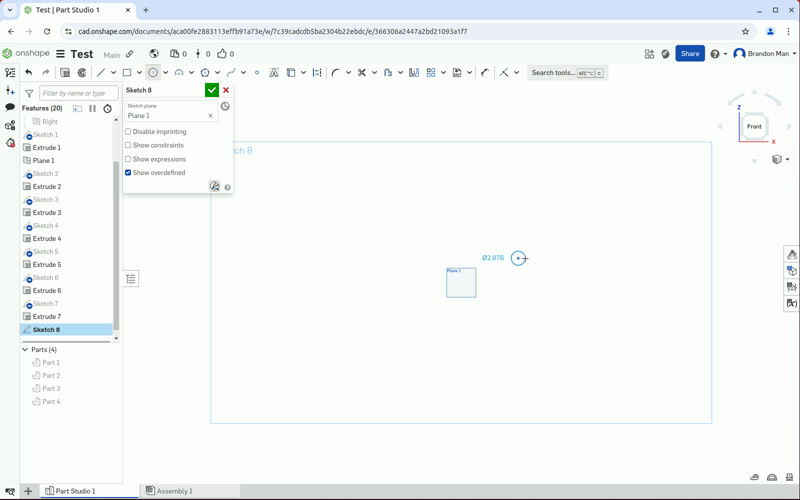
click(525, 258)
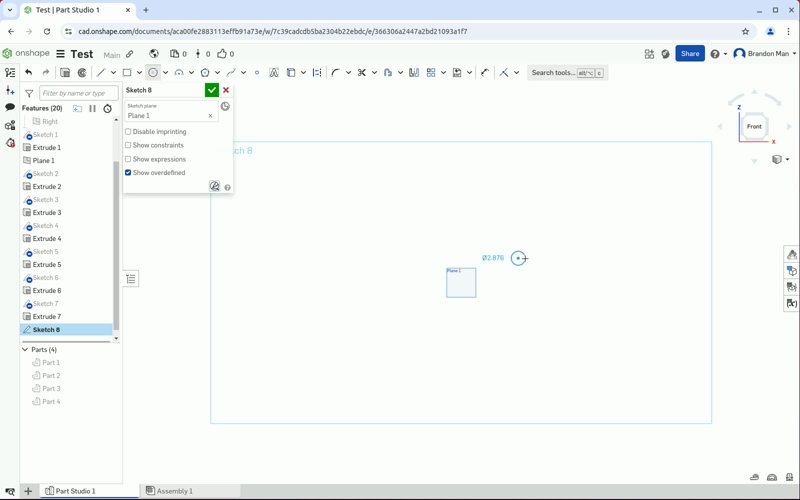
key(esc)
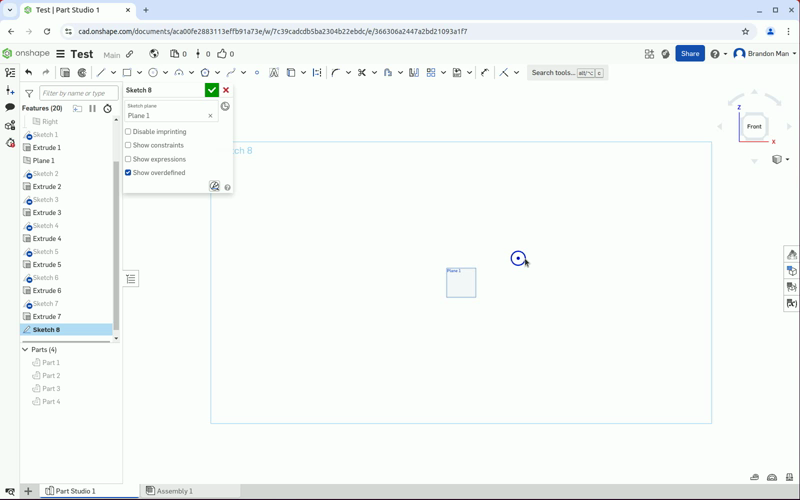
mouse_move(519, 253)
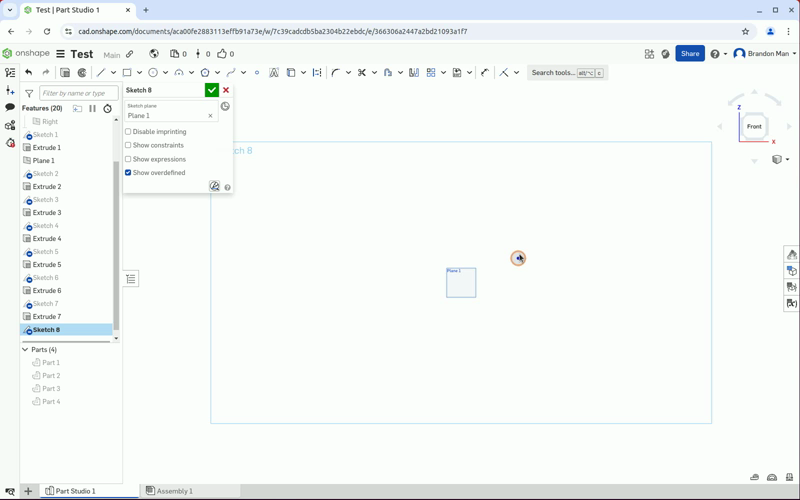
scroll(6)
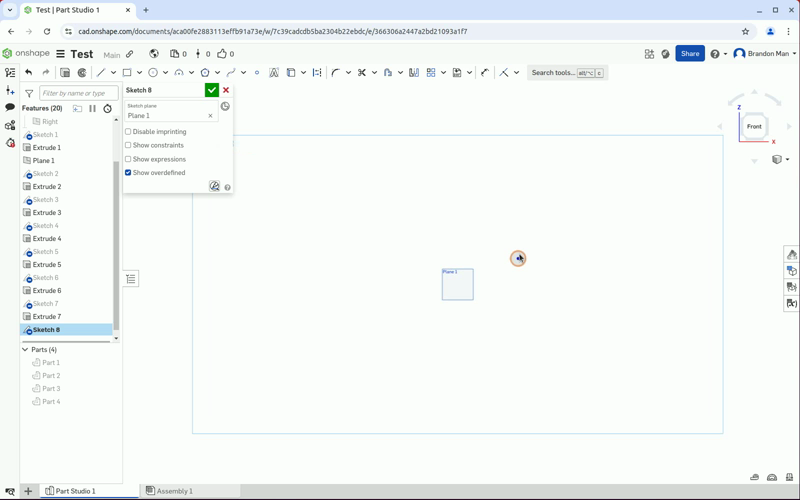
scroll(6)
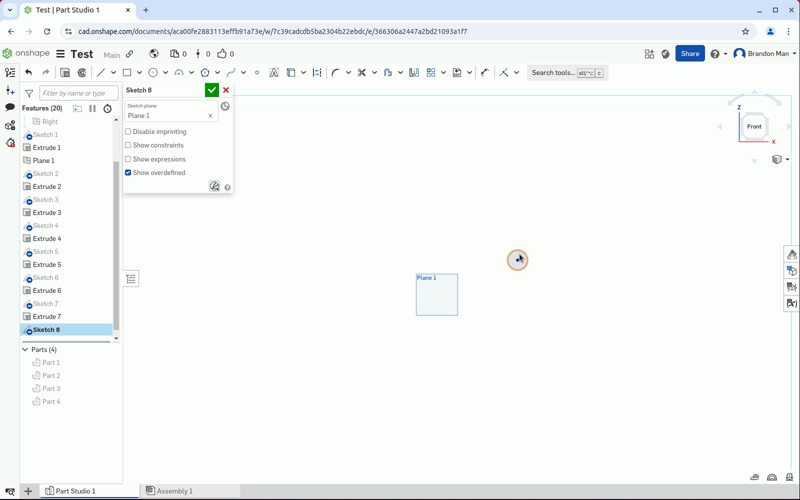
scroll(6)
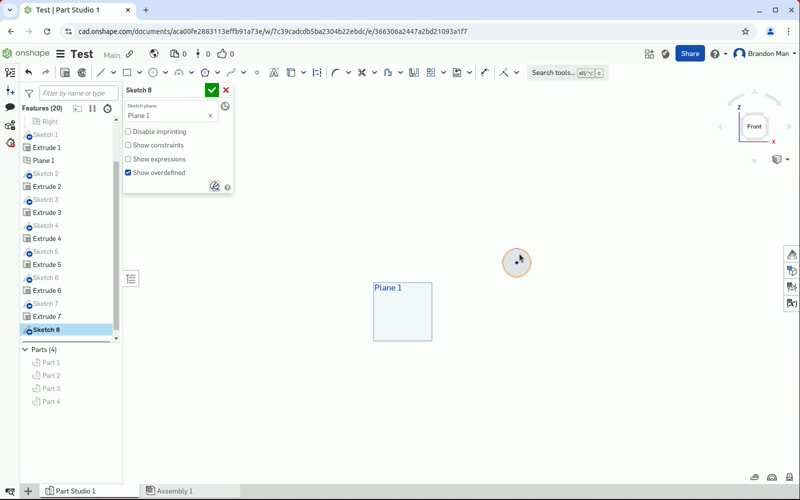
scroll(6)
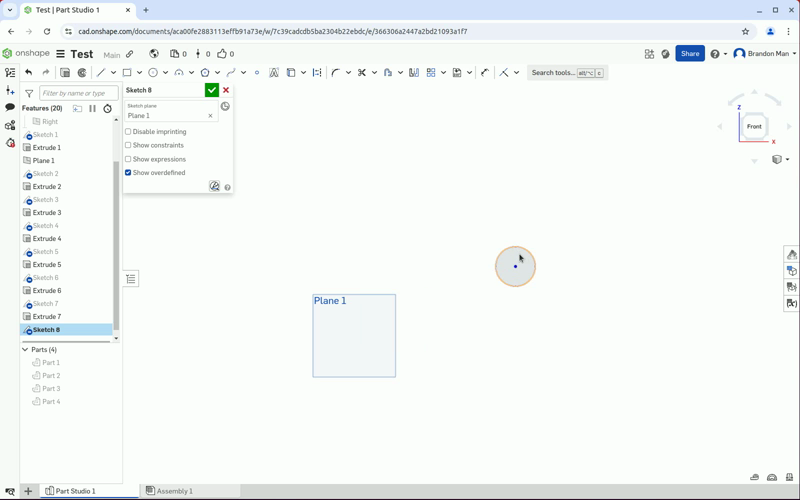
scroll(6)
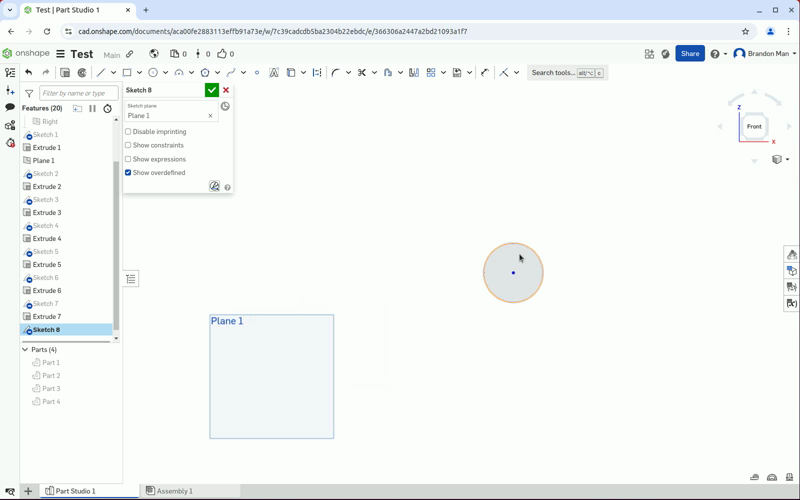
scroll(6)
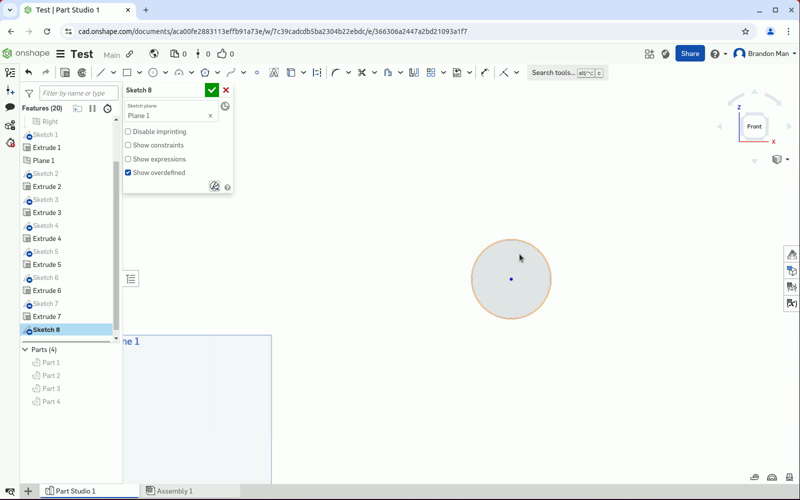
scroll(6)
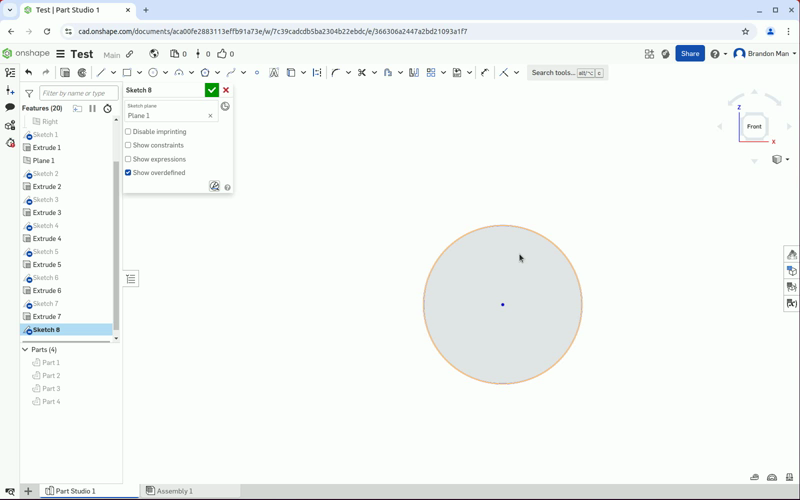
click(519, 253)
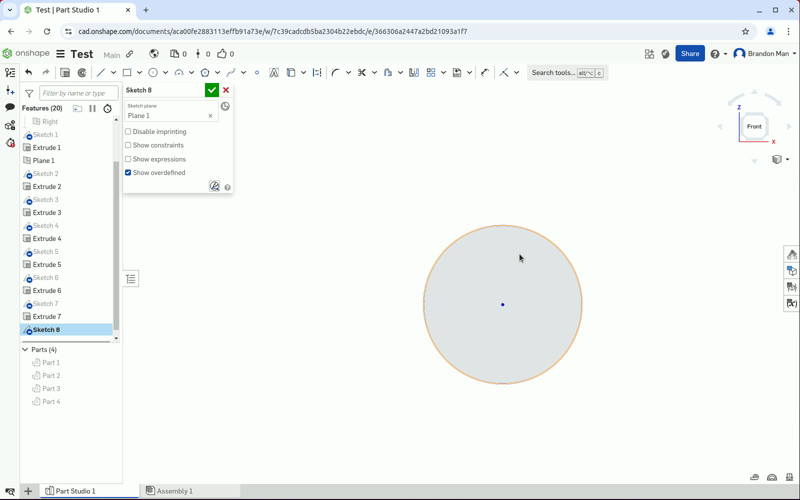
scroll(-6)
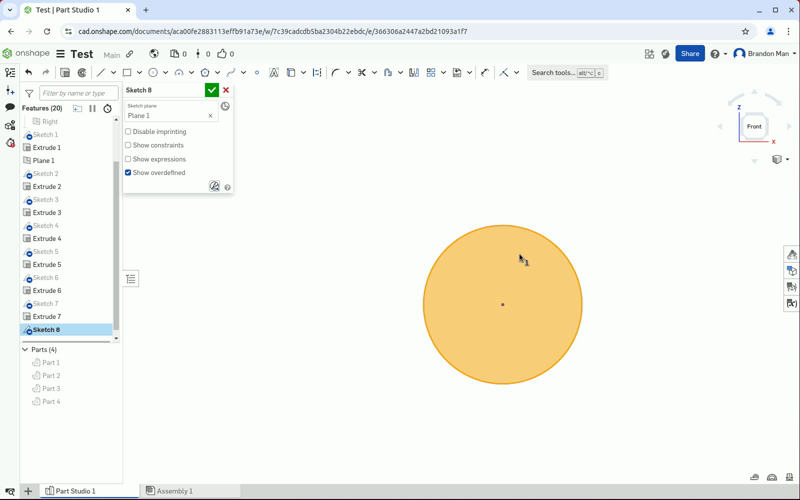
scroll(-6)
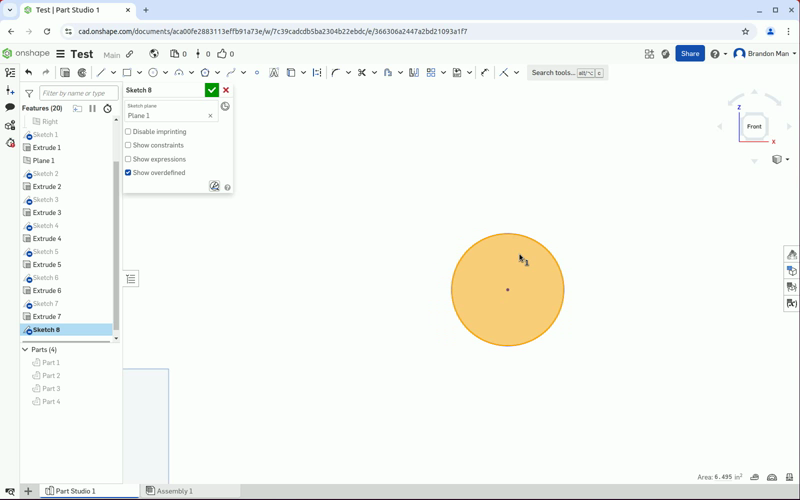
scroll(-6)
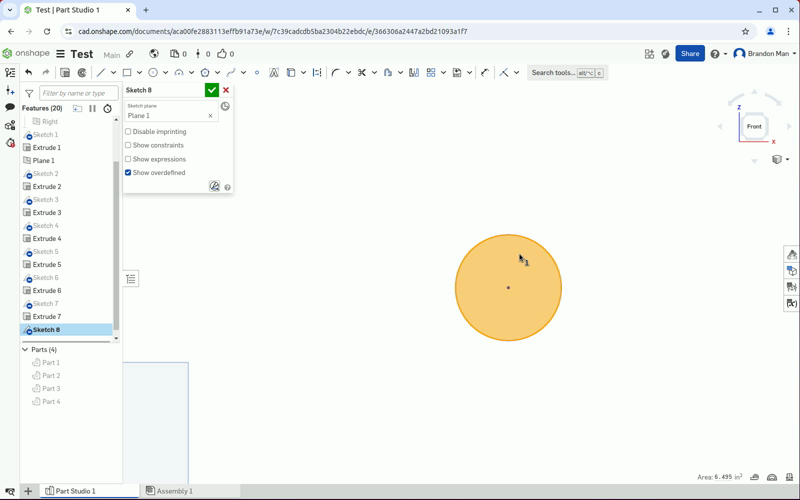
scroll(-6)
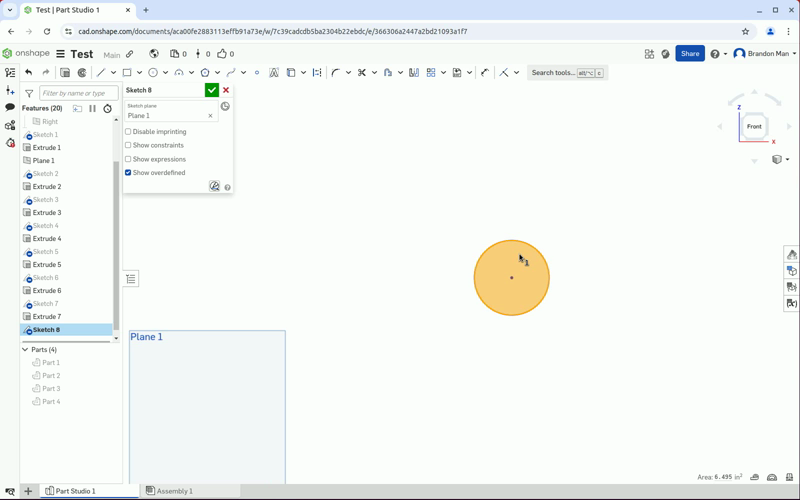
scroll(-6)
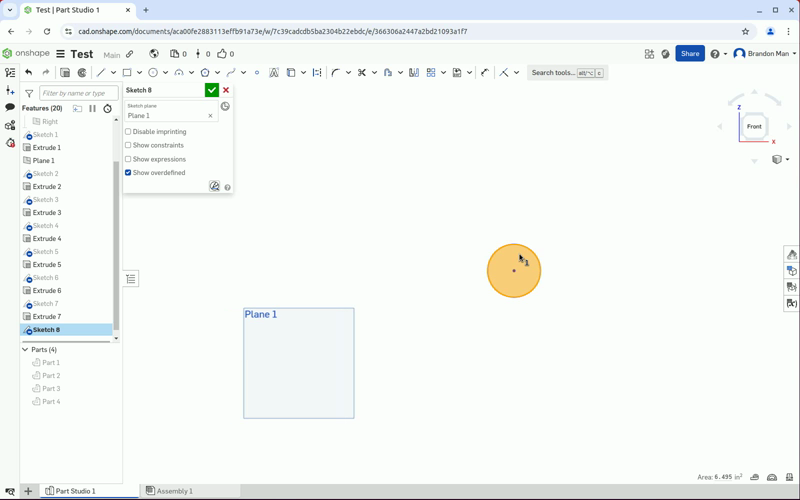
scroll(-6)
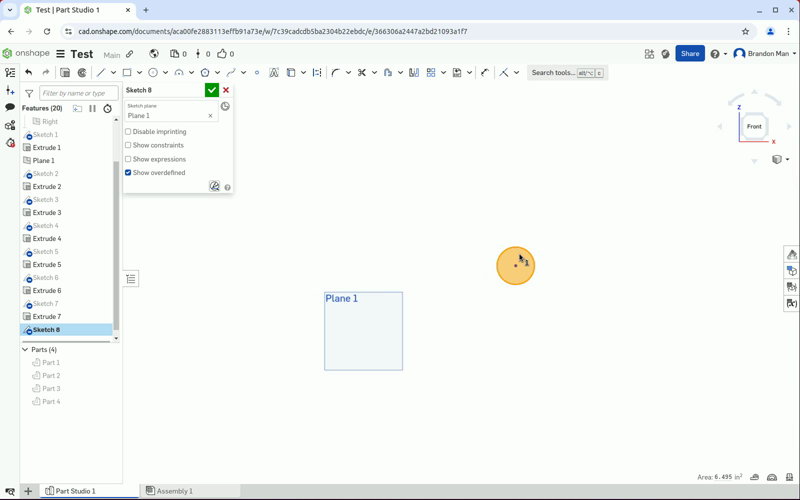
scroll(-6)
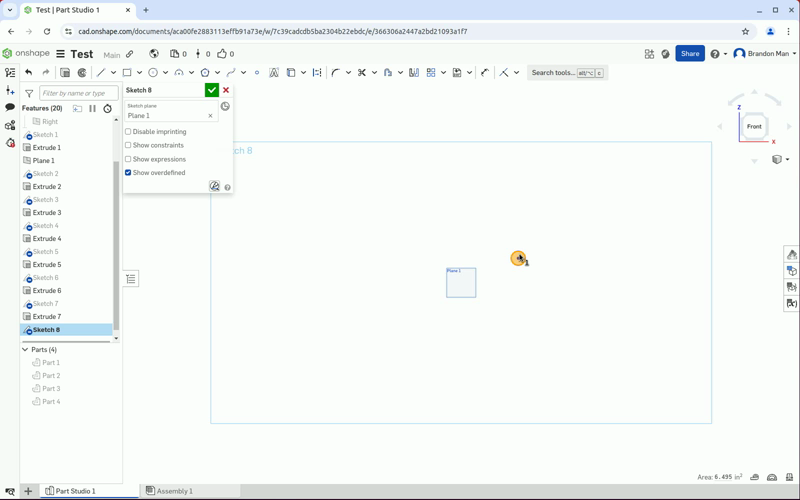
mouse_move(73, 352)
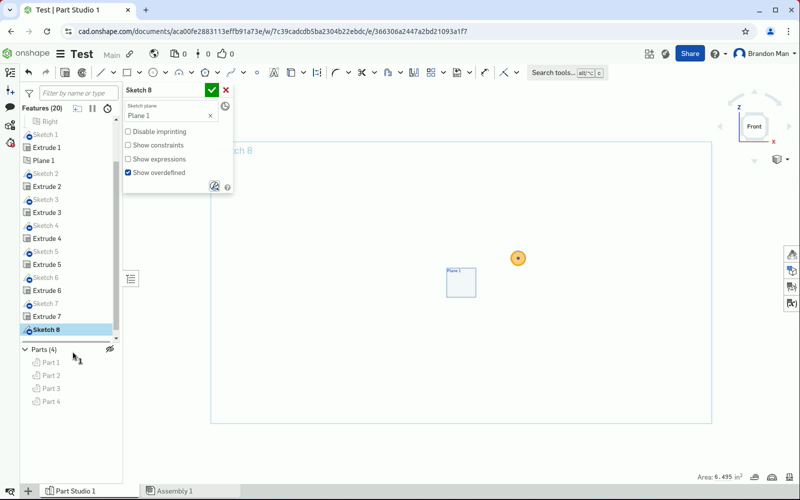
key(shift+y)
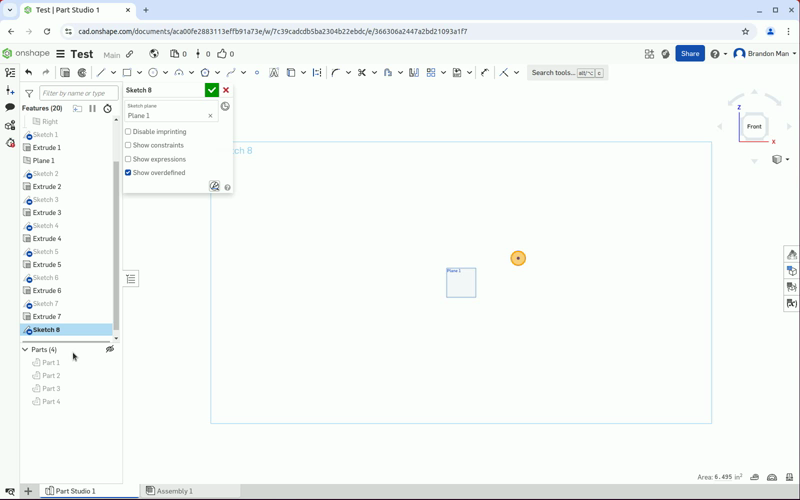
key(shift+e)
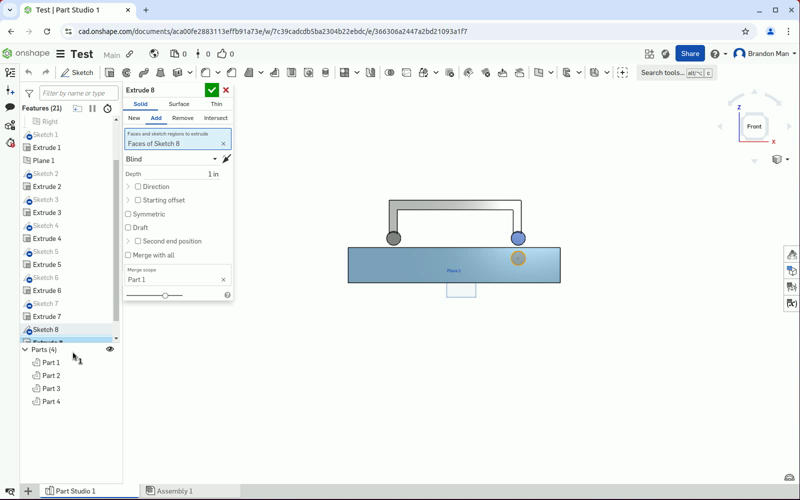
mouse_move(143, 106)
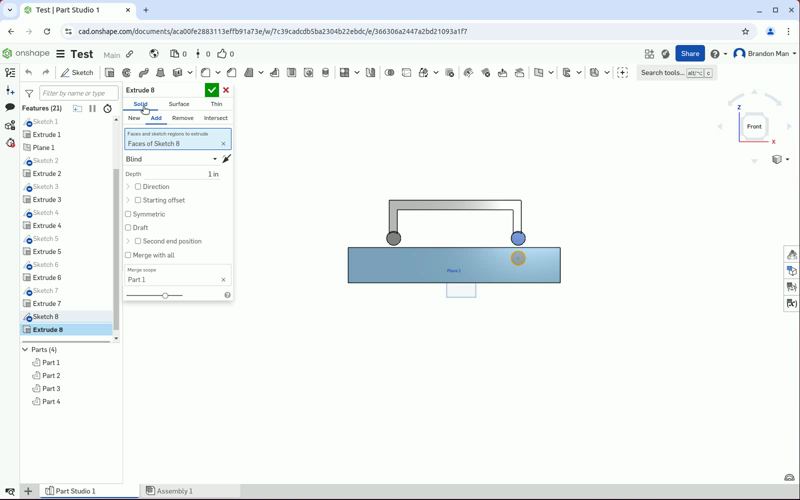
click(143, 106)
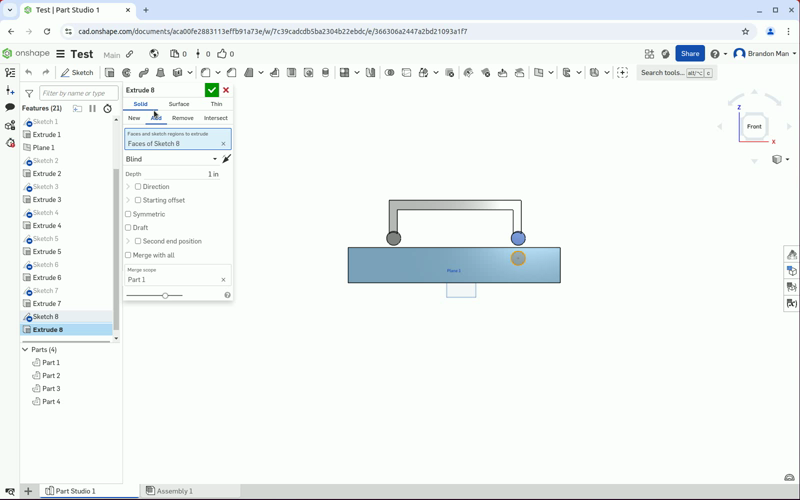
mouse_move(186, 120)
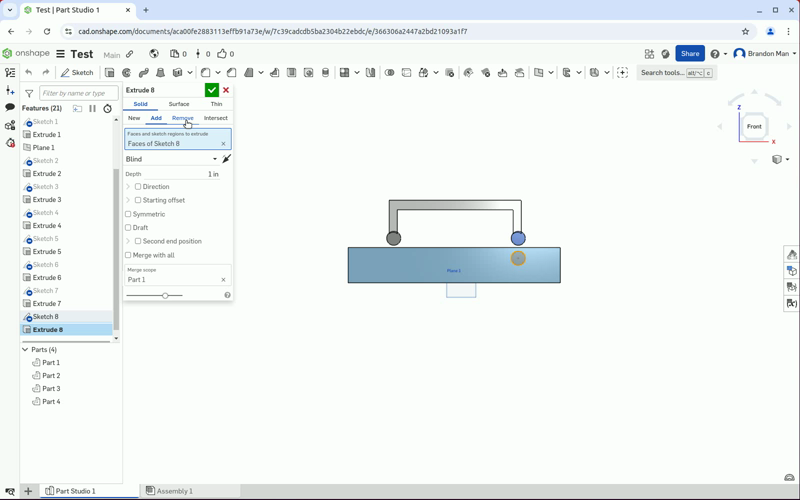
click(186, 120)
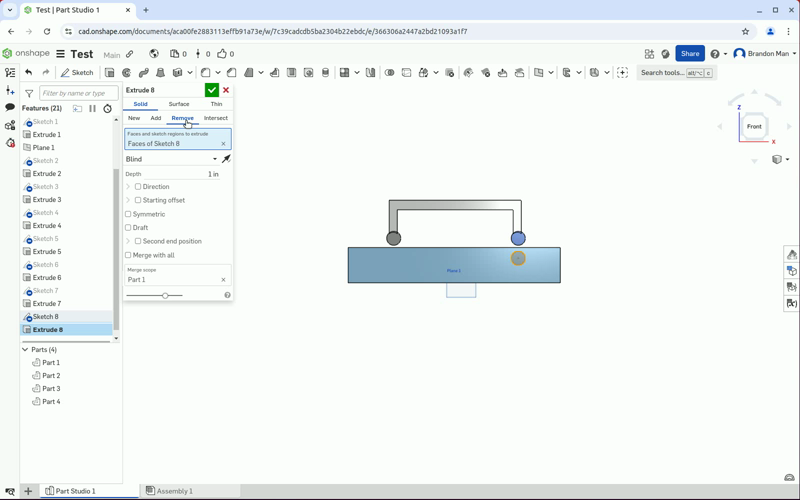
key(tab, 4)
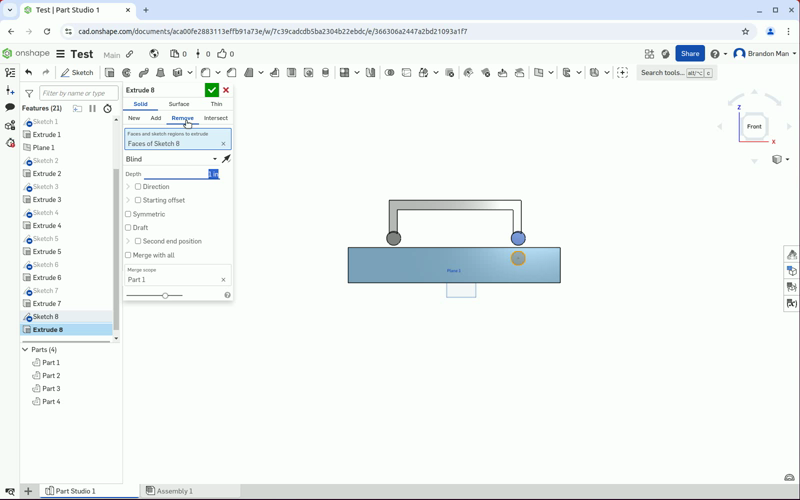
text(7.221)
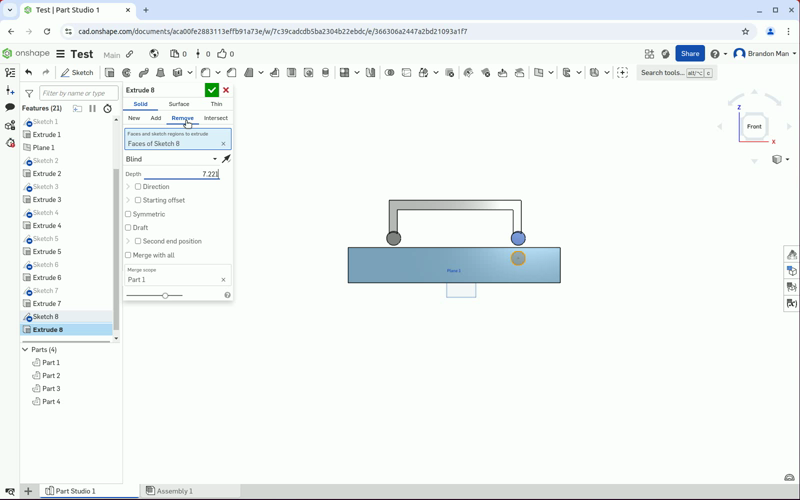
key(tab, 6)
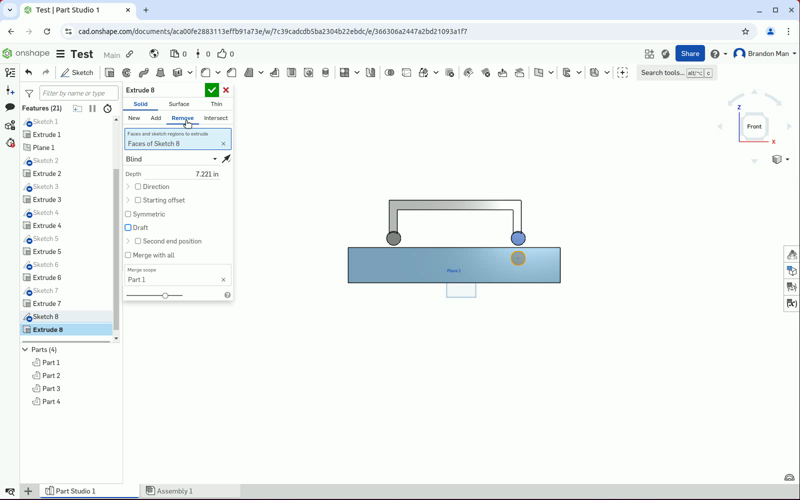
key(space)
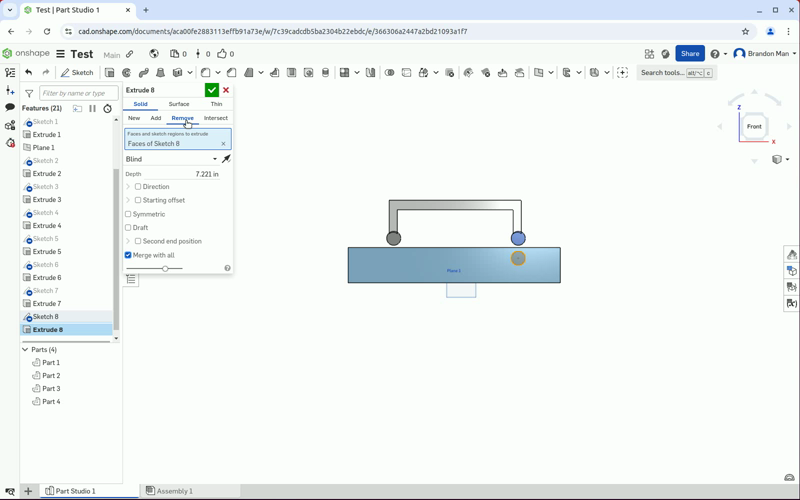
key(enter)
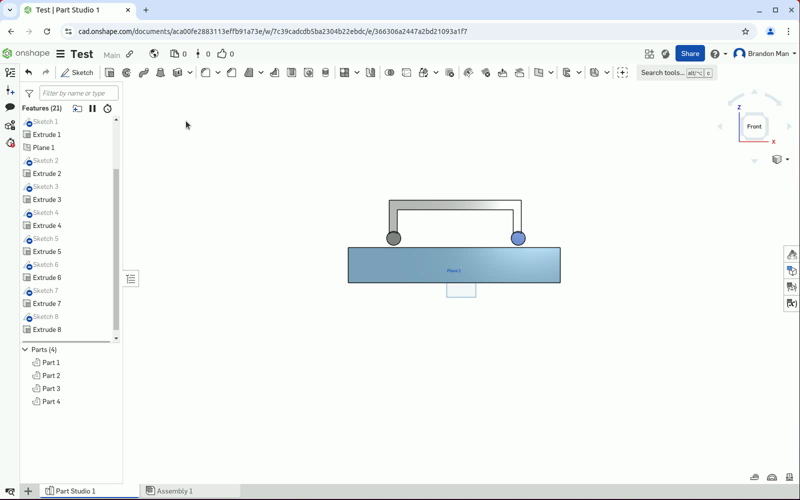
key(shift+h)
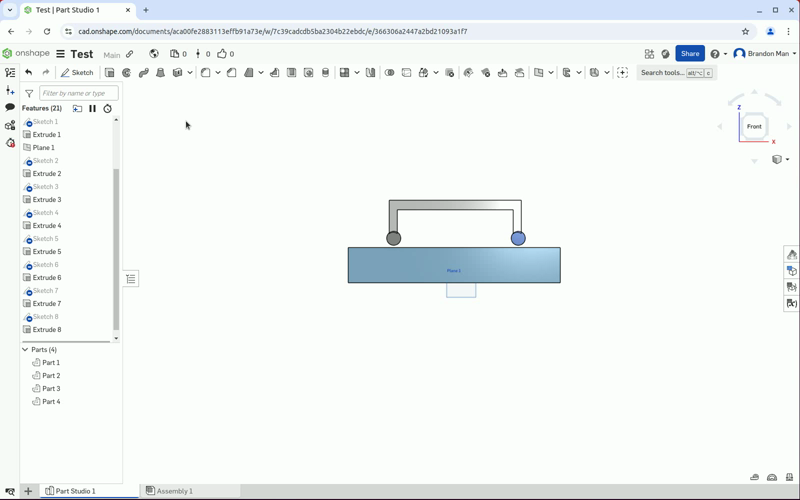
key(shift+h)
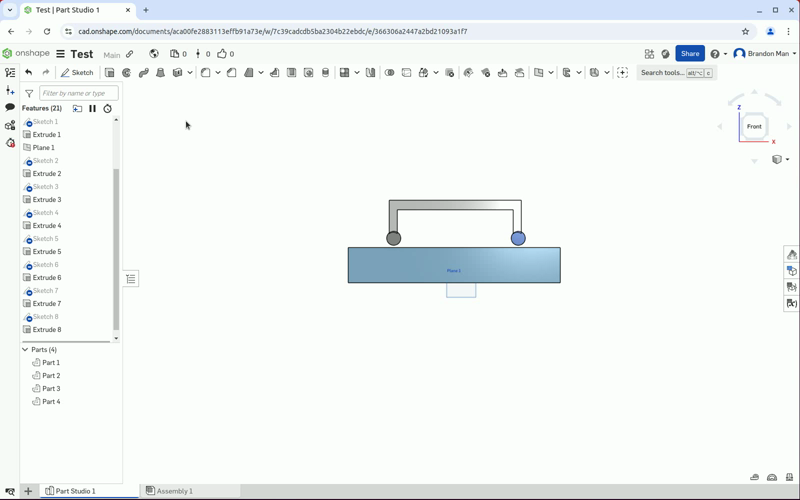
mouse_move(69, 124)
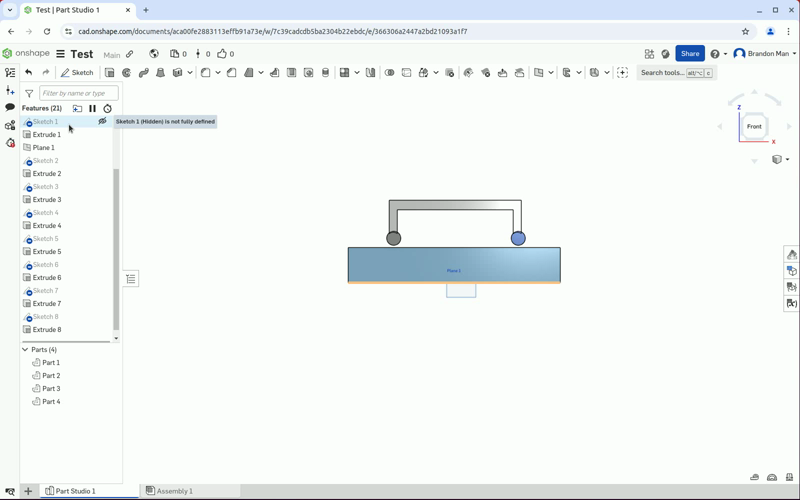
click(69, 124)
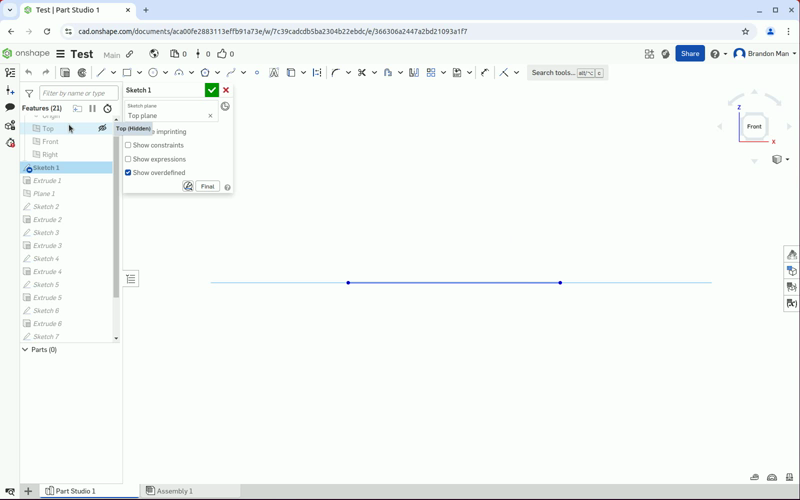
mouse_move(229, 92)
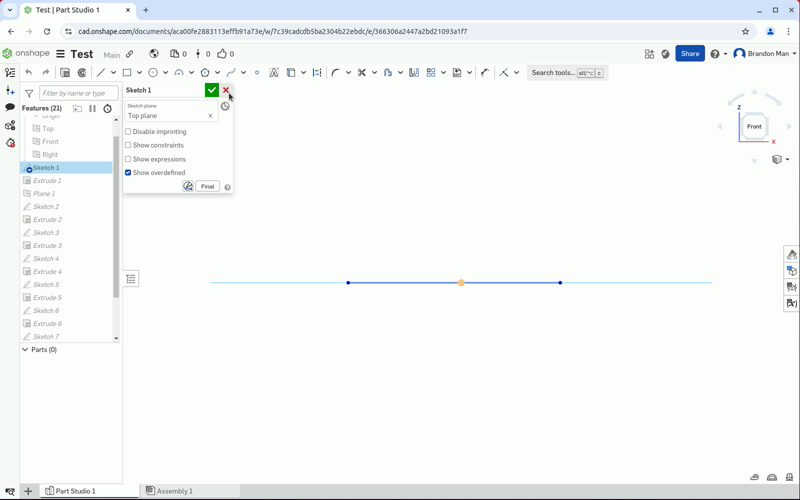
click(229, 92)
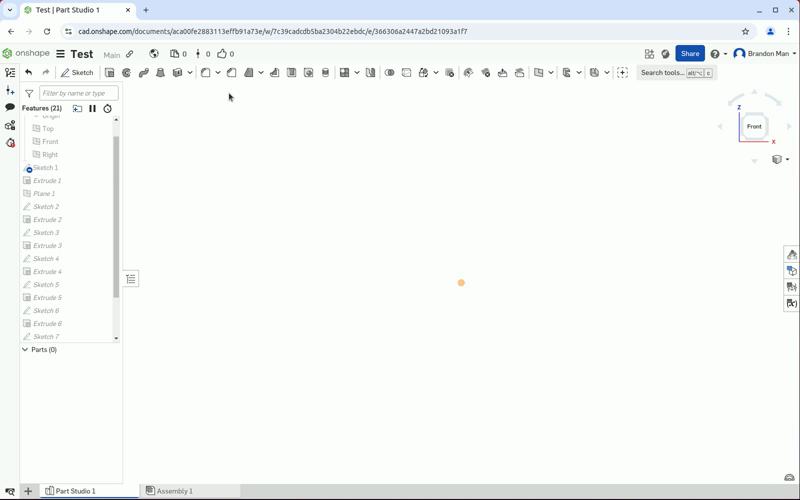
key(shift+s)
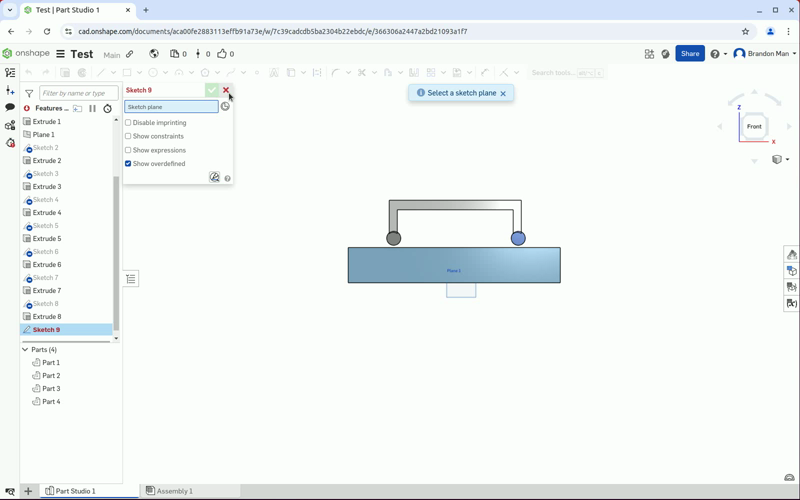
mouse_move(69, 137)
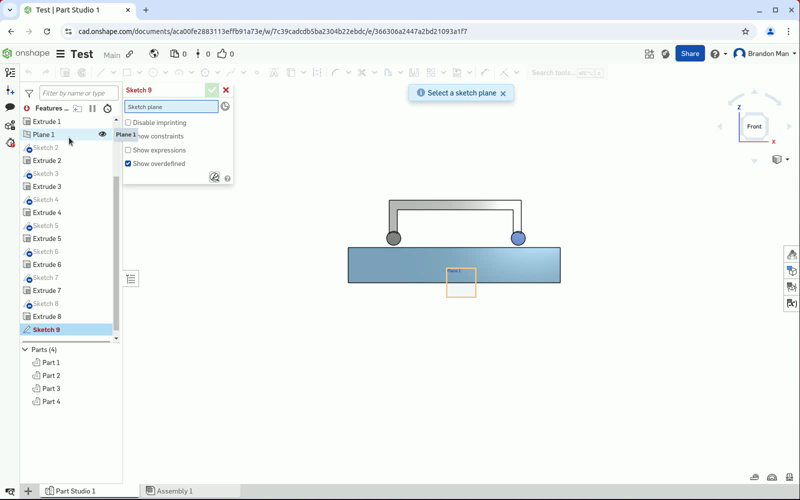
click(69, 137)
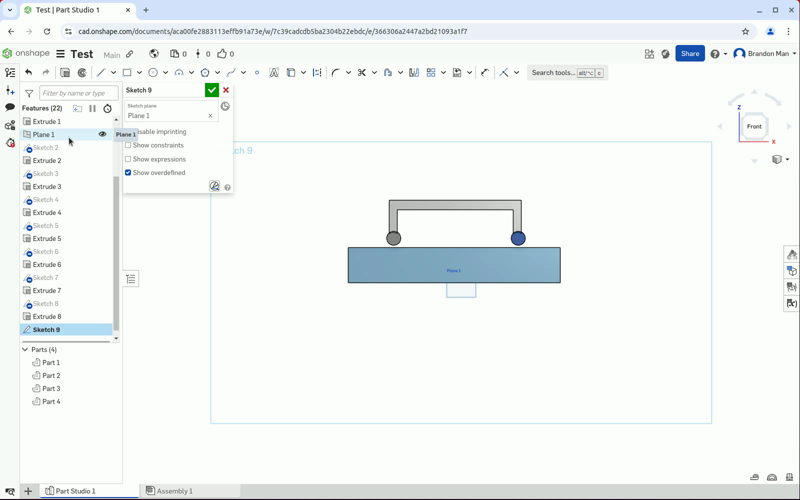
mouse_move(73, 352)
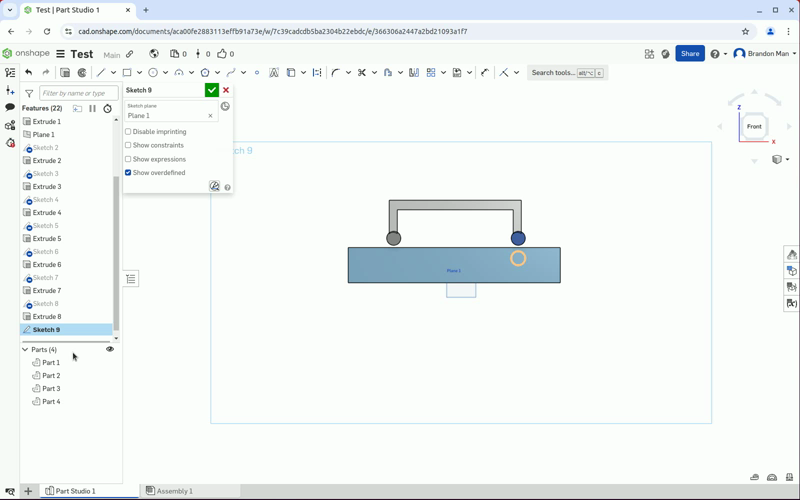
key(y)
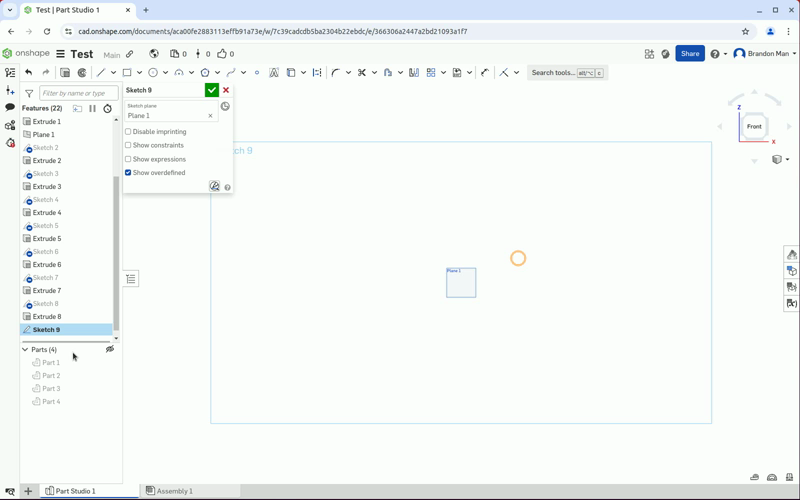
key(c)
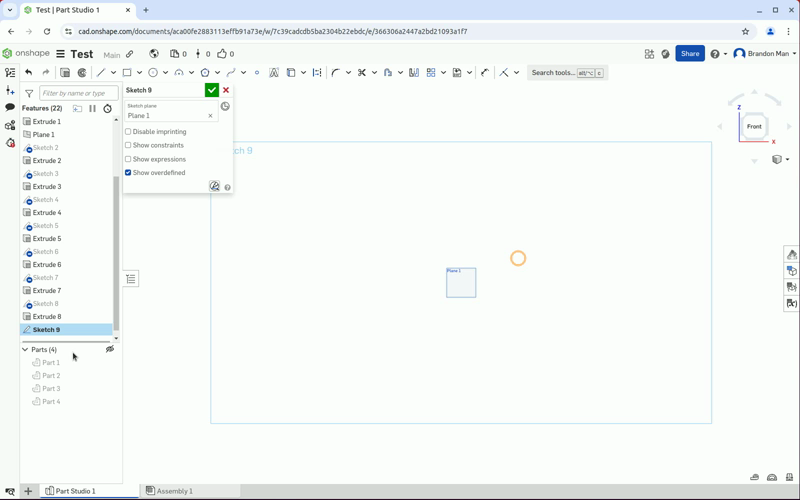
key_down(shift)
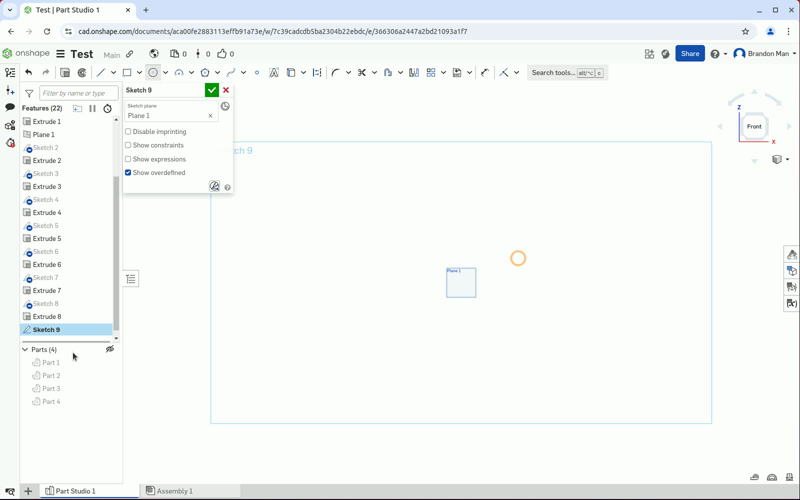
mouse_move(392, 258)
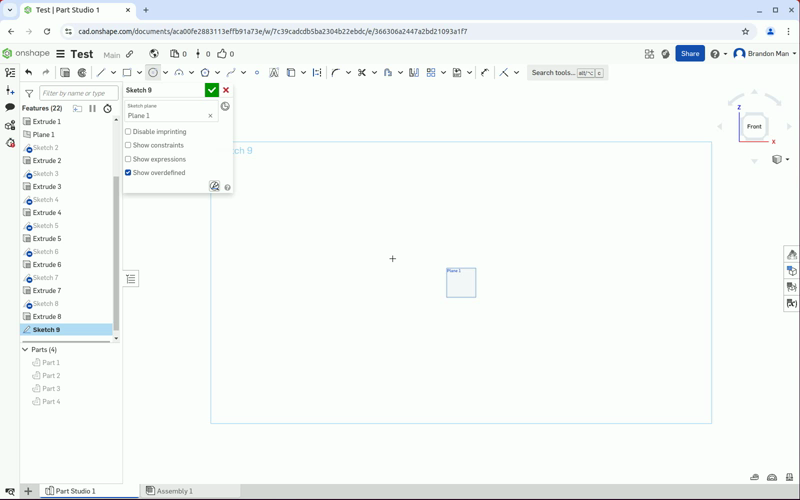
click(392, 258)
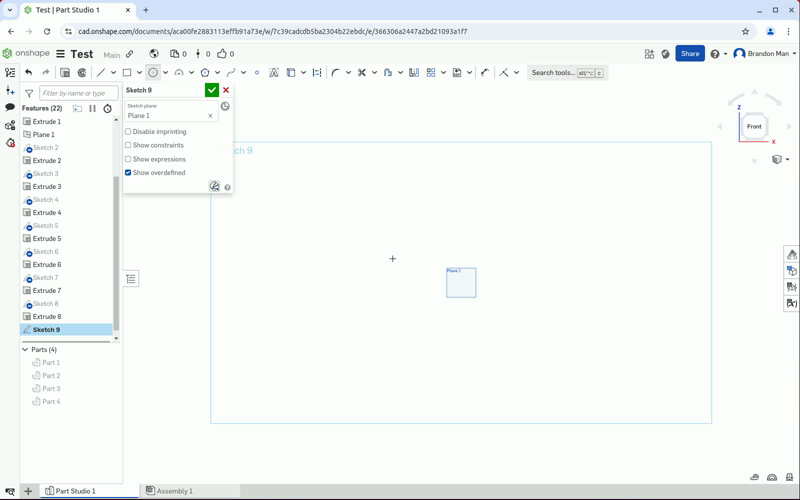
key_up(shift)
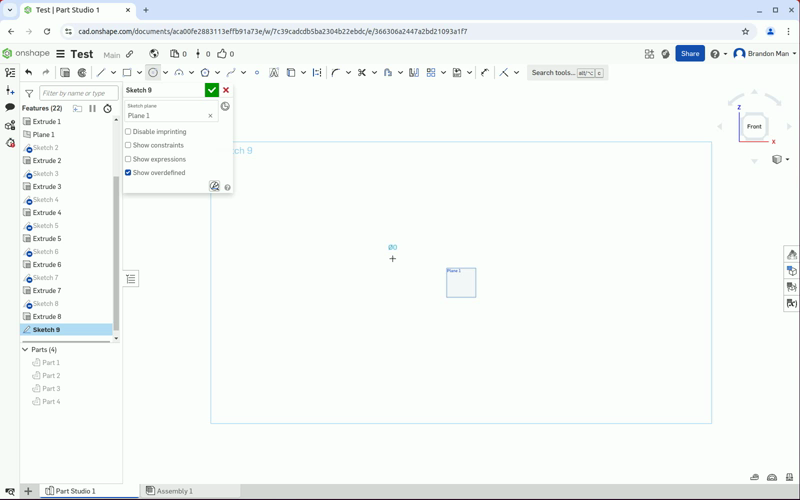
mouse_move(399, 258)
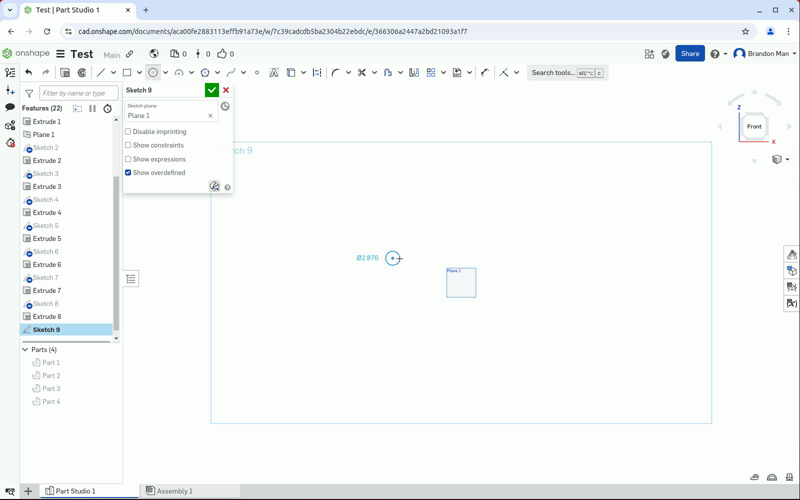
click(399, 258)
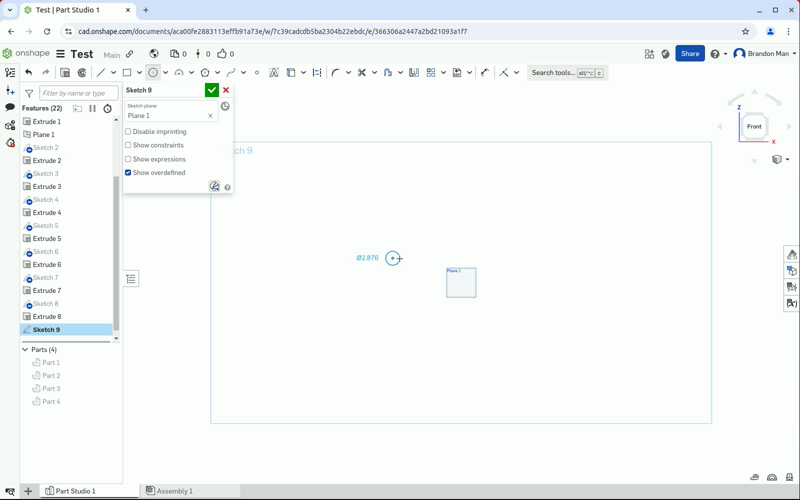
key(esc)
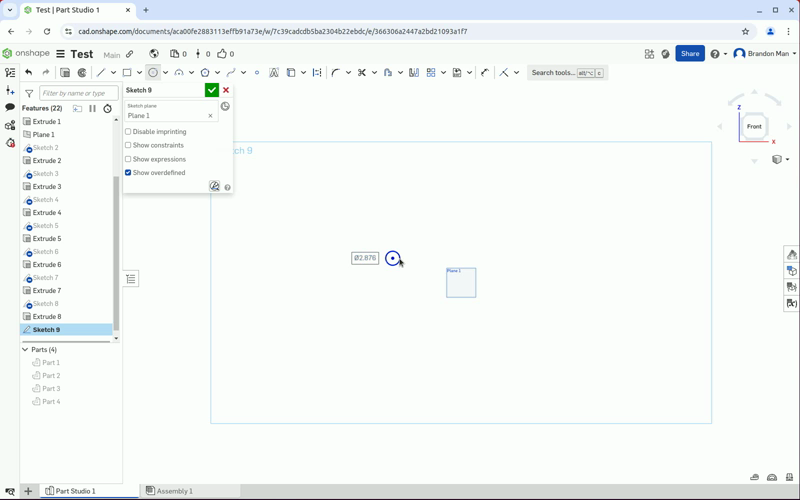
mouse_move(386, 259)
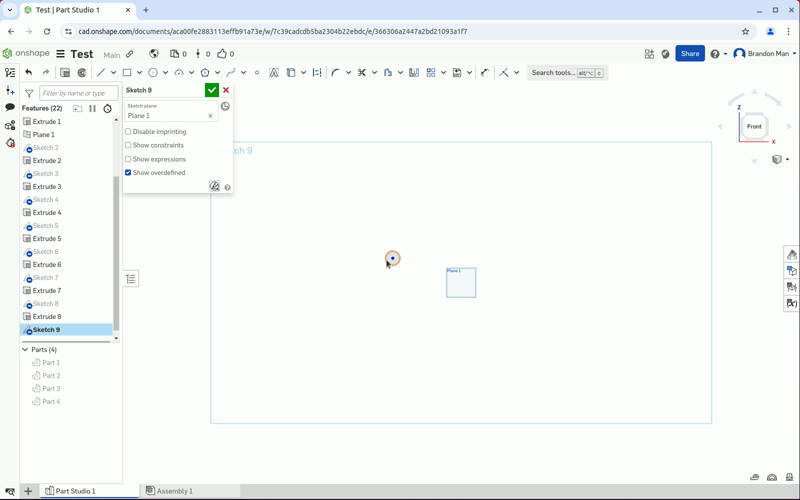
scroll(6)
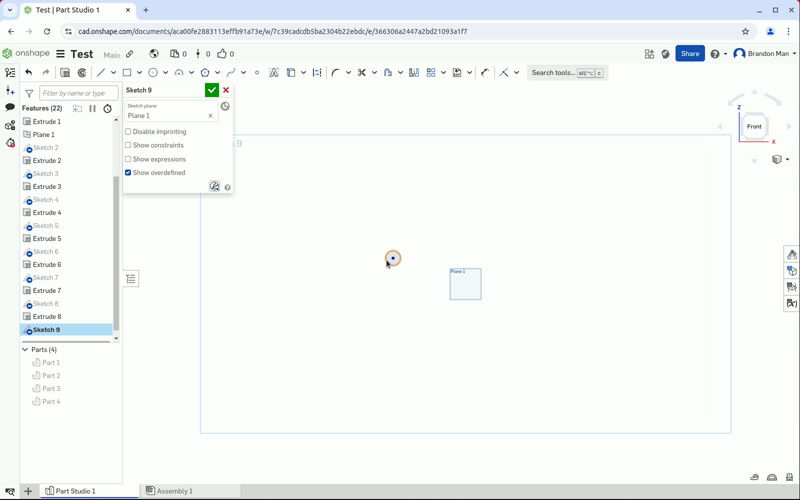
scroll(6)
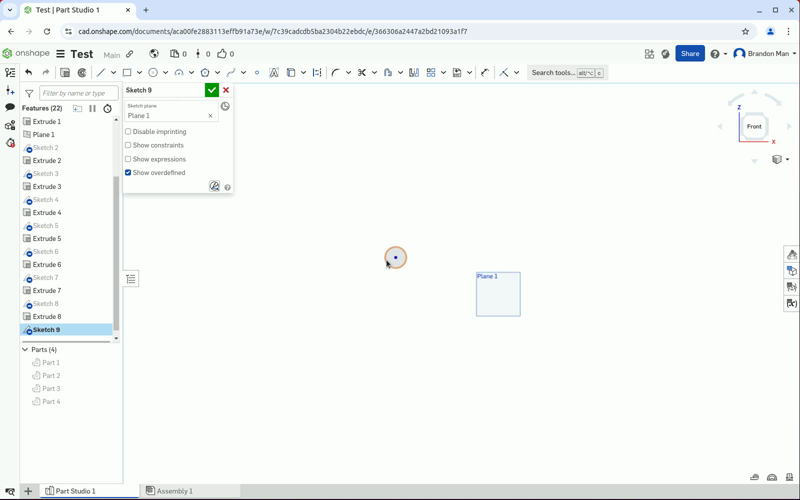
scroll(6)
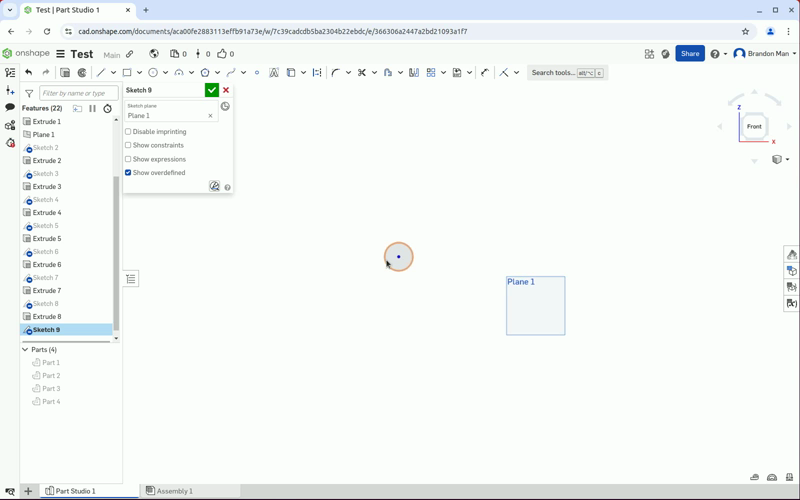
scroll(6)
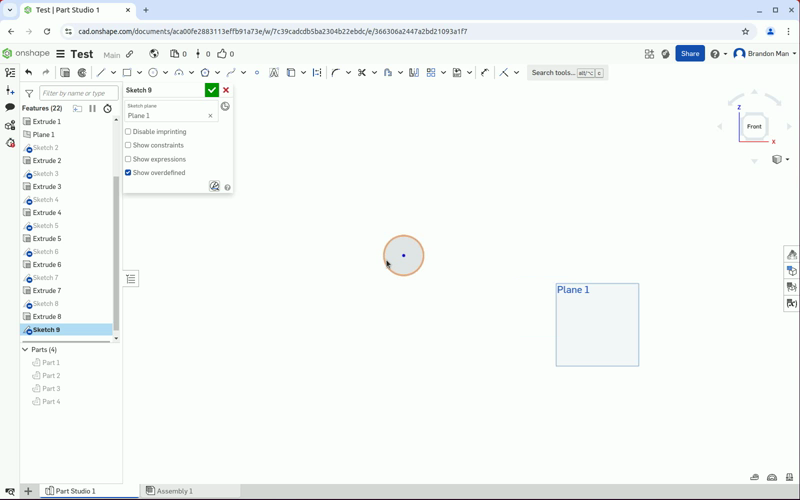
scroll(6)
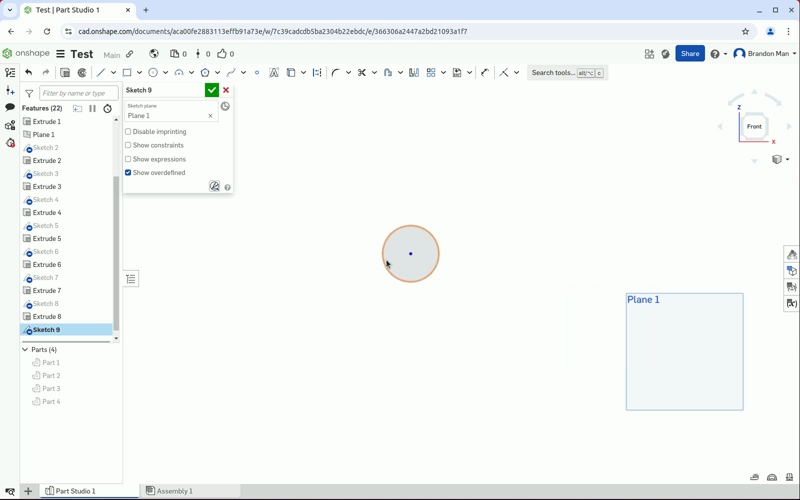
scroll(6)
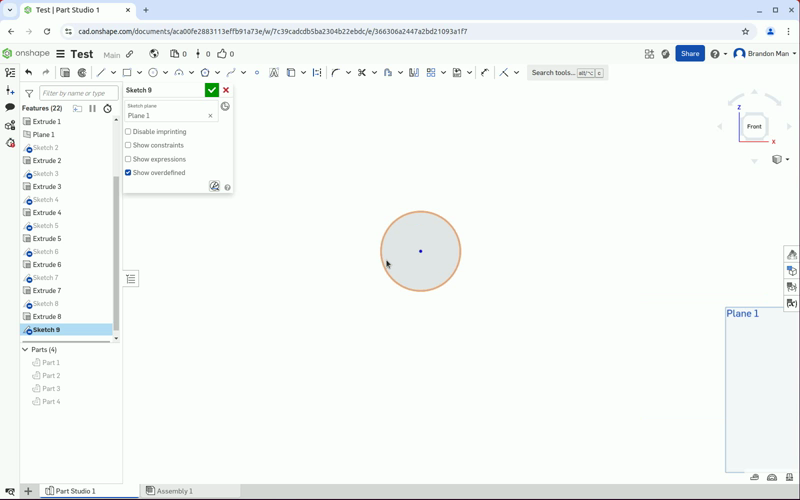
scroll(6)
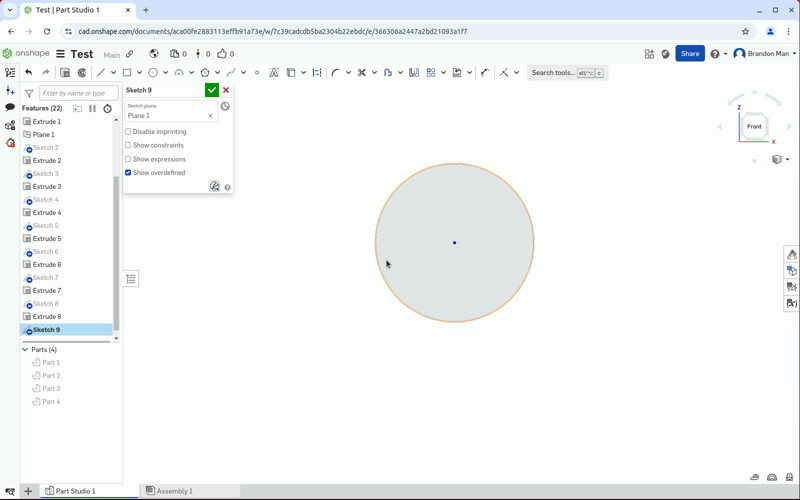
click(386, 259)
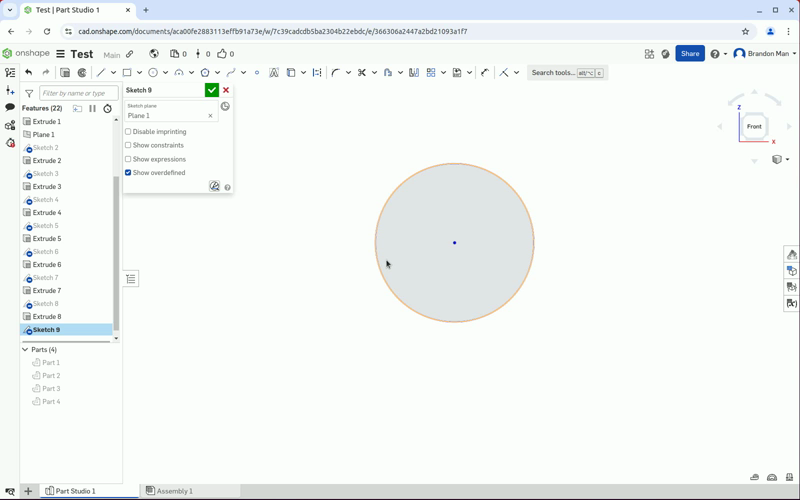
scroll(-6)
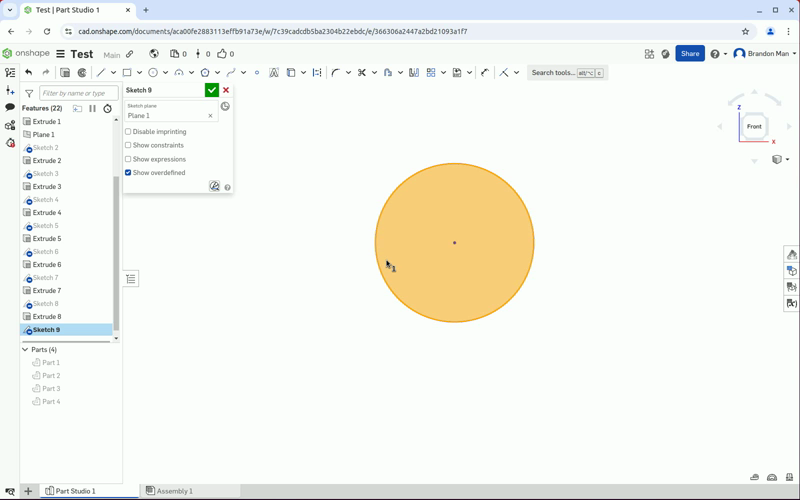
scroll(-6)
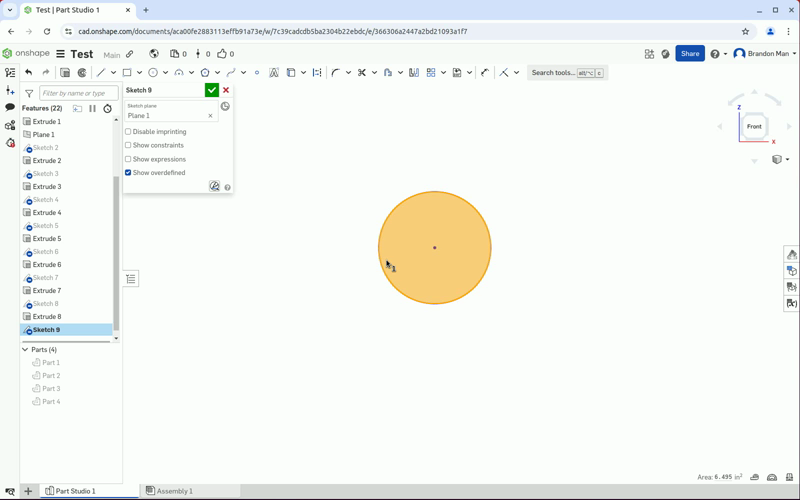
scroll(-6)
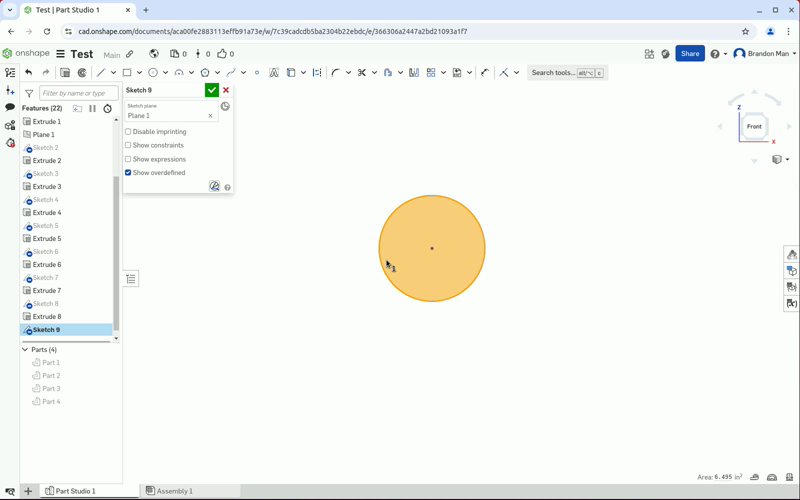
scroll(-6)
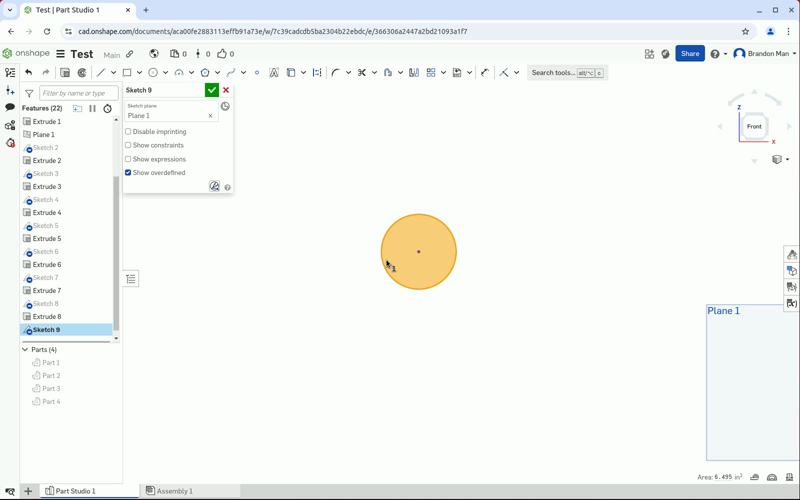
scroll(-6)
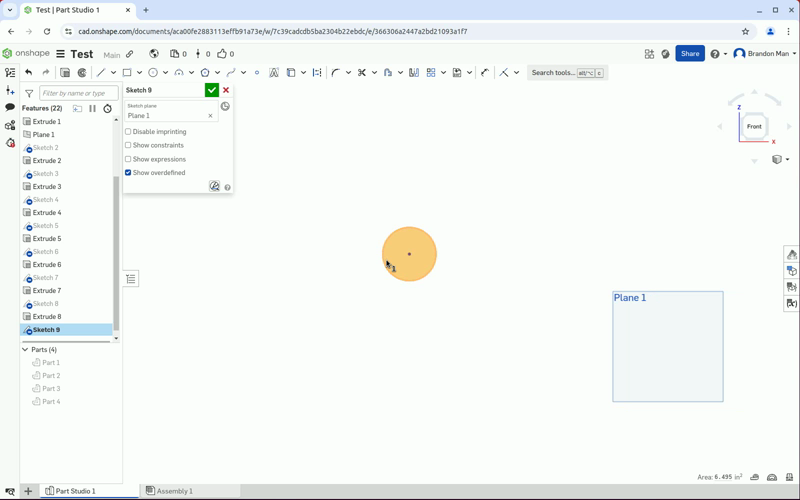
scroll(-6)
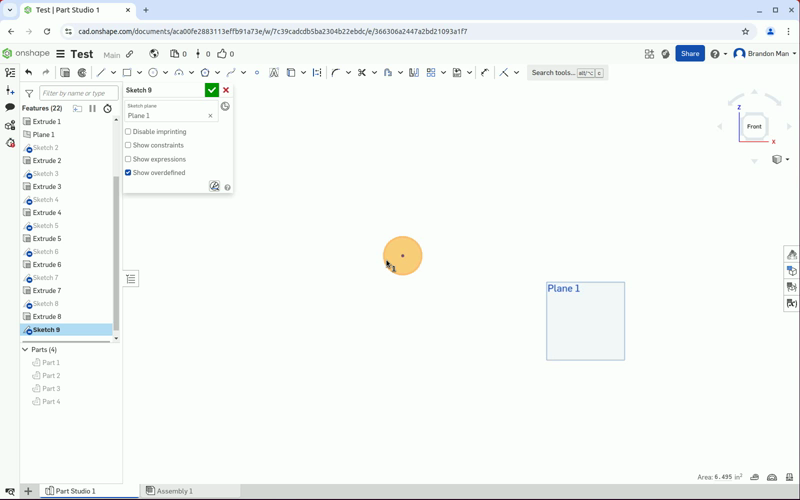
scroll(-6)
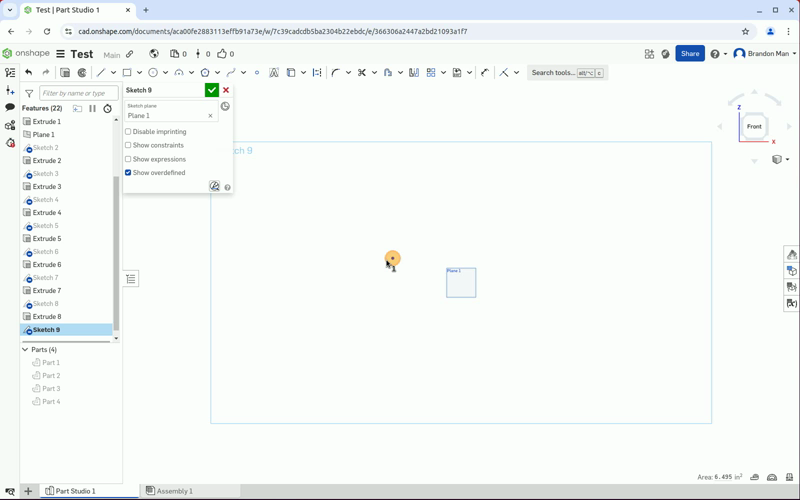
mouse_move(73, 352)
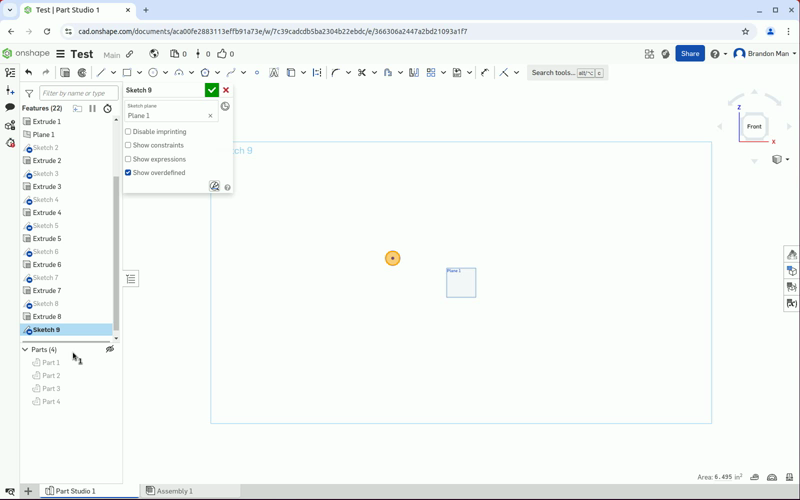
key(shift+y)
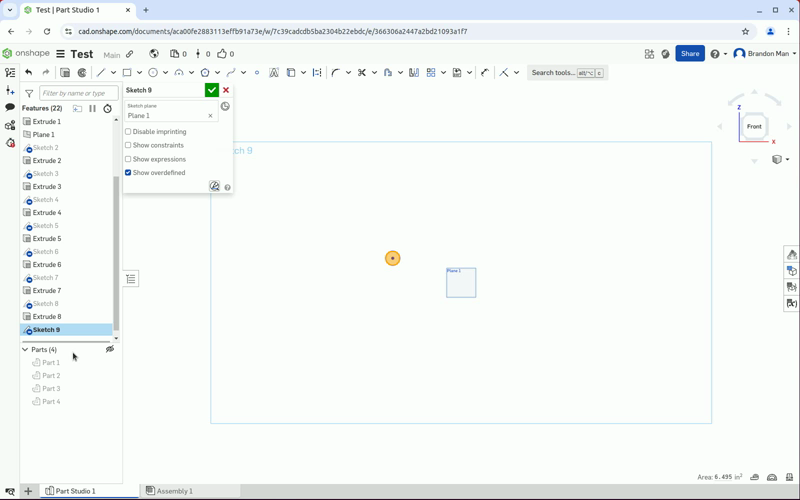
key(shift+e)
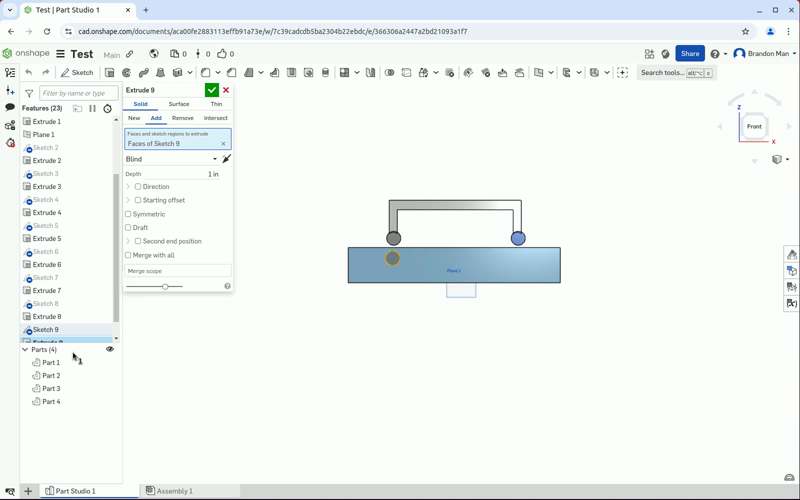
mouse_move(143, 106)
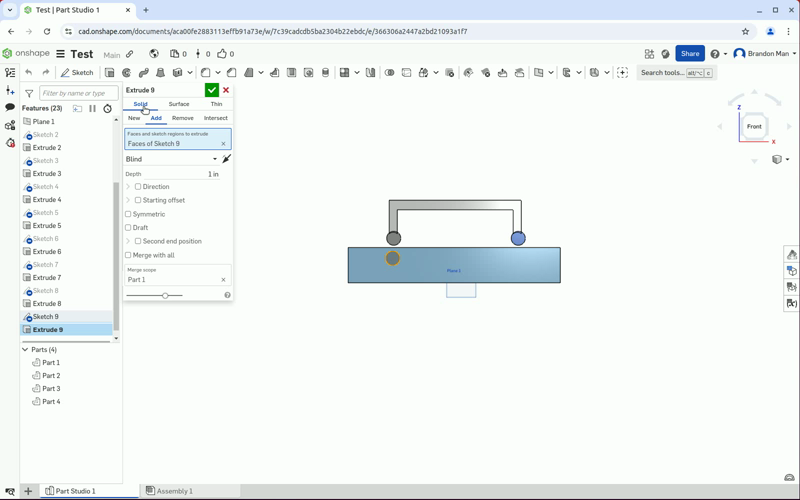
click(143, 106)
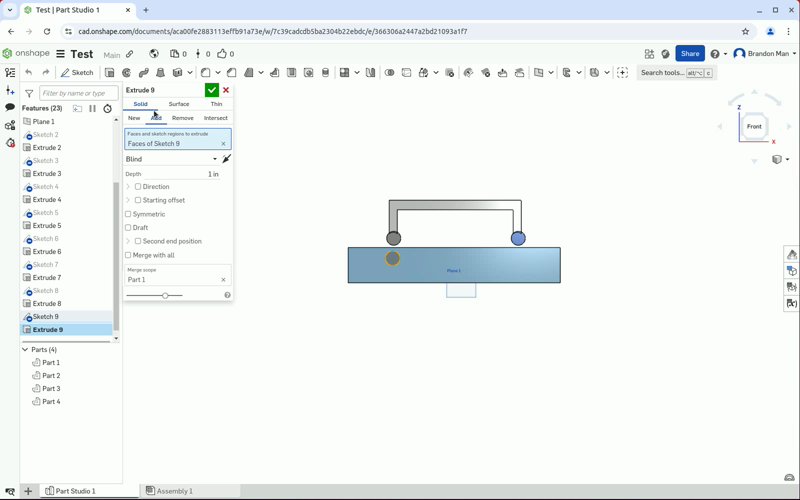
mouse_move(186, 120)
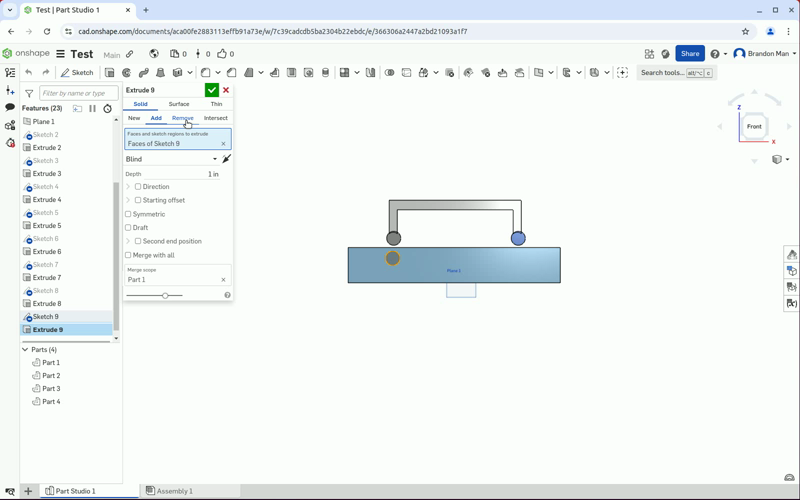
click(186, 120)
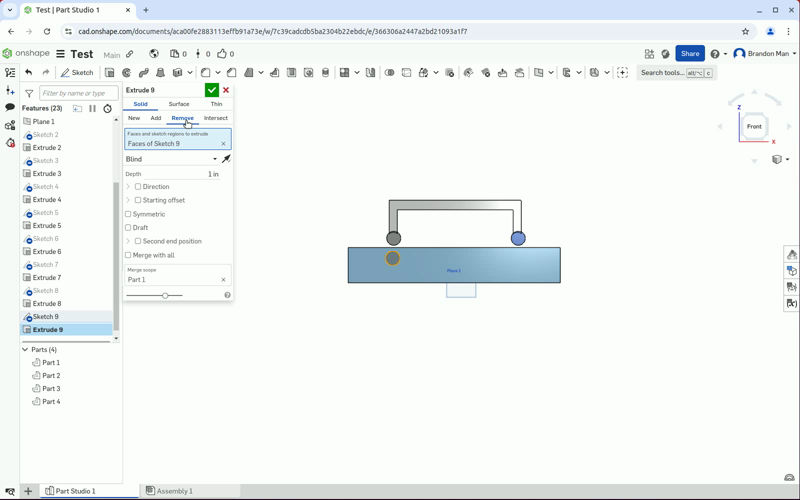
key(tab, 4)
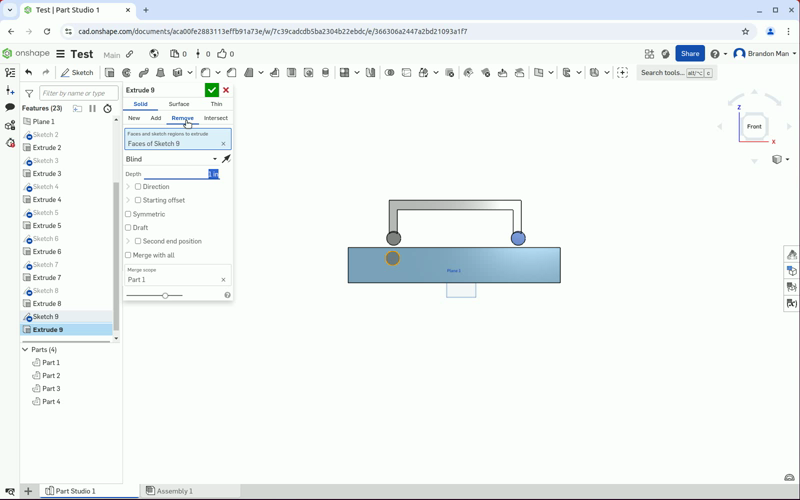
text(7.221)
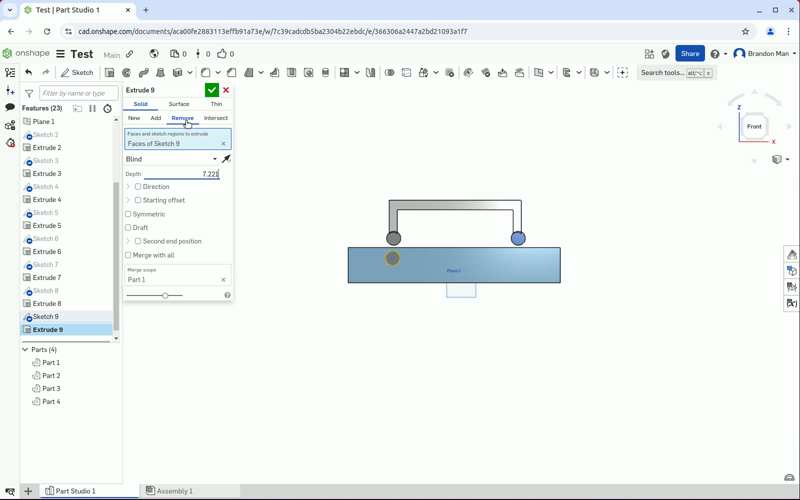
key(tab, 6)
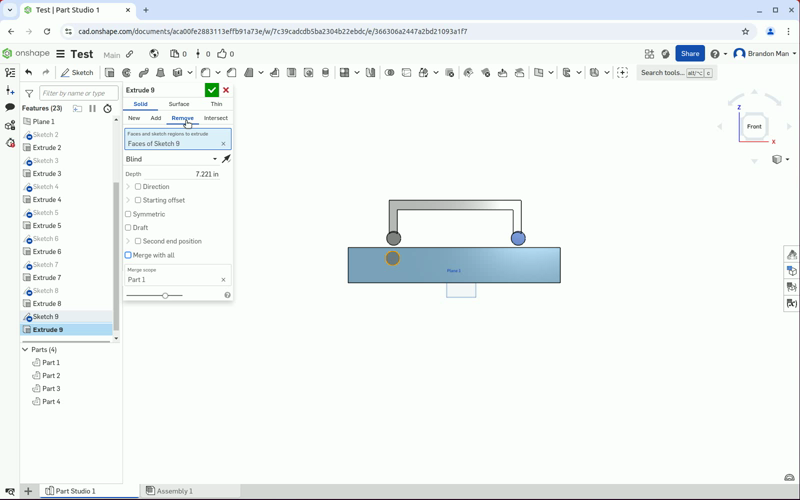
key(space)
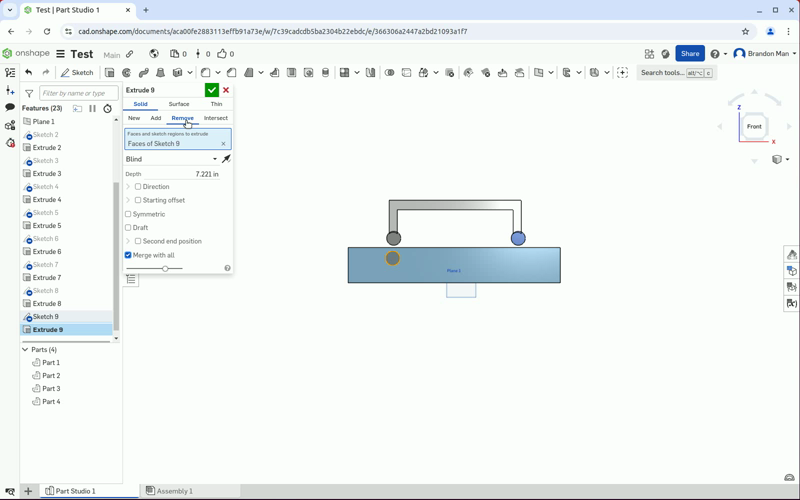
key(enter)
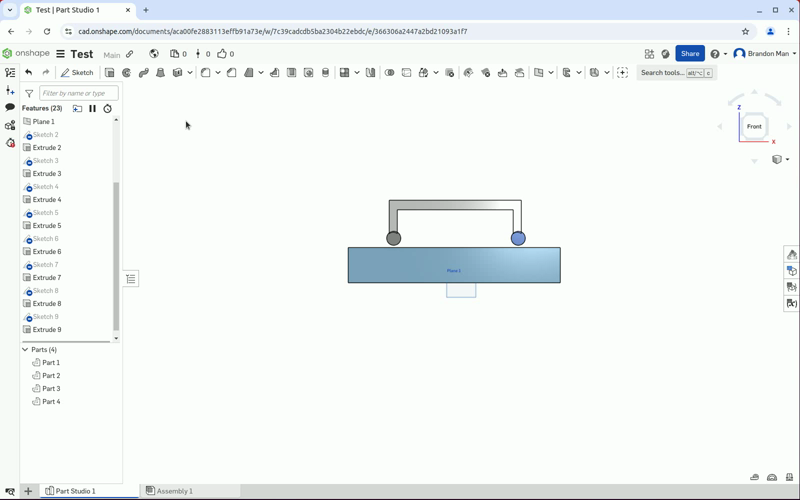
key(shift+h)
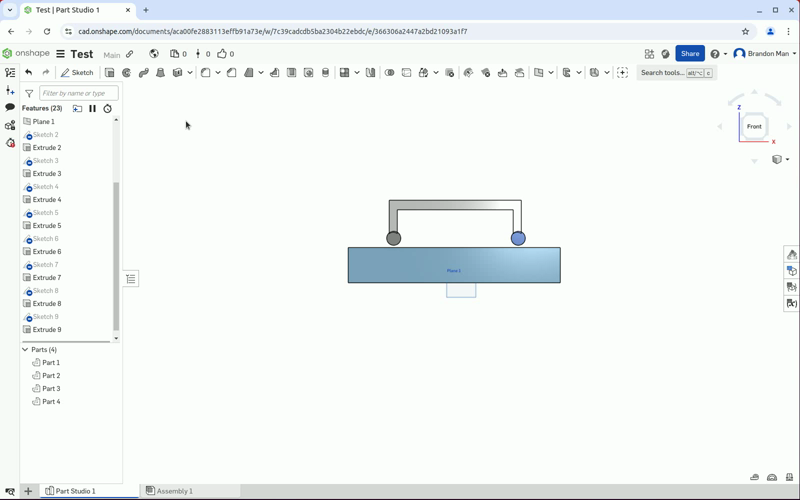
key(shift+h)
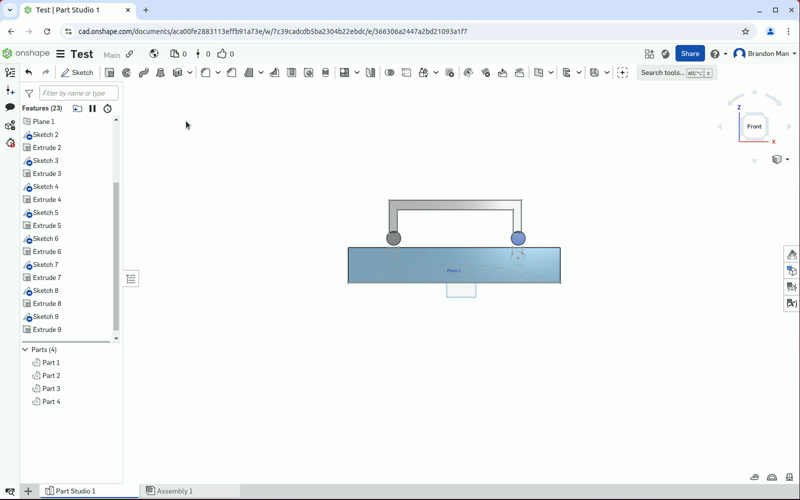
key(shift+7)
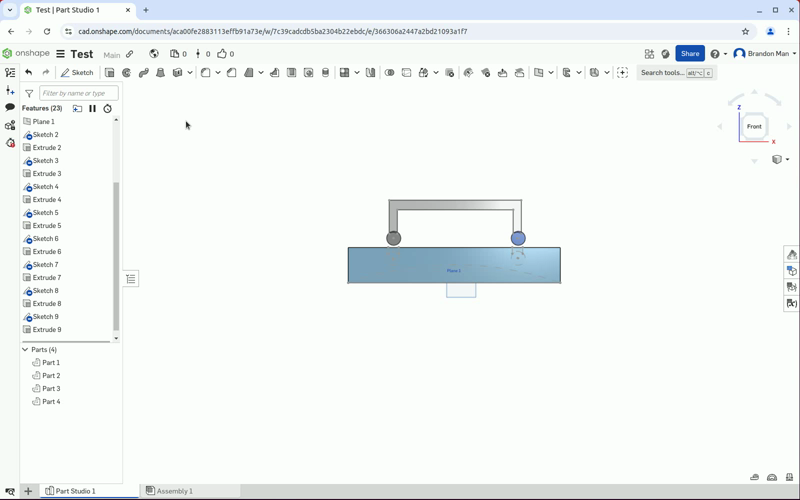
key(left, 2)
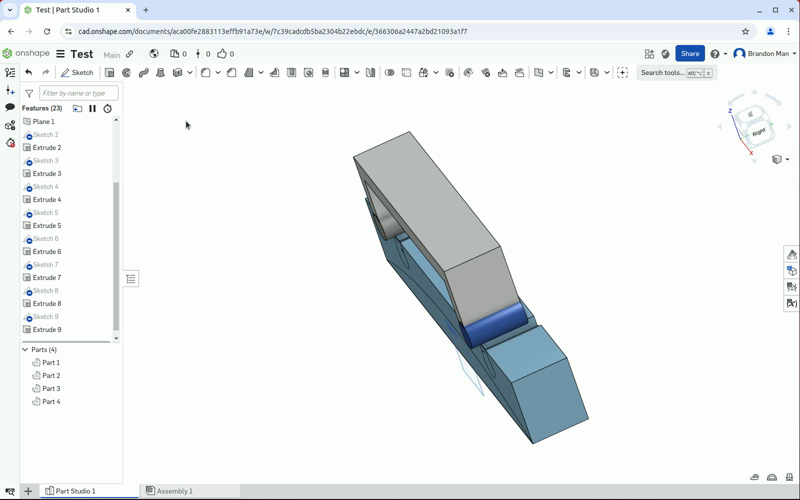
key(down, 2)
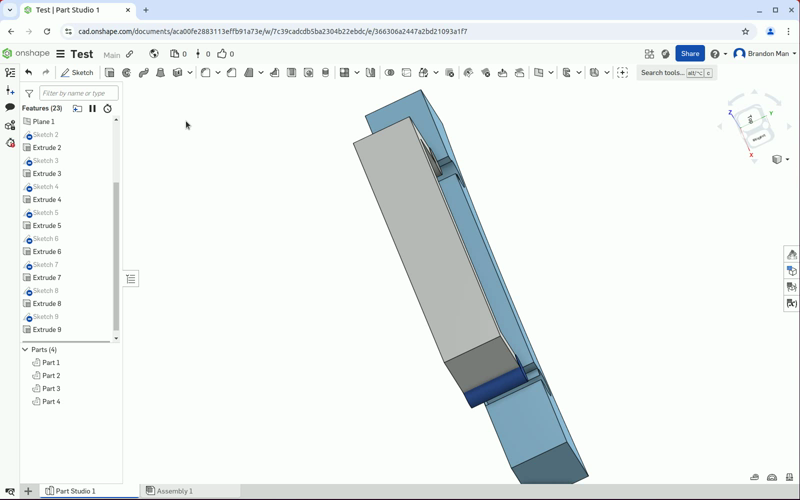
key(up, 2)
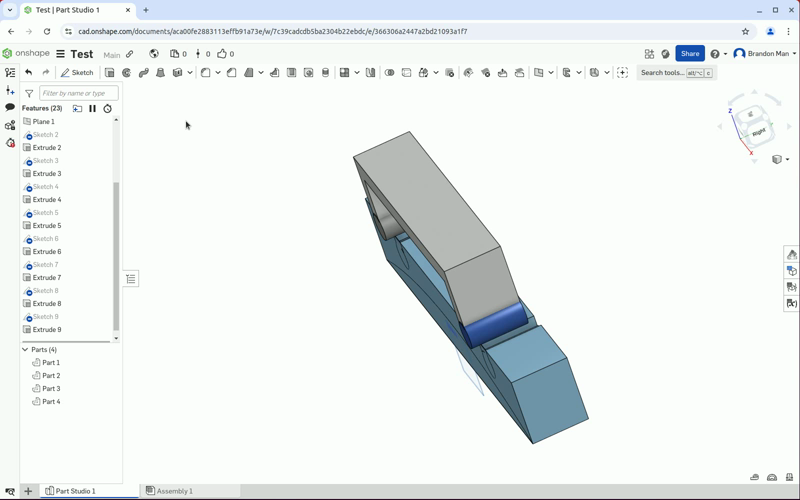
key(right, 2)
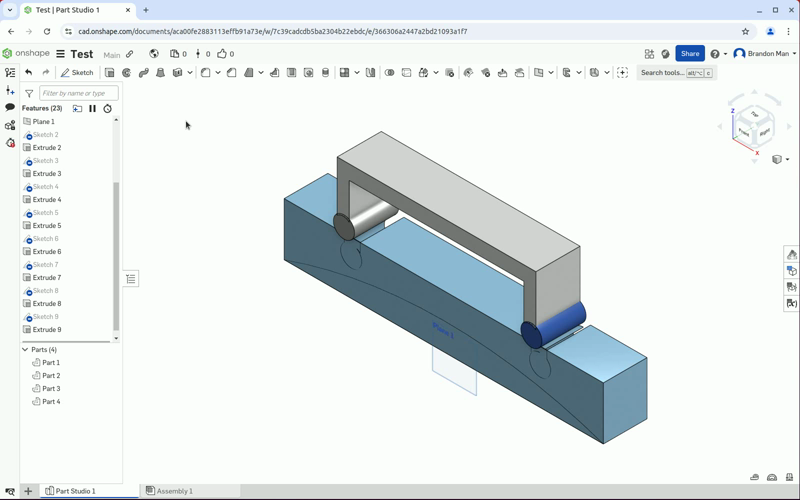
mouse_move(69, 98)
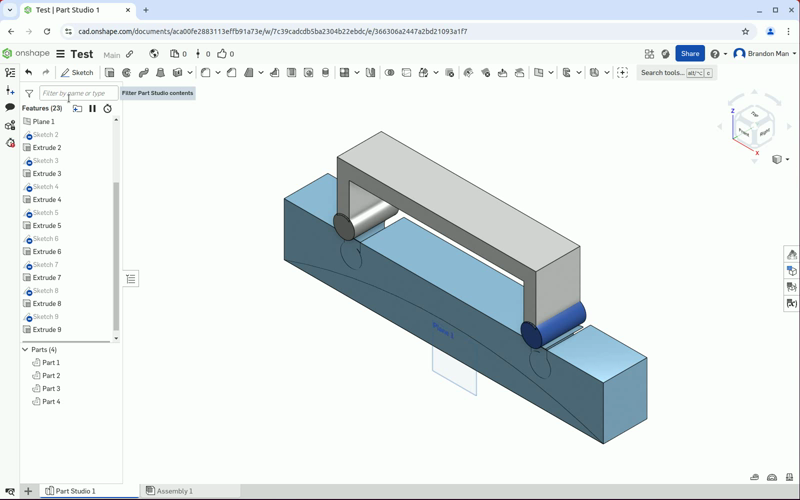
click(69, 98)